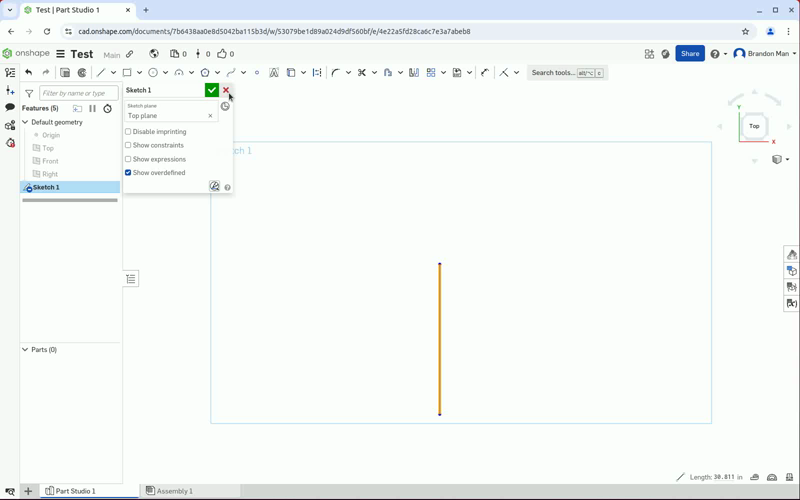
key(shift+h)
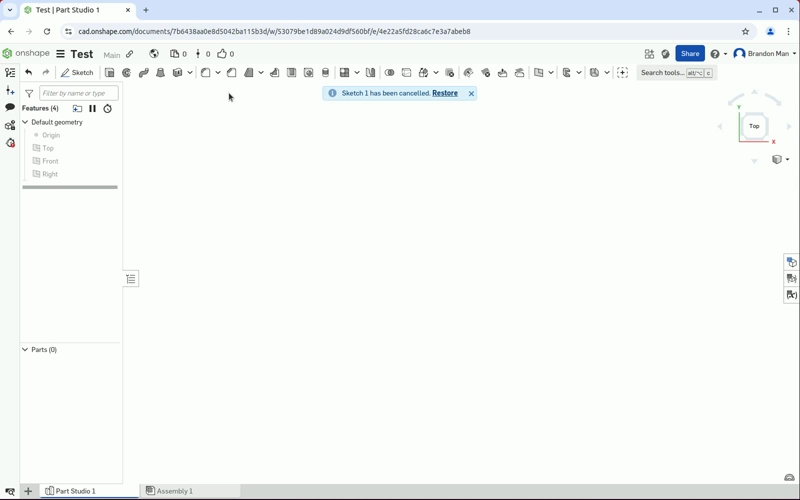
mouse_move(73, 352)
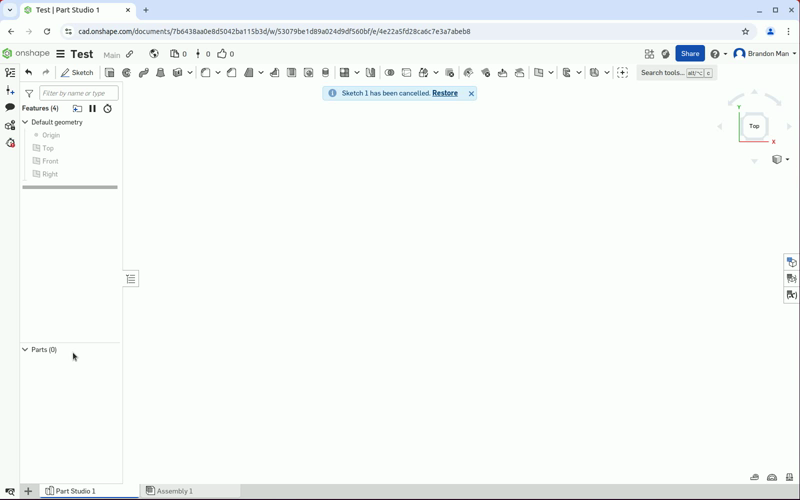
key(y)
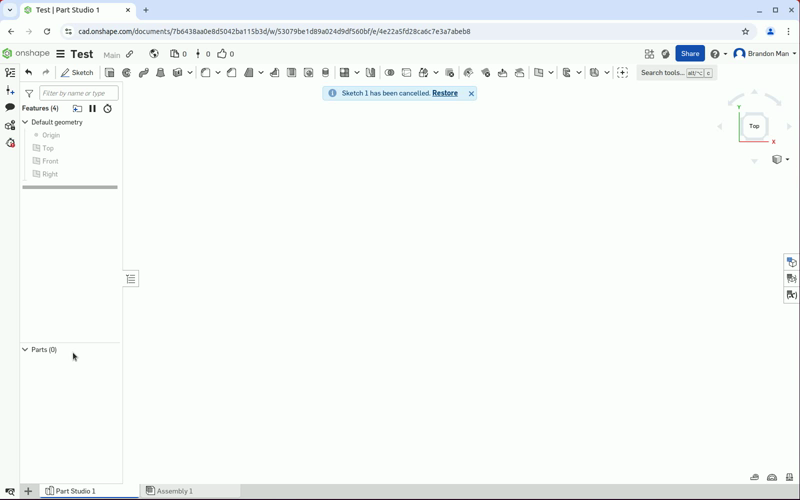
key(shift+p)
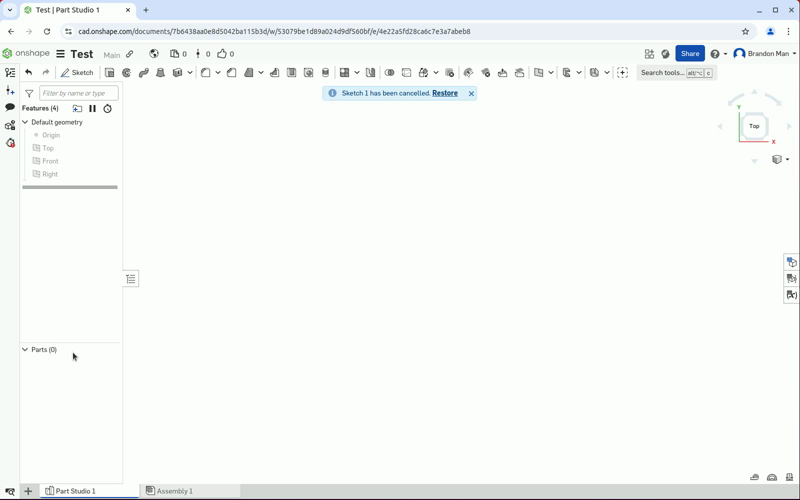
key(space)
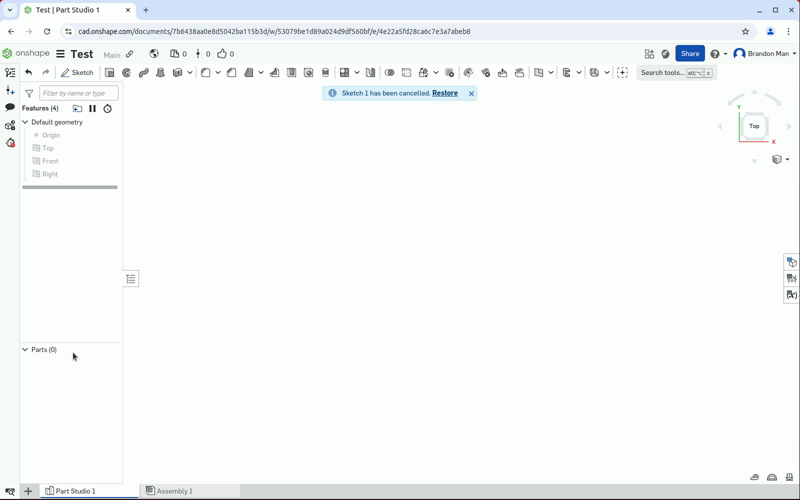
key_down(shift)
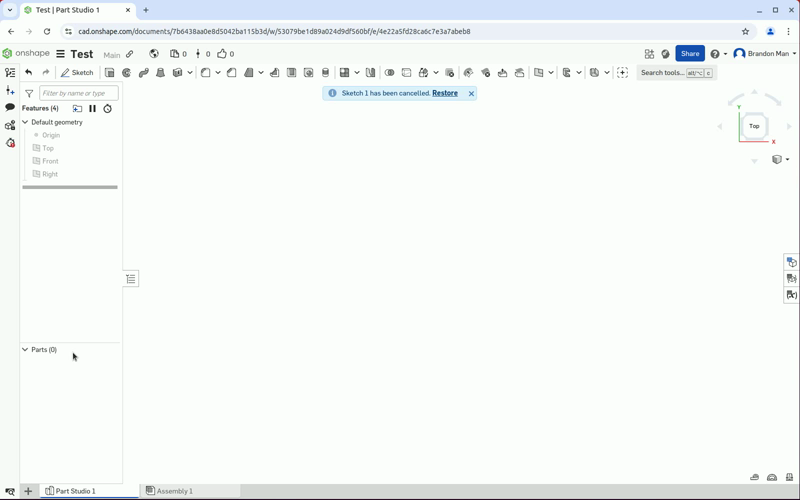
key(up)
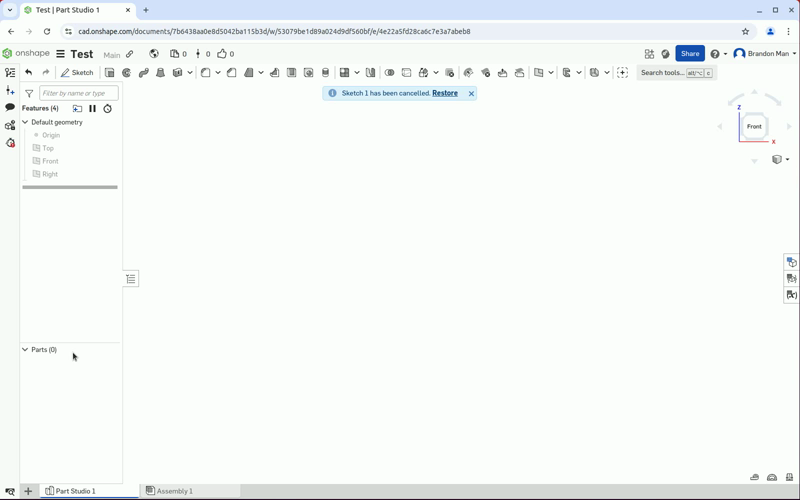
key_up(shift)
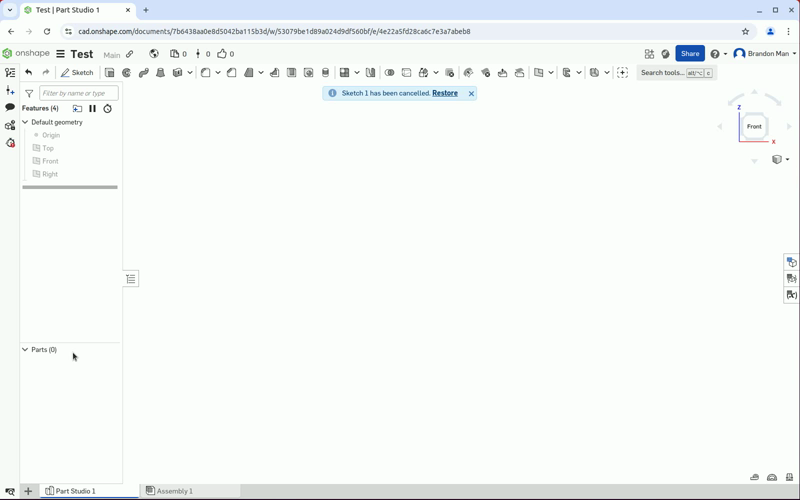
key(space)
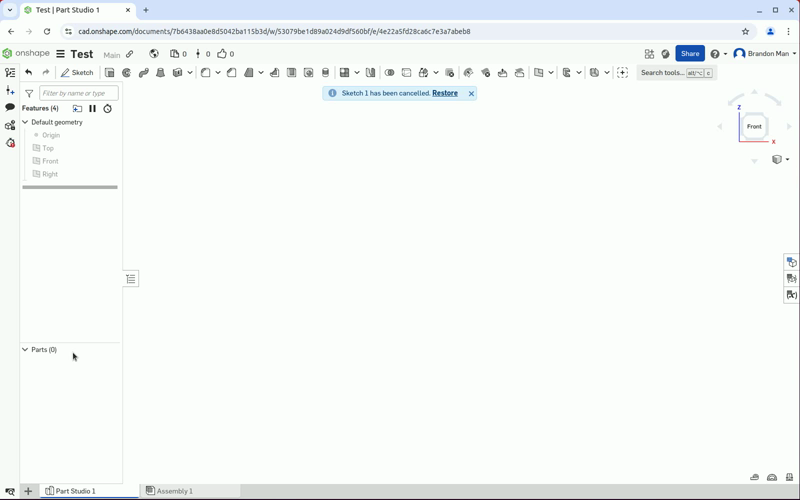
key_down(shift)
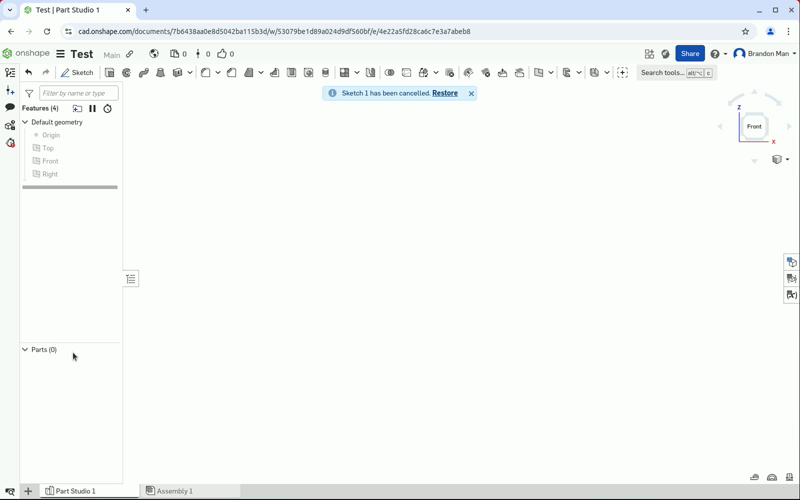
key(left)
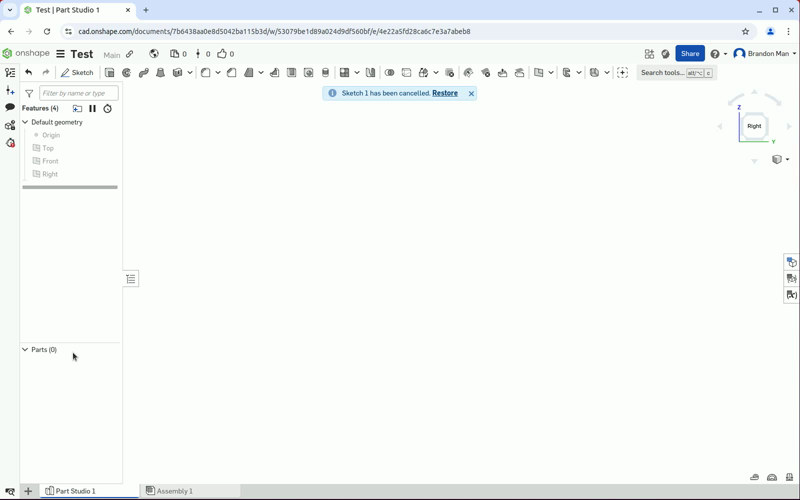
key_up(shift)
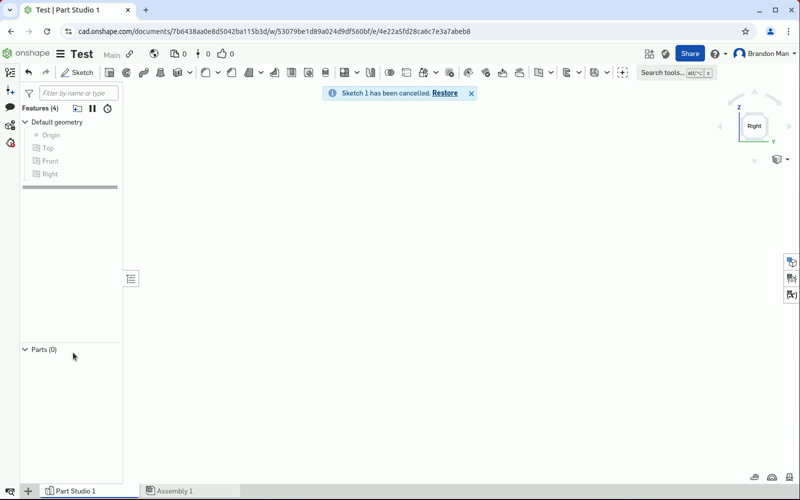
mouse_move(73, 352)
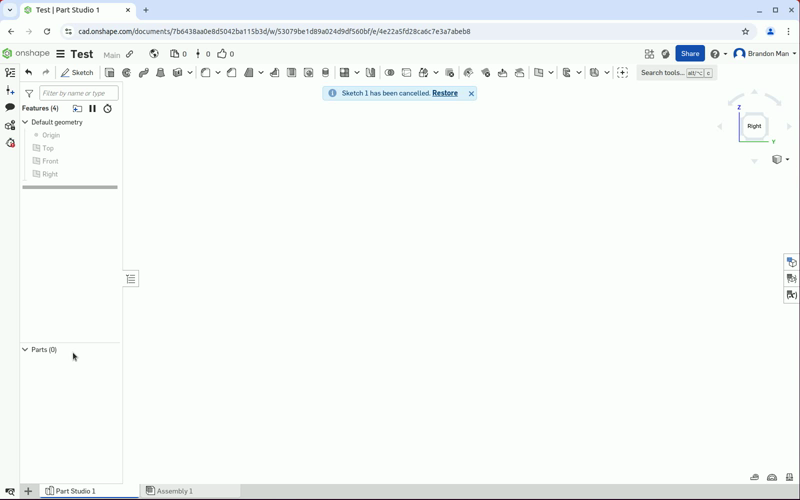
key(shift+y)
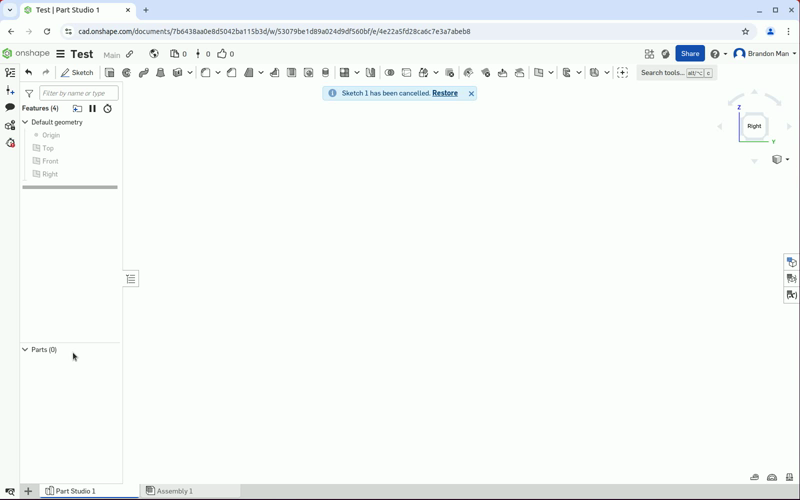
key(shift+s)
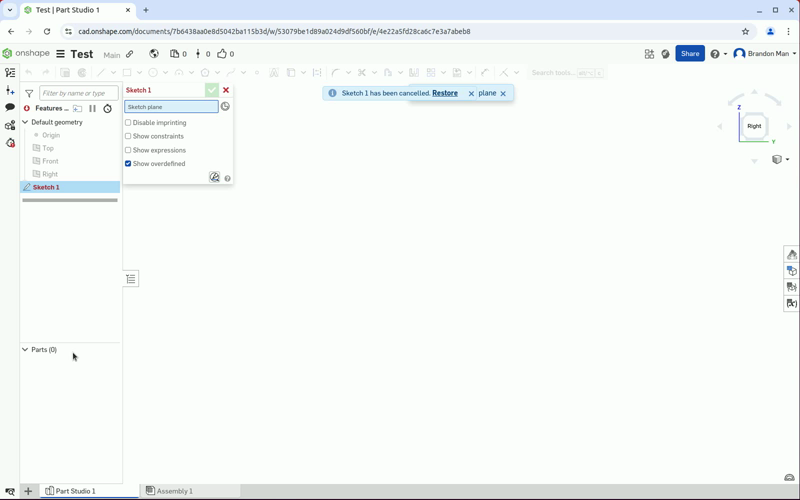
mouse_move(73, 176)
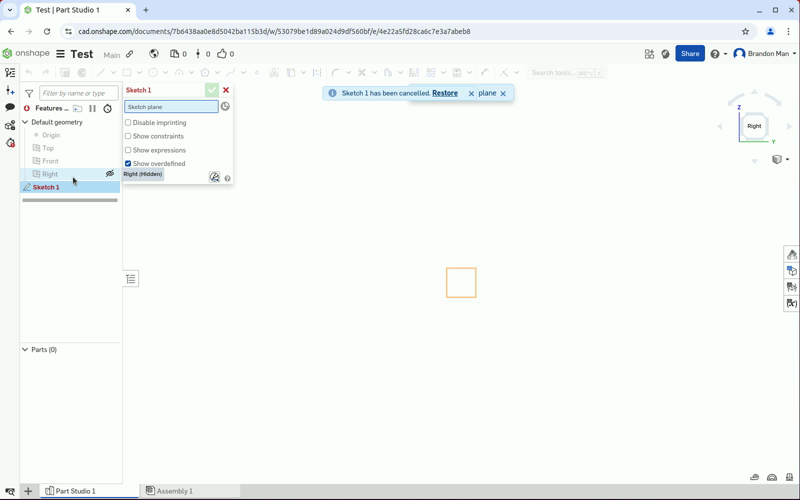
click(73, 176)
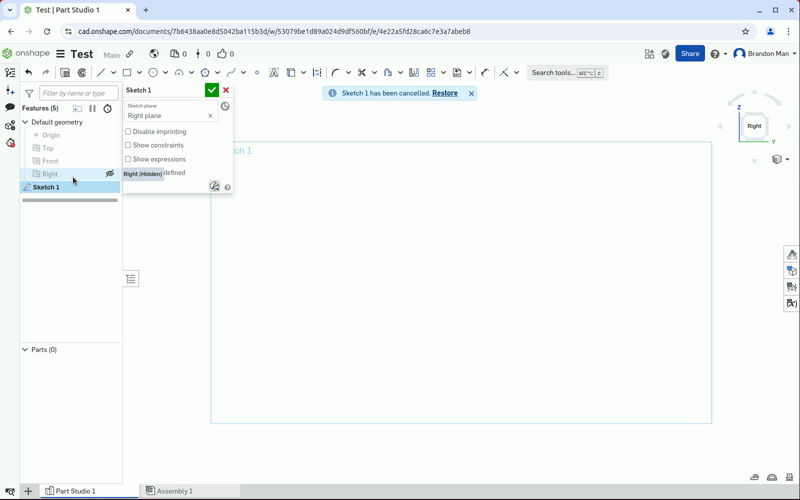
mouse_move(73, 352)
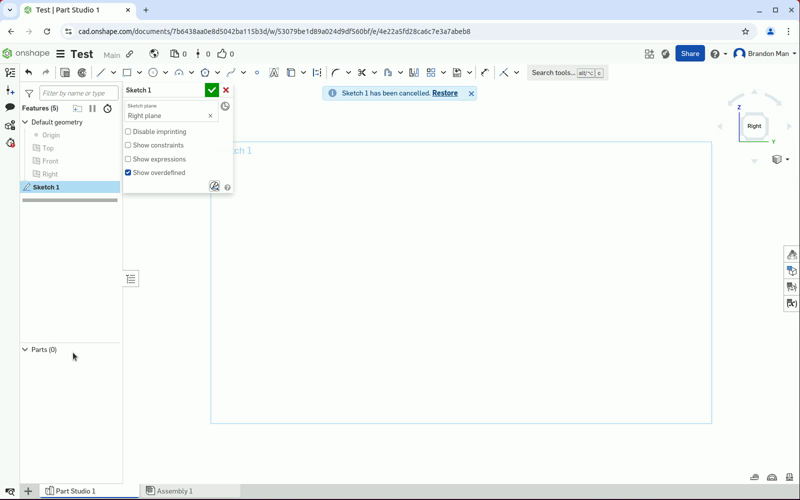
key(y)
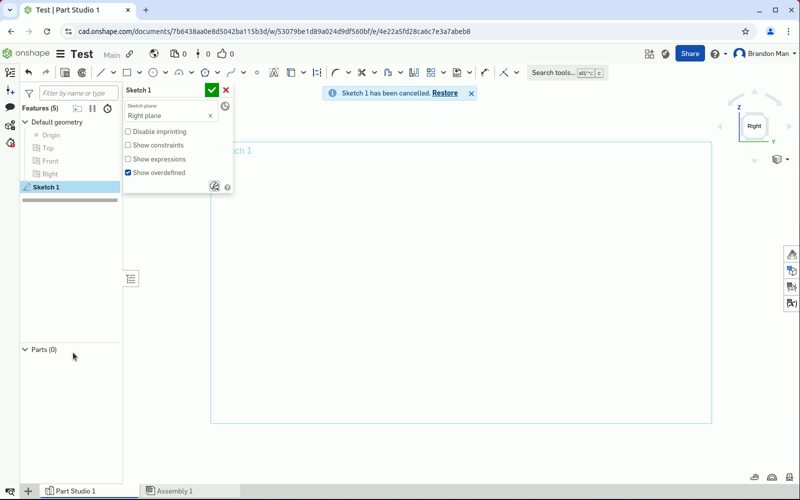
key(l)
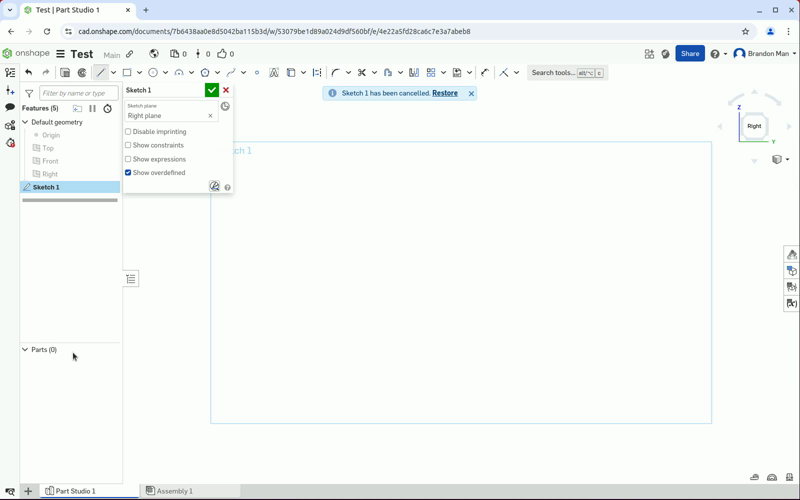
key_down(shift)
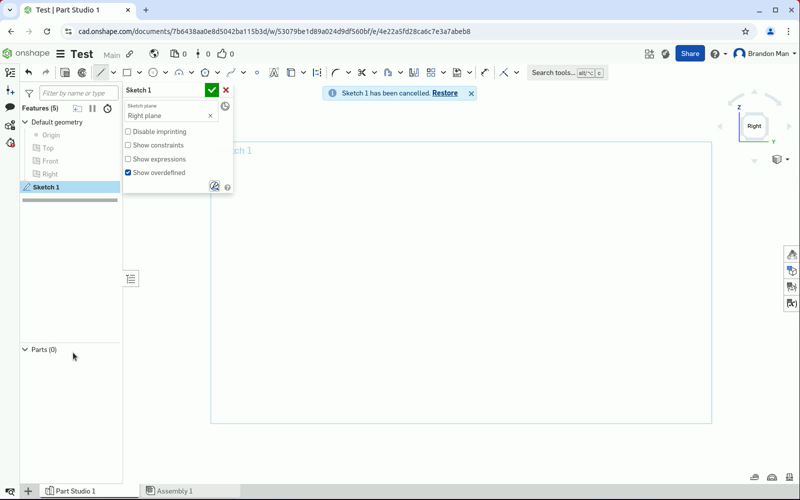
mouse_move(372, 307)
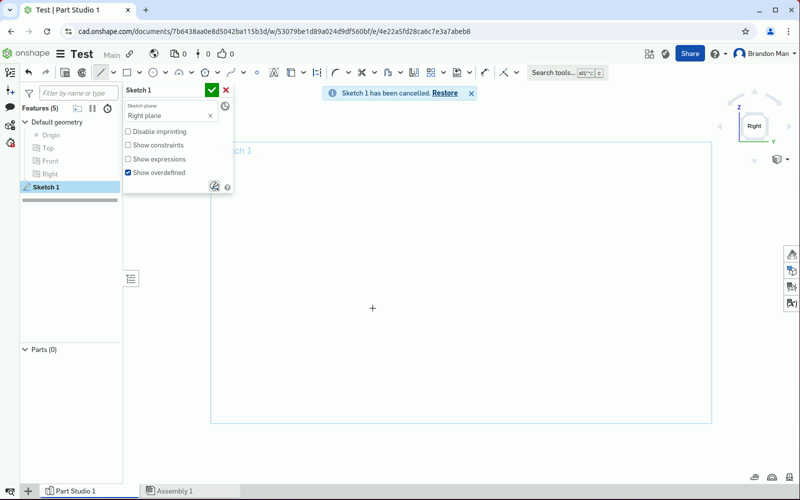
click(372, 307)
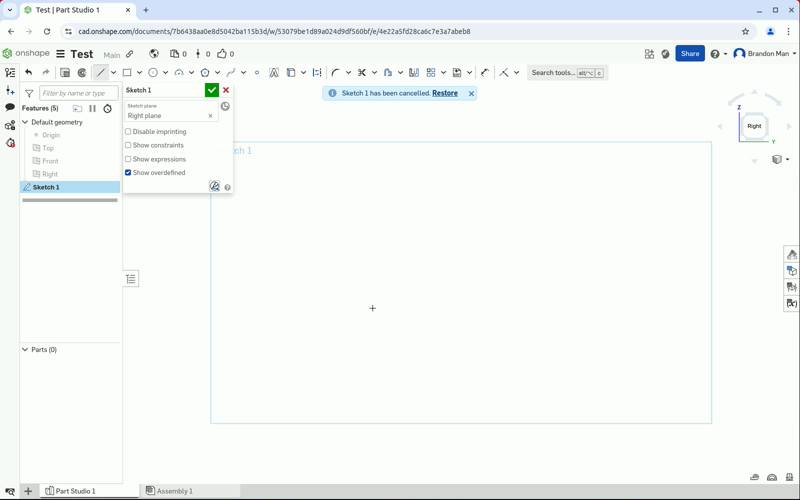
key_up(shift)
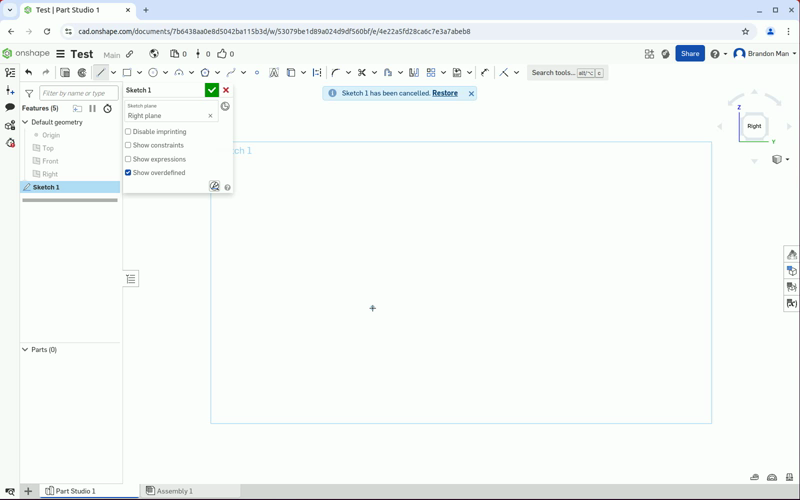
key_down(shift)
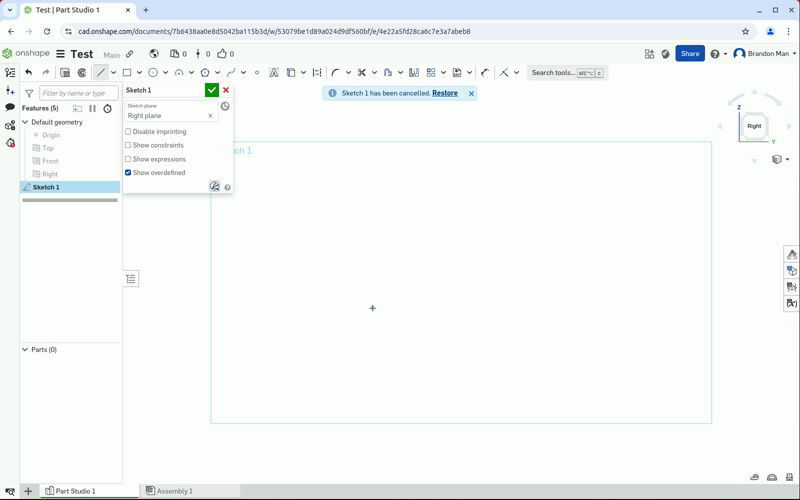
mouse_move(546, 307)
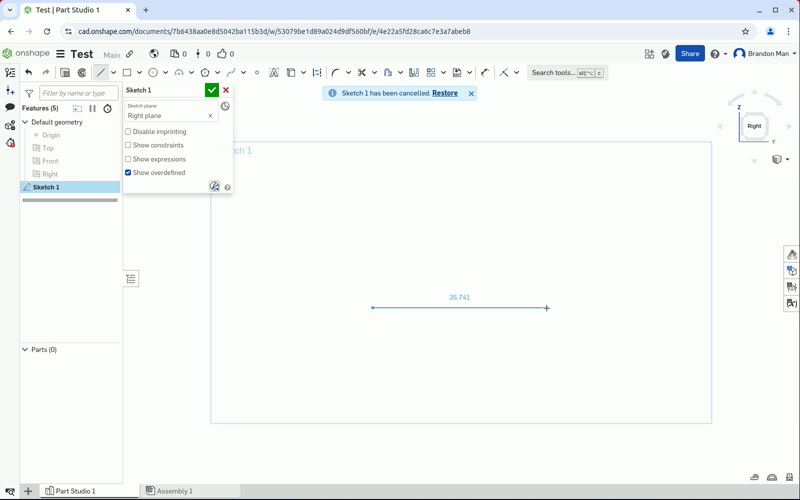
click(546, 307)
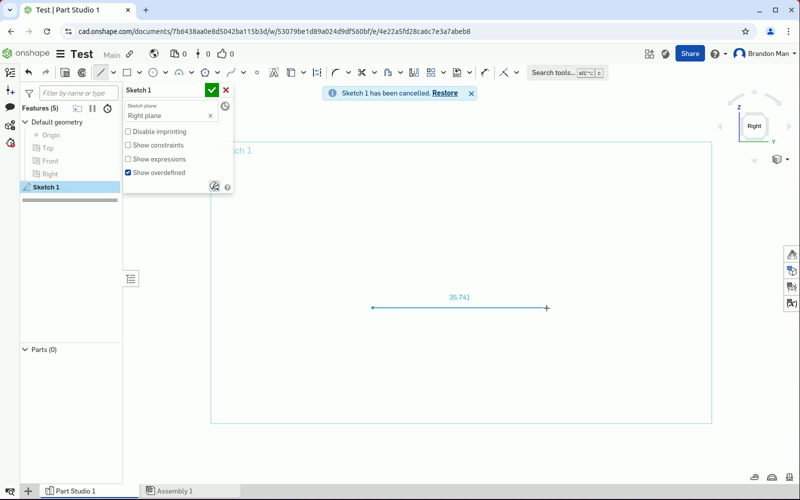
key_up(shift)
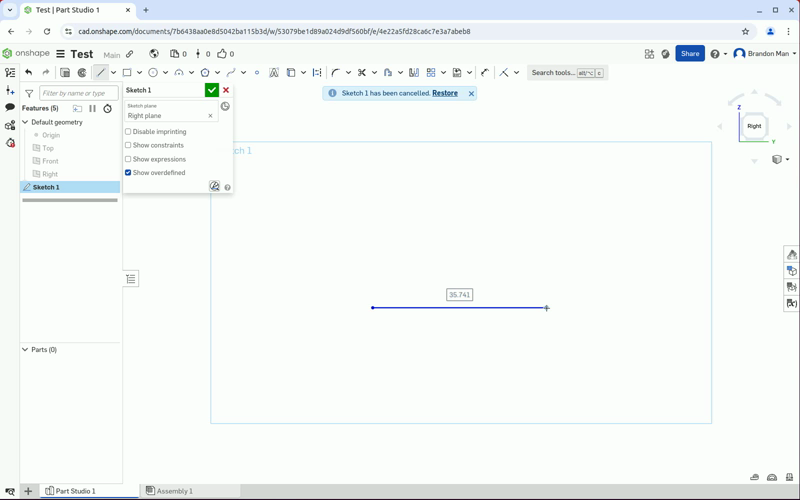
key(esc)
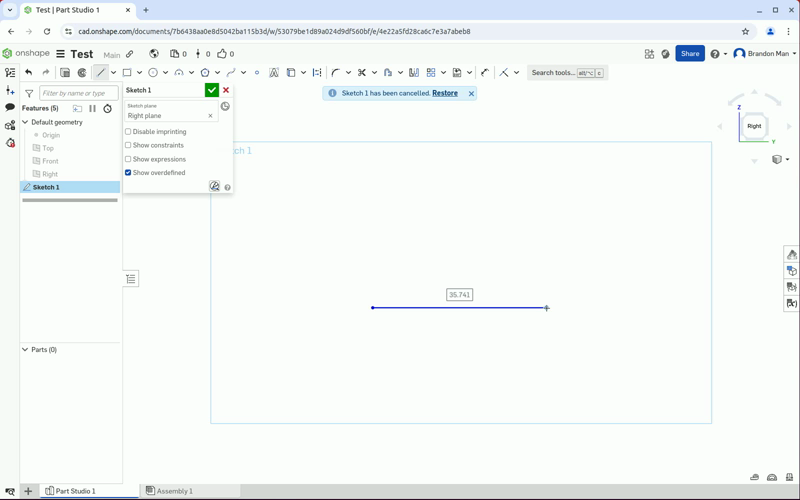
key(a)
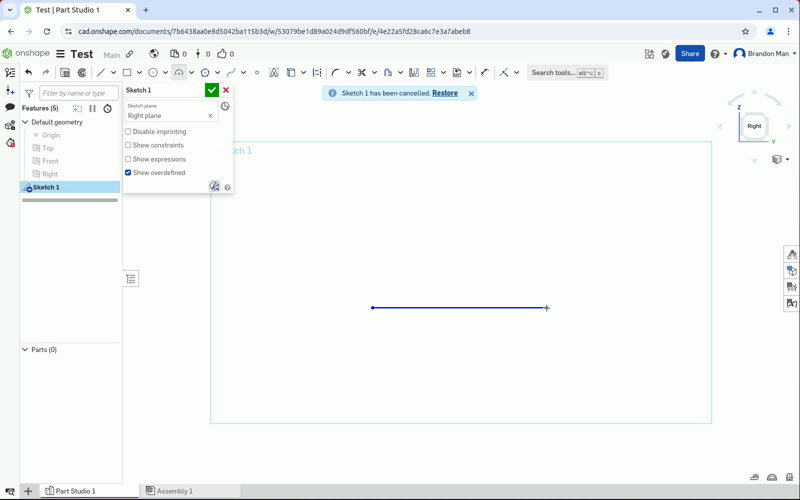
mouse_move(546, 307)
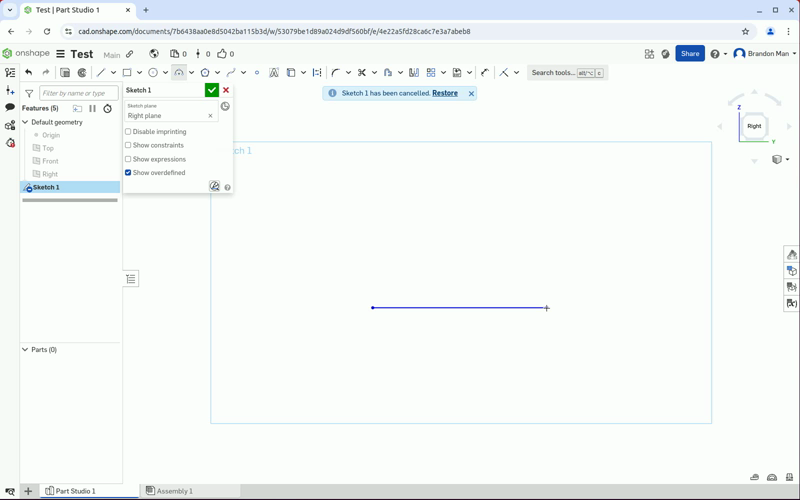
click(546, 307)
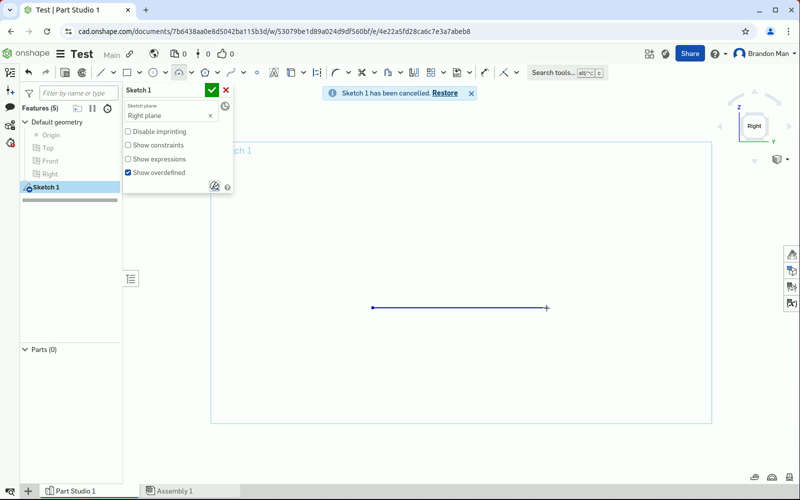
key_down(shift)
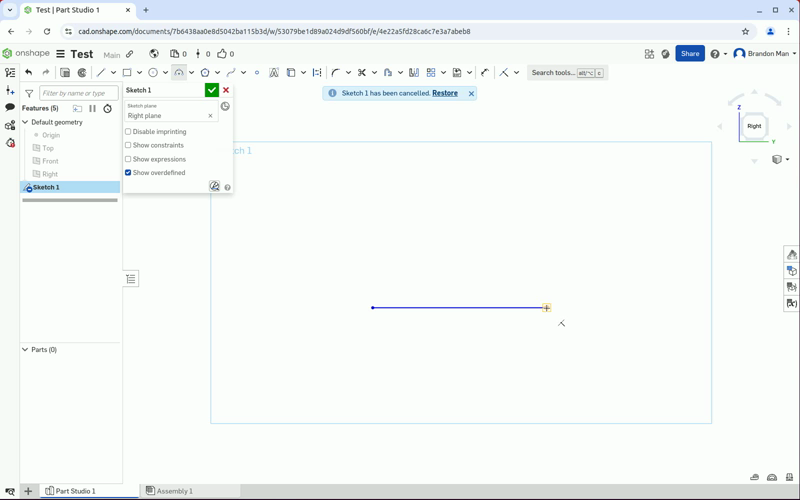
mouse_move(546, 258)
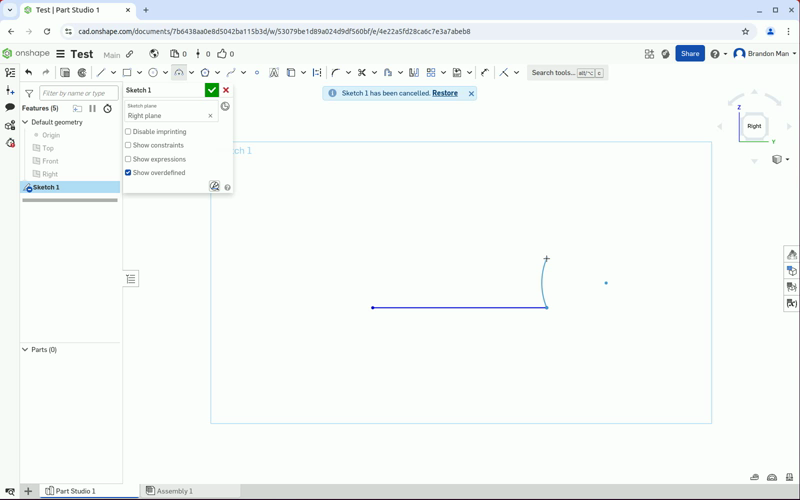
click(546, 258)
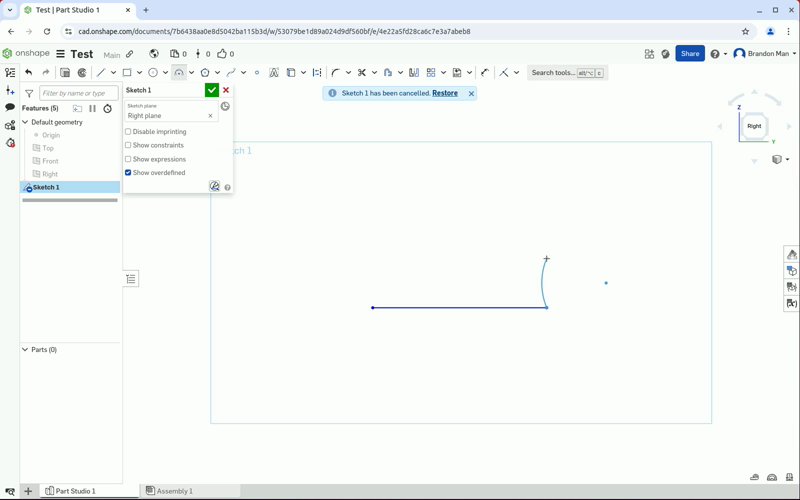
mouse_move(522, 282)
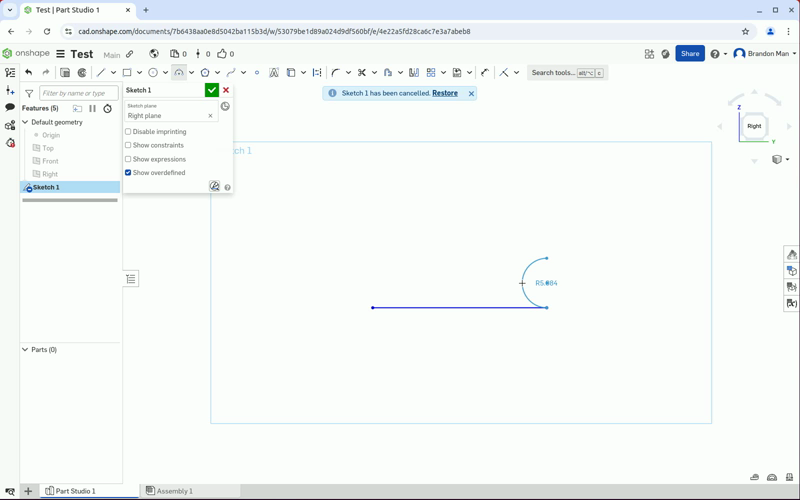
click(522, 282)
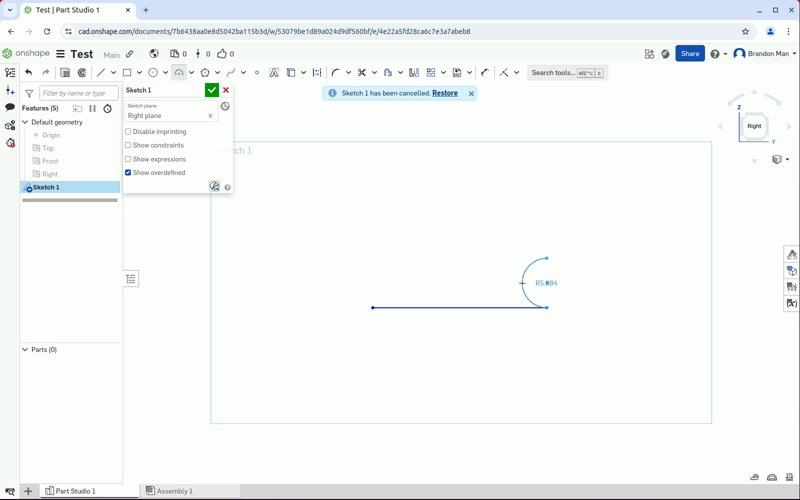
key_up(shift)
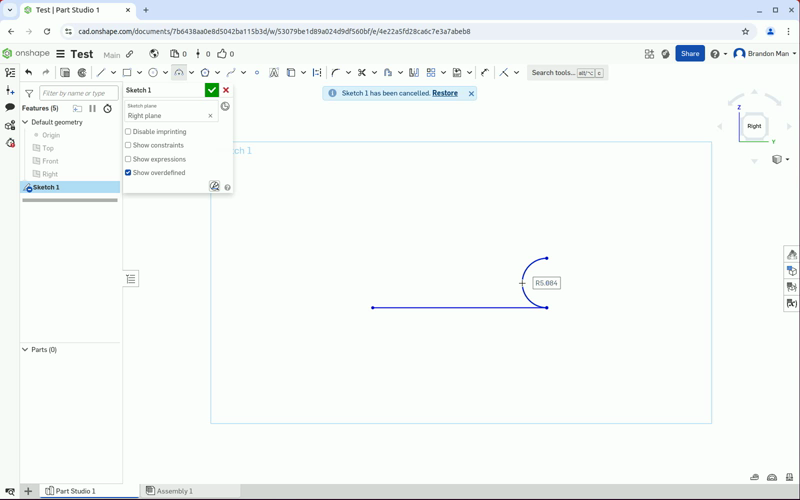
key(esc)
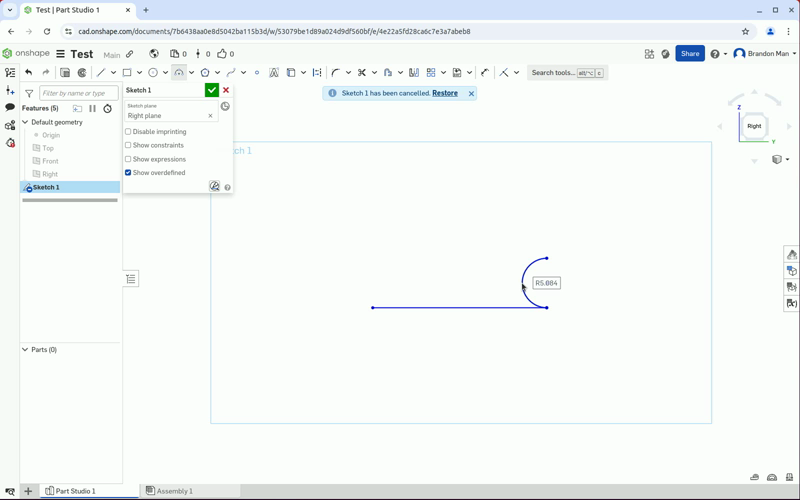
key(l)
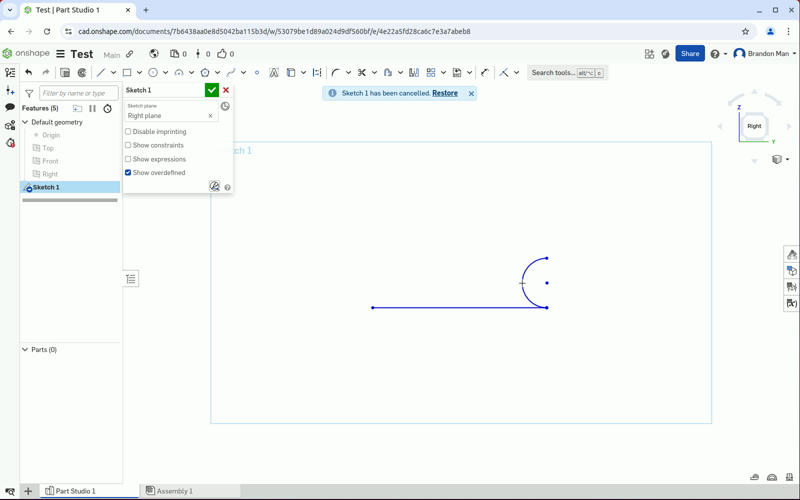
mouse_move(546, 258)
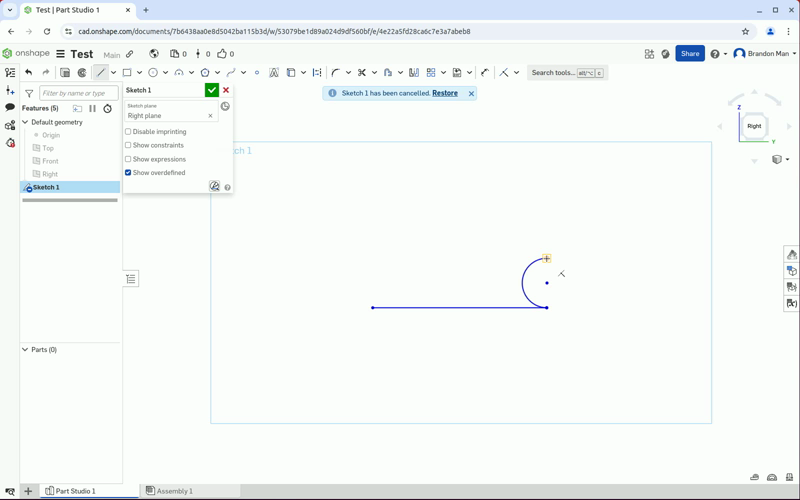
click(546, 258)
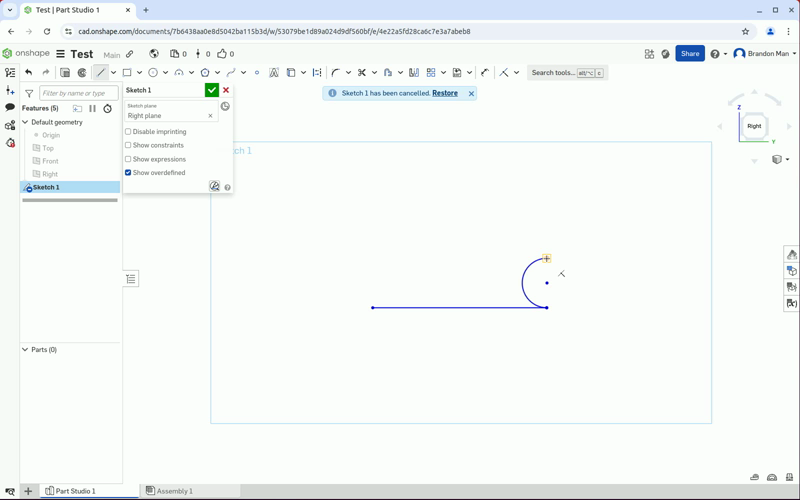
key_down(shift)
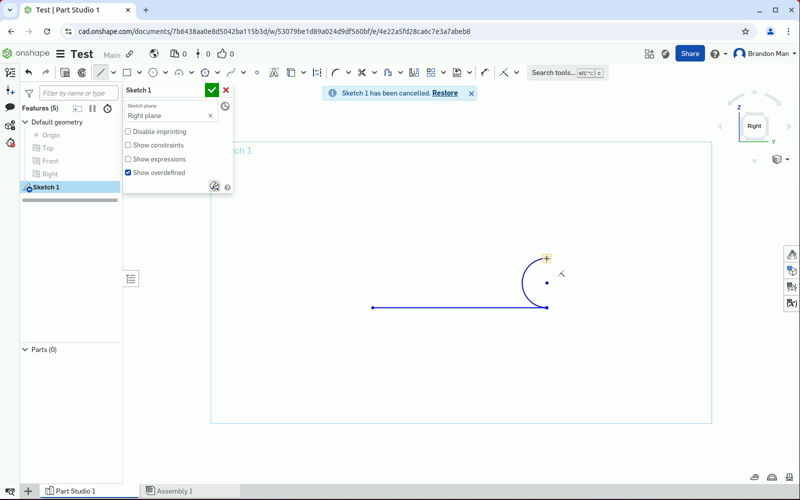
mouse_move(372, 258)
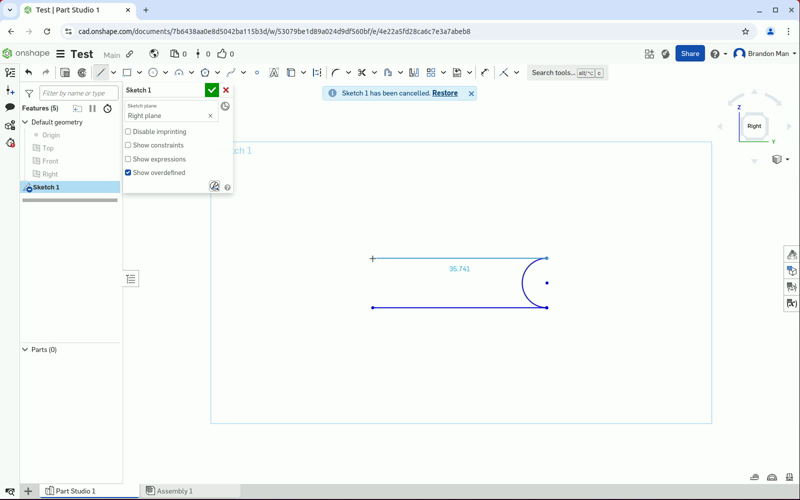
click(372, 258)
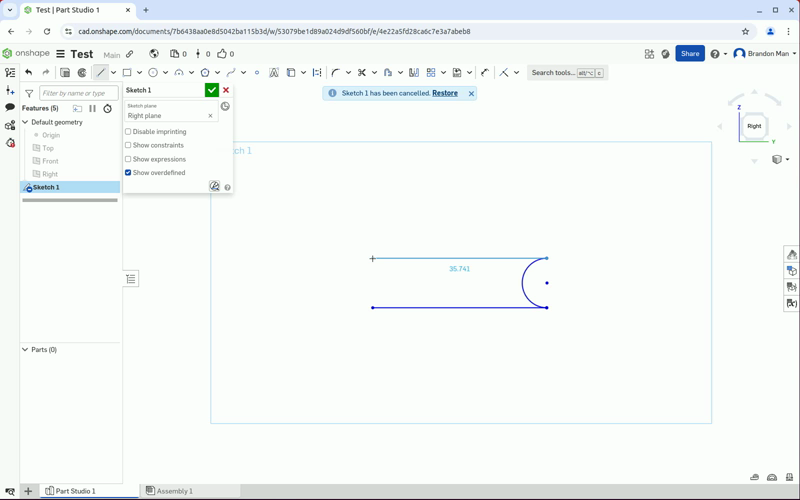
key_up(shift)
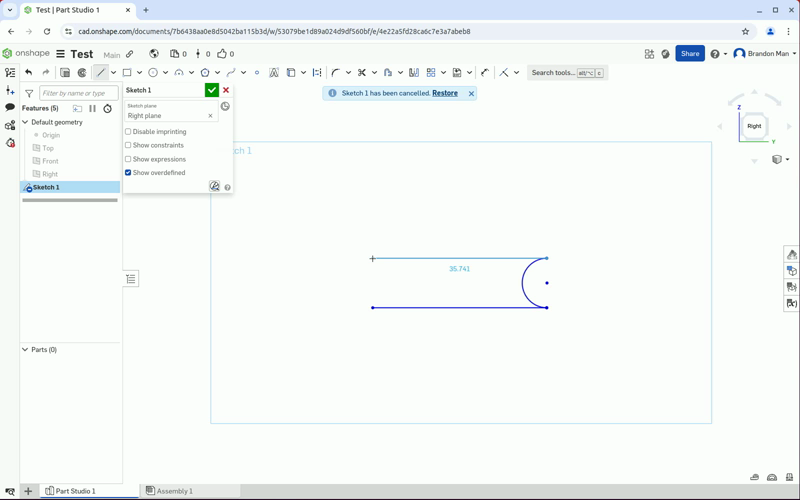
key(esc)
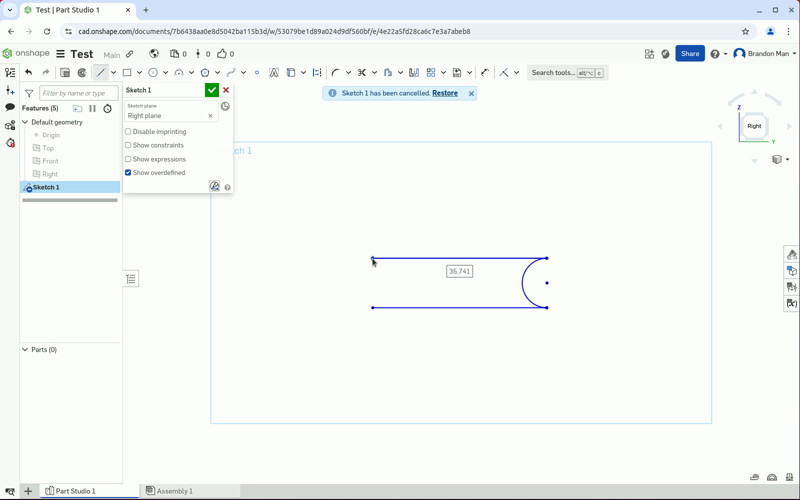
key(a)
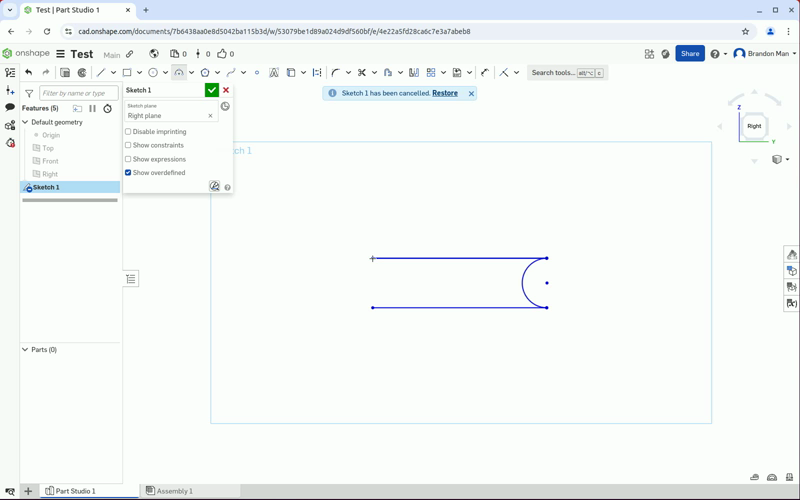
mouse_move(372, 258)
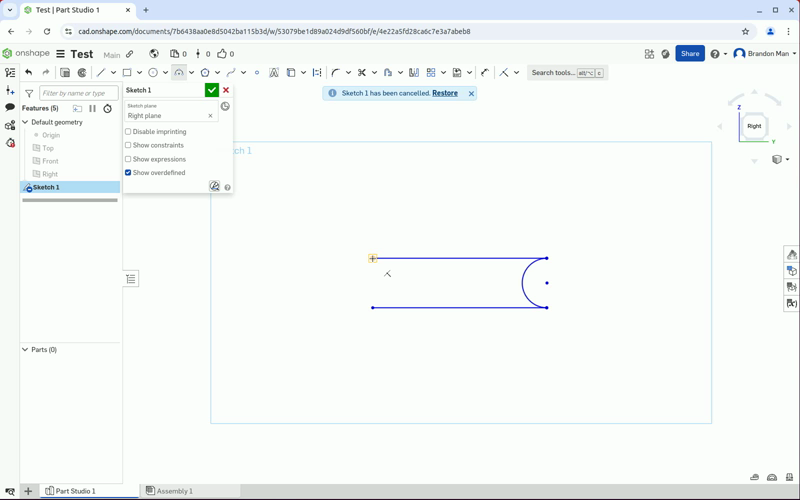
click(372, 258)
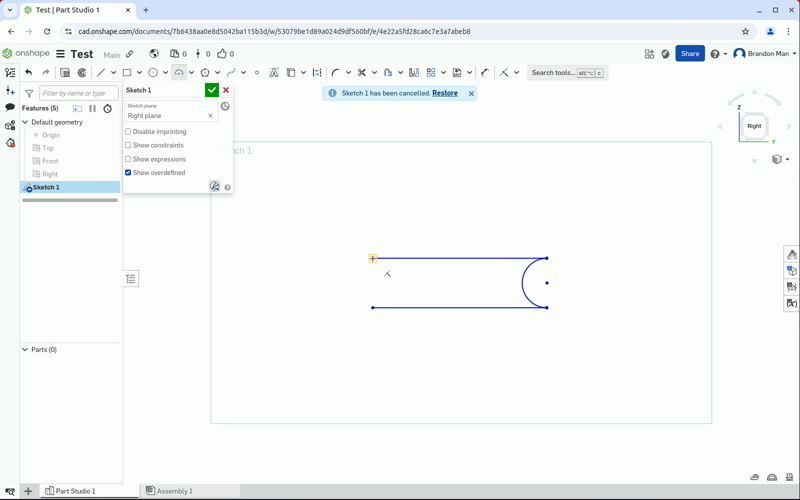
mouse_move(372, 307)
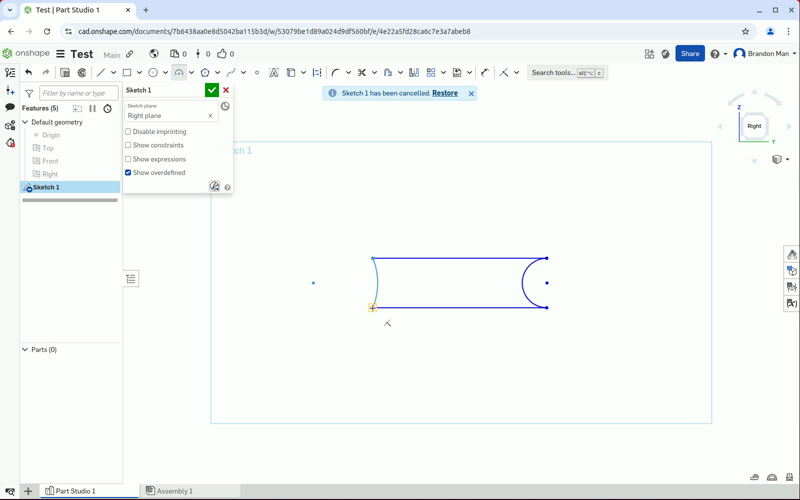
click(372, 307)
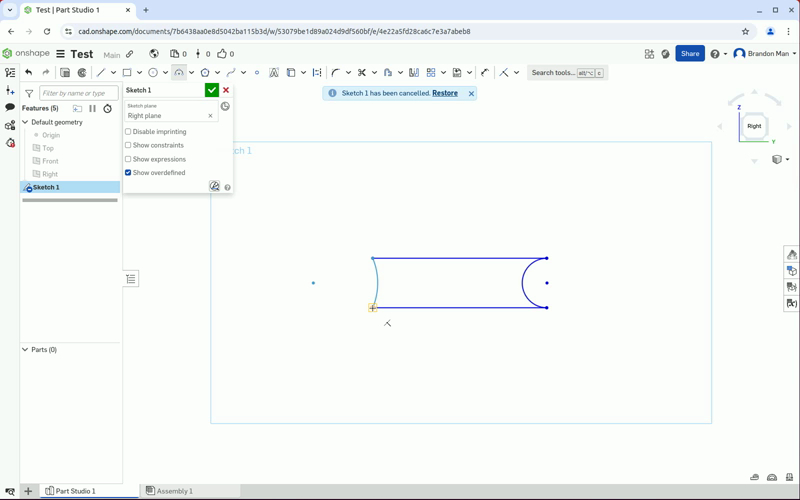
key_down(shift)
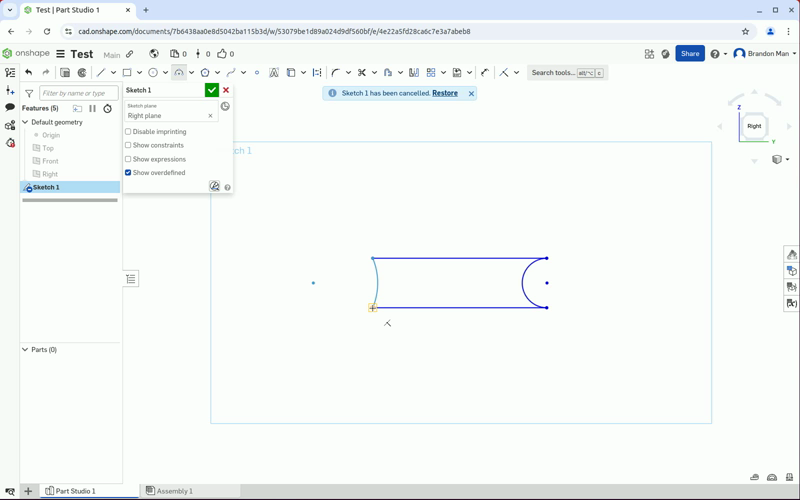
mouse_move(397, 282)
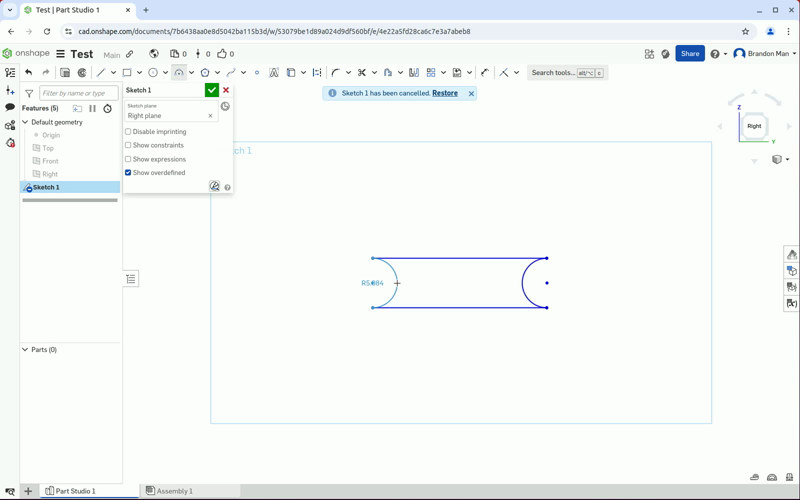
click(397, 282)
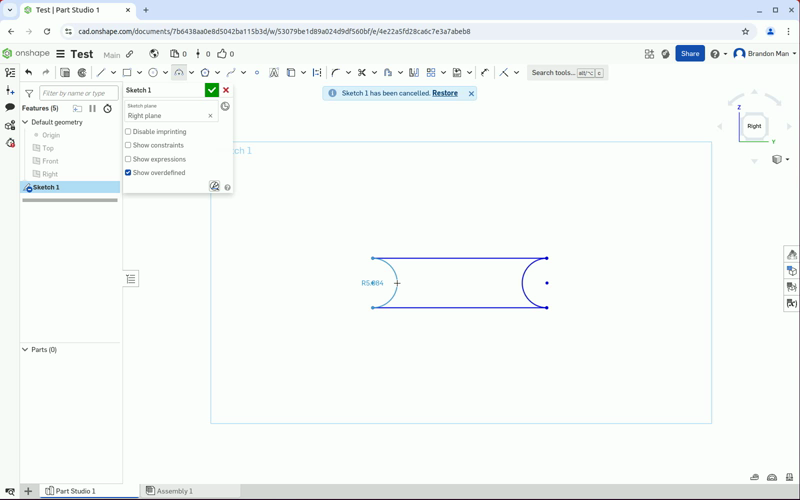
key_up(shift)
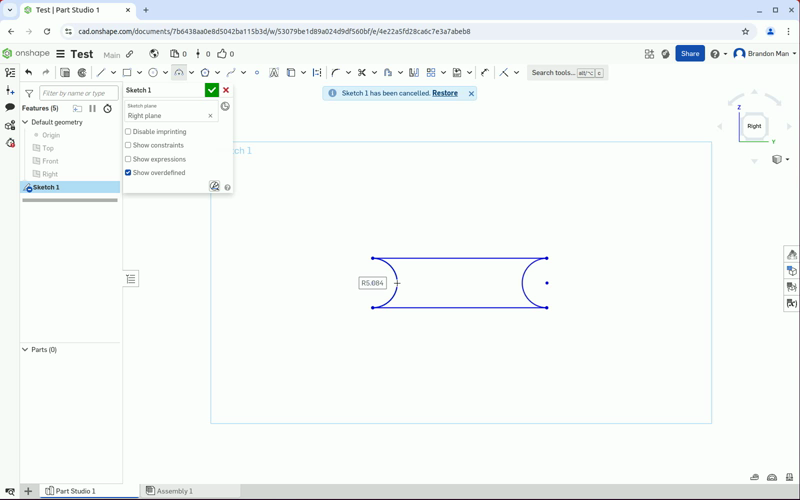
key(esc)
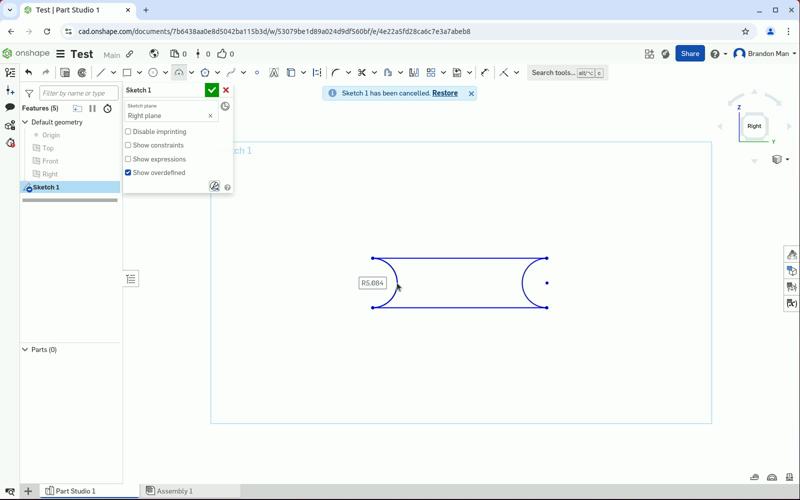
mouse_move(388, 288)
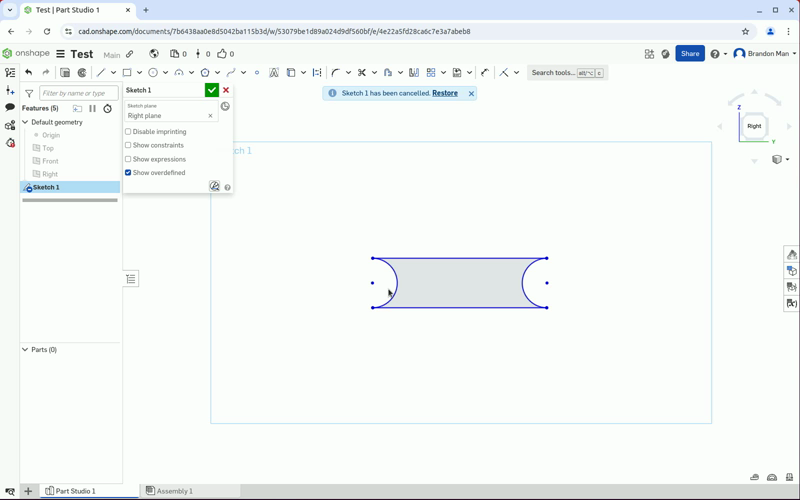
scroll(6)
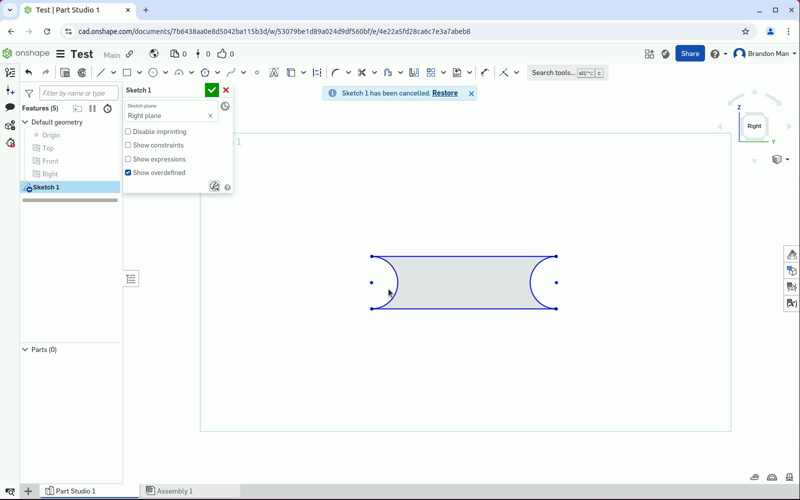
scroll(6)
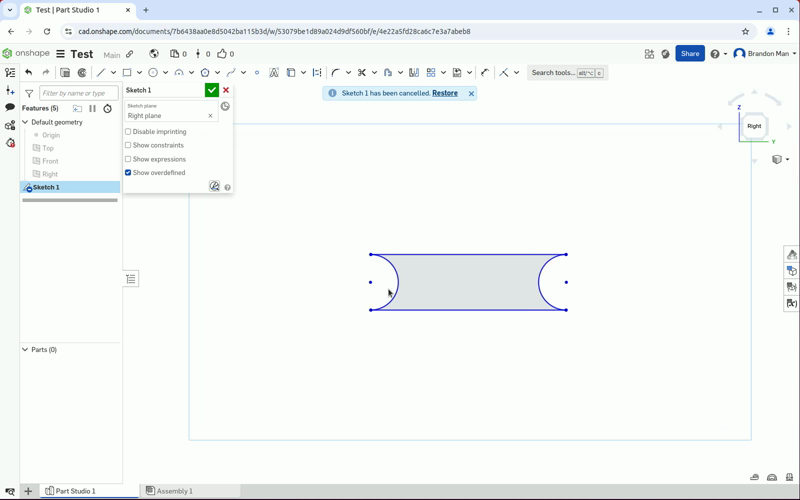
scroll(6)
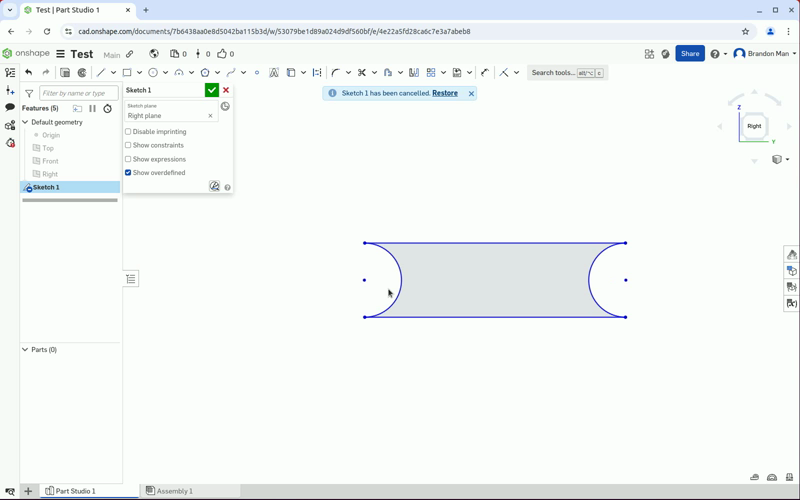
scroll(6)
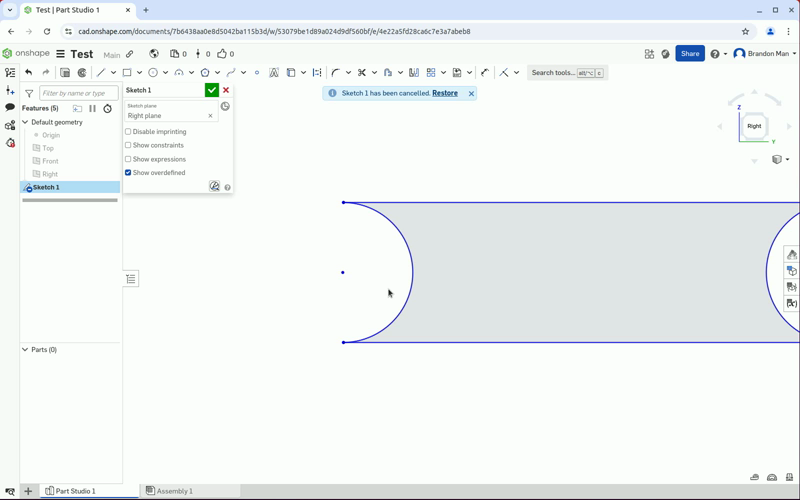
scroll(6)
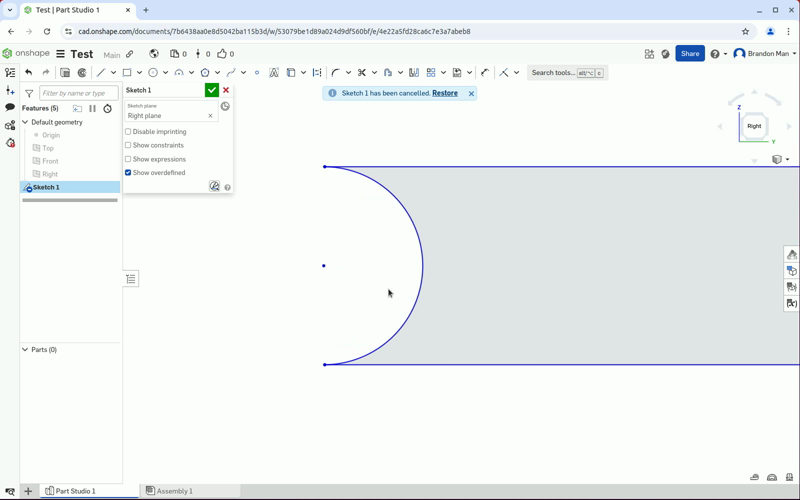
scroll(6)
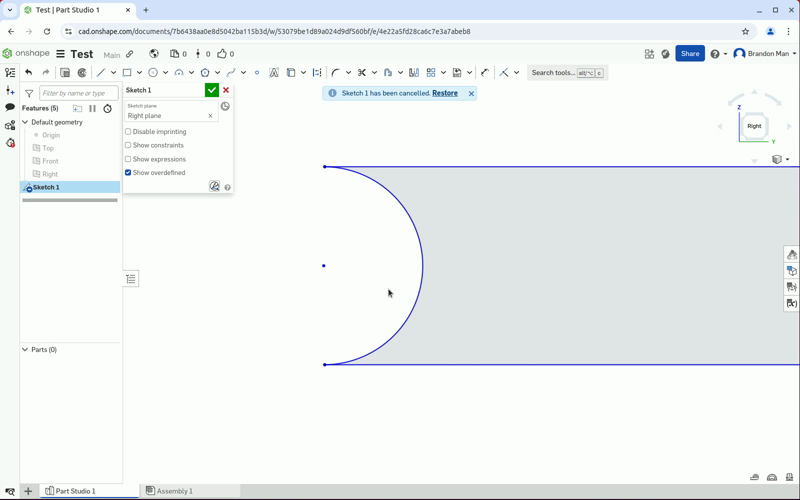
scroll(6)
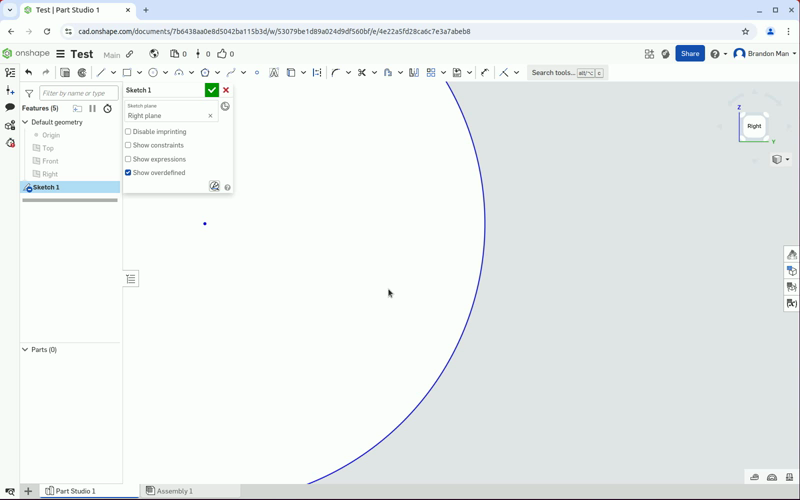
click(388, 288)
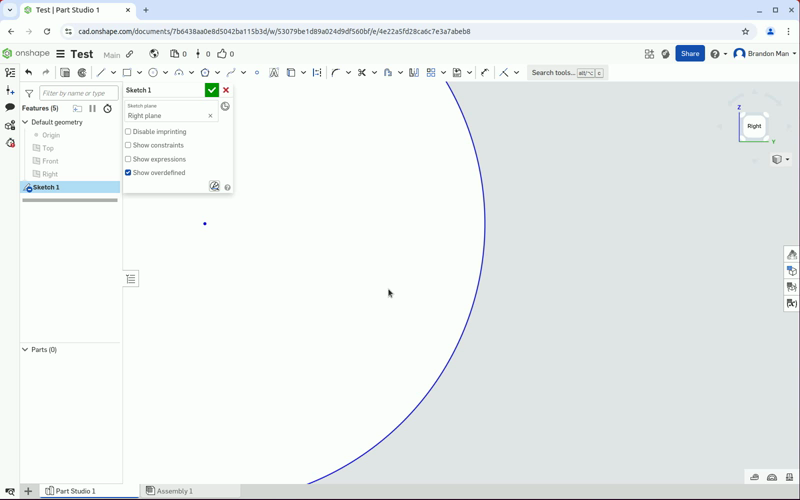
scroll(-6)
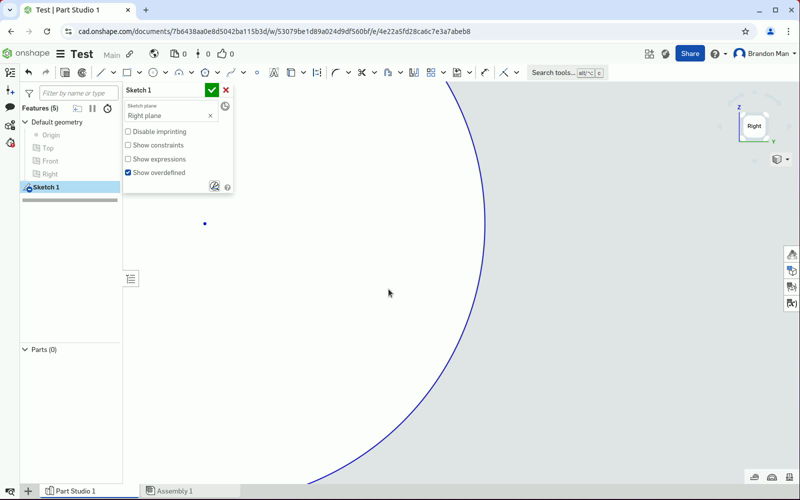
scroll(-6)
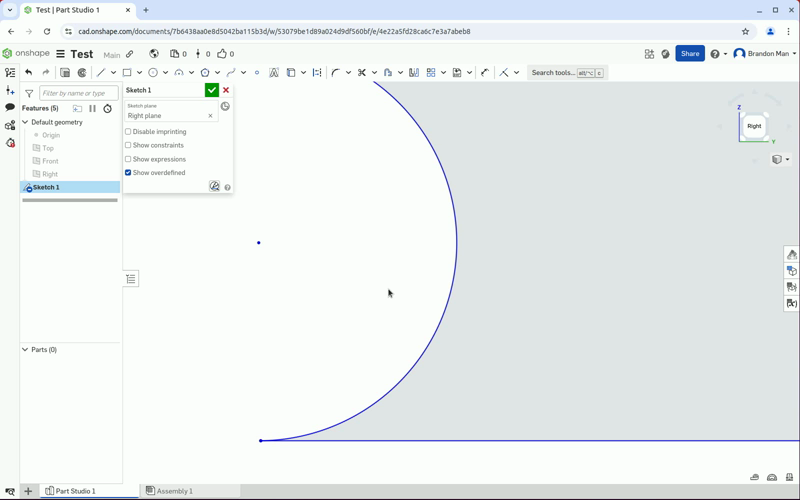
scroll(-6)
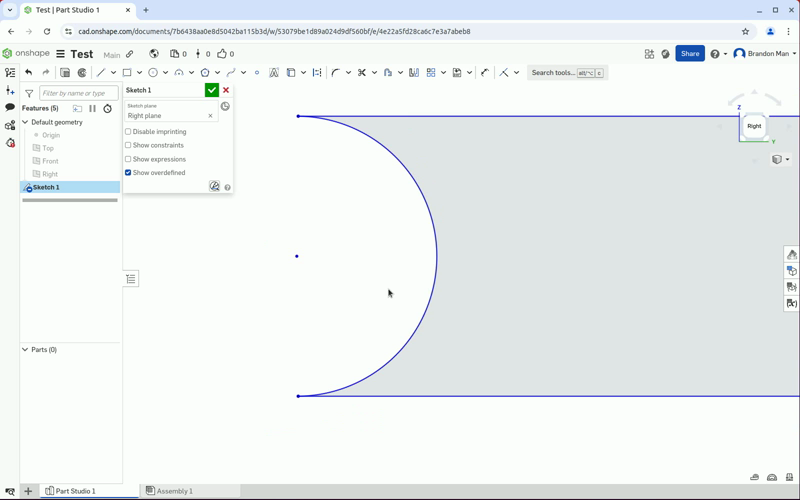
scroll(-6)
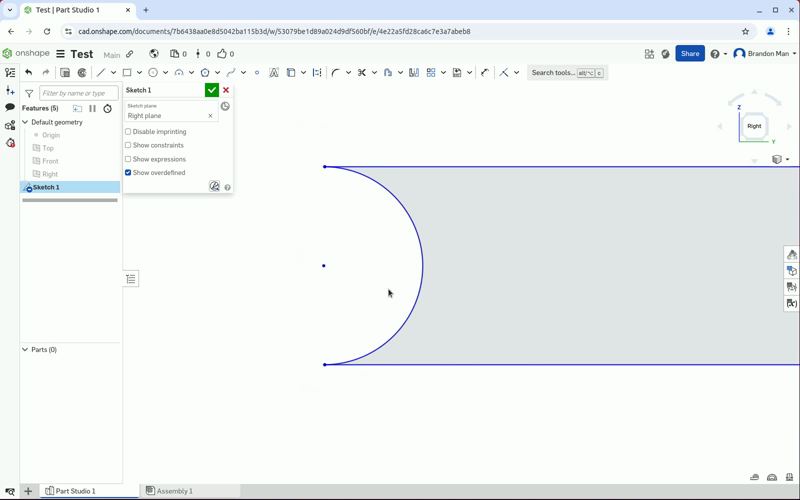
scroll(-6)
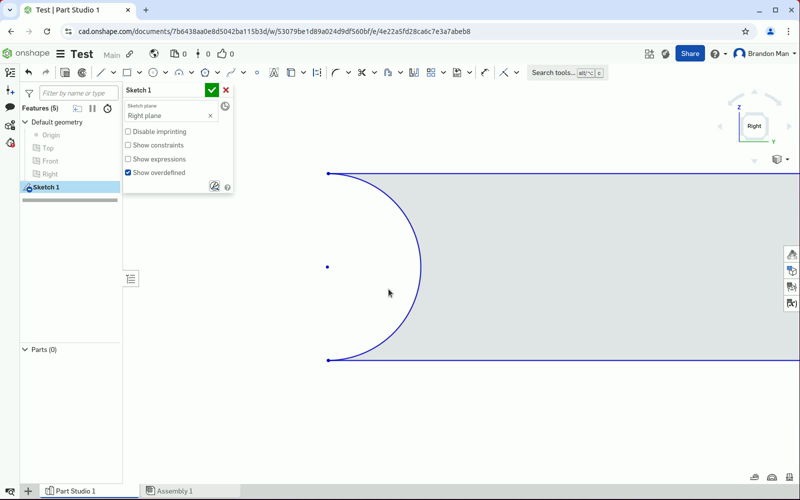
scroll(-6)
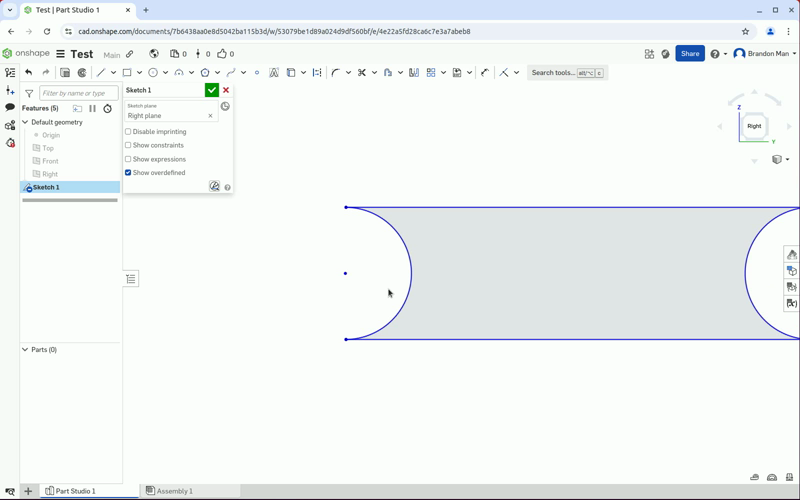
scroll(-6)
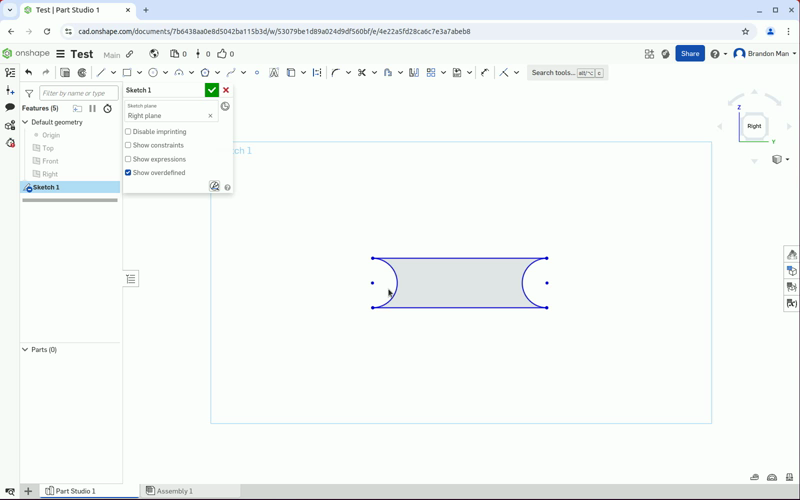
mouse_move(73, 352)
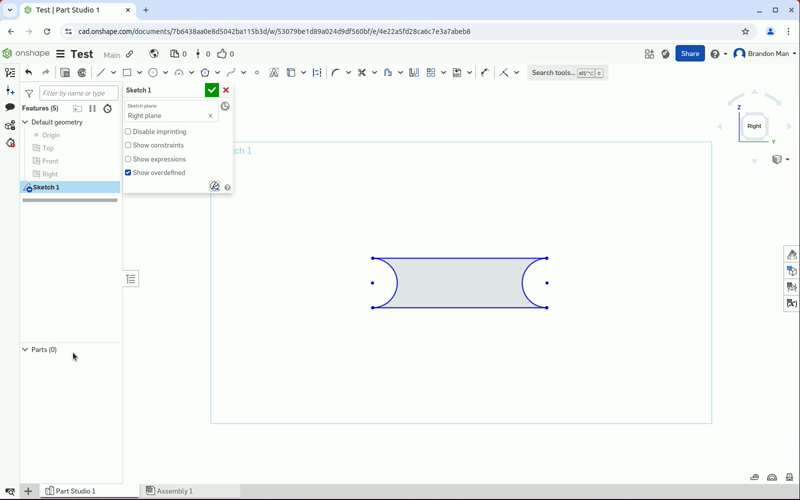
key(shift+y)
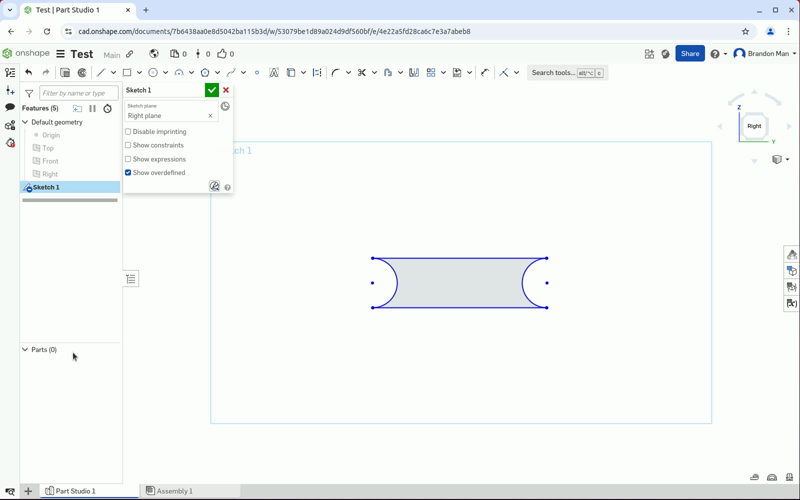
key(shift+e)
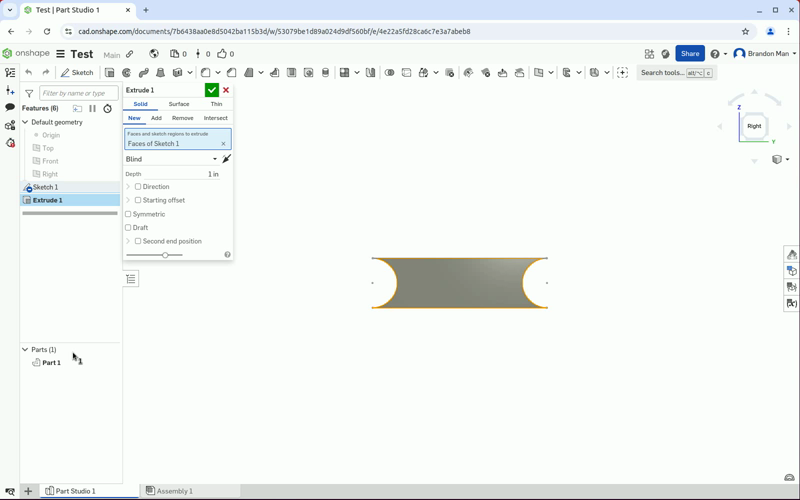
mouse_move(143, 106)
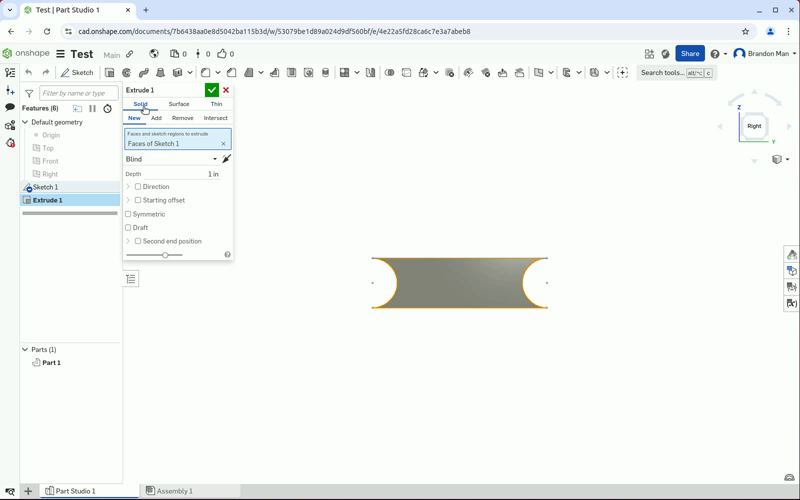
click(143, 106)
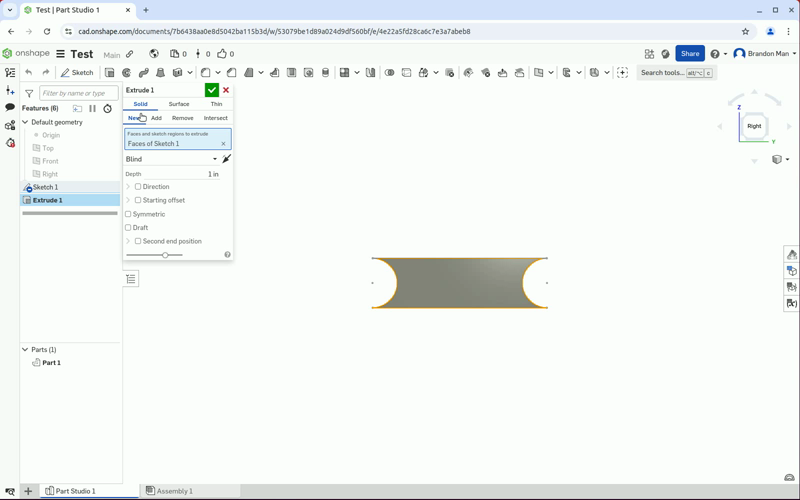
mouse_move(137, 120)
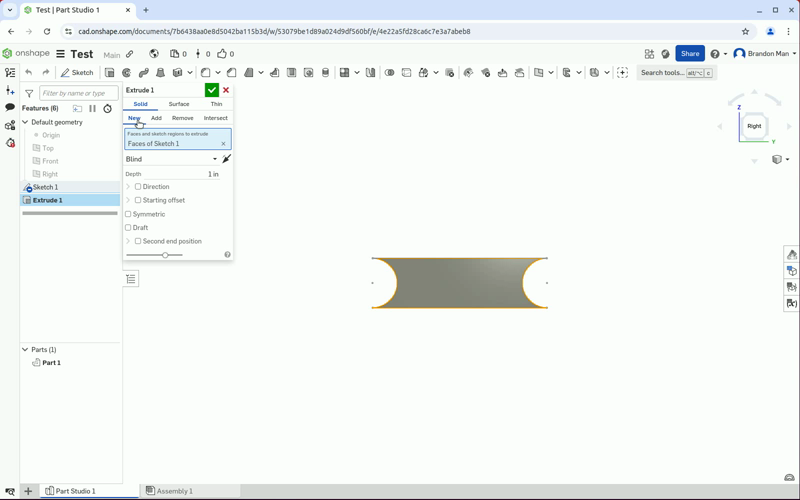
click(137, 120)
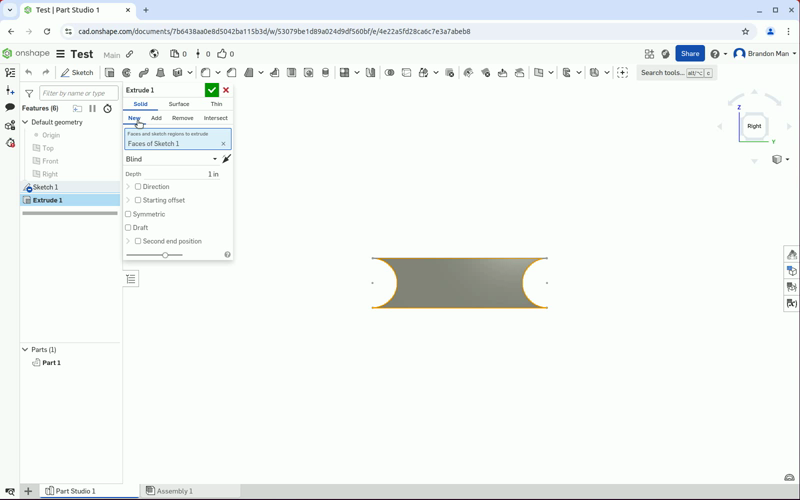
key(tab, 4)
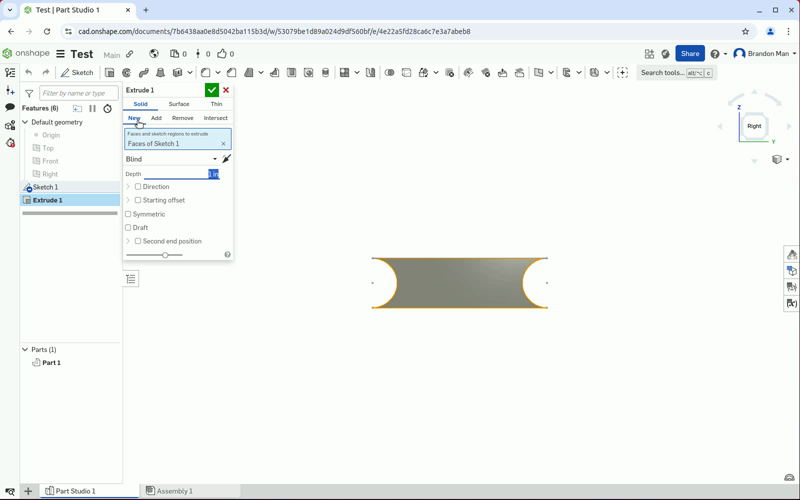
text(5.055)
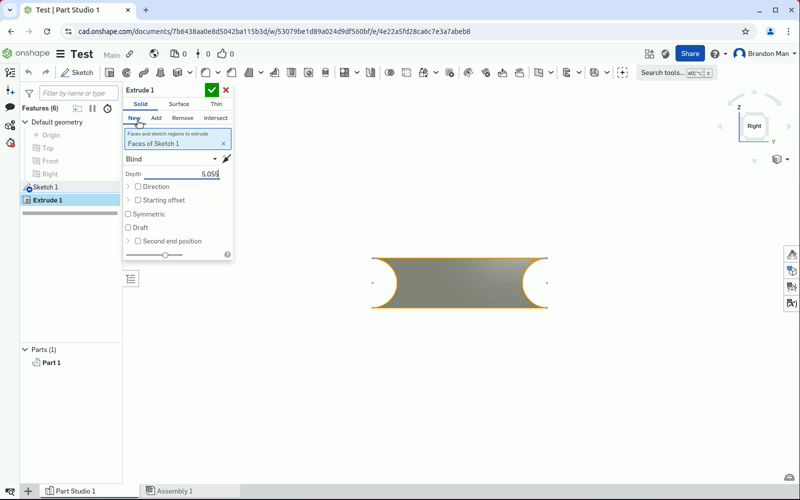
key(enter)
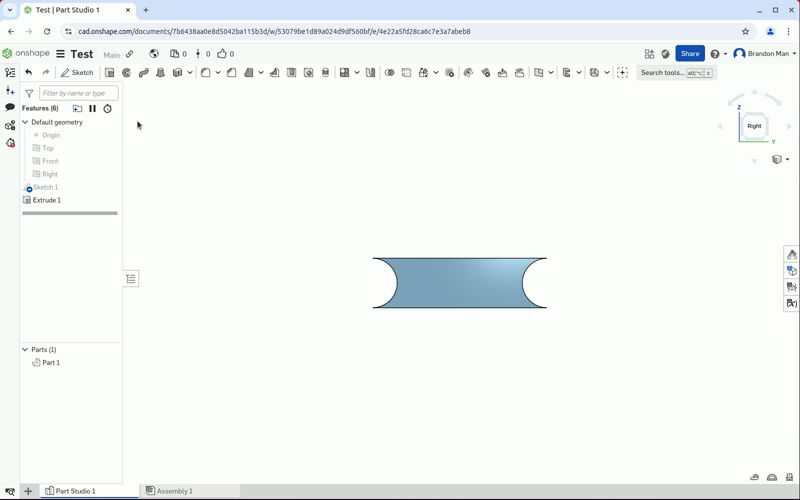
key(shift+h)
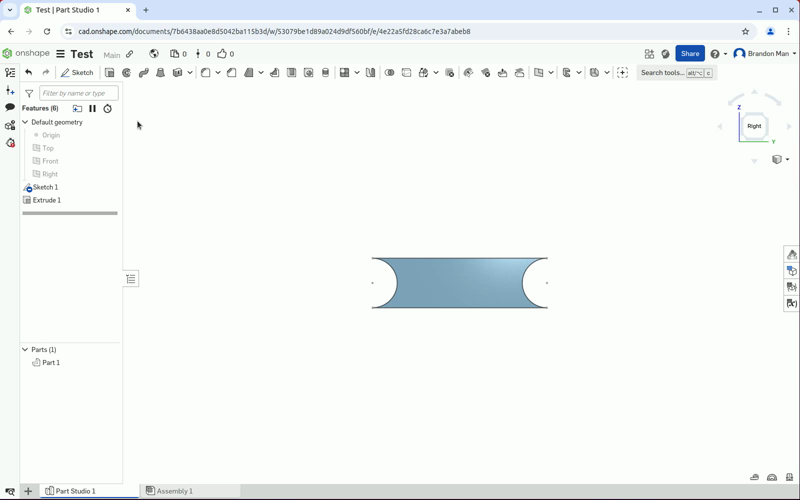
key(shift+h)
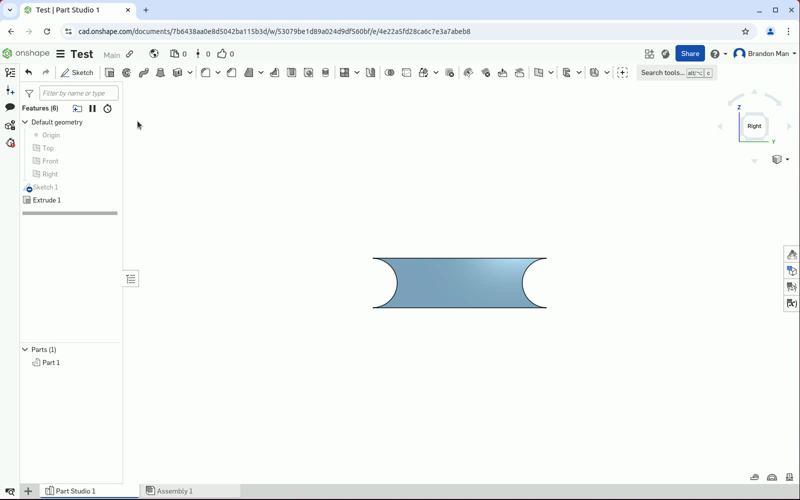
mouse_move(73, 189)
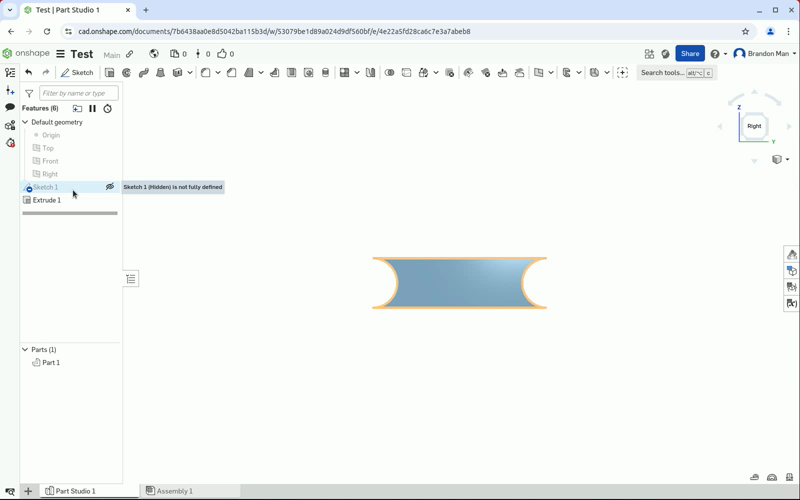
click(73, 189)
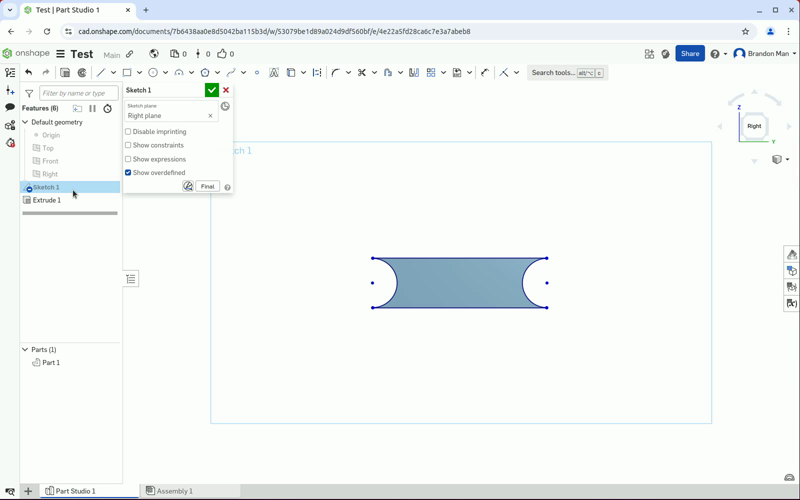
mouse_move(229, 92)
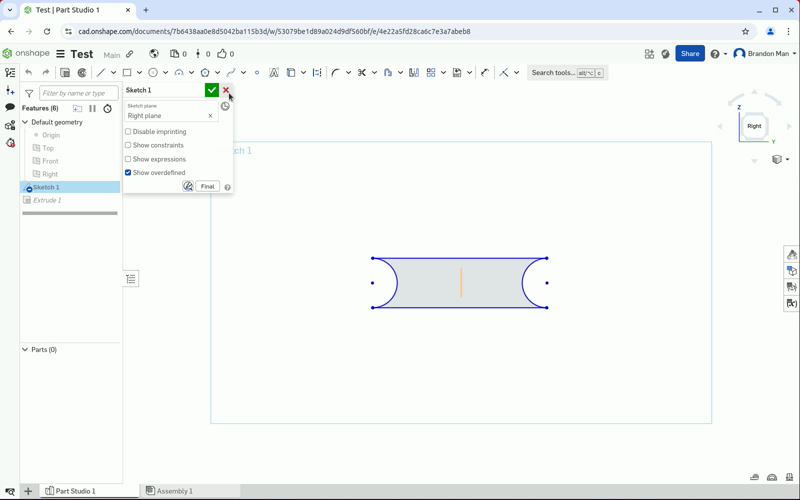
click(229, 92)
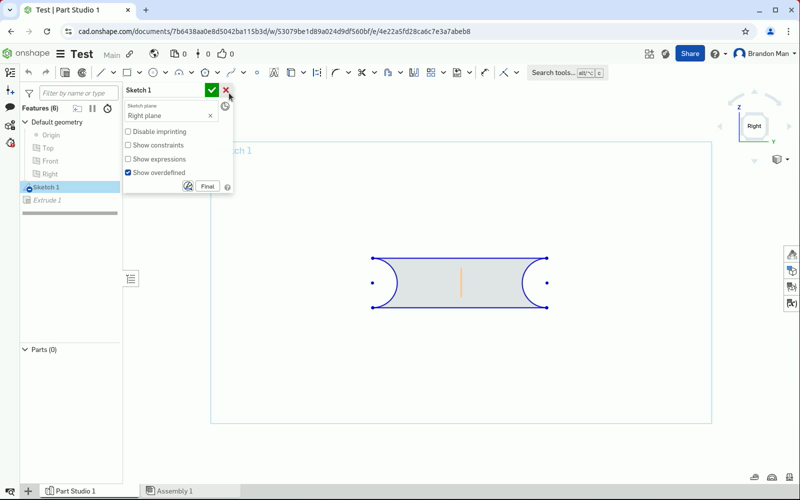
key(shift+s)
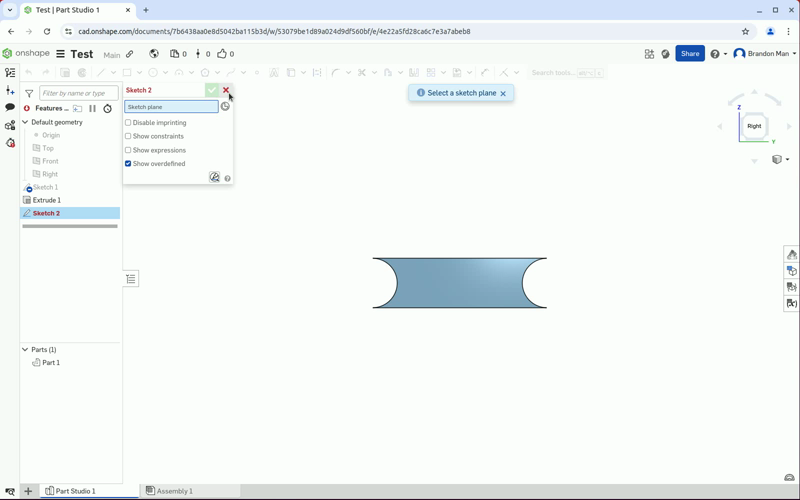
mouse_move(73, 176)
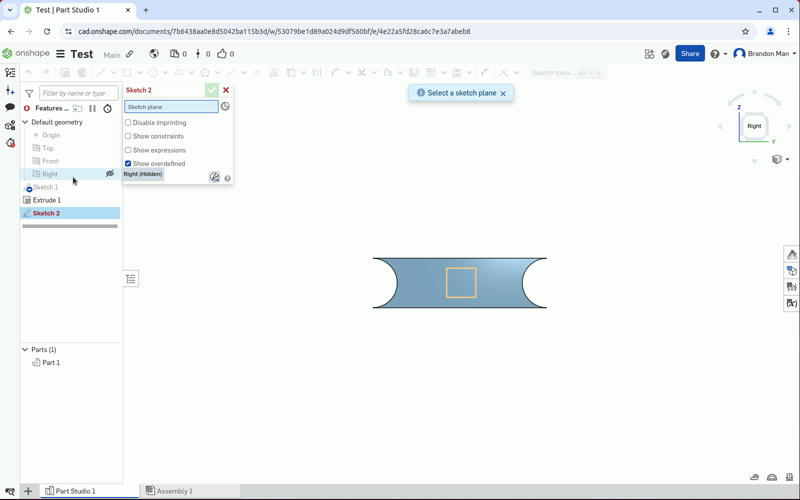
click(73, 176)
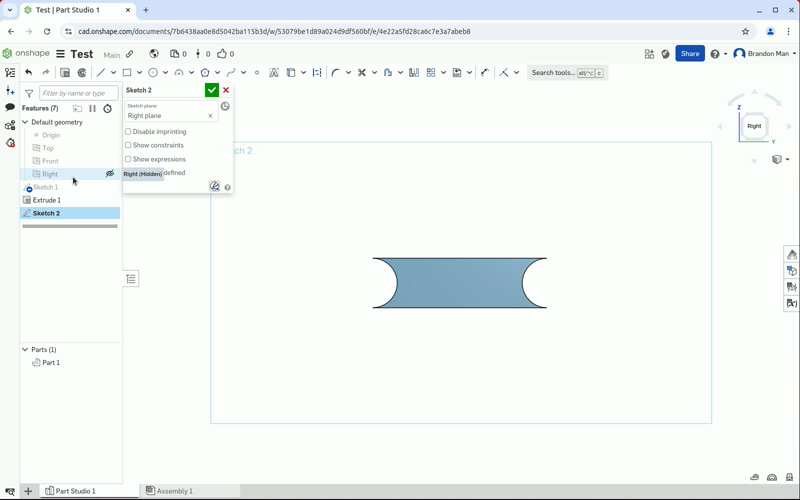
mouse_move(73, 352)
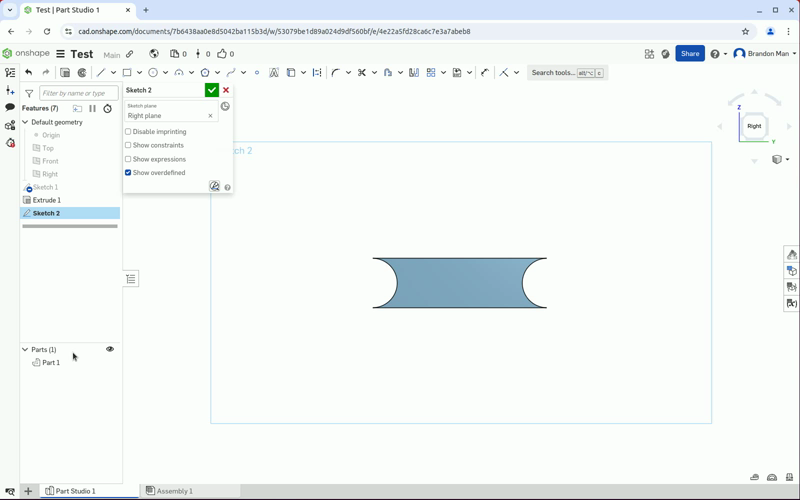
key(y)
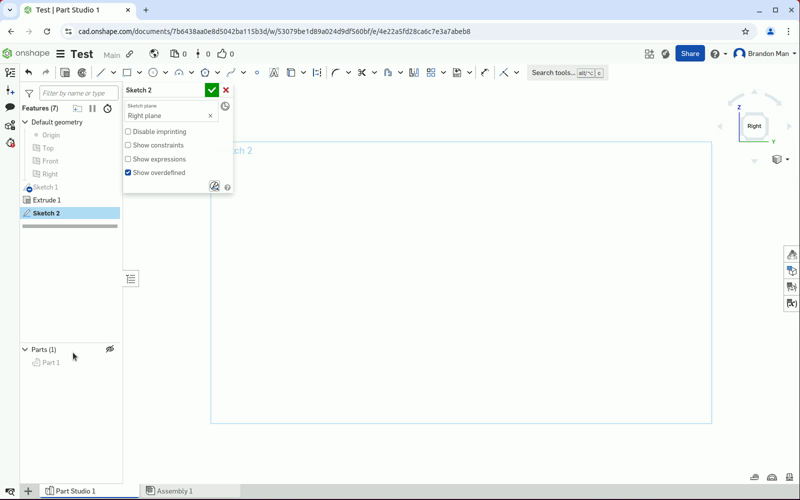
key(a)
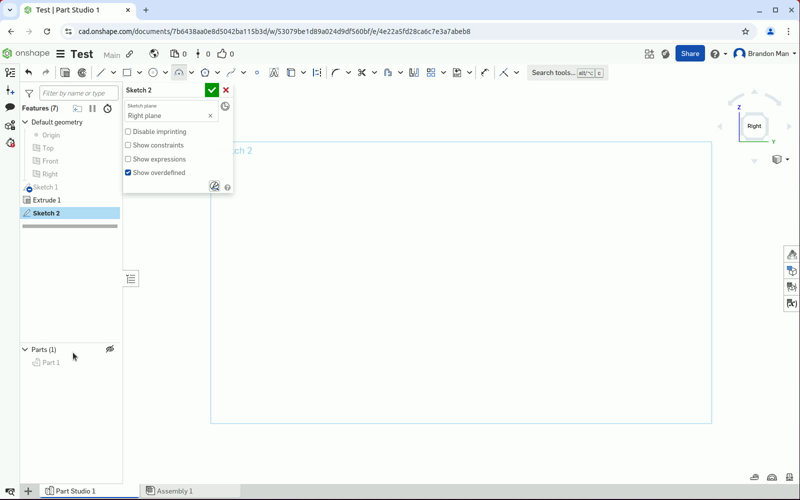
key_down(shift)
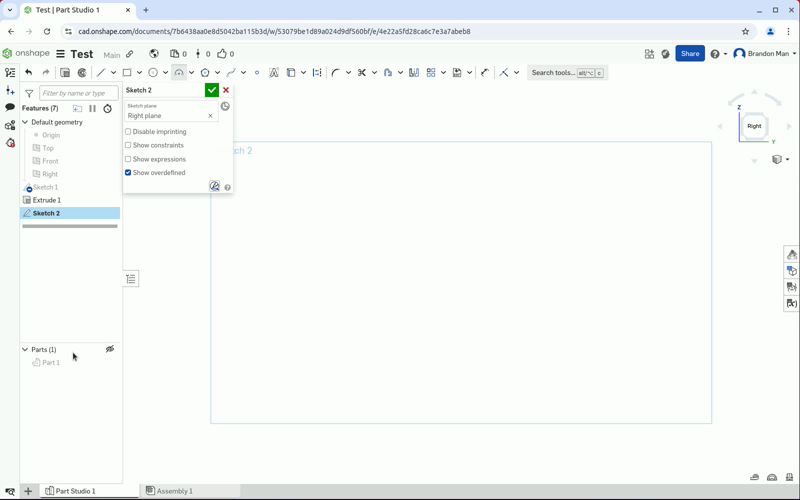
mouse_move(548, 307)
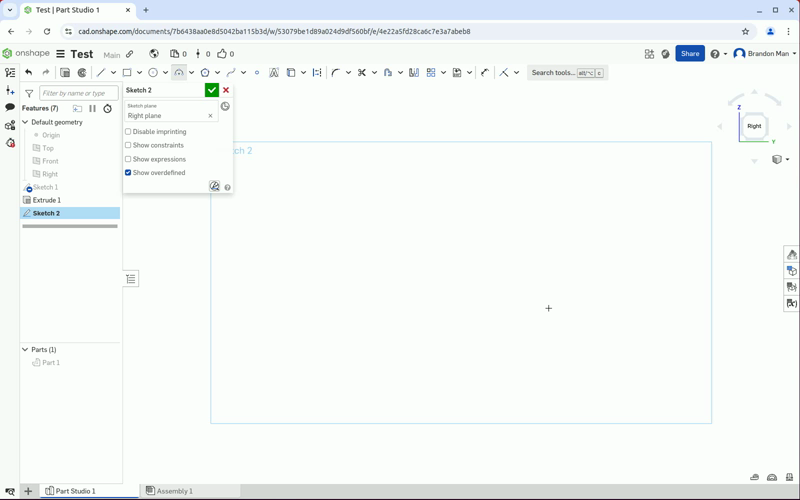
click(548, 307)
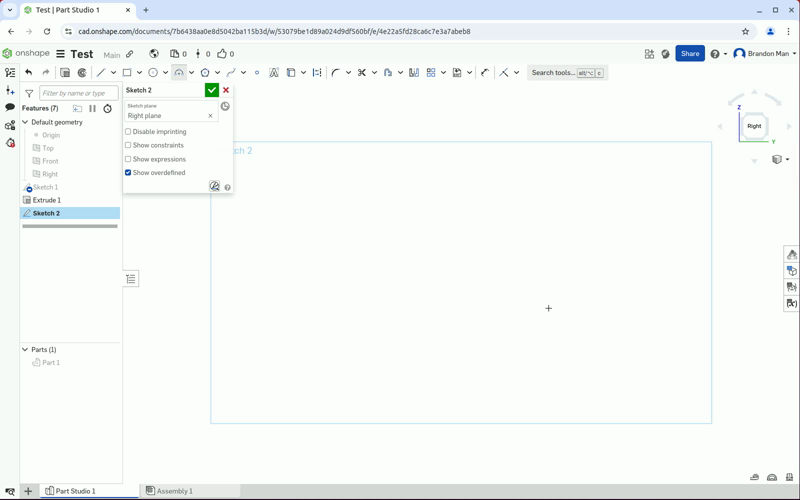
key_up(shift)
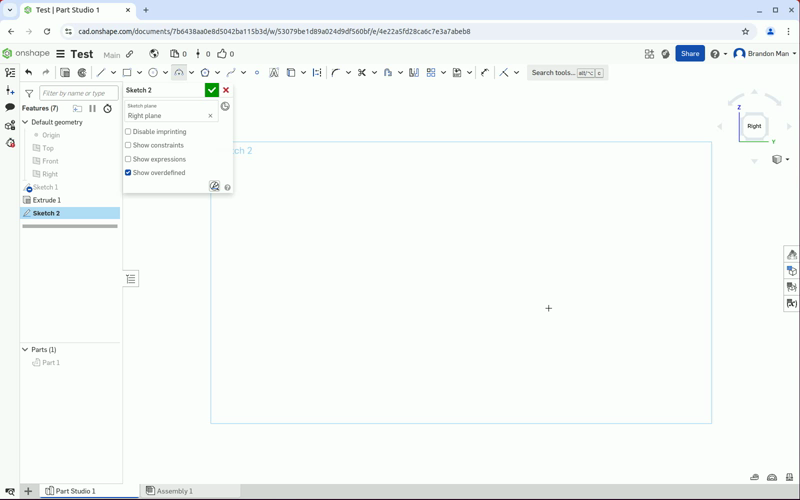
key_down(shift)
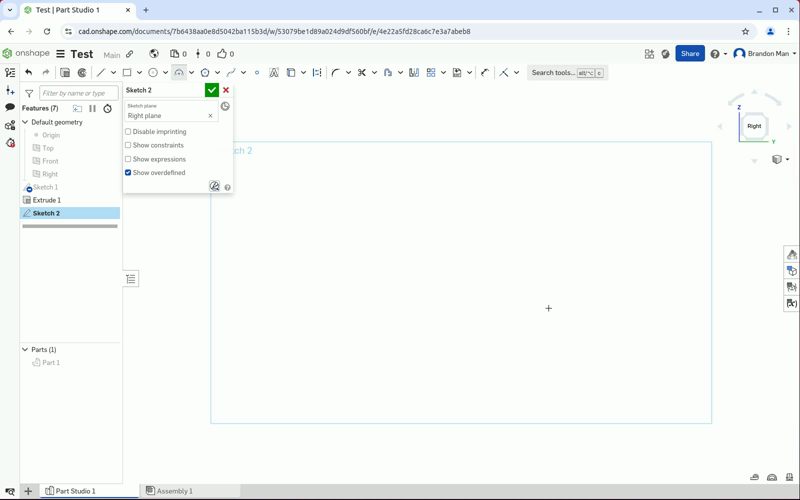
mouse_move(548, 256)
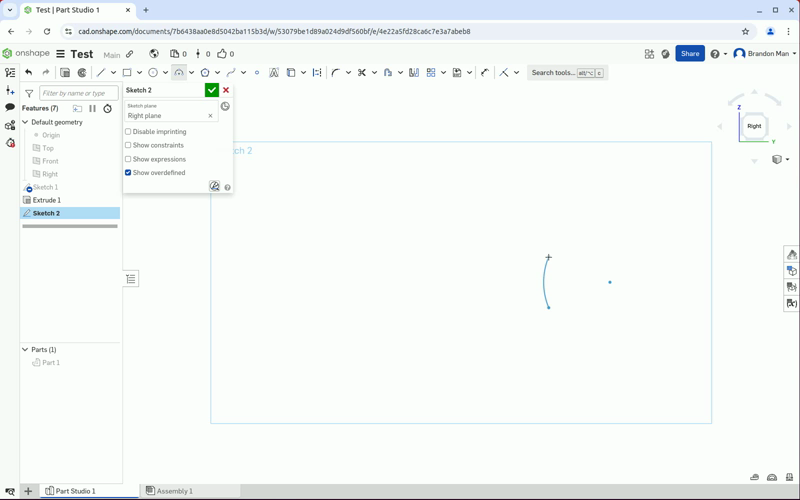
click(548, 256)
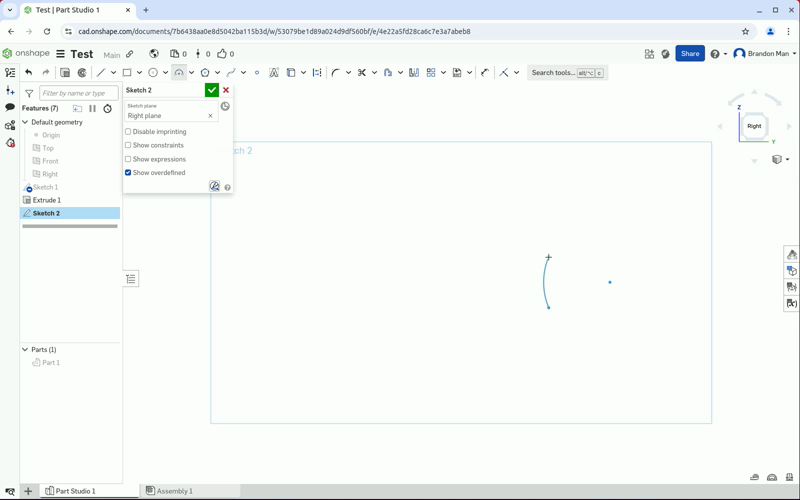
mouse_move(574, 282)
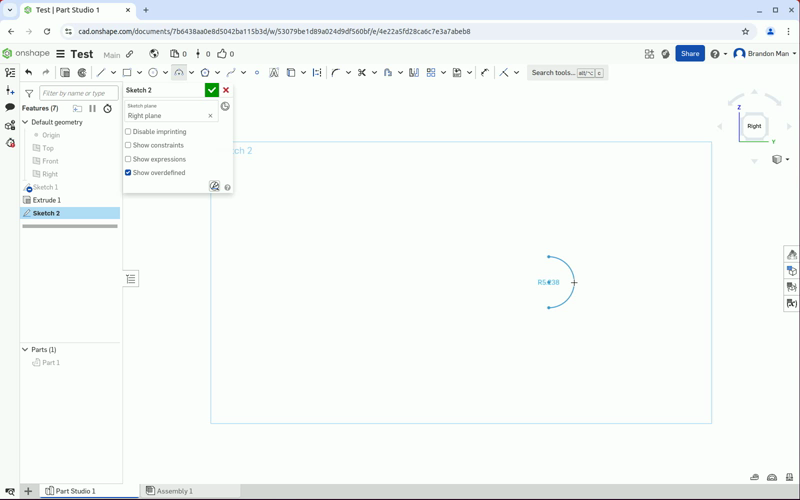
click(574, 282)
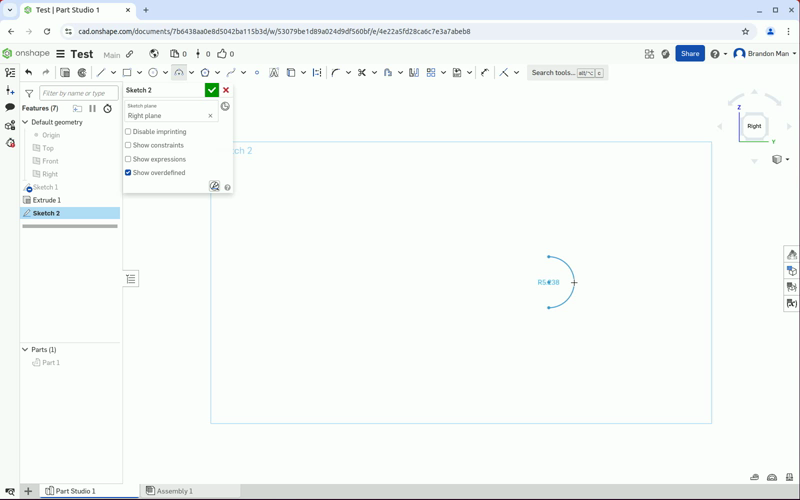
key_up(shift)
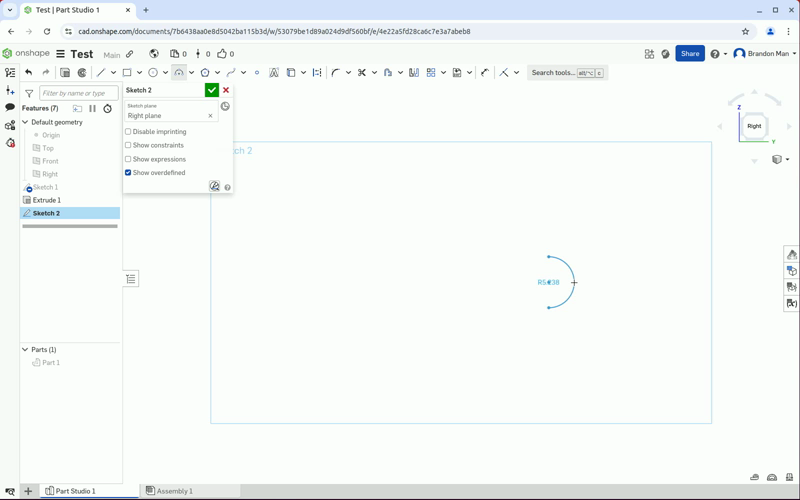
key(esc)
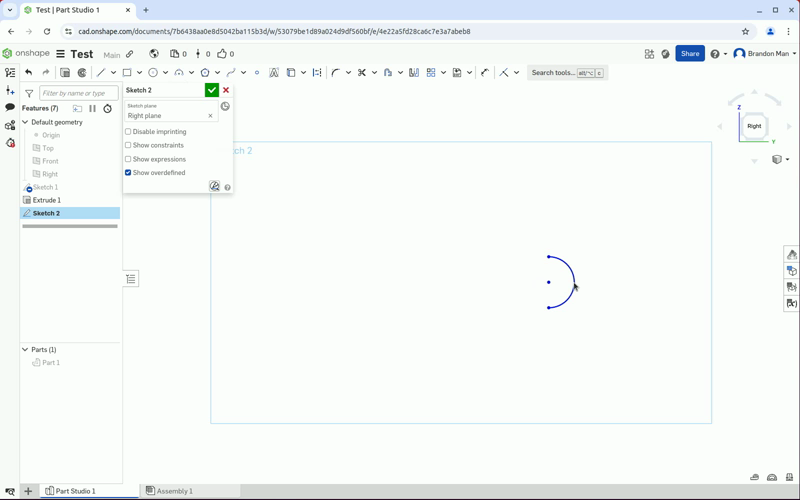
key(l)
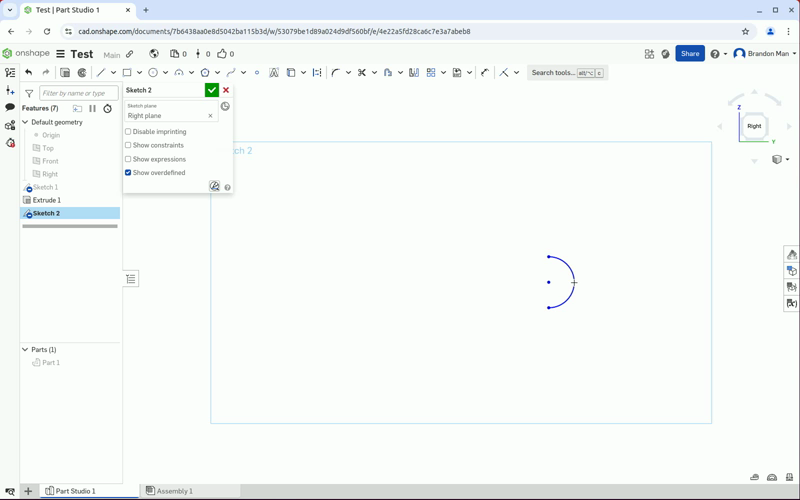
mouse_move(548, 256)
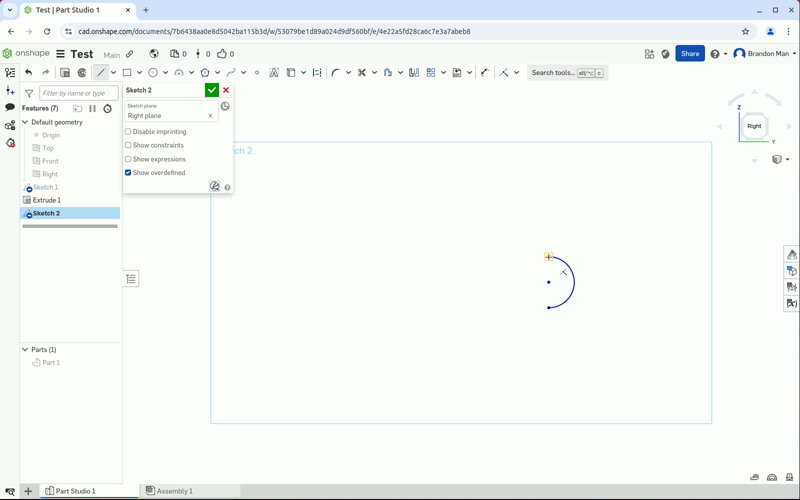
click(548, 256)
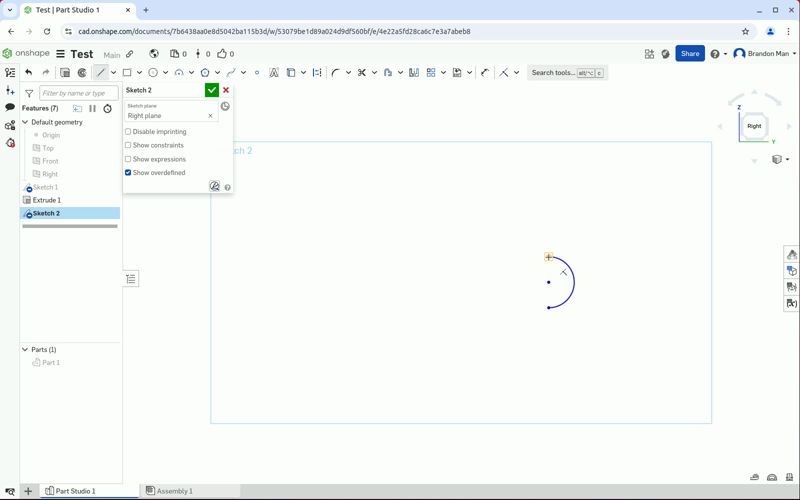
key_down(shift)
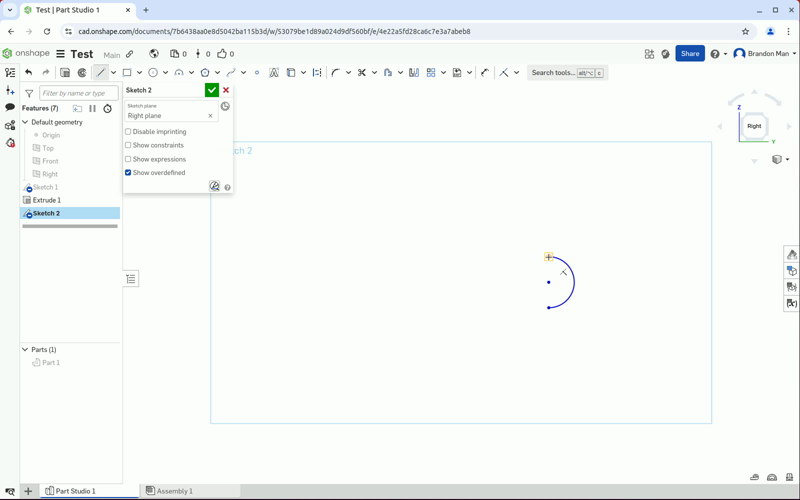
mouse_move(578, 256)
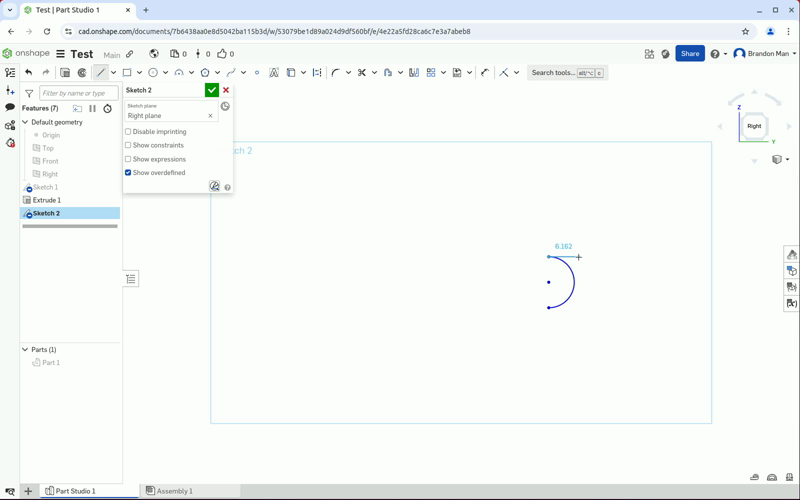
mouse_move(548, 264)
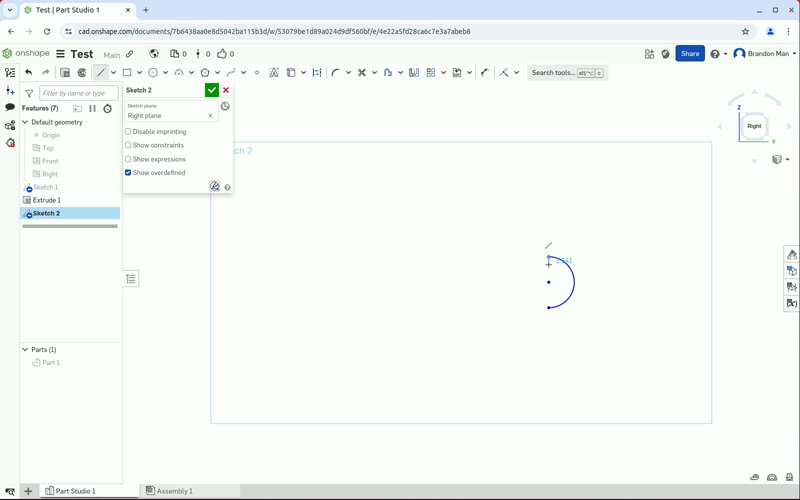
click(548, 264)
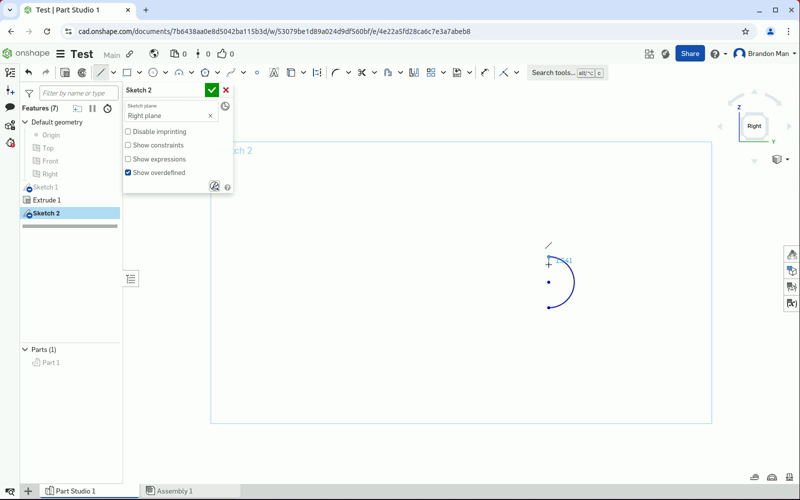
key_up(shift)
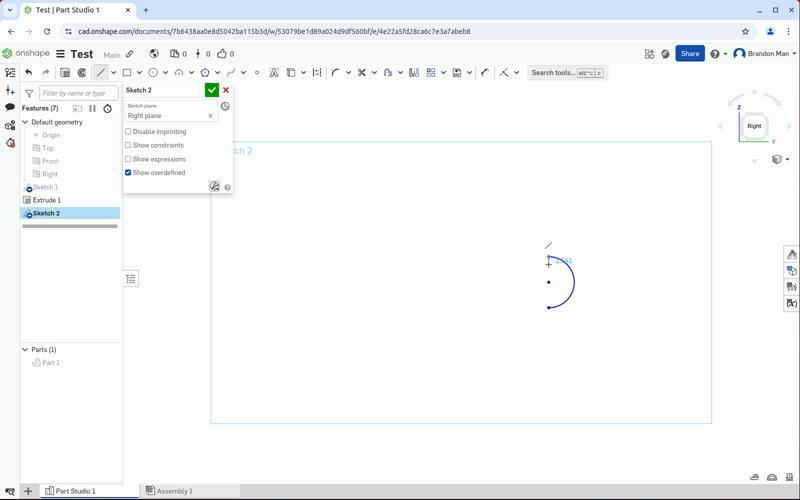
key(esc)
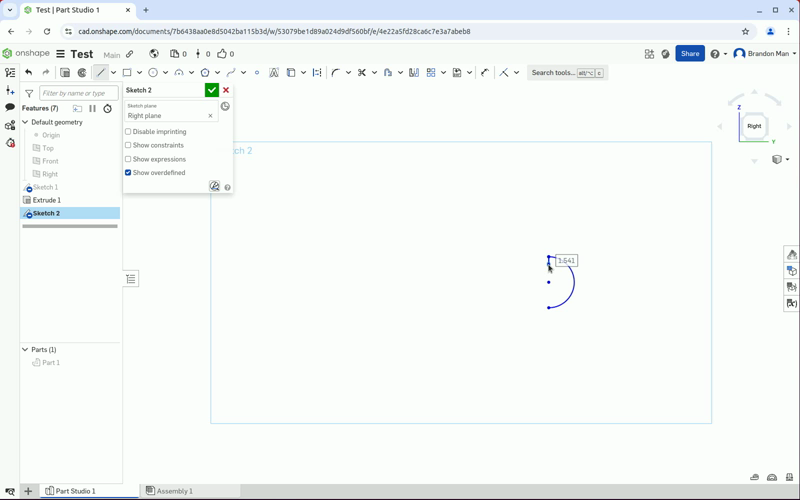
key(a)
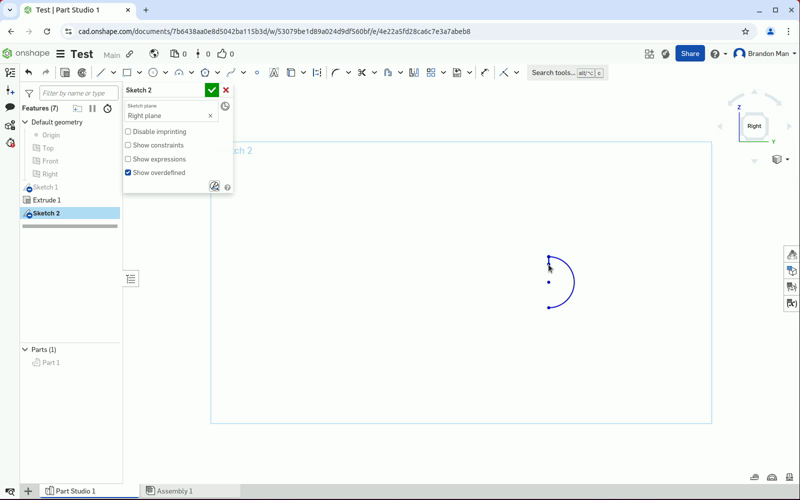
mouse_move(548, 264)
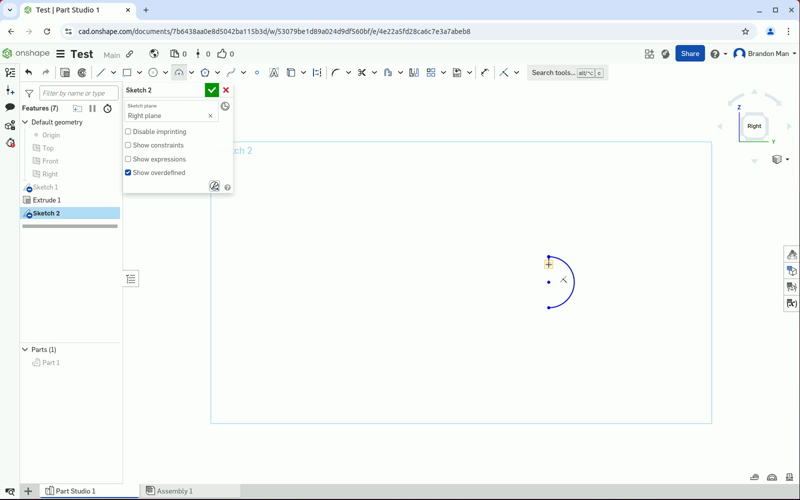
click(548, 264)
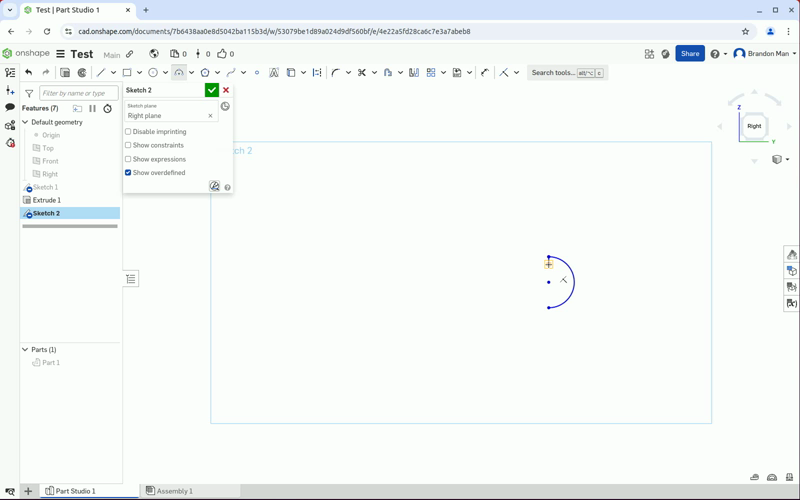
key_down(shift)
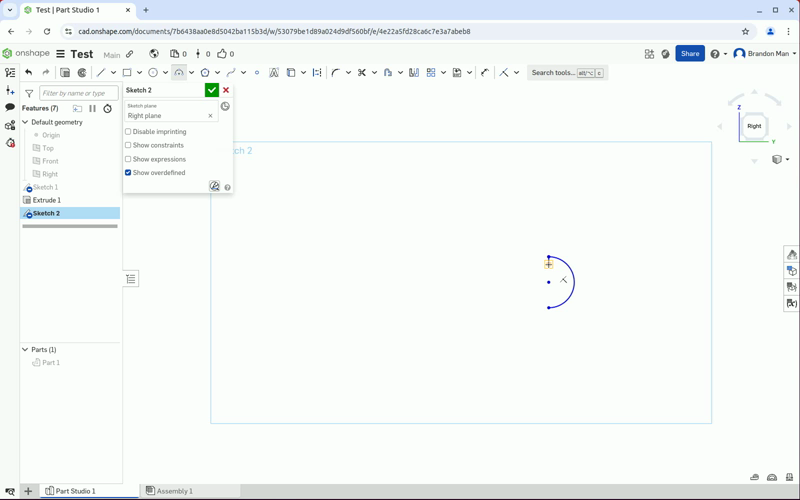
mouse_move(548, 300)
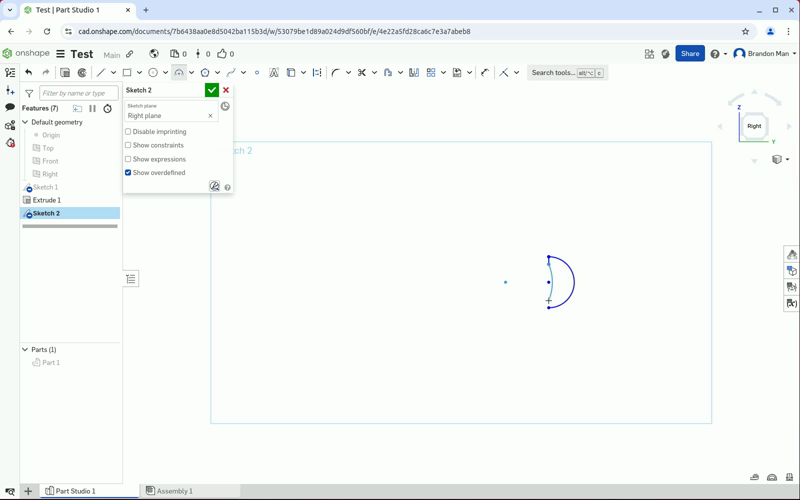
click(548, 300)
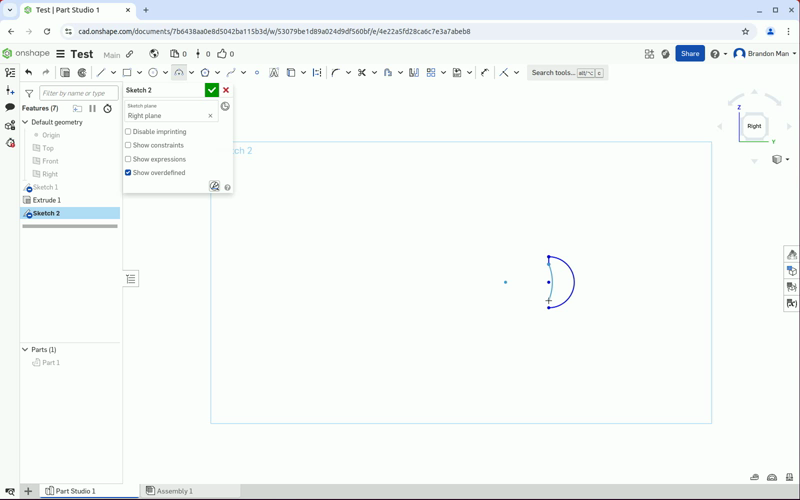
mouse_move(566, 282)
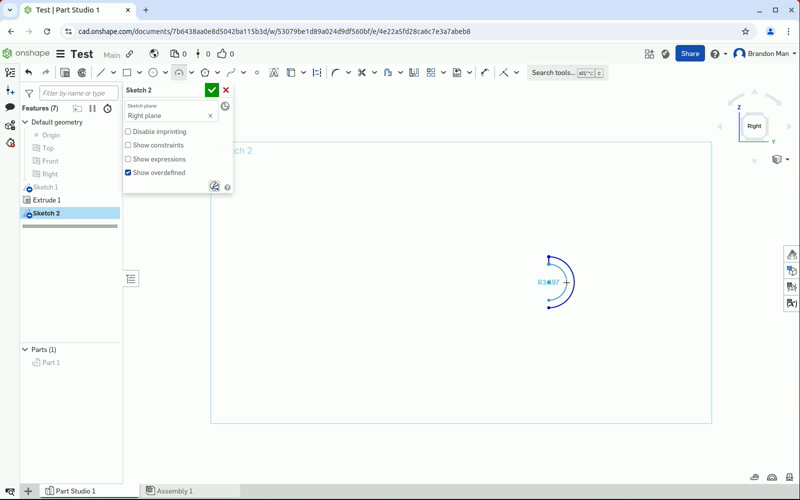
click(566, 282)
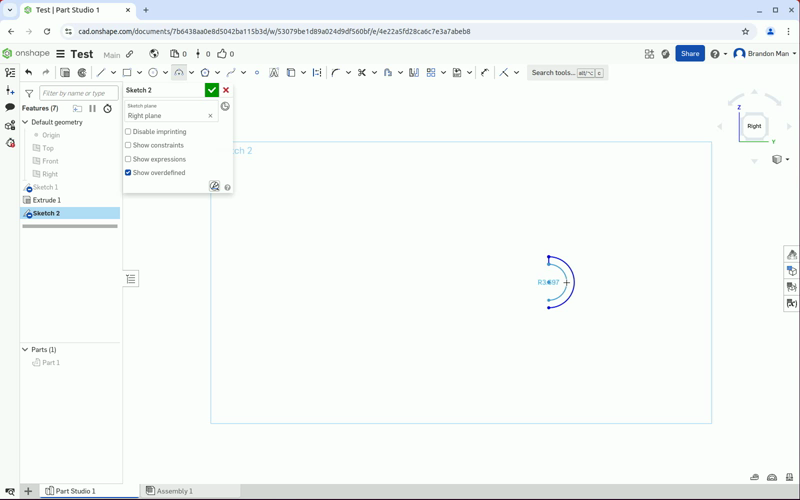
key_up(shift)
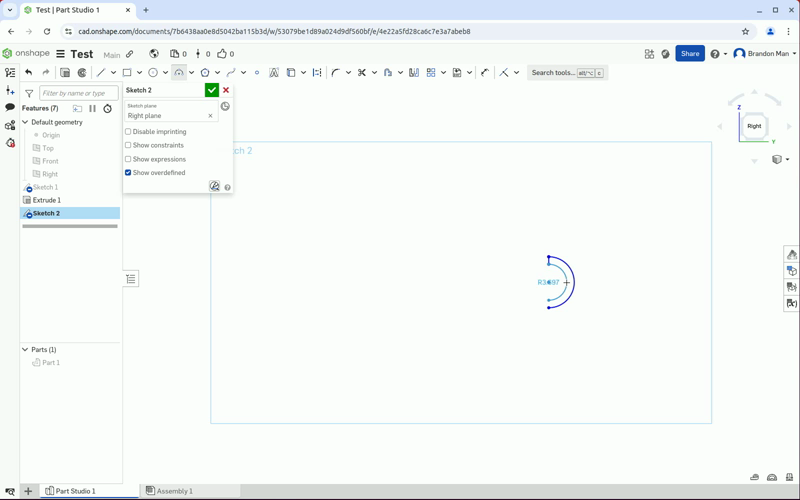
key(esc)
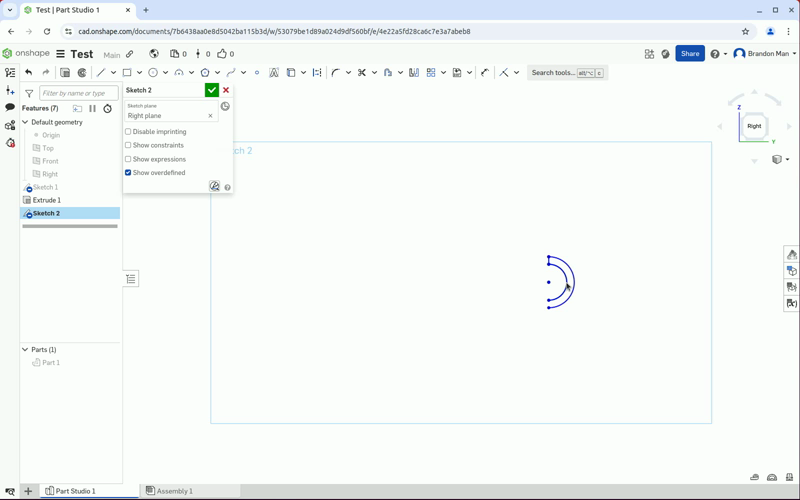
key(l)
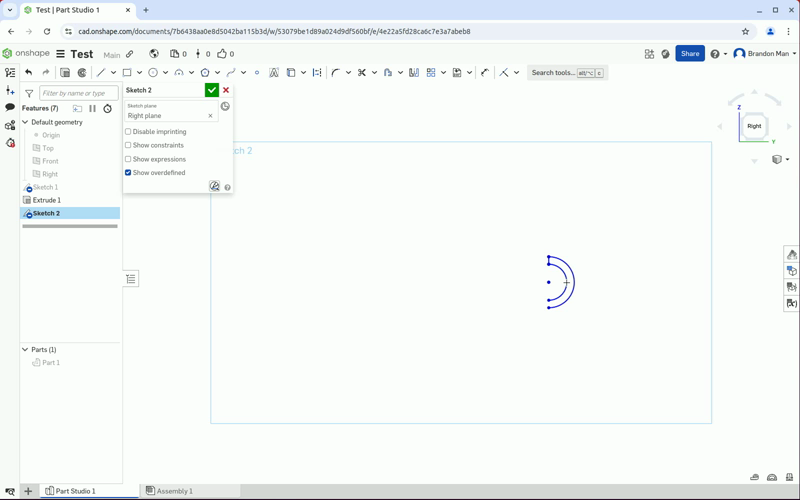
mouse_move(548, 300)
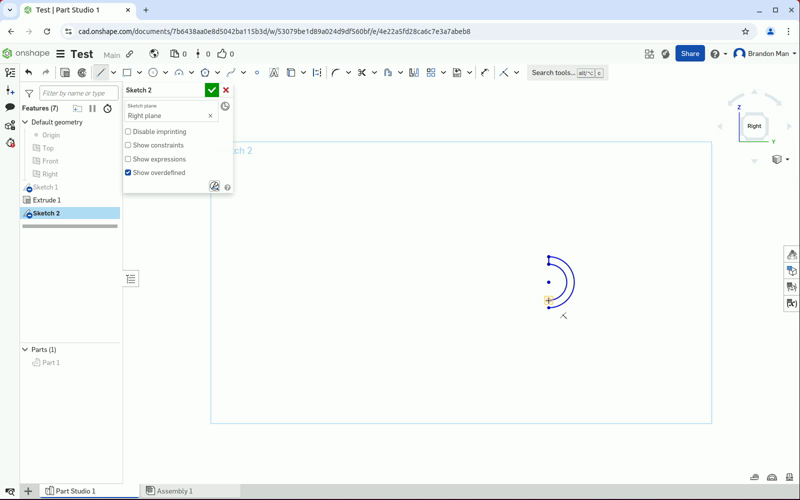
click(548, 300)
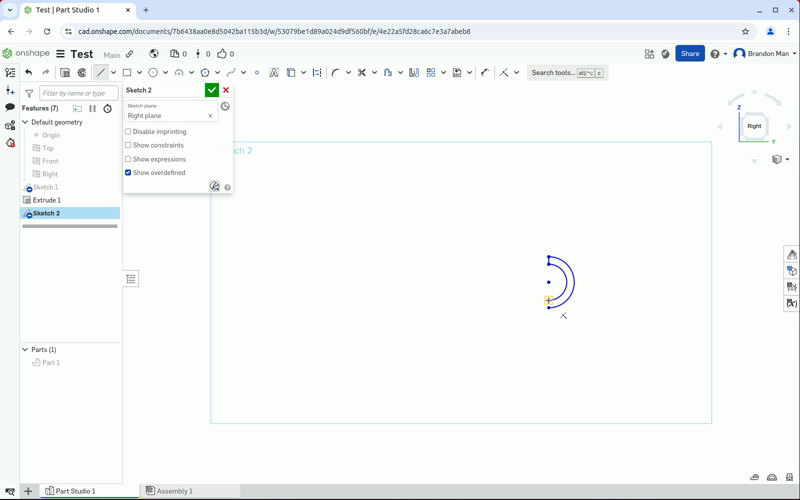
mouse_move(578, 300)
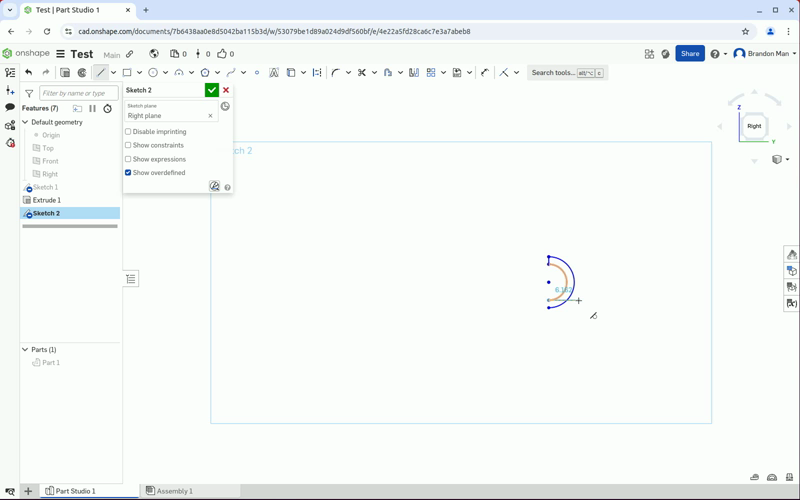
key_down(shift)
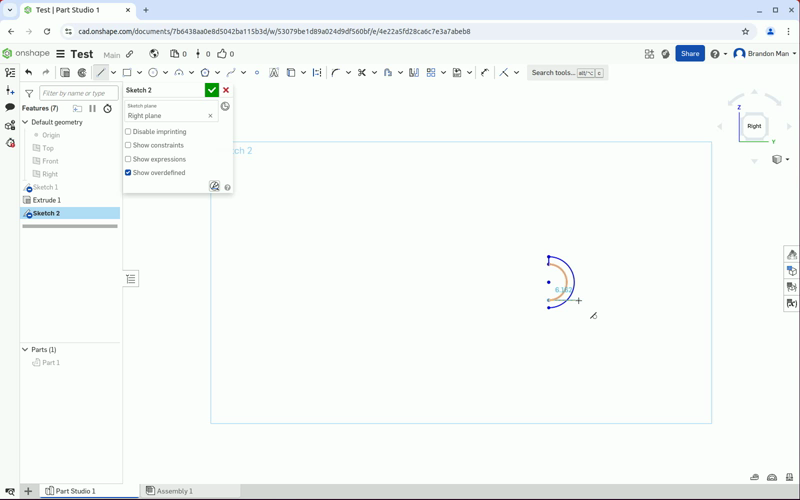
mouse_move(548, 307)
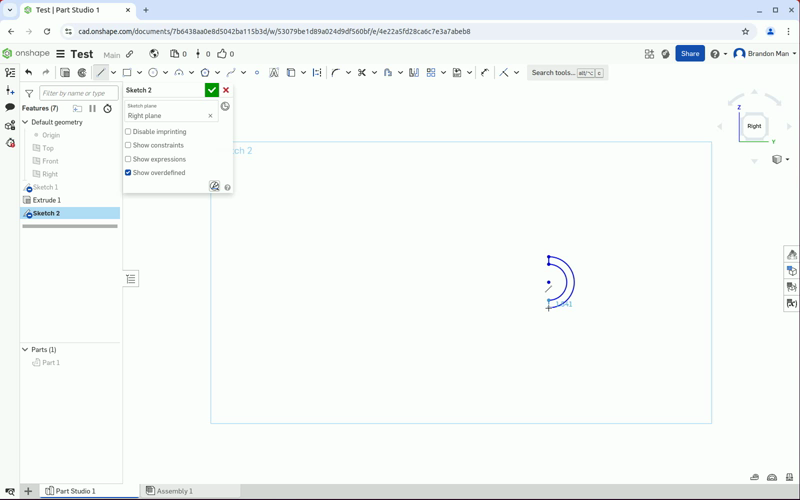
key_up(shift)
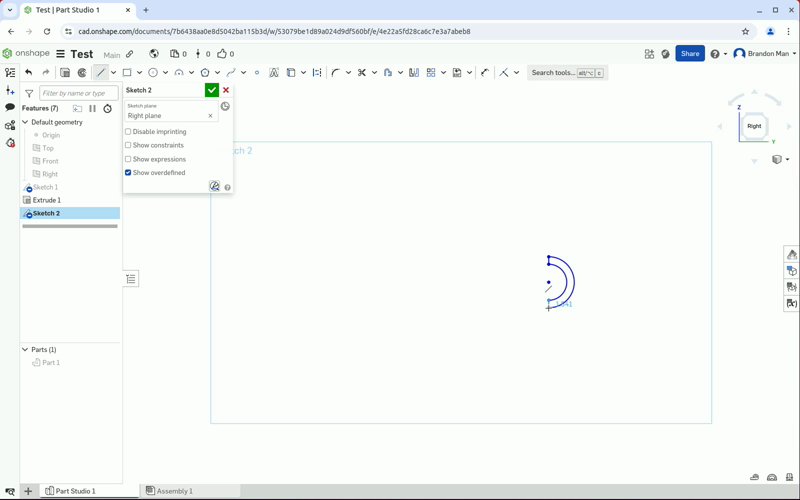
click(548, 307)
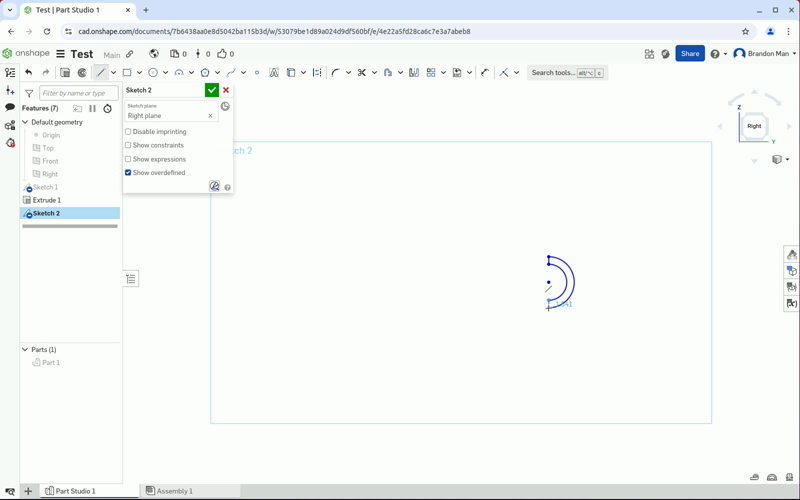
key(esc)
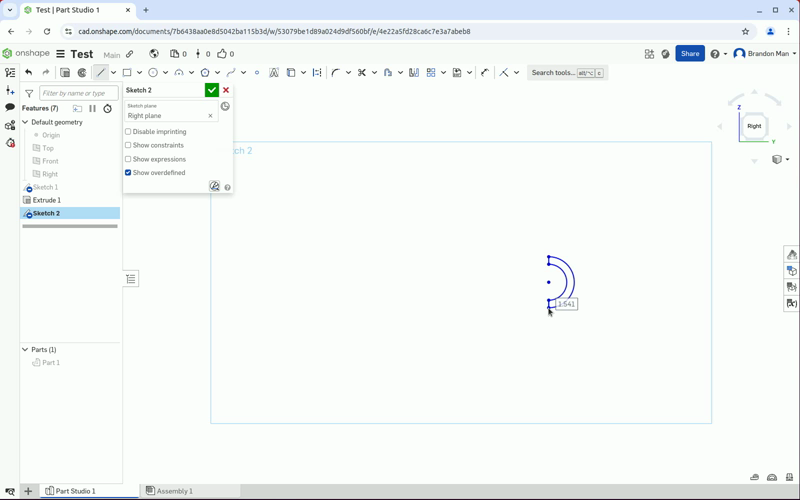
mouse_move(568, 287)
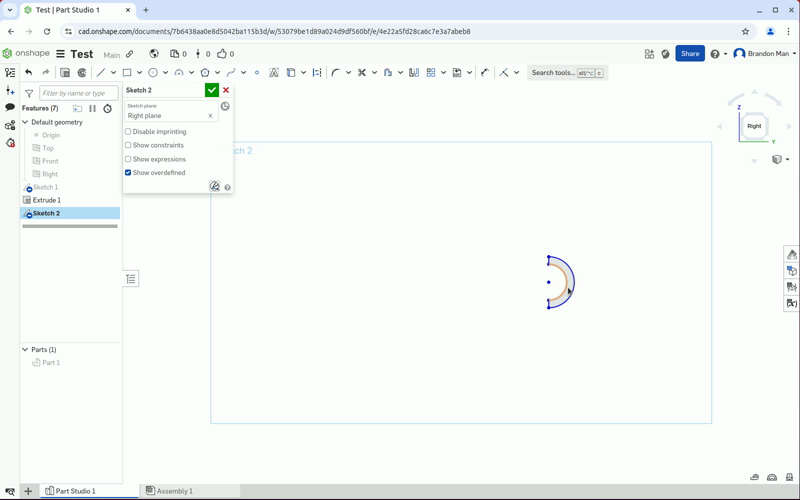
scroll(6)
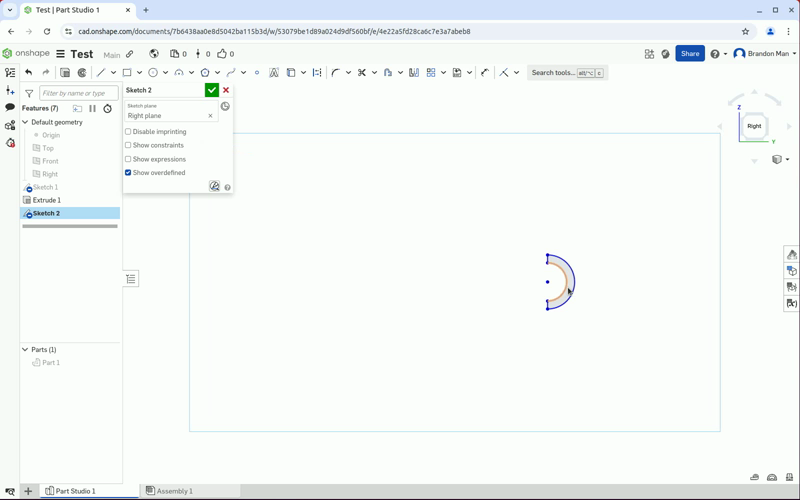
scroll(6)
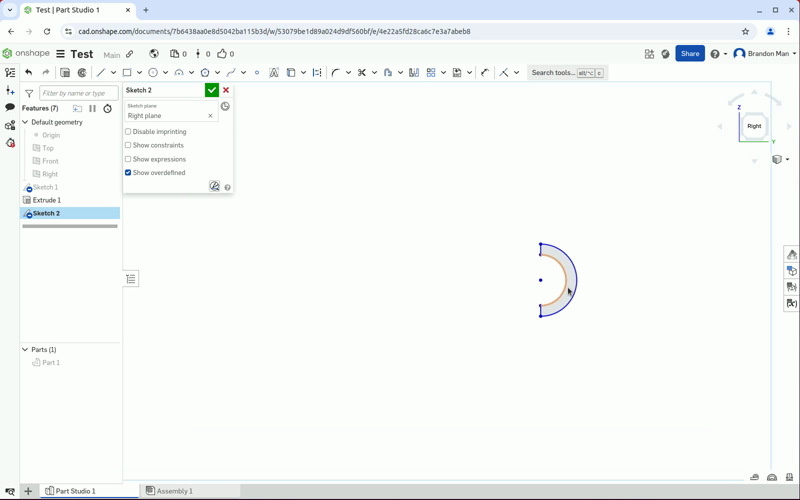
scroll(6)
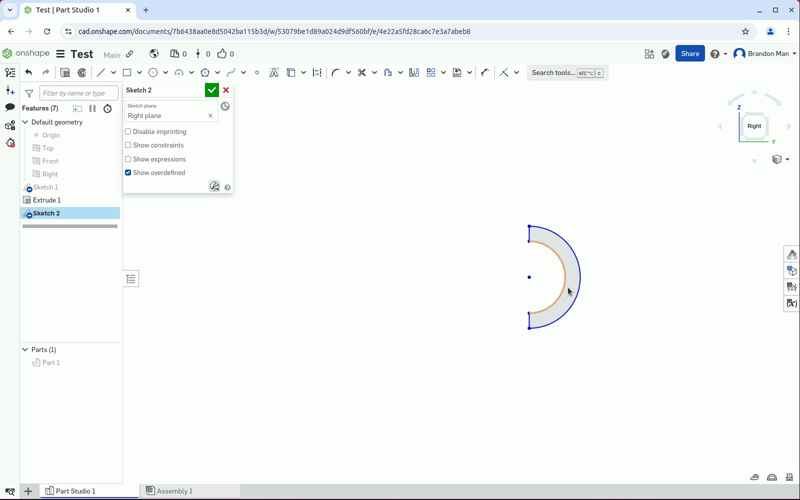
scroll(6)
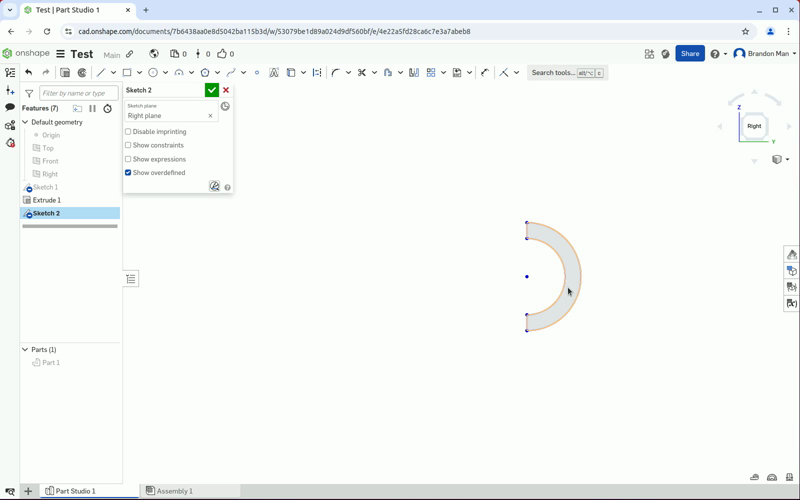
scroll(6)
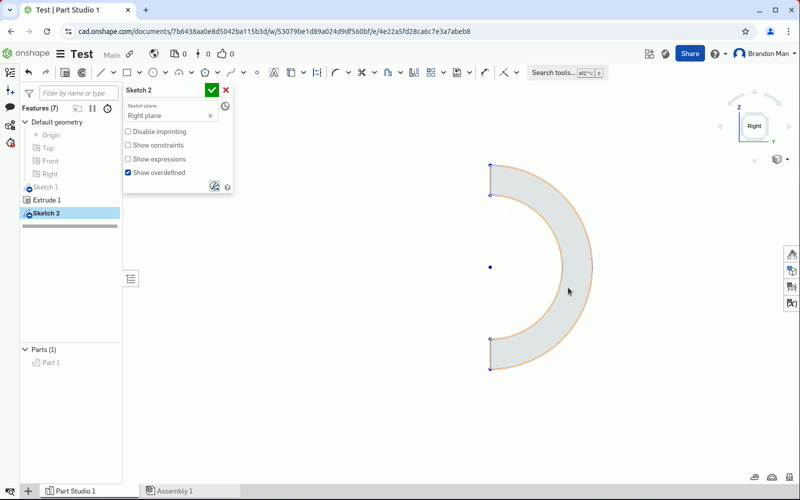
scroll(6)
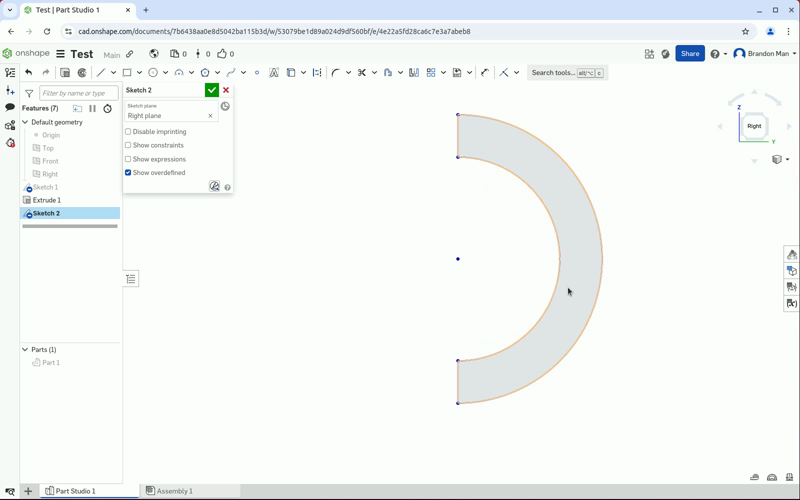
scroll(6)
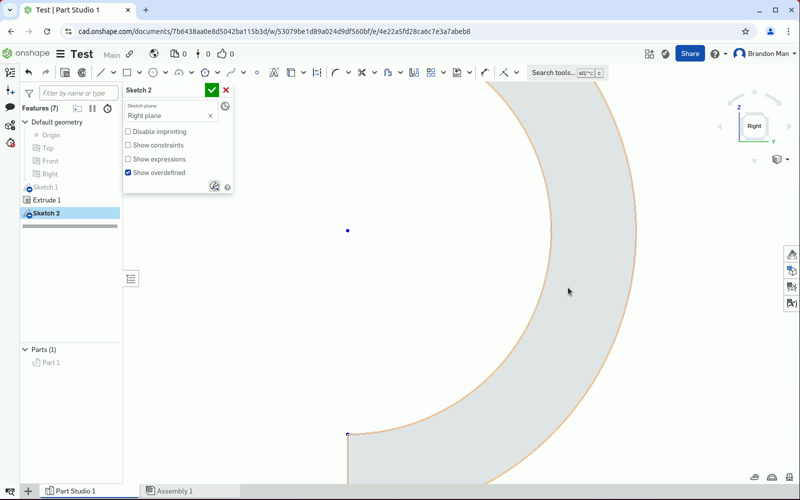
click(568, 287)
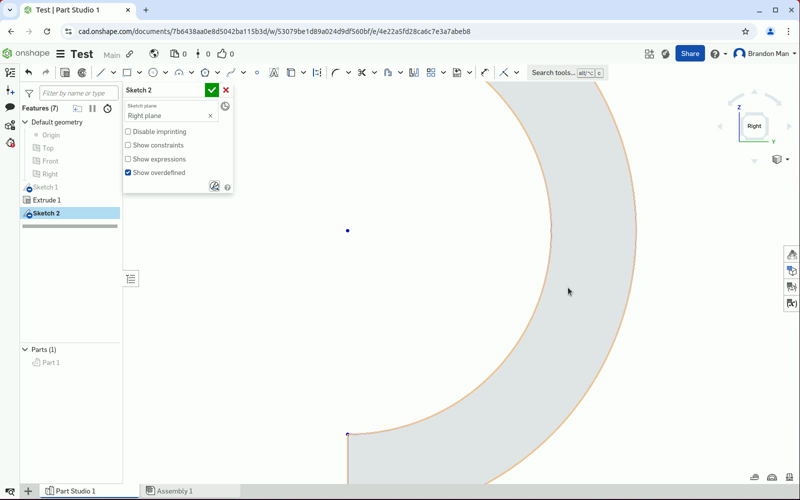
scroll(-6)
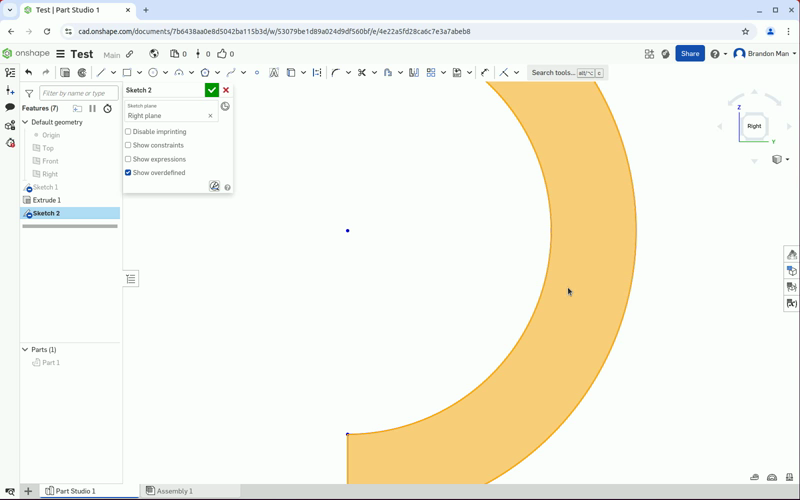
scroll(-6)
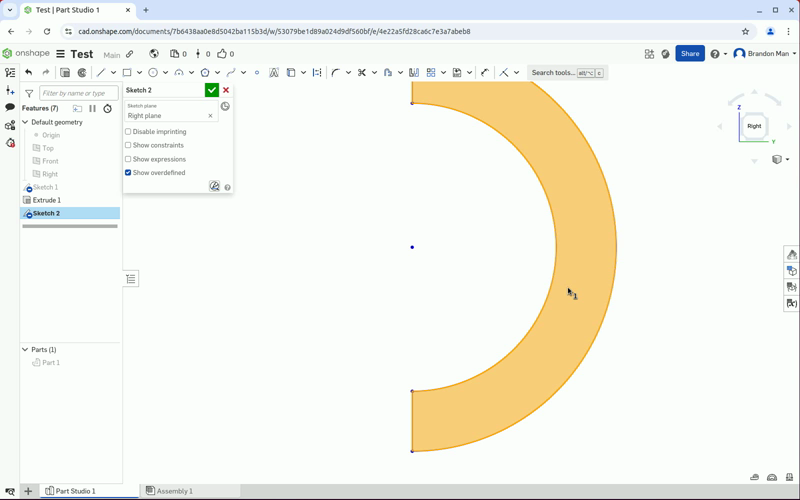
scroll(-6)
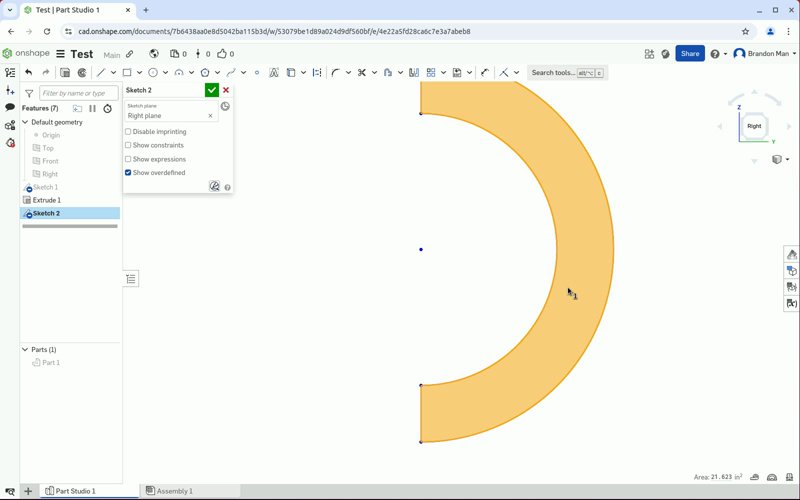
scroll(-6)
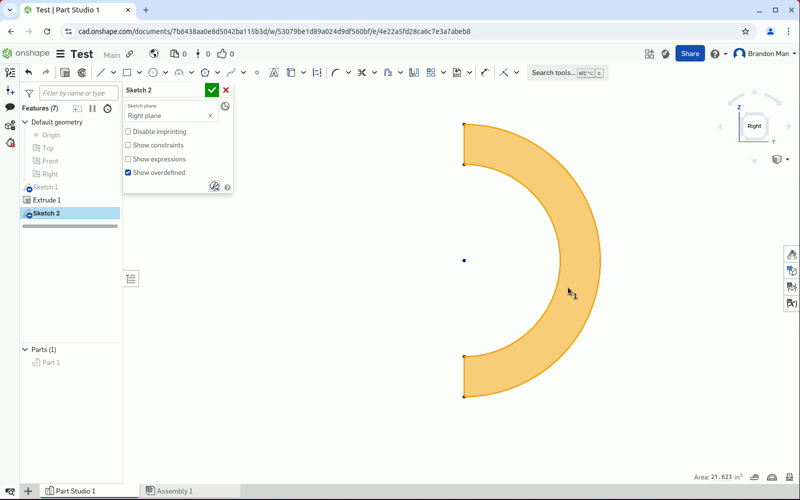
scroll(-6)
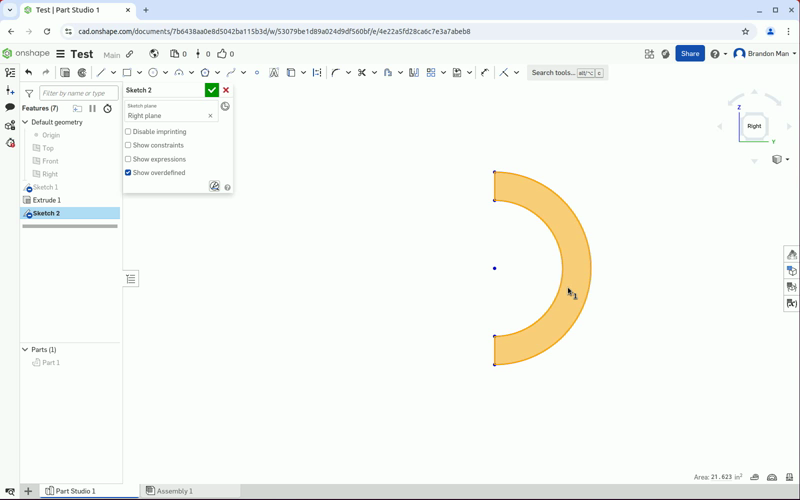
scroll(-6)
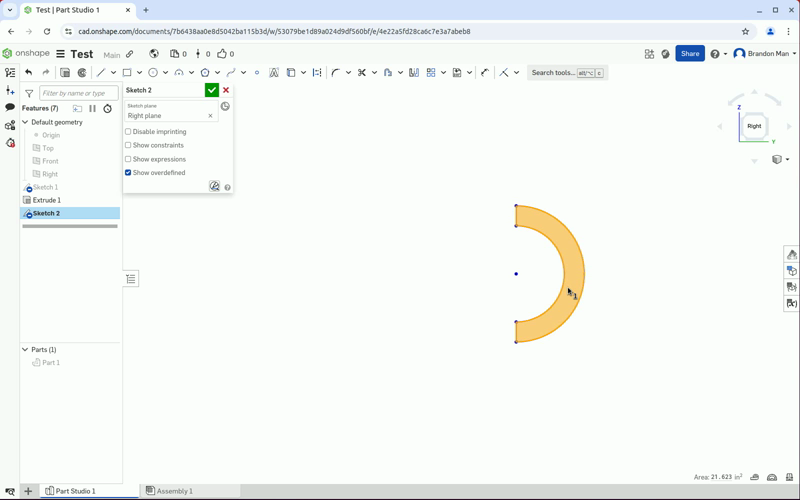
scroll(-6)
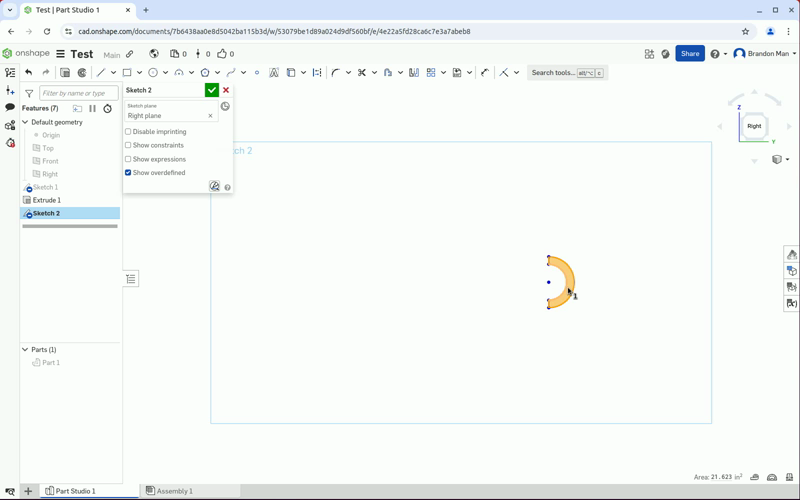
mouse_move(73, 352)
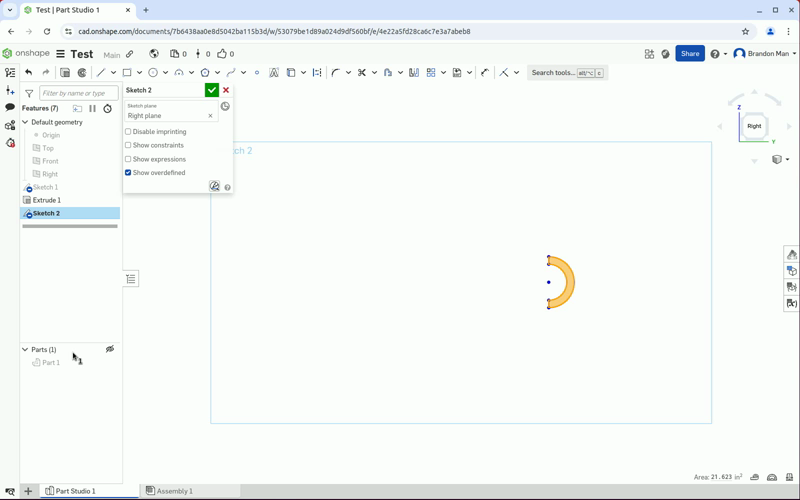
key(shift+y)
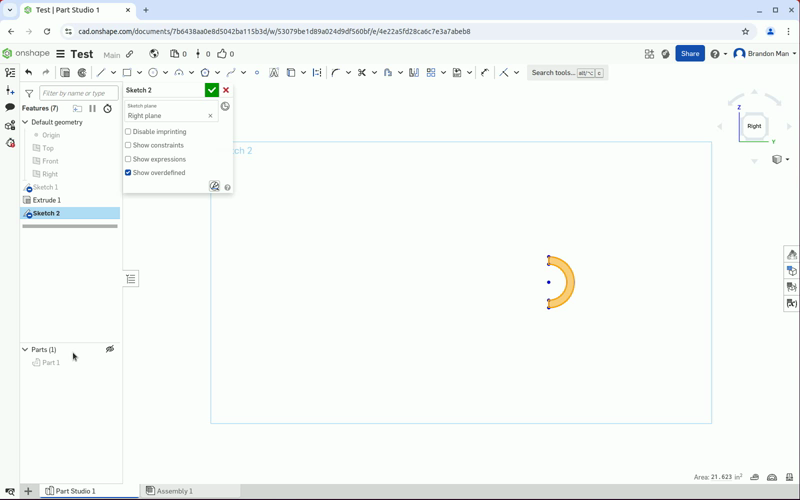
key(shift+e)
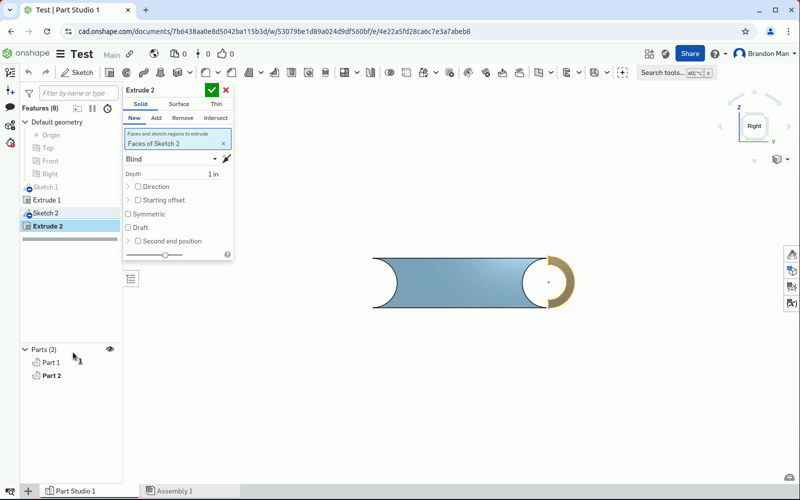
mouse_move(143, 106)
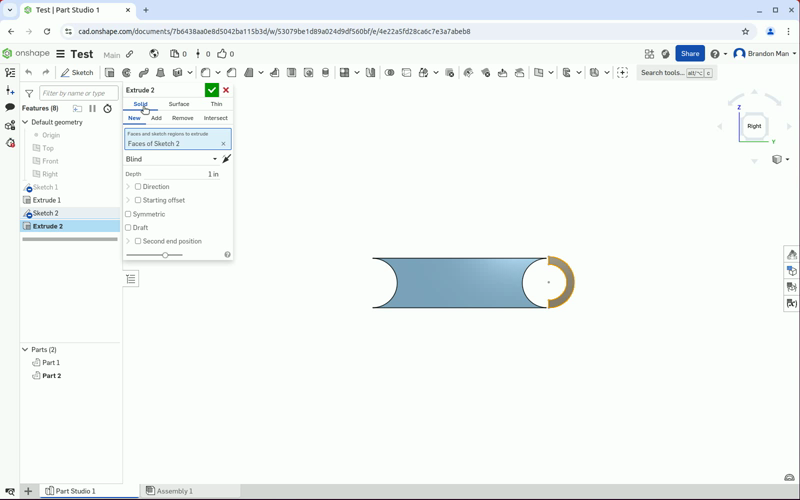
click(143, 106)
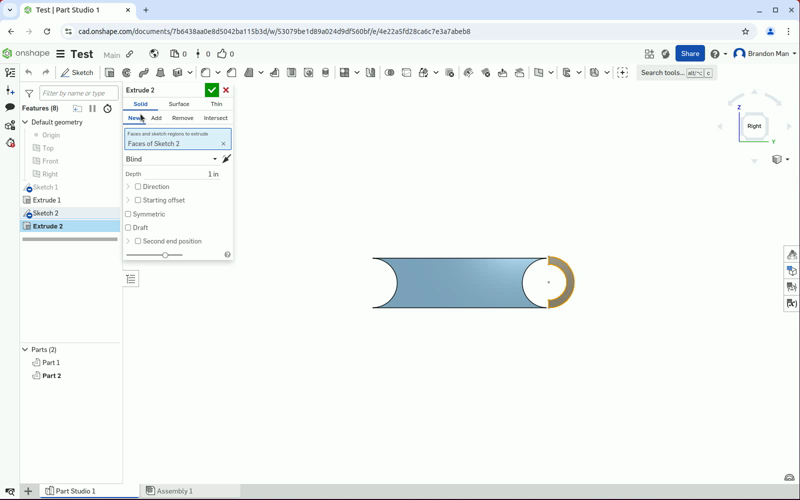
mouse_move(137, 120)
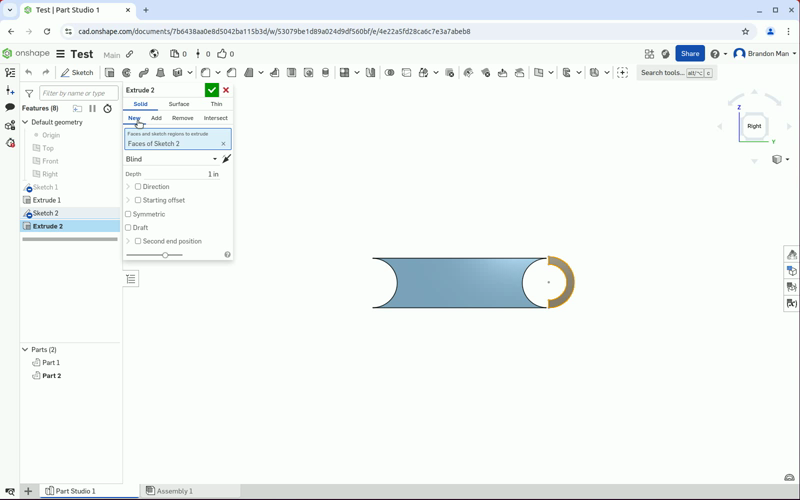
click(137, 120)
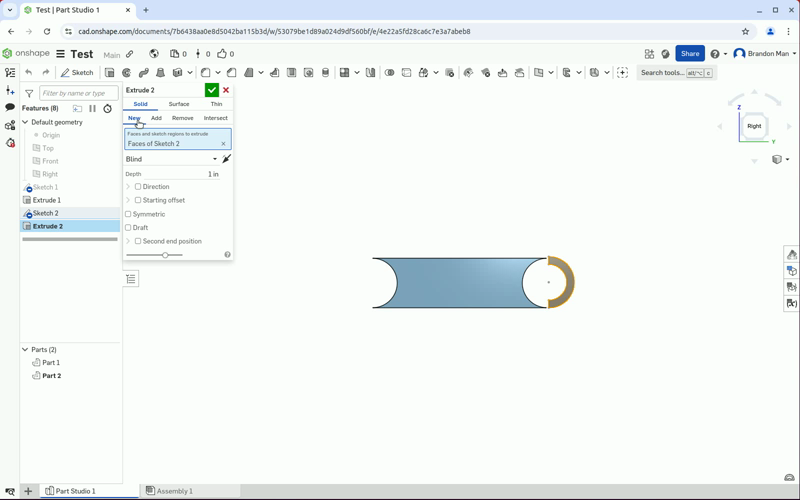
key(tab, 4)
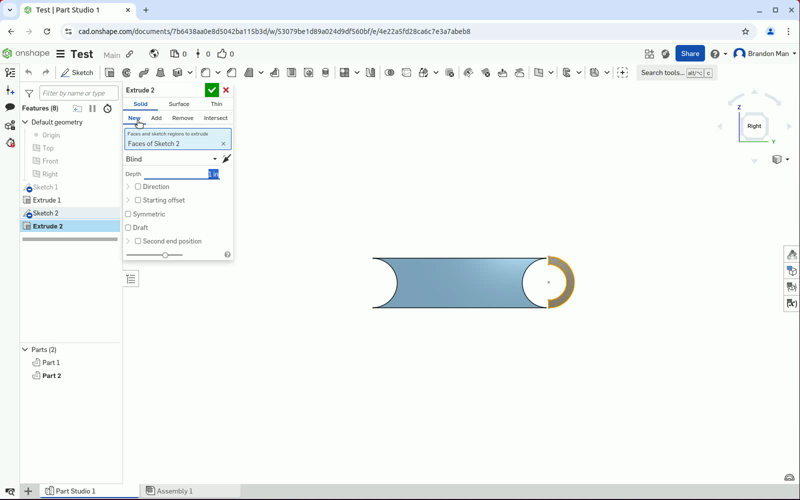
text(5.055)
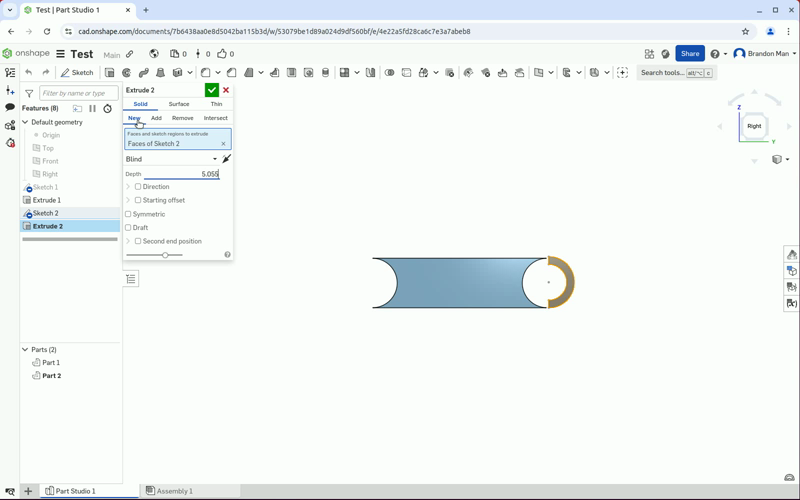
key(enter)
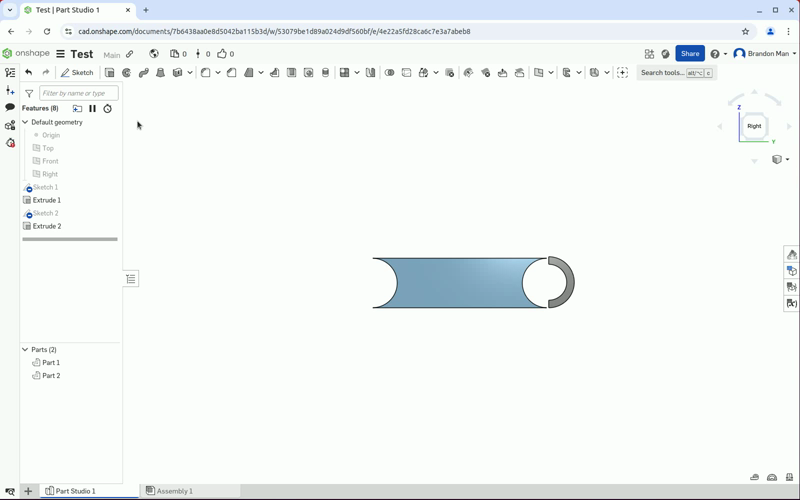
key(shift+h)
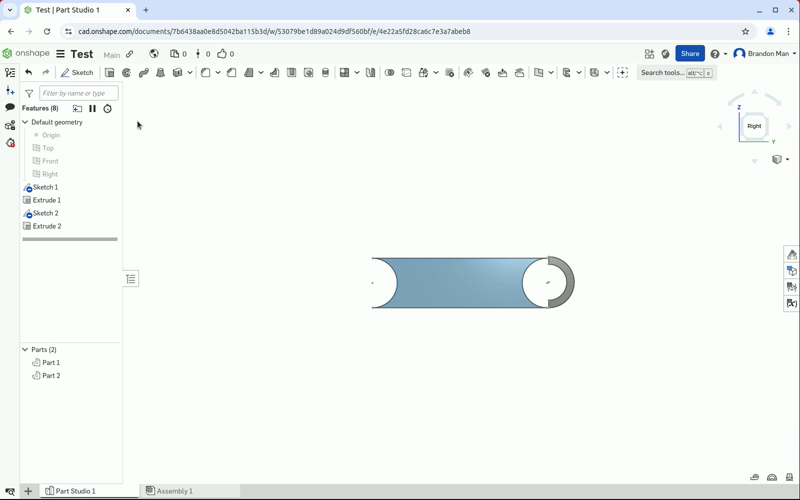
key(shift+h)
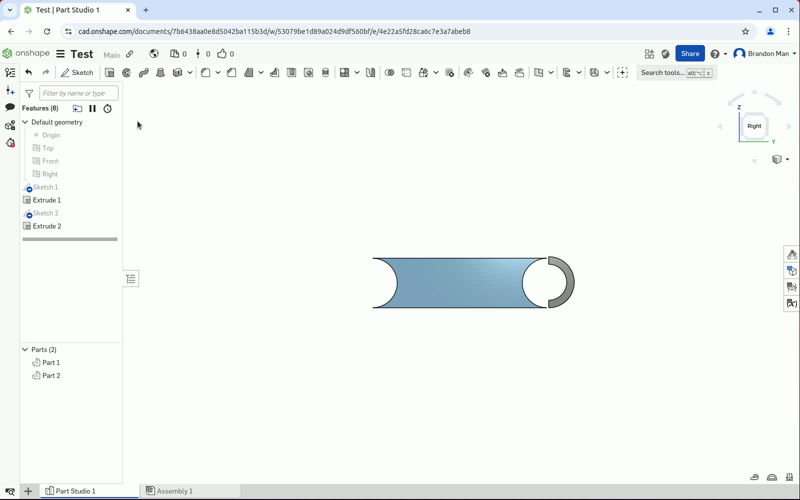
mouse_move(73, 189)
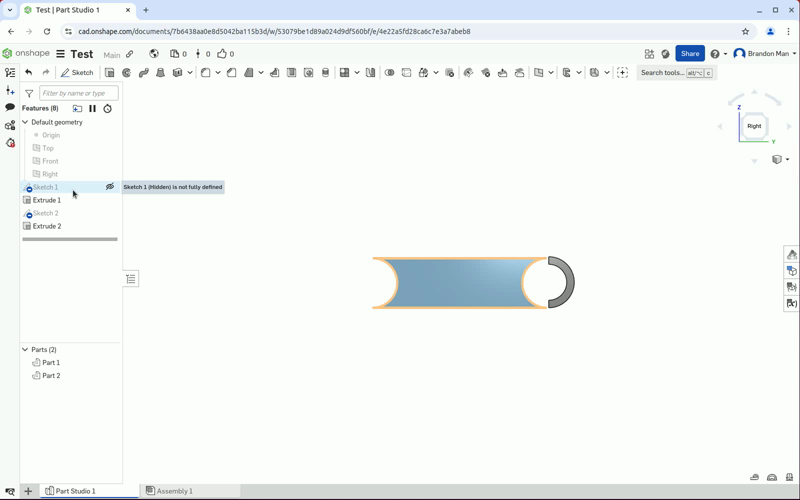
click(73, 189)
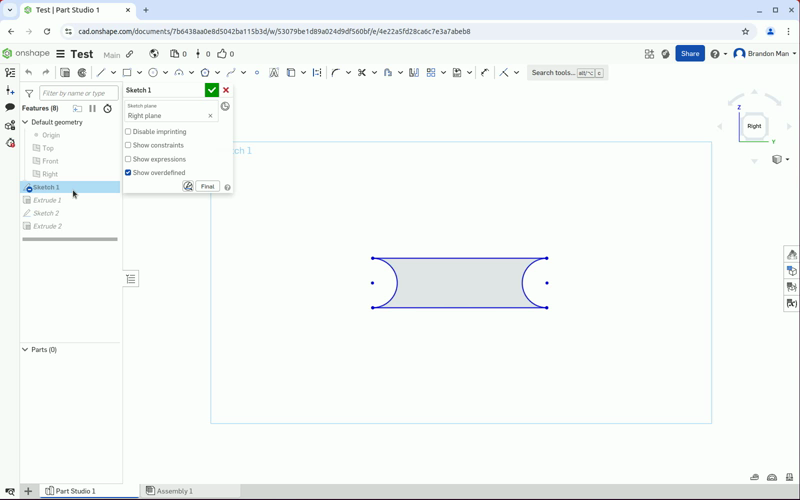
mouse_move(229, 92)
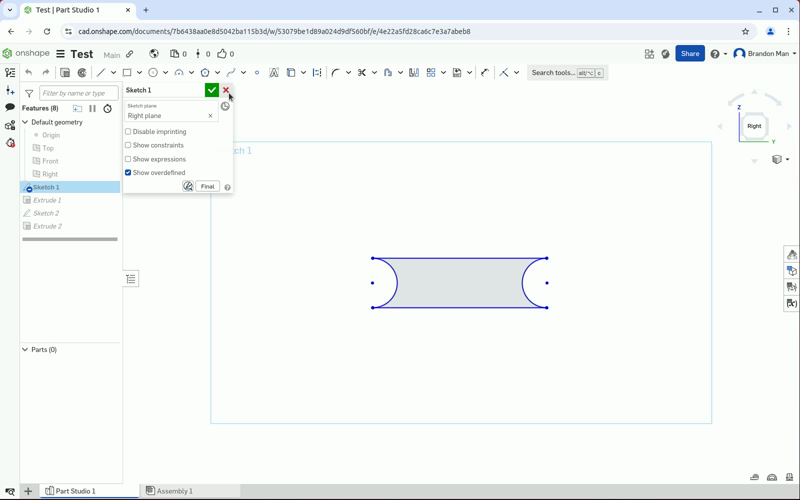
click(229, 92)
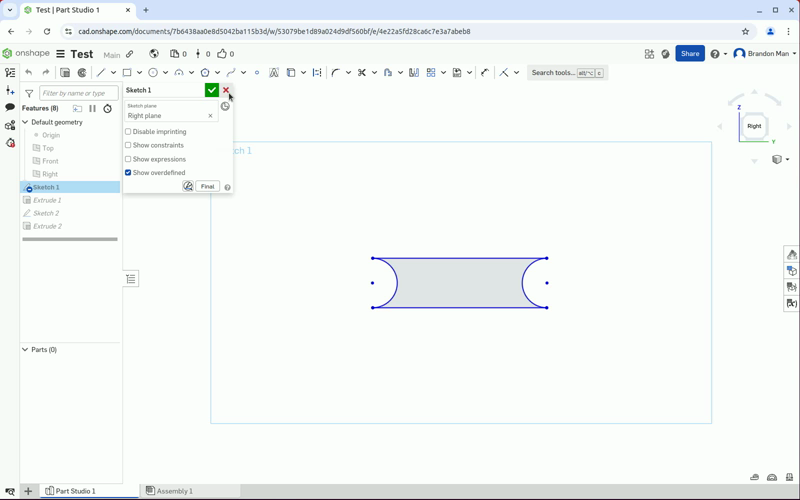
key(shift+s)
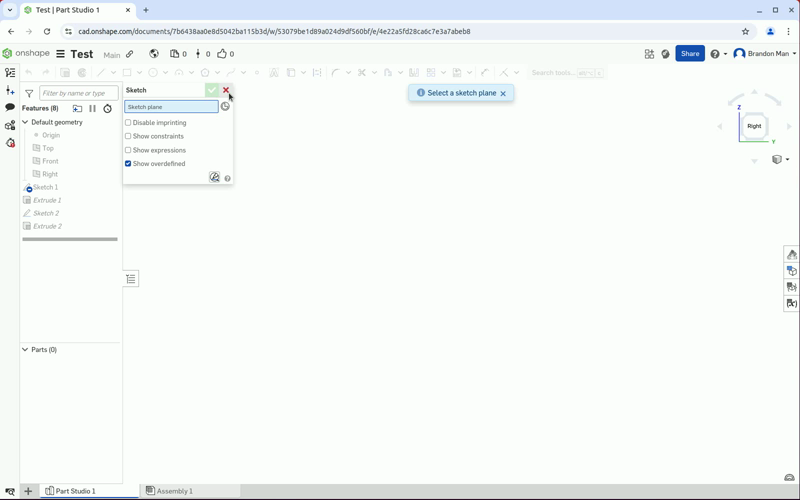
mouse_move(73, 176)
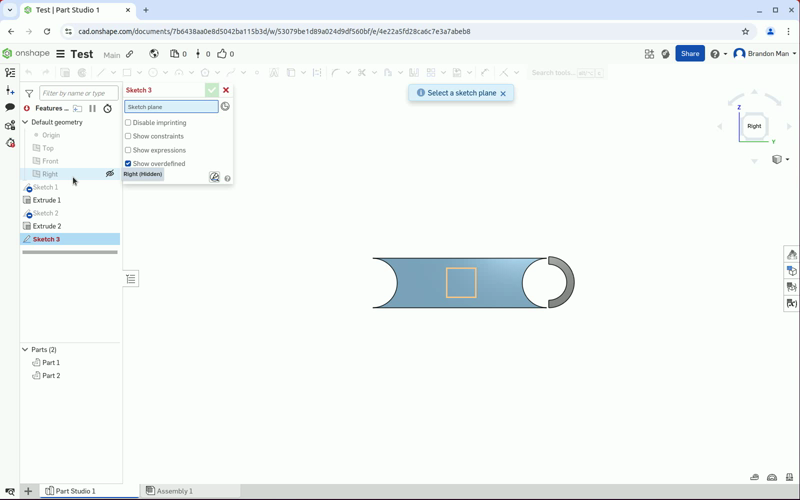
click(73, 176)
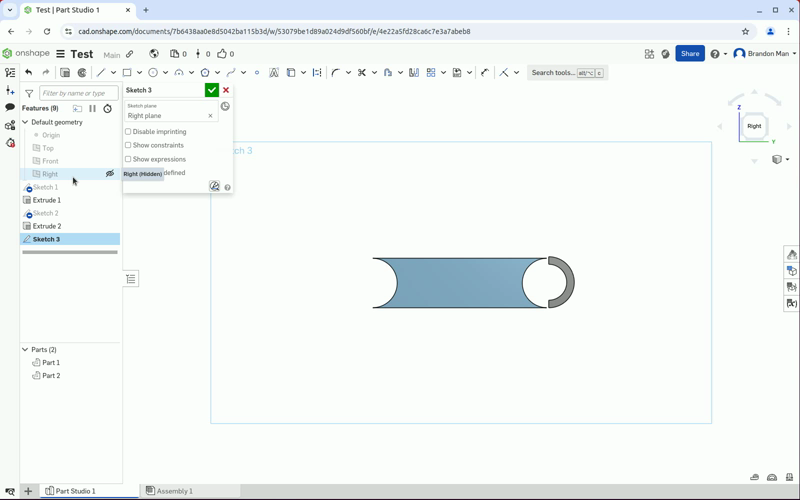
mouse_move(73, 352)
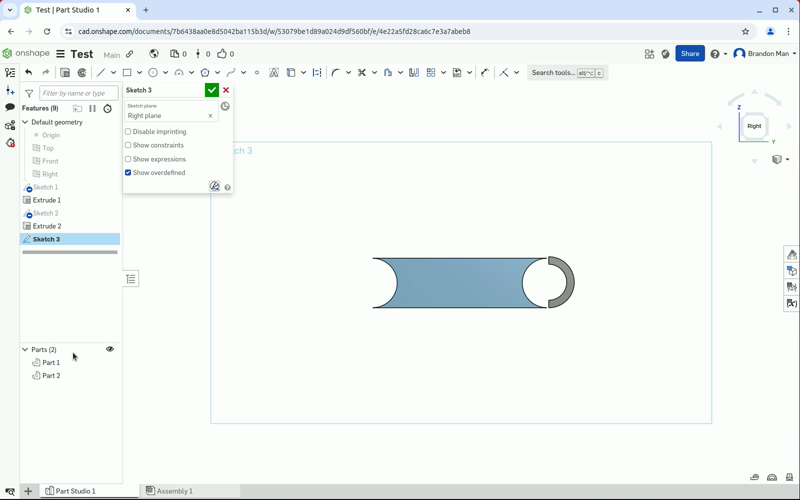
key(y)
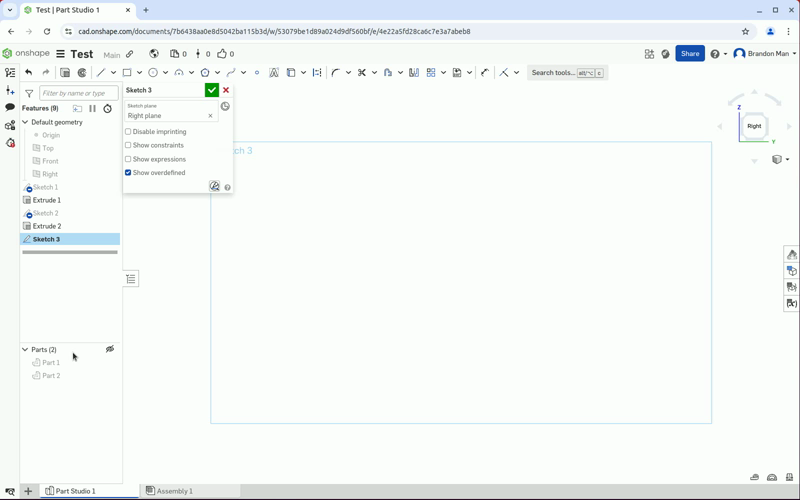
key(l)
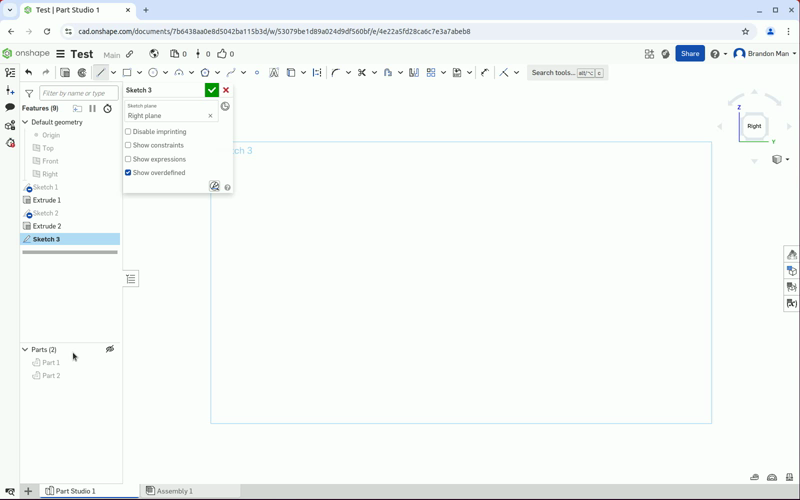
key_down(shift)
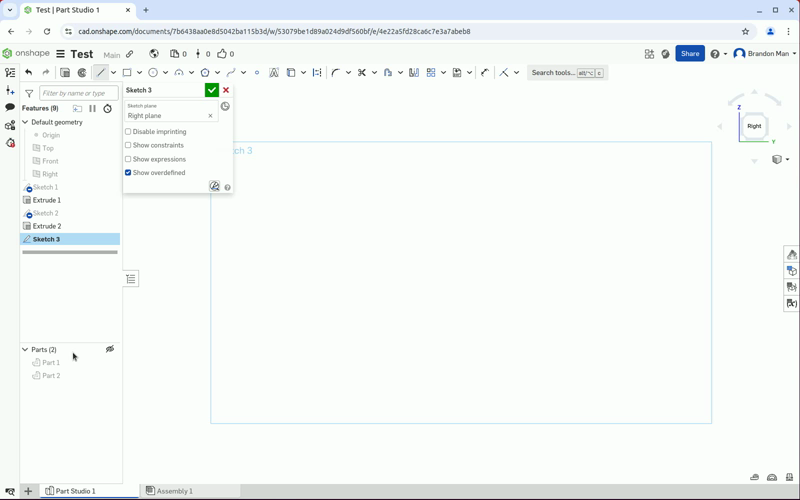
mouse_move(372, 307)
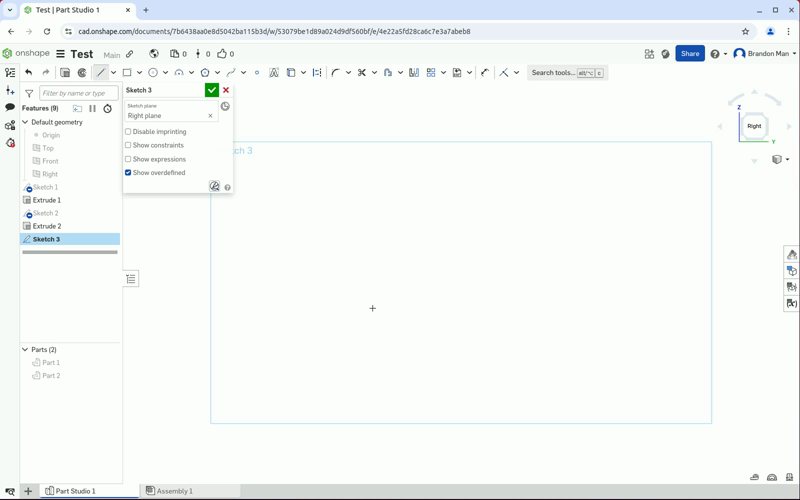
click(372, 307)
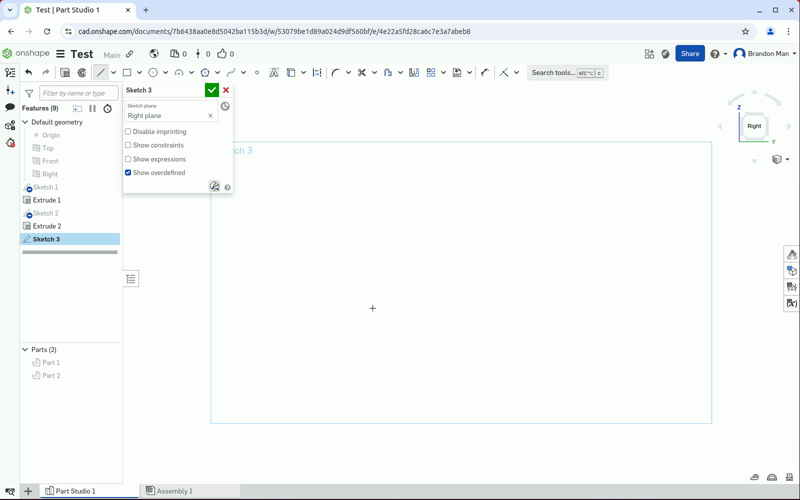
key_up(shift)
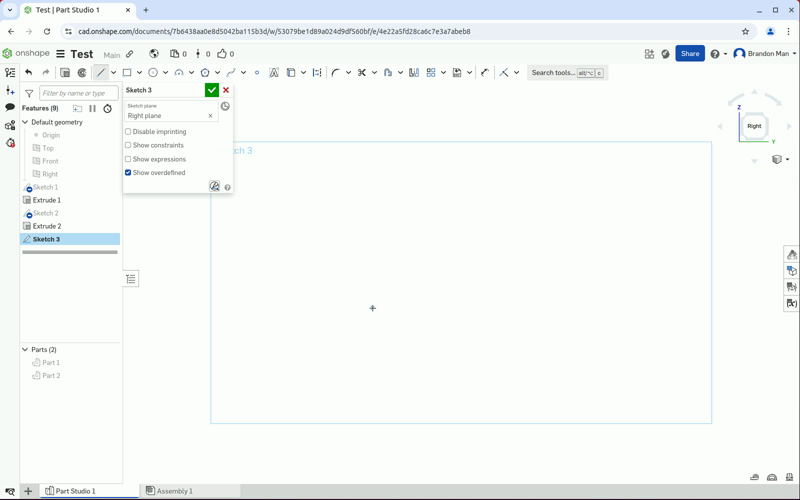
key_down(shift)
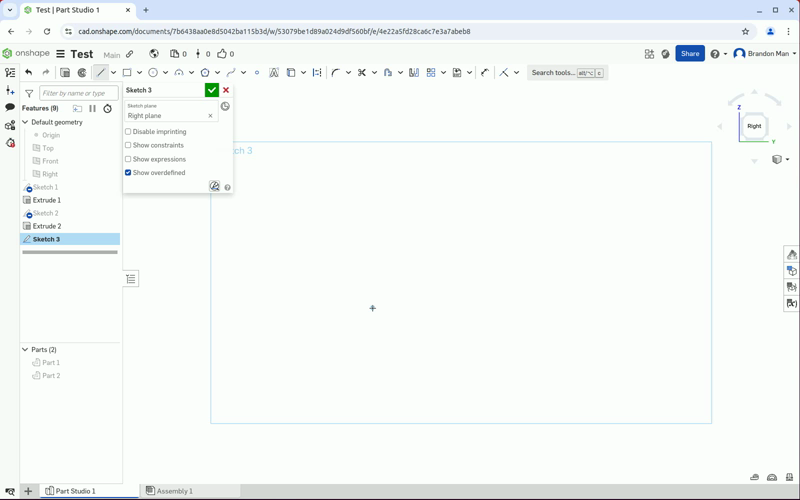
mouse_move(402, 307)
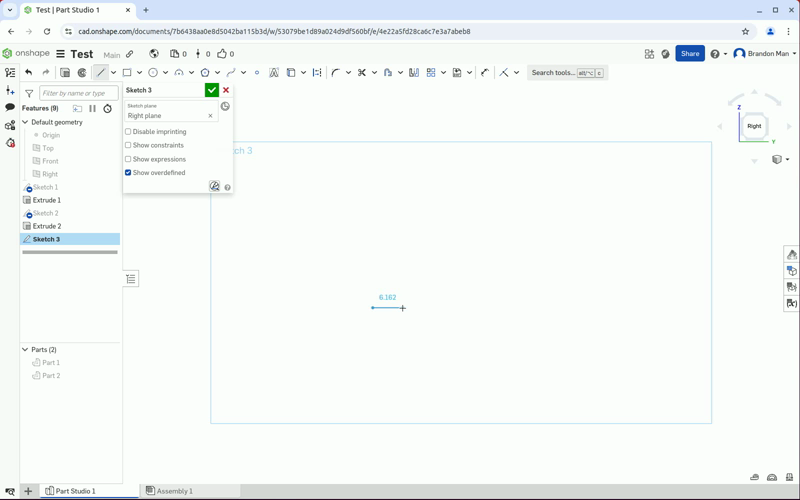
mouse_move(372, 300)
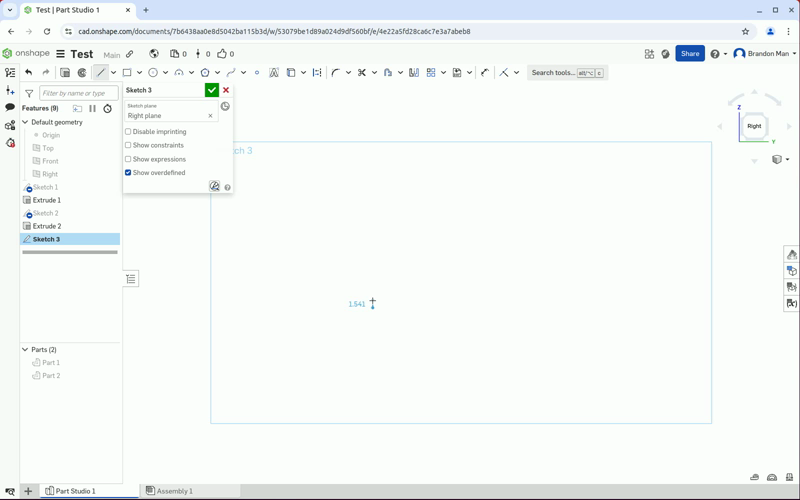
click(372, 300)
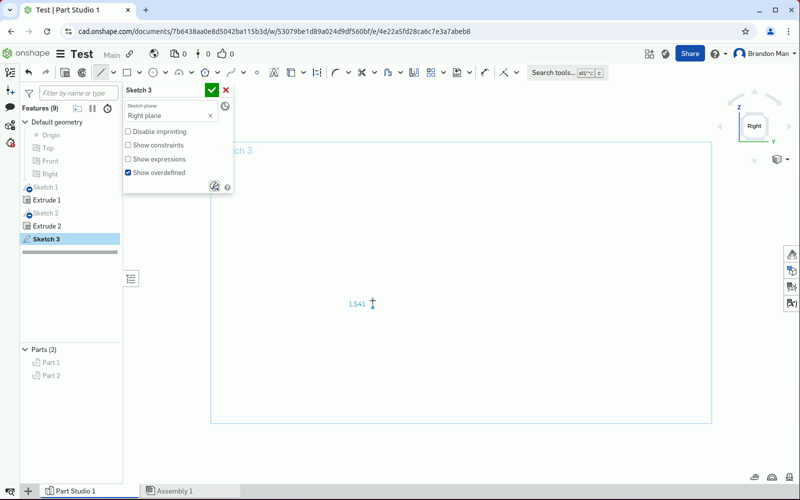
key_up(shift)
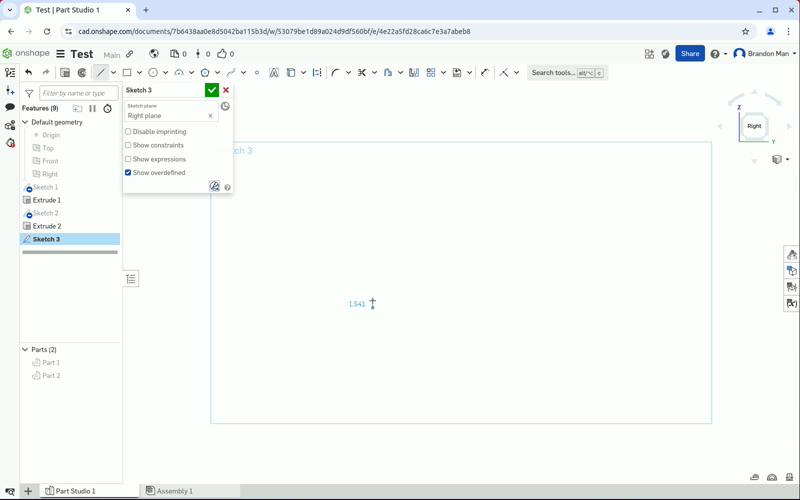
key(esc)
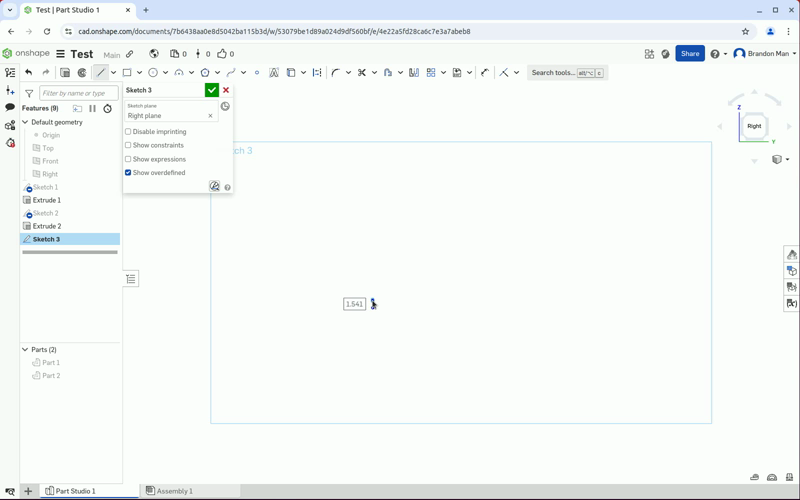
key(a)
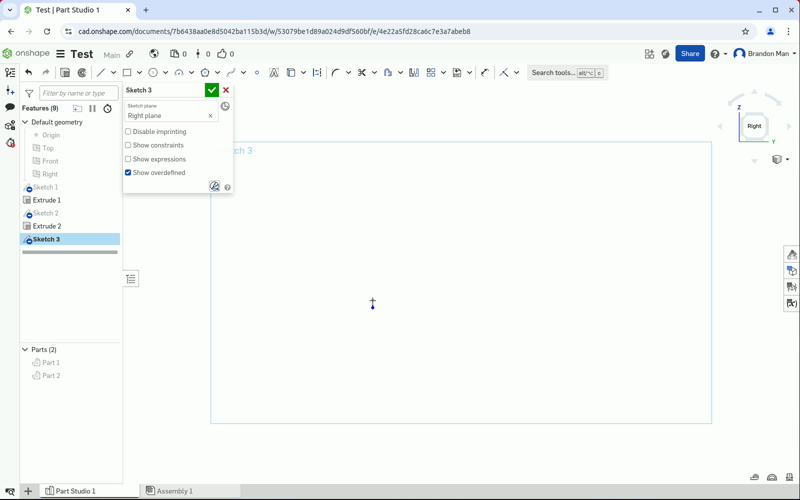
mouse_move(372, 300)
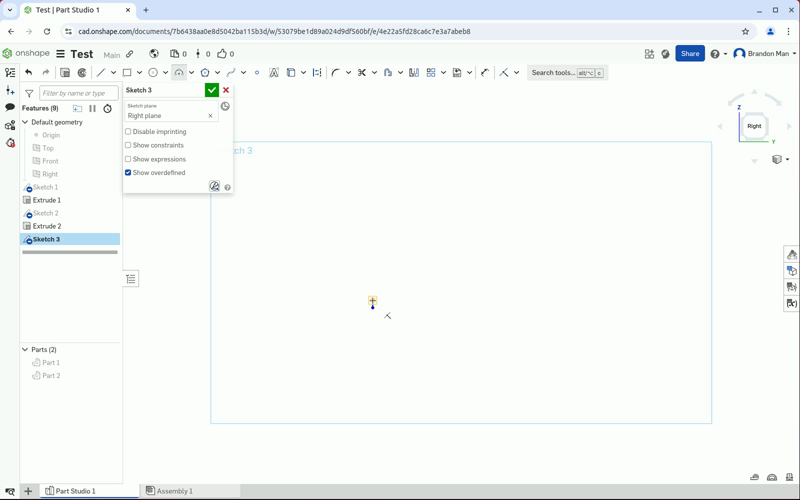
click(372, 300)
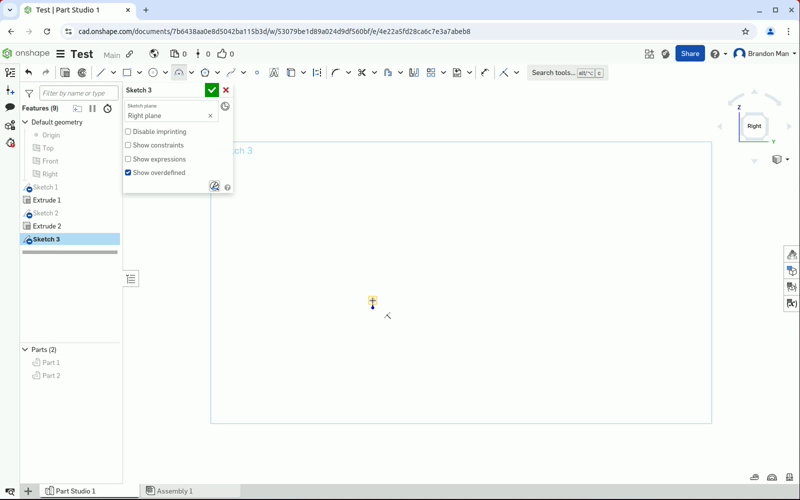
key_down(shift)
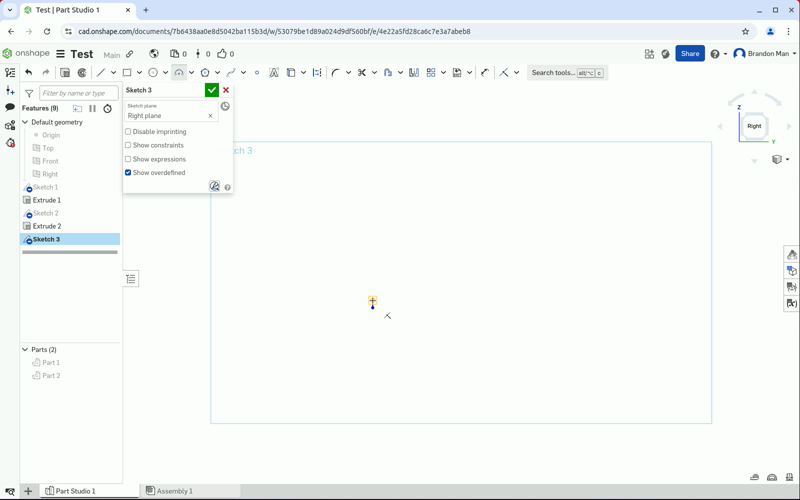
mouse_move(372, 264)
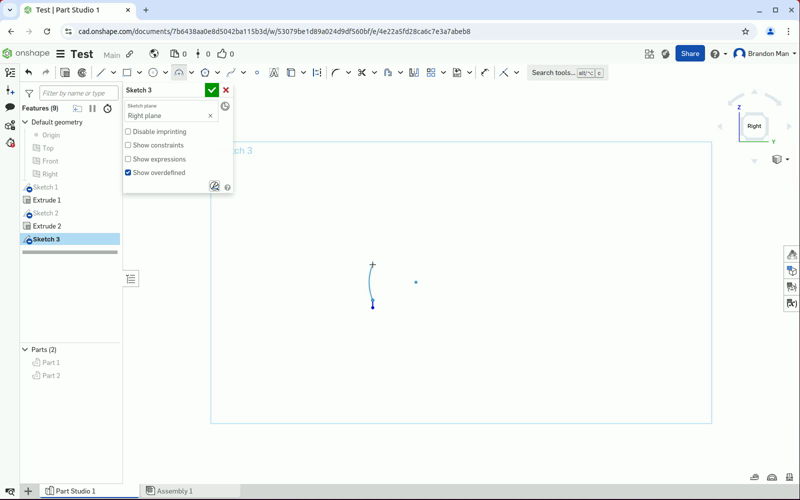
click(372, 264)
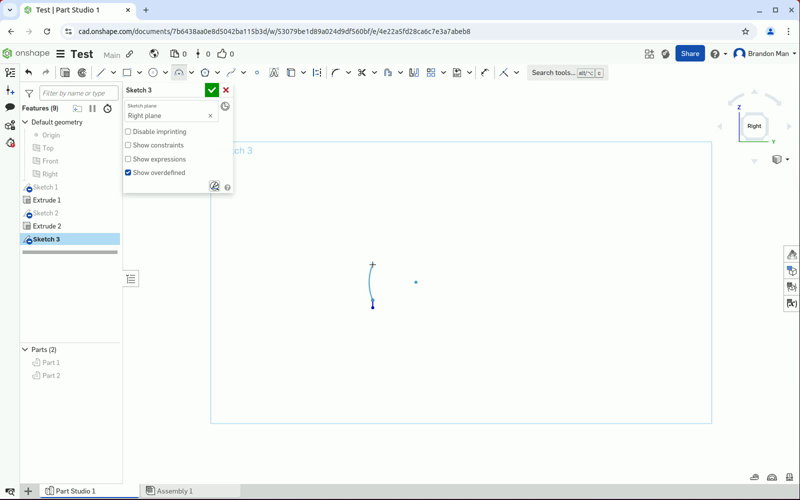
mouse_move(354, 282)
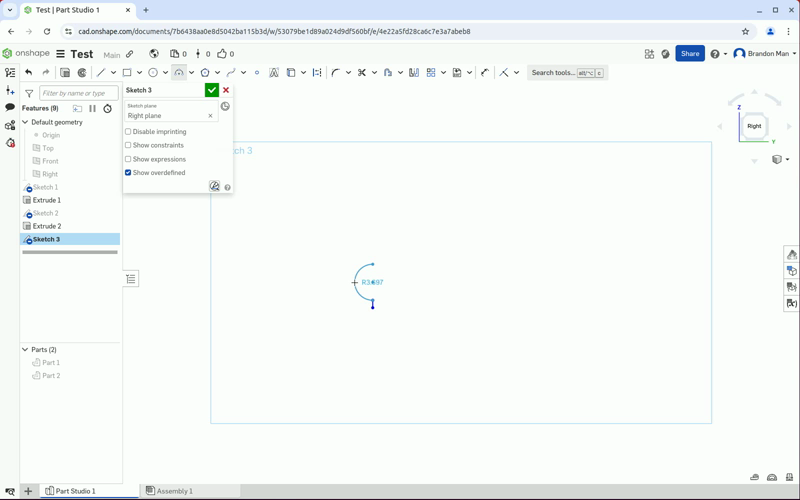
click(354, 282)
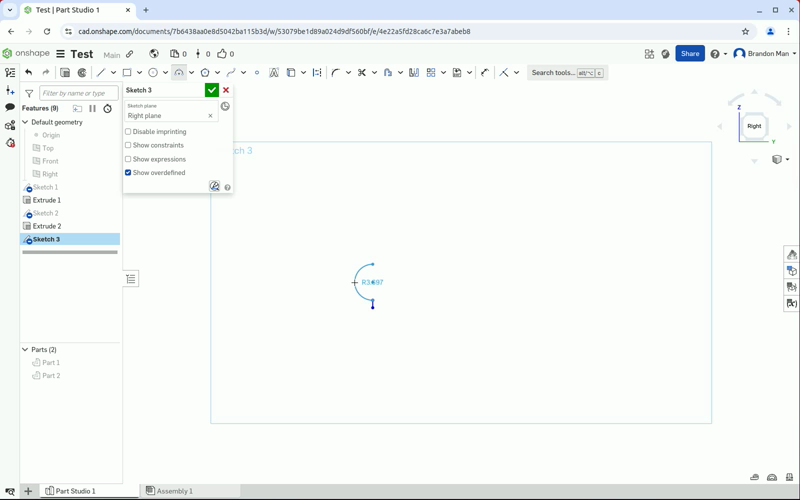
key_up(shift)
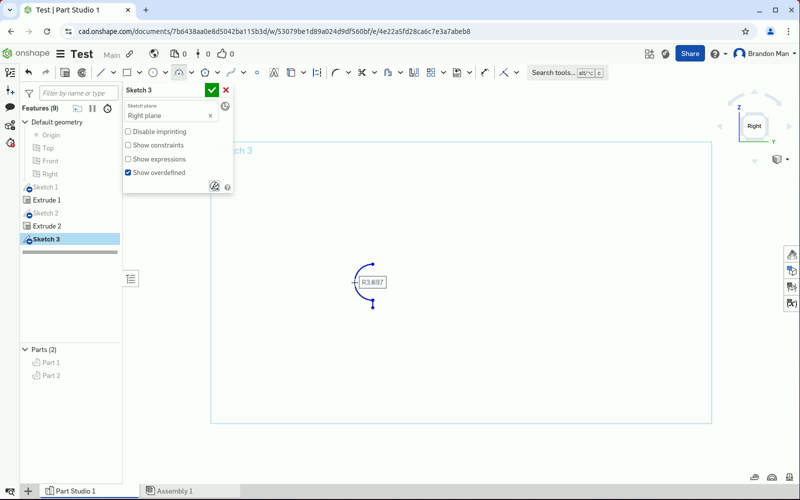
key(esc)
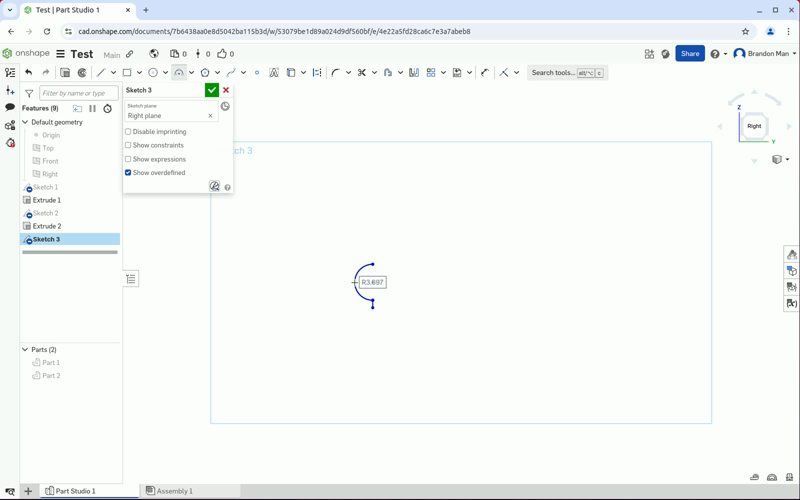
key(l)
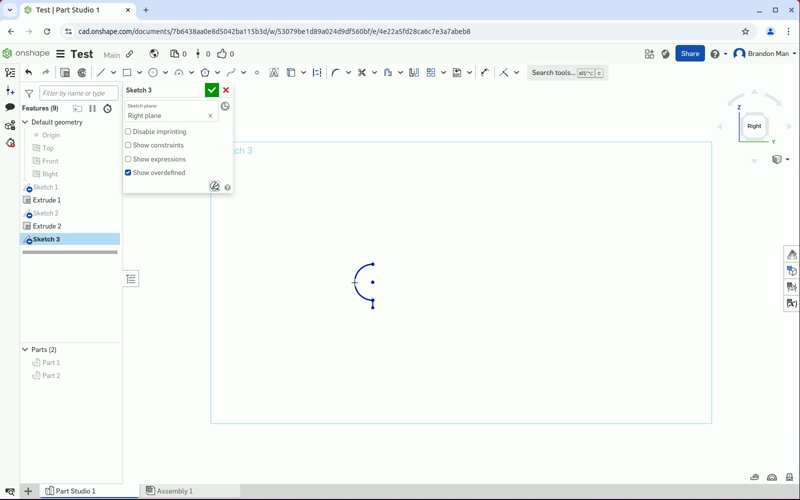
mouse_move(372, 264)
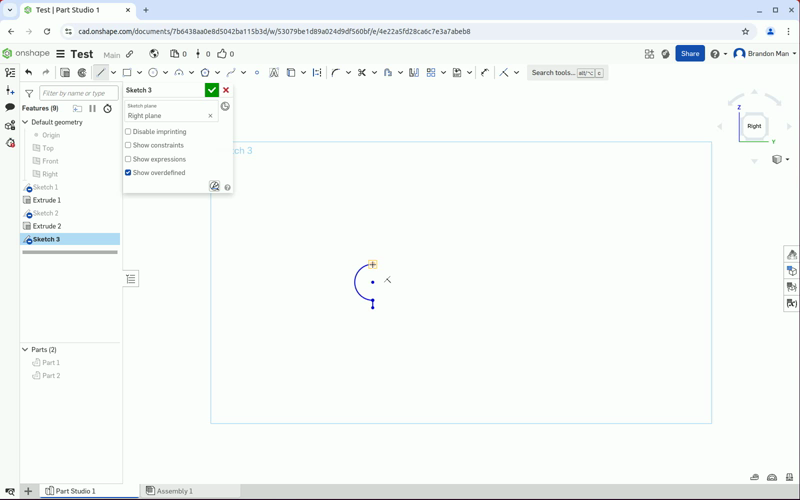
click(372, 264)
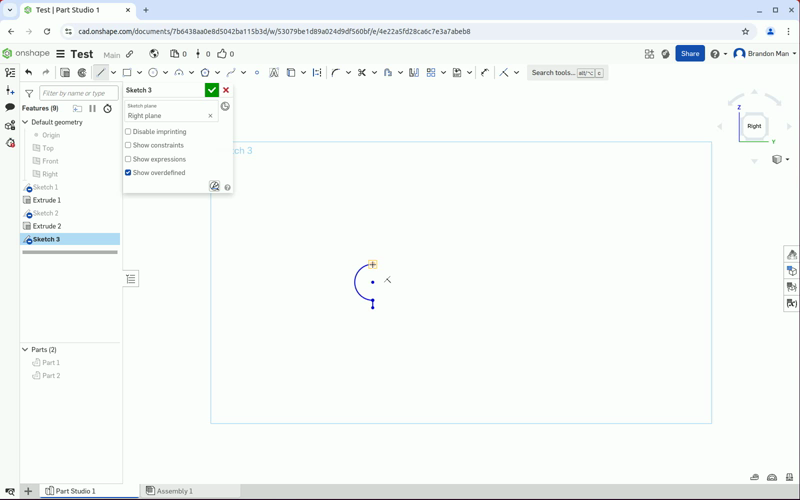
key_down(shift)
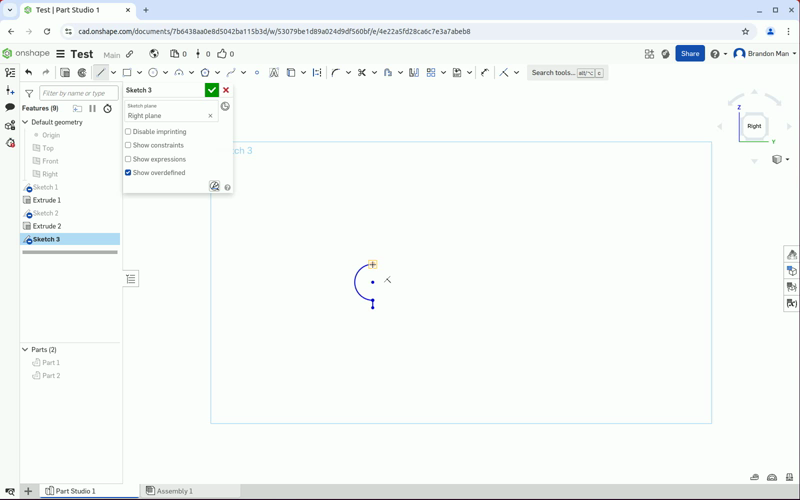
mouse_move(402, 264)
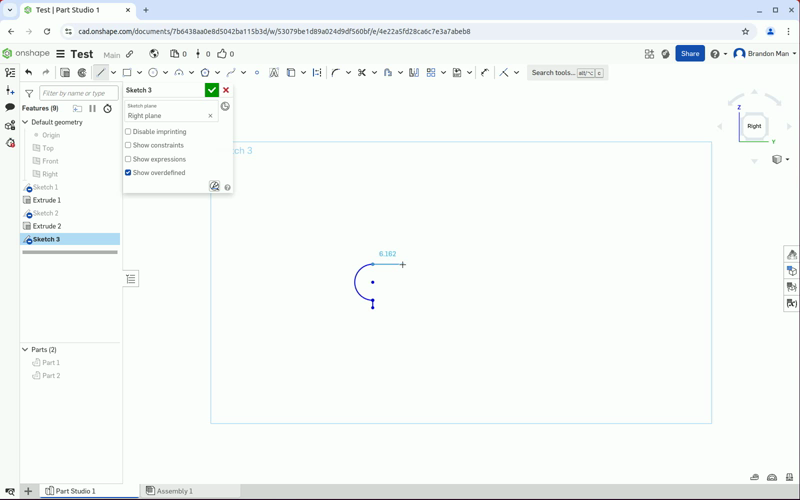
mouse_move(372, 256)
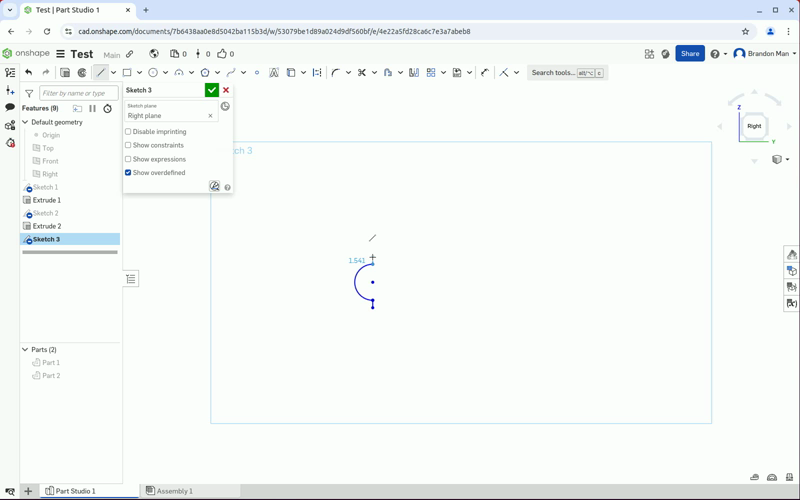
click(372, 256)
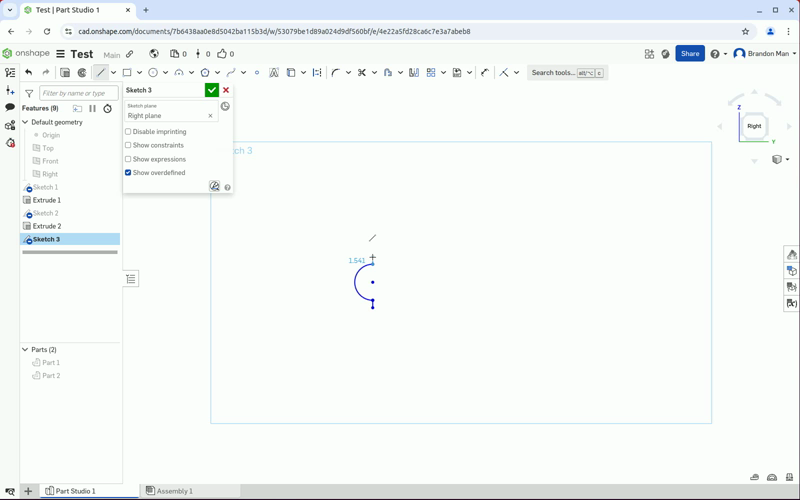
key_up(shift)
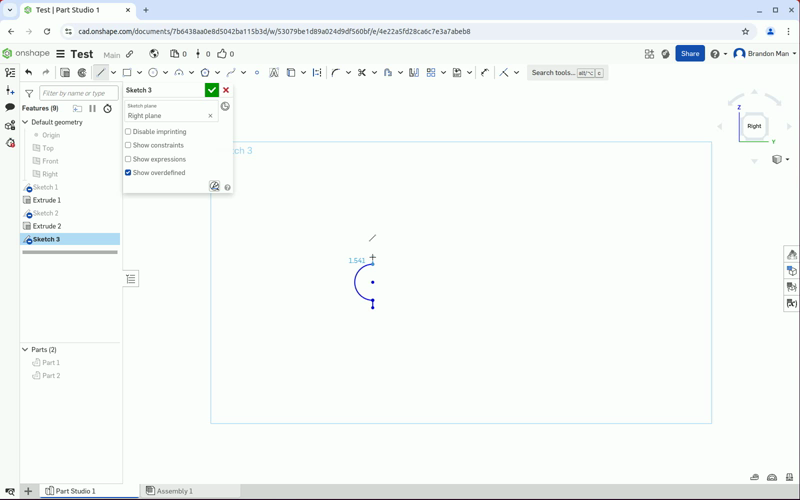
key(esc)
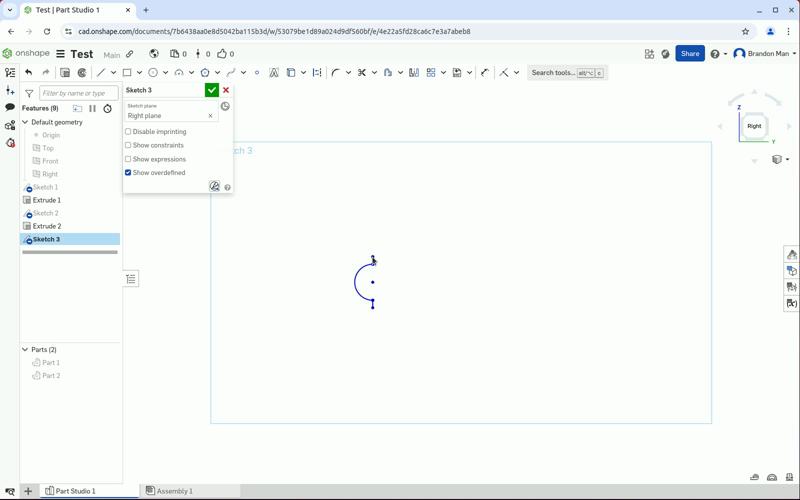
key(a)
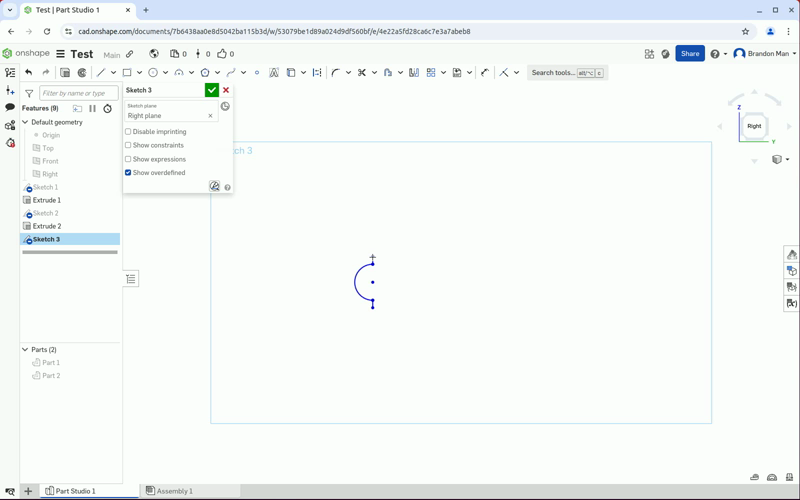
mouse_move(372, 256)
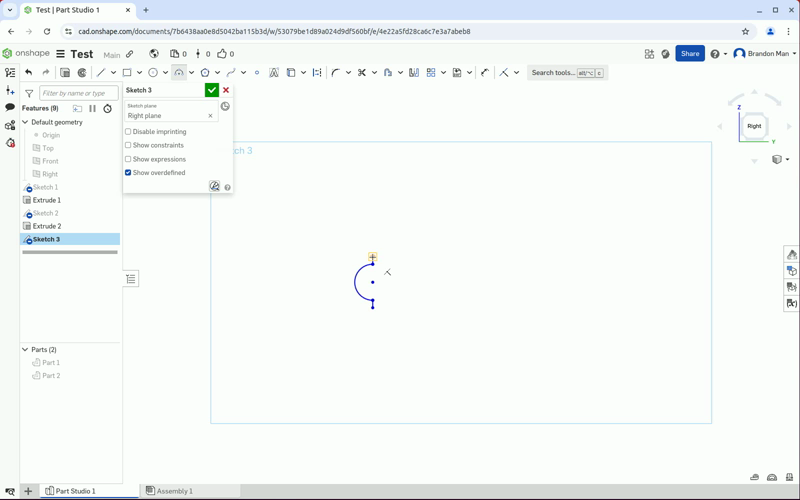
click(372, 256)
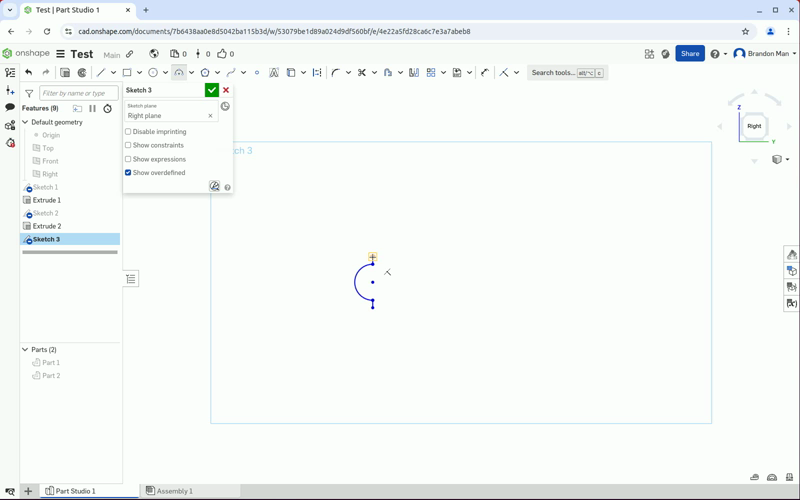
mouse_move(372, 307)
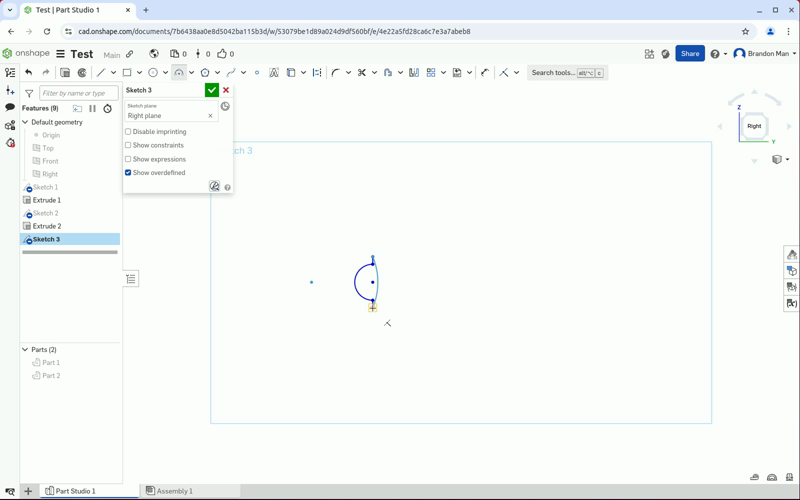
click(372, 307)
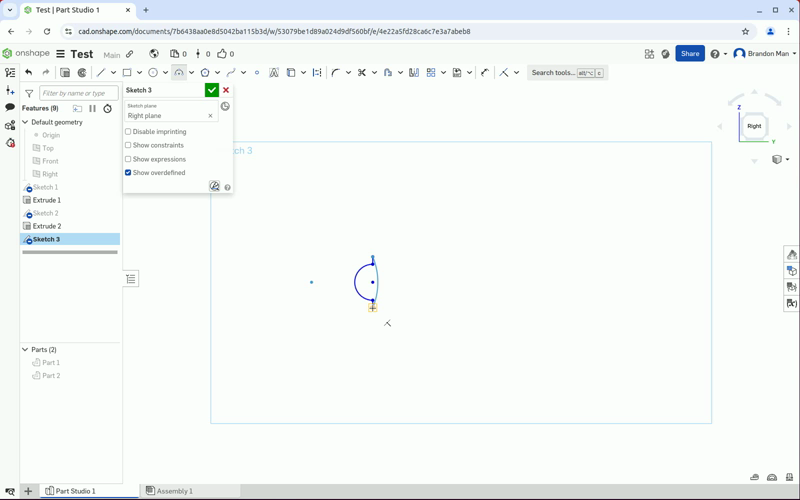
key_down(shift)
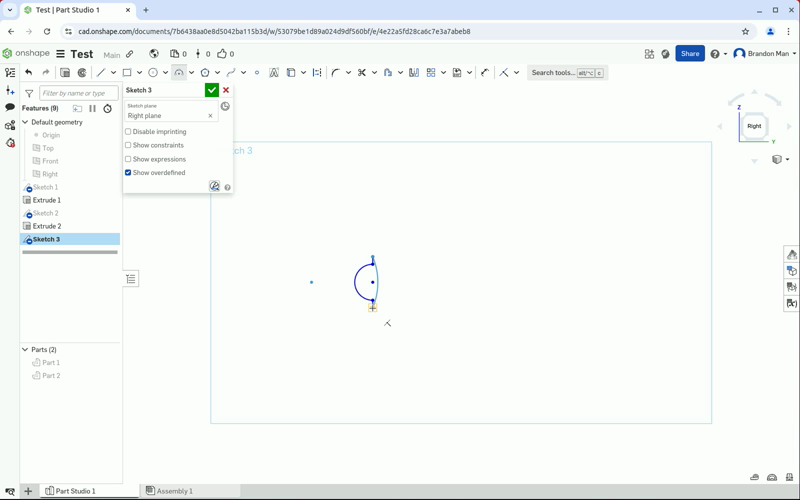
mouse_move(347, 282)
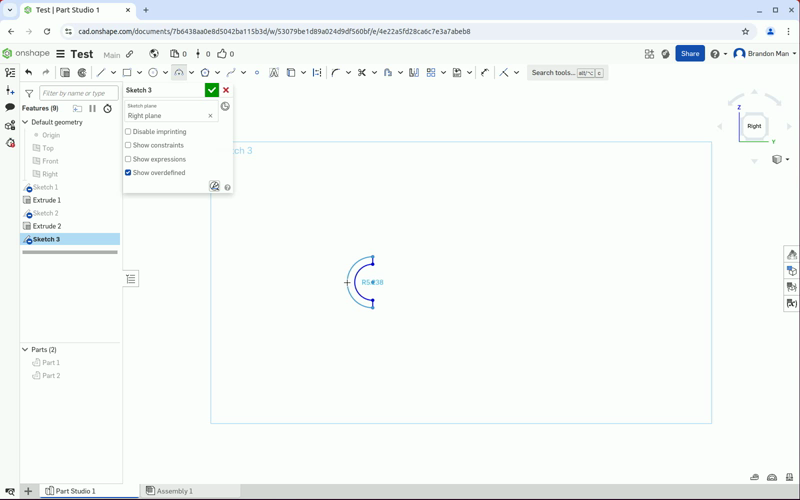
click(347, 282)
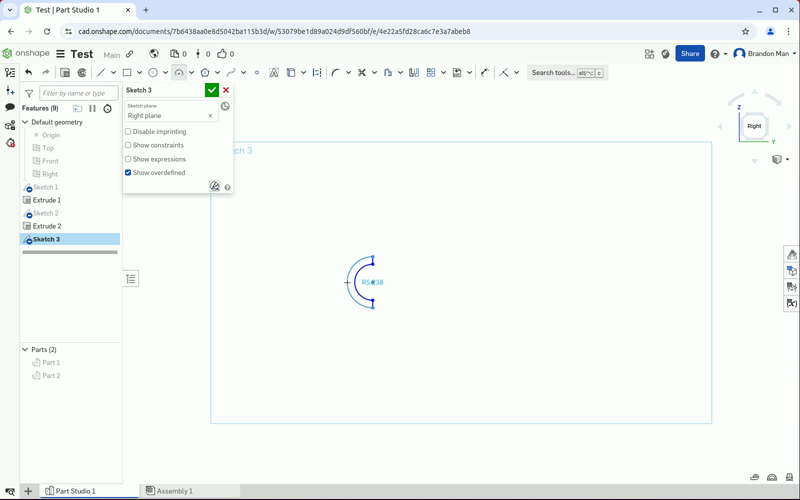
key_up(shift)
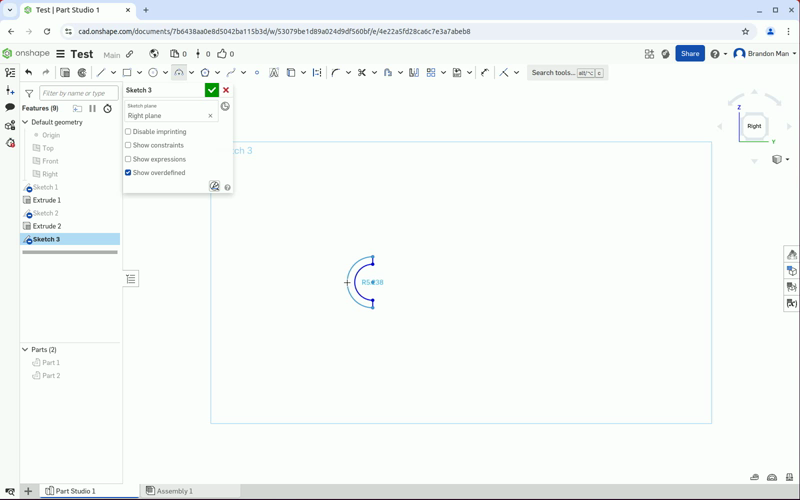
key(esc)
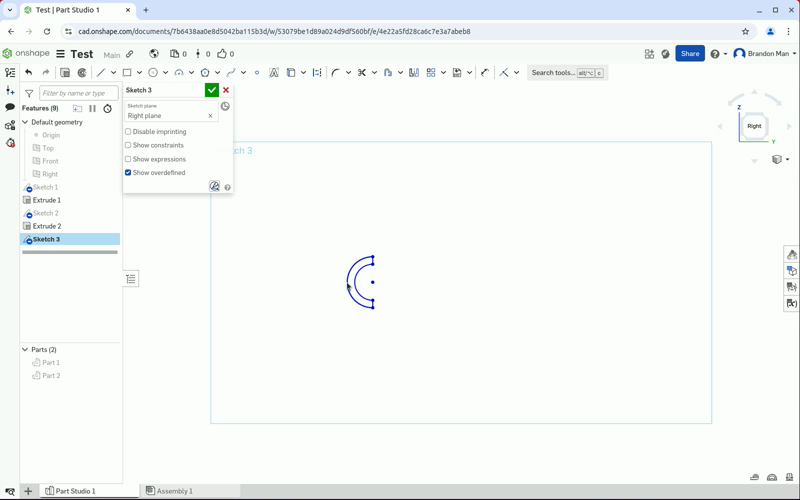
mouse_move(357, 272)
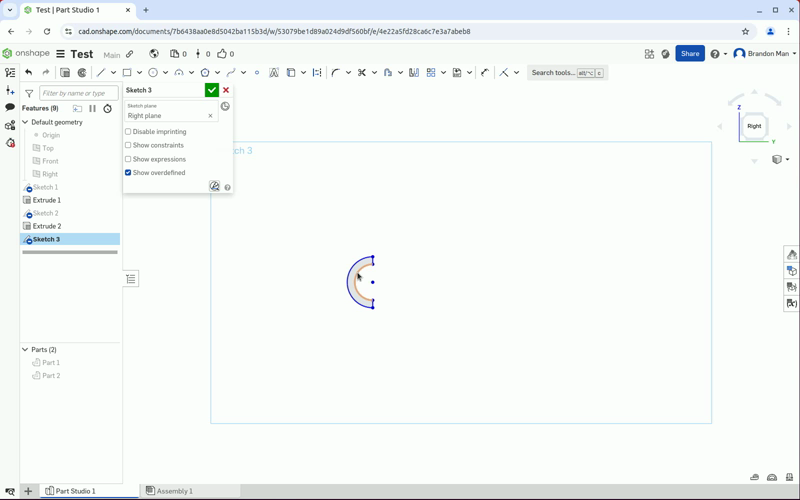
scroll(6)
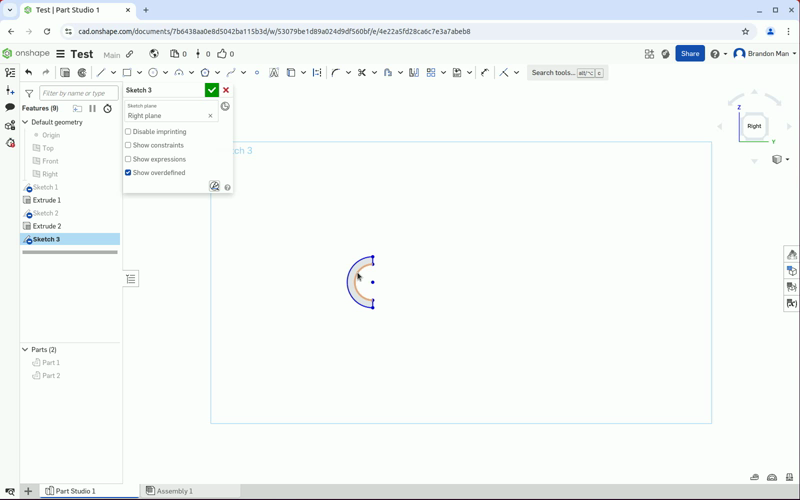
scroll(6)
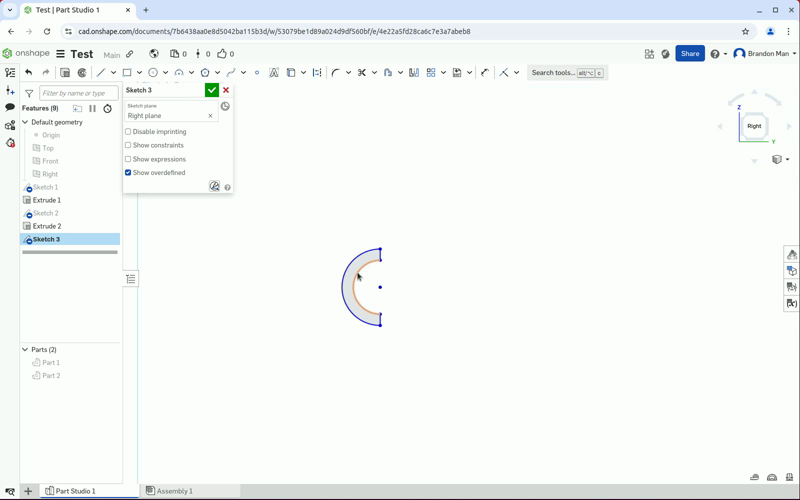
scroll(6)
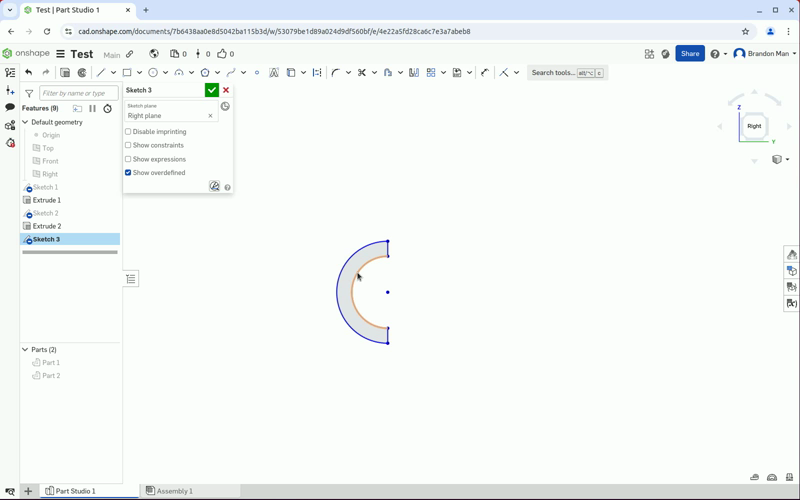
scroll(6)
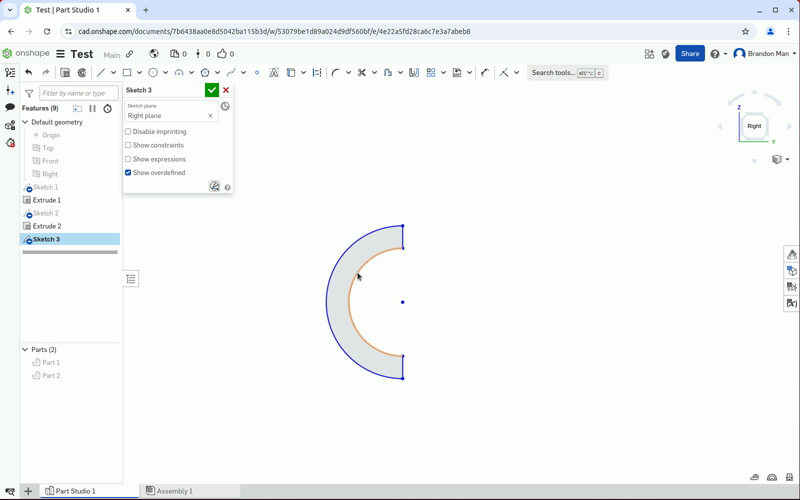
scroll(6)
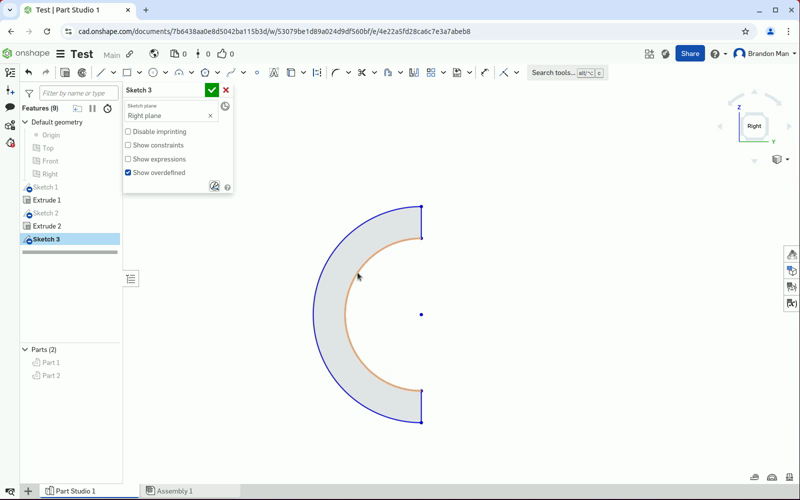
scroll(6)
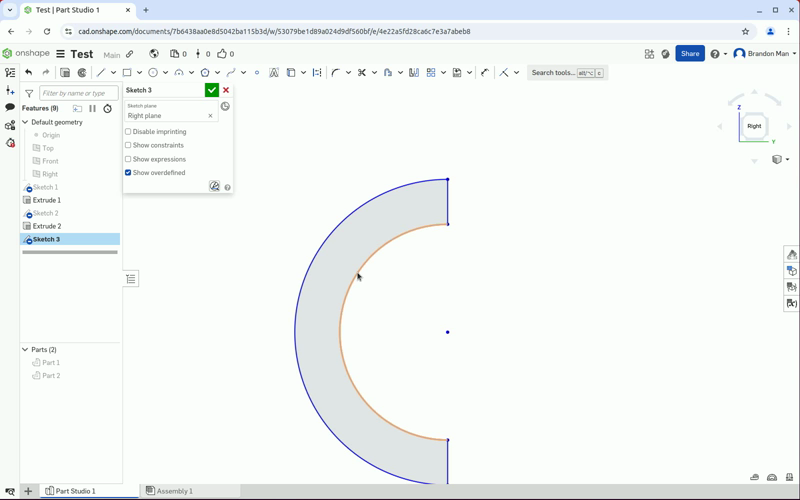
scroll(6)
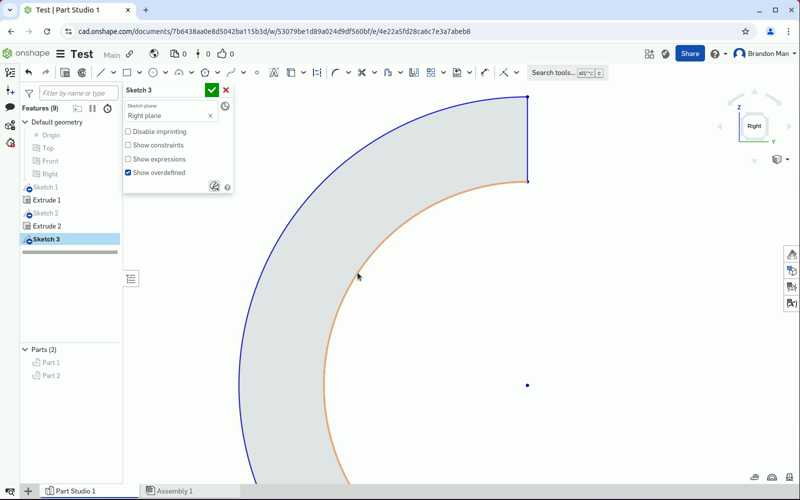
click(357, 272)
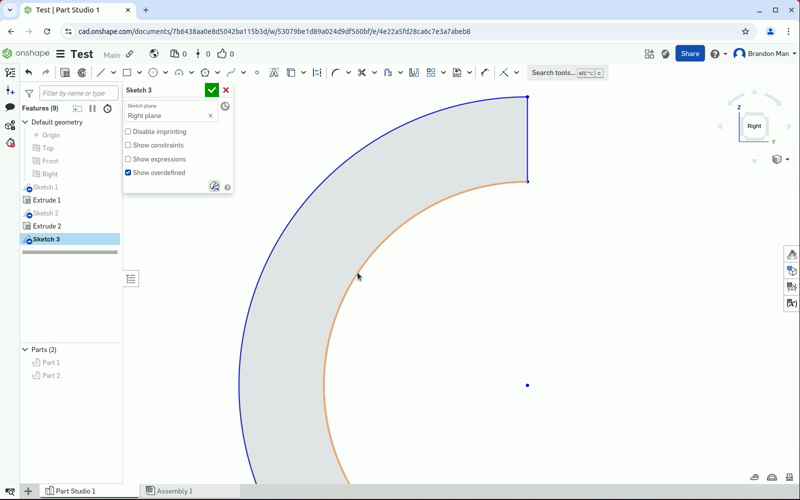
scroll(-6)
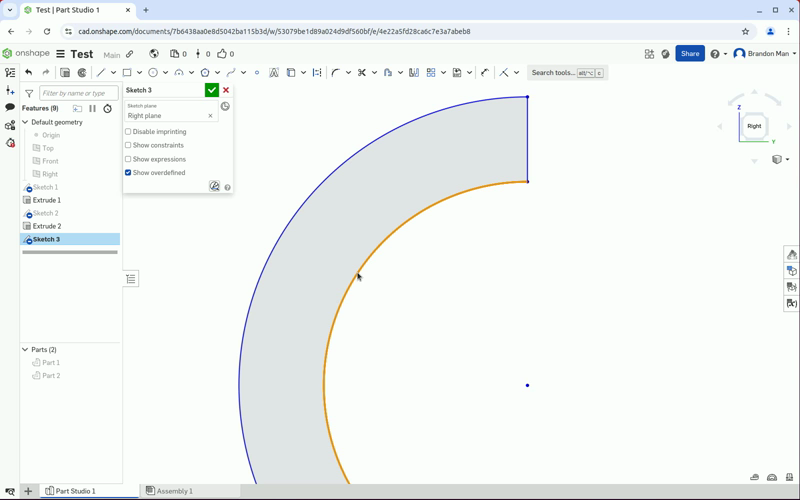
scroll(-6)
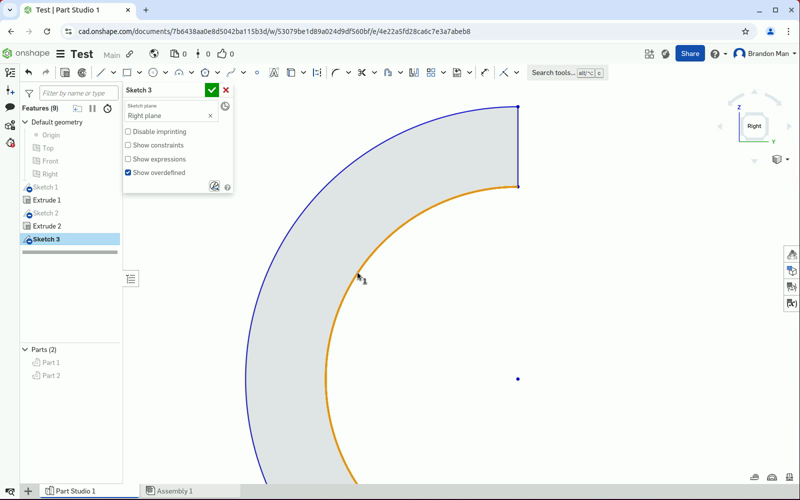
scroll(-6)
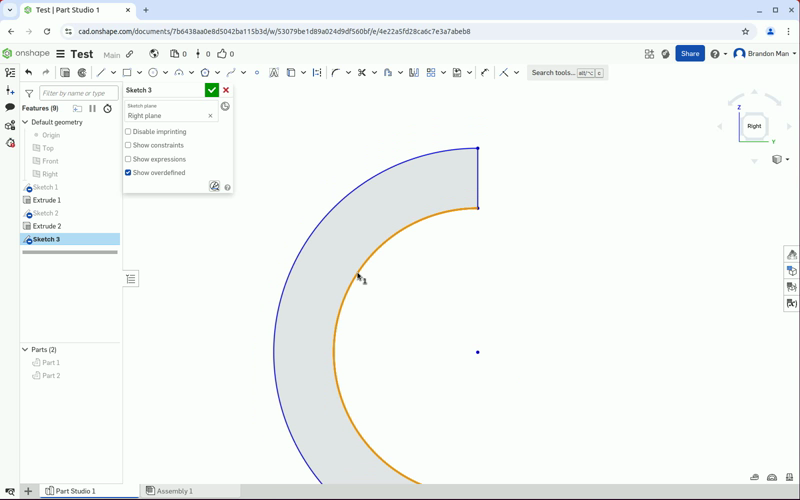
scroll(-6)
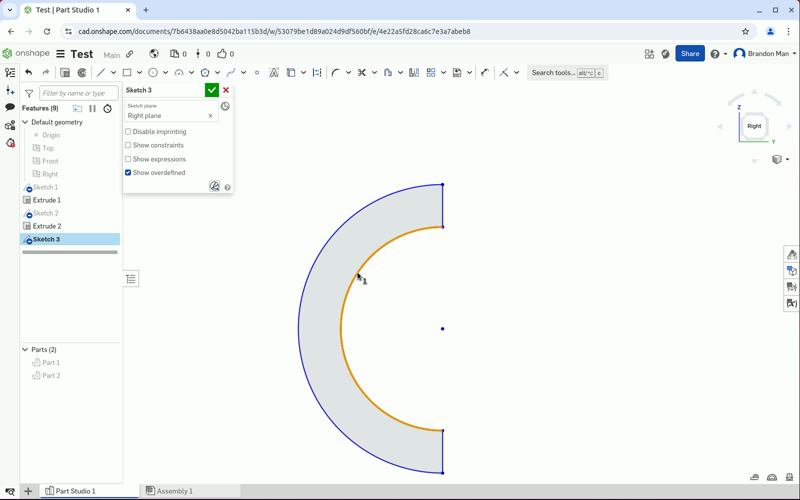
scroll(-6)
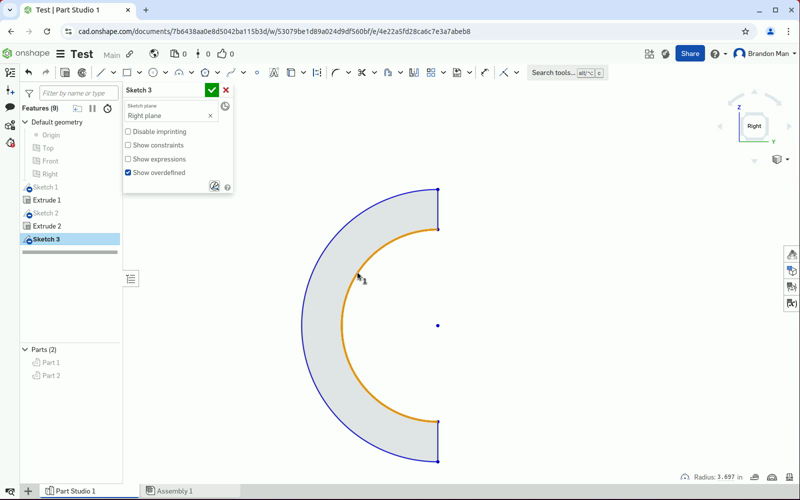
scroll(-6)
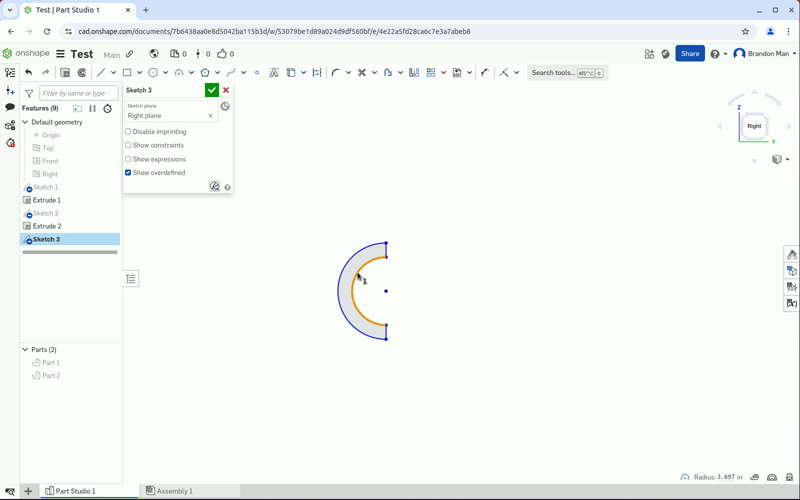
scroll(-6)
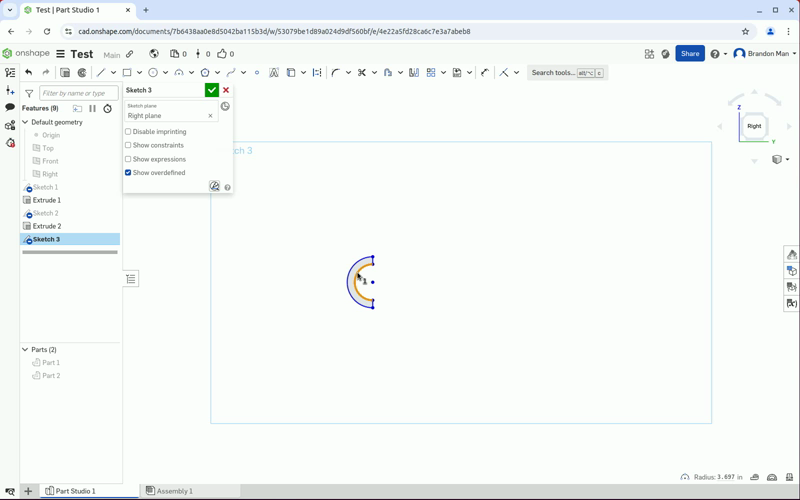
mouse_move(73, 352)
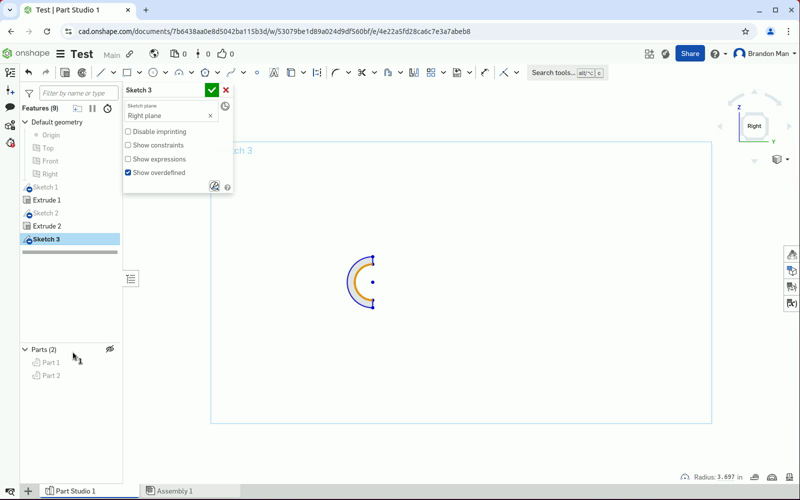
key(shift+y)
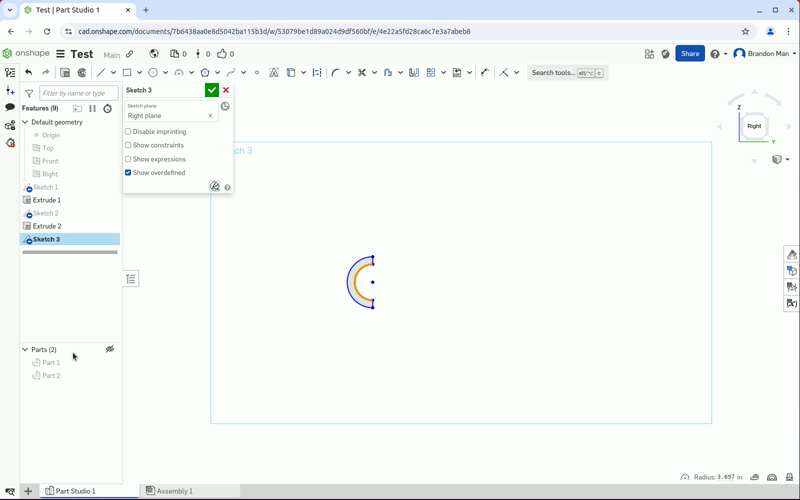
key(shift+e)
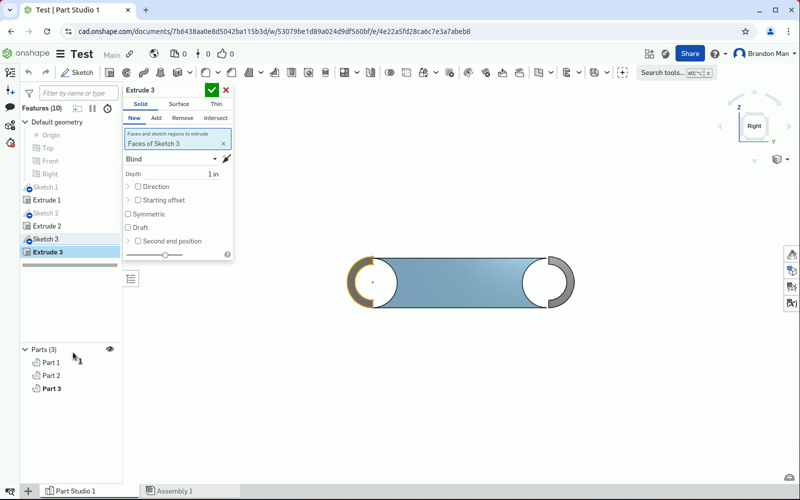
mouse_move(143, 106)
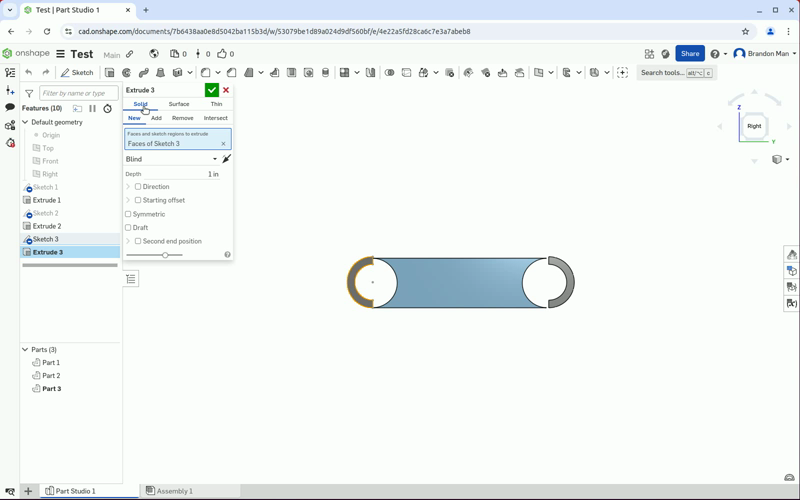
click(143, 106)
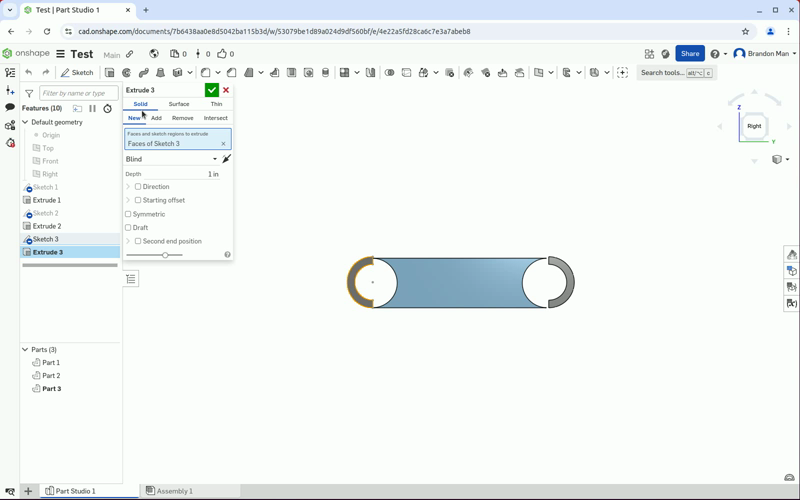
mouse_move(137, 120)
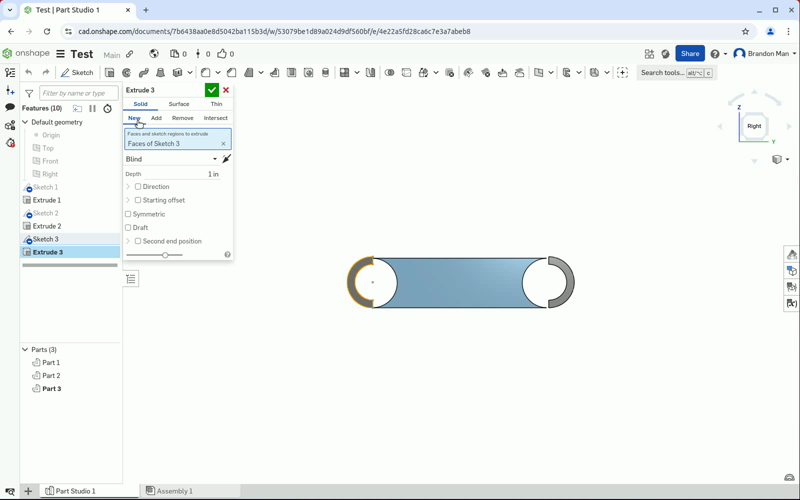
click(137, 120)
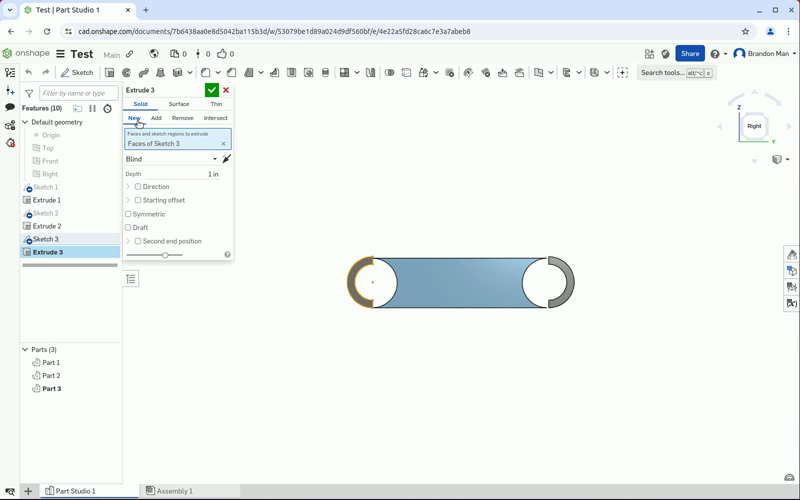
key(tab, 4)
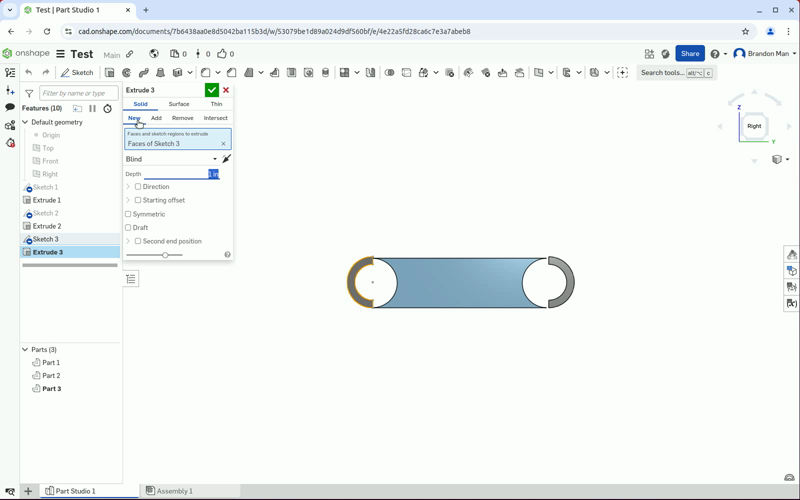
text(5.055)
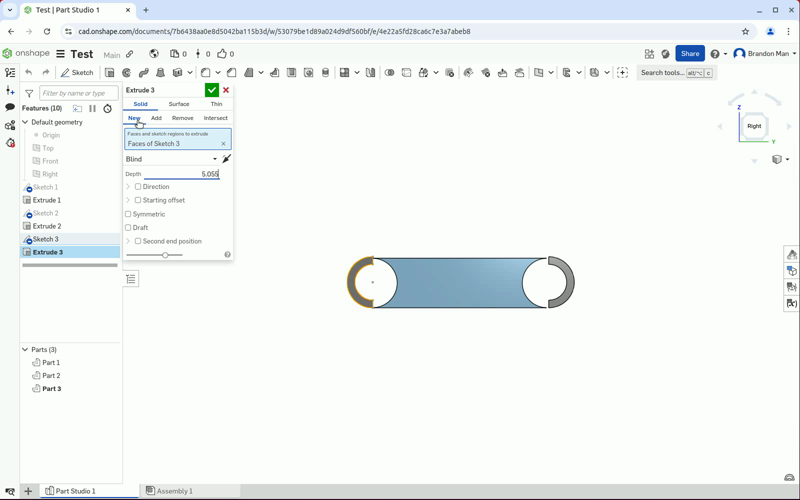
key(enter)
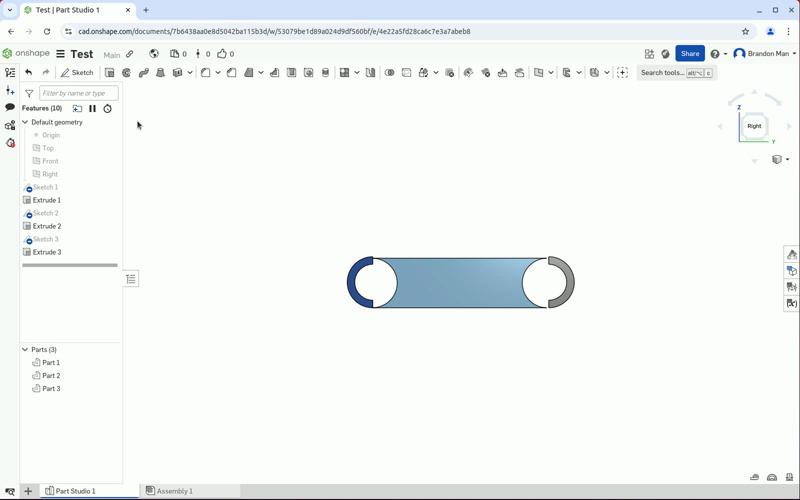
key(shift+h)
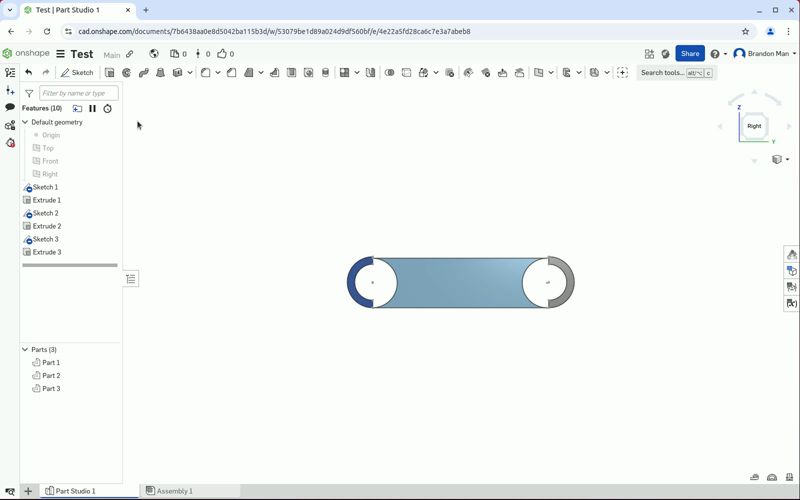
key(shift+h)
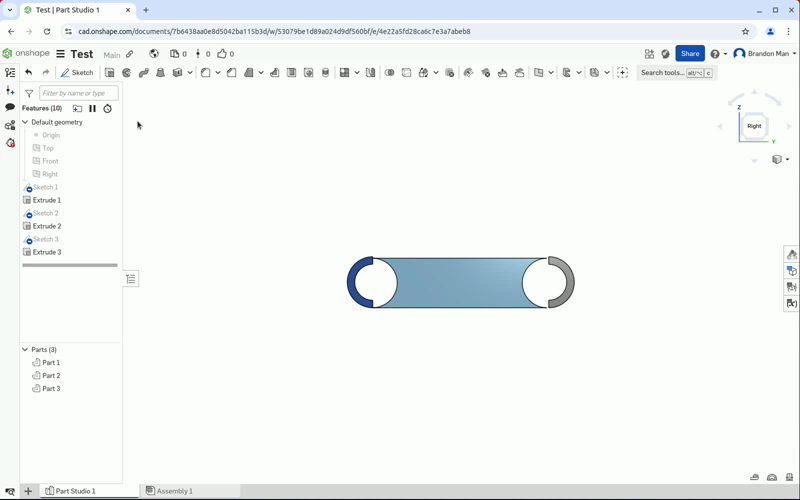
mouse_move(73, 189)
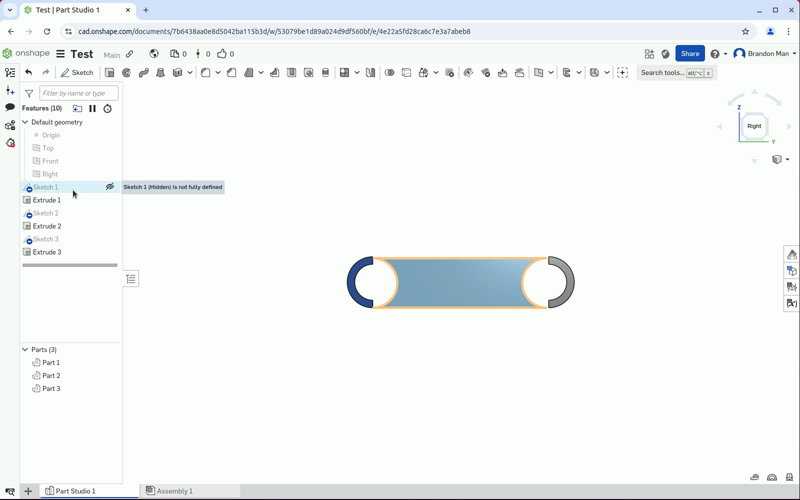
click(73, 189)
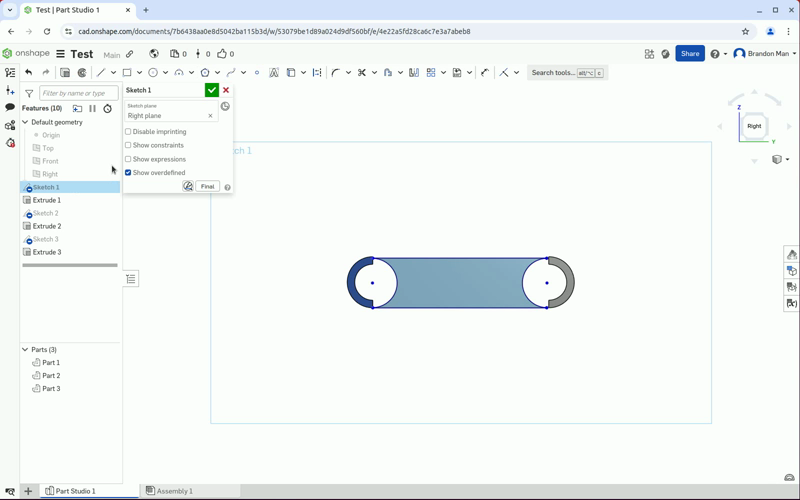
mouse_move(229, 92)
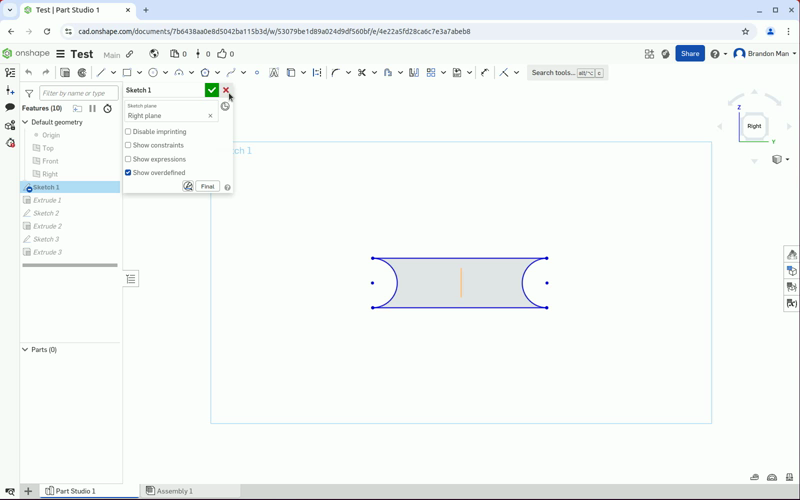
click(229, 92)
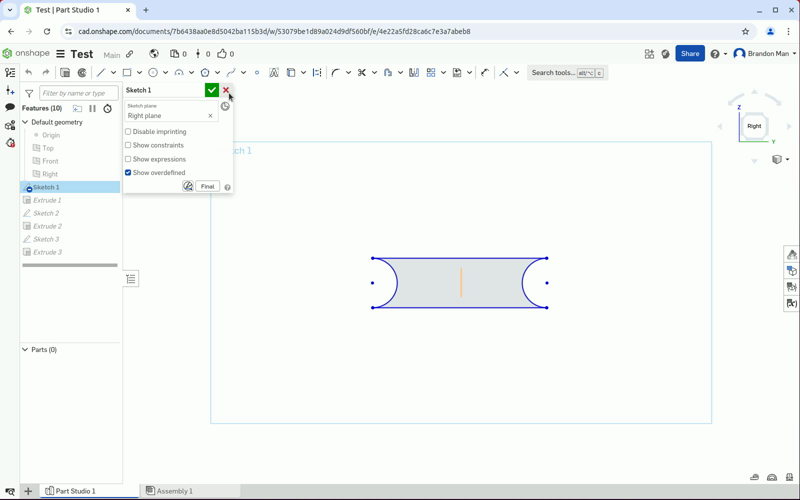
key(shift+s)
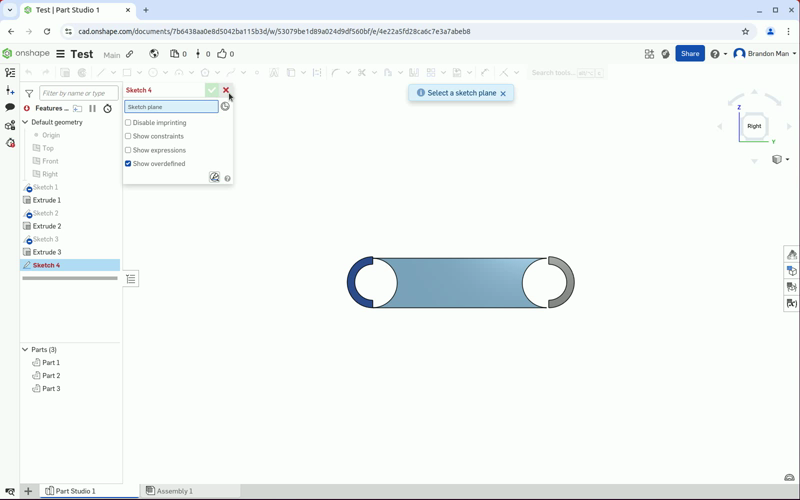
mouse_move(73, 176)
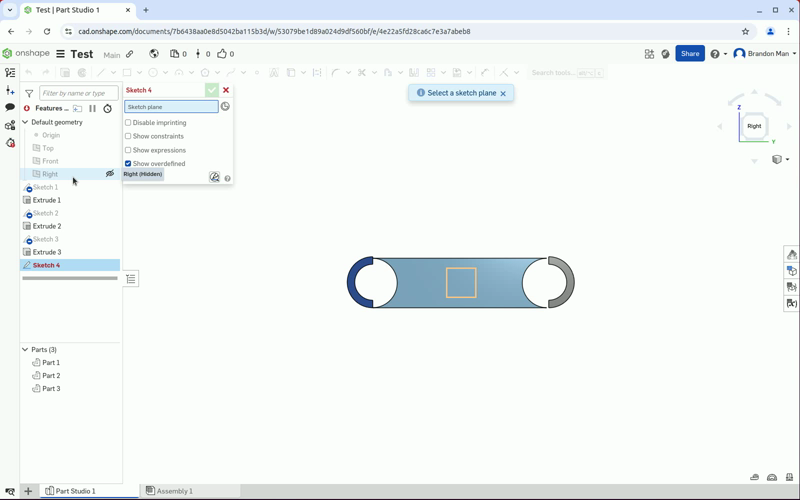
click(73, 176)
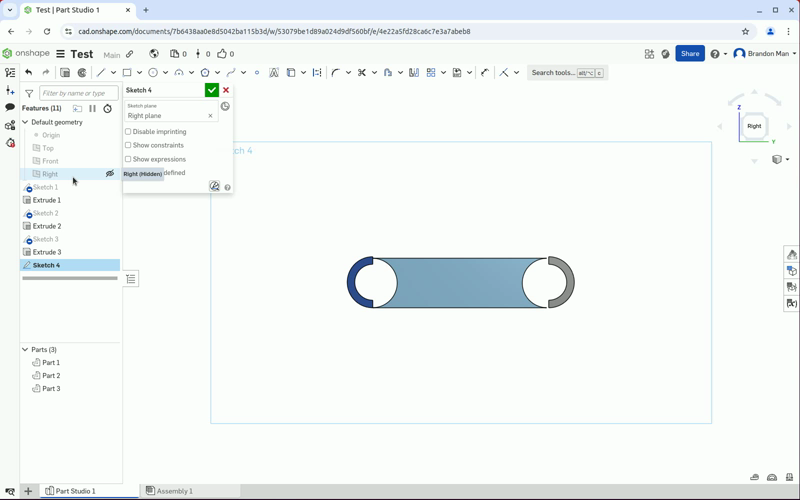
mouse_move(73, 352)
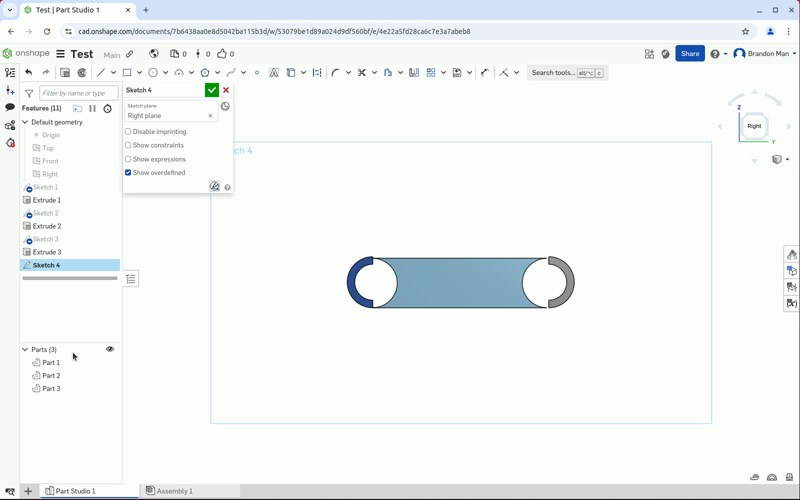
key(y)
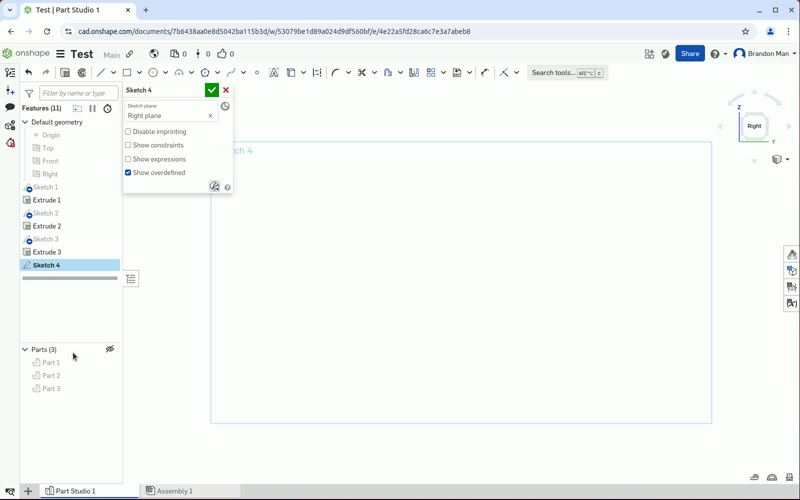
key(l)
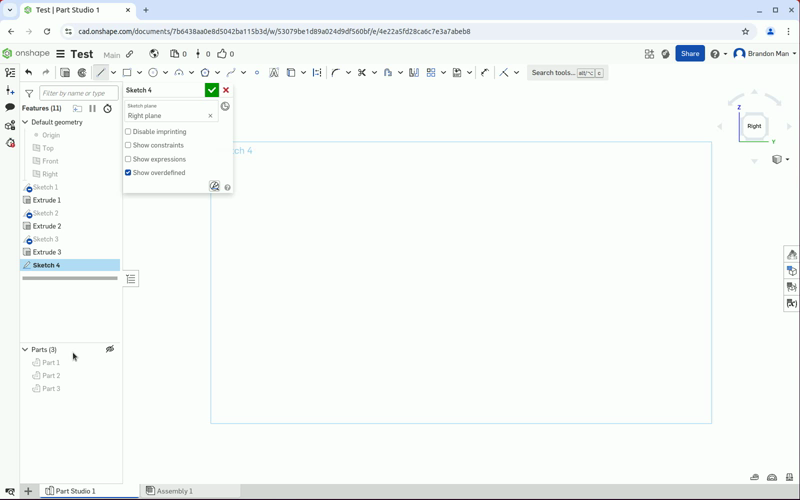
key_down(shift)
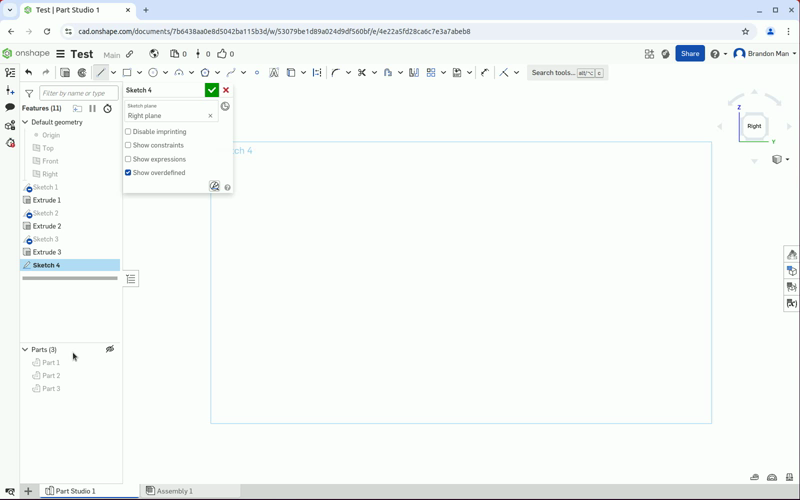
mouse_move(548, 307)
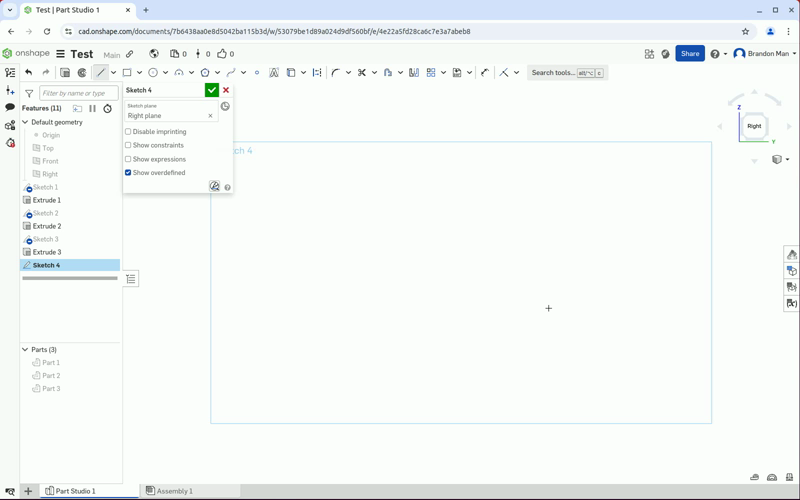
click(548, 307)
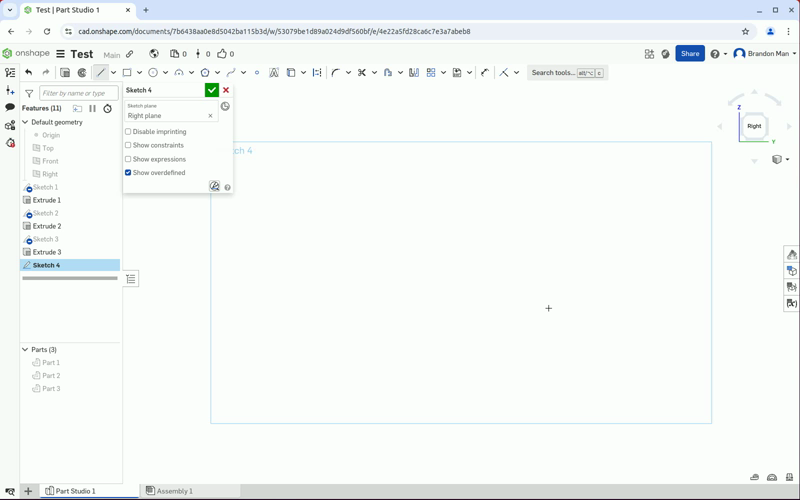
key_up(shift)
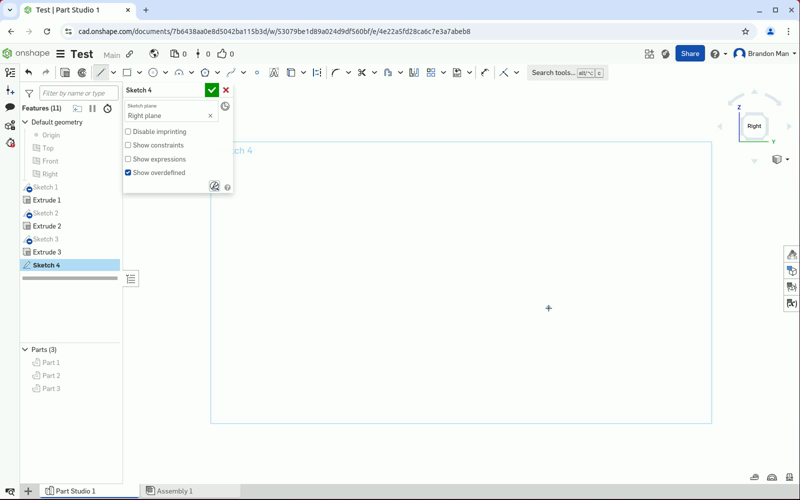
key_down(shift)
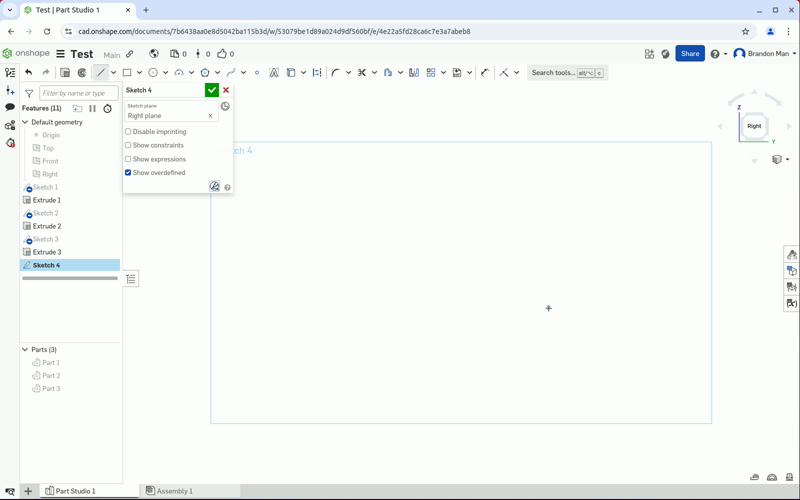
mouse_move(578, 307)
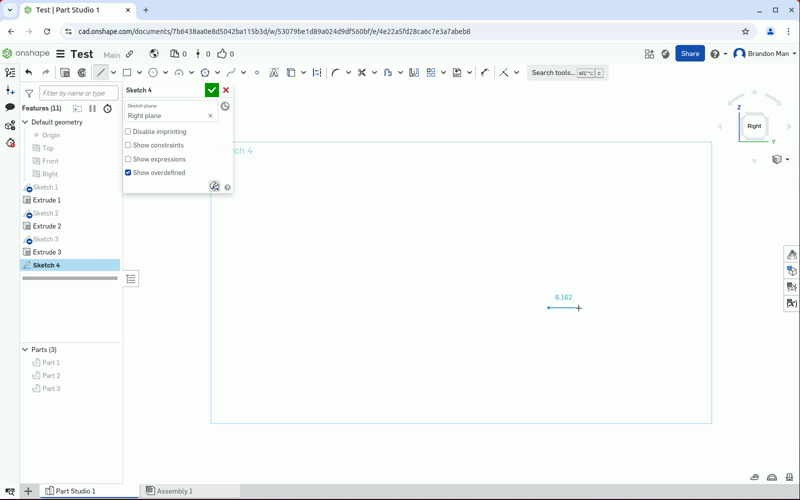
mouse_move(548, 300)
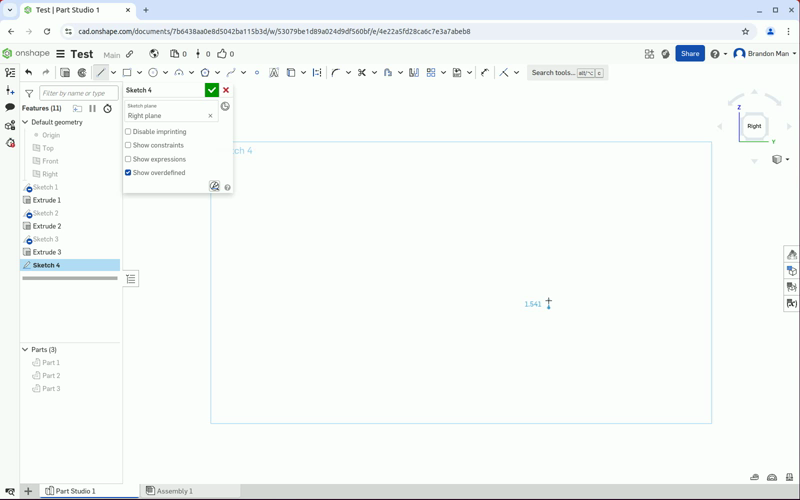
click(548, 300)
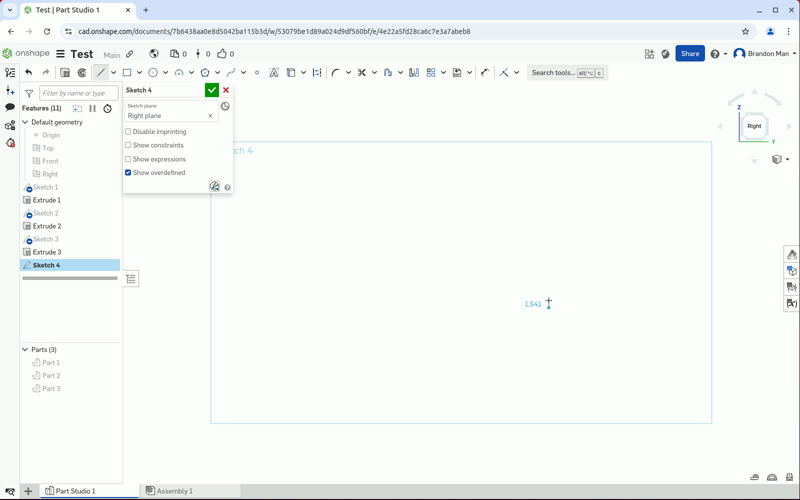
key_up(shift)
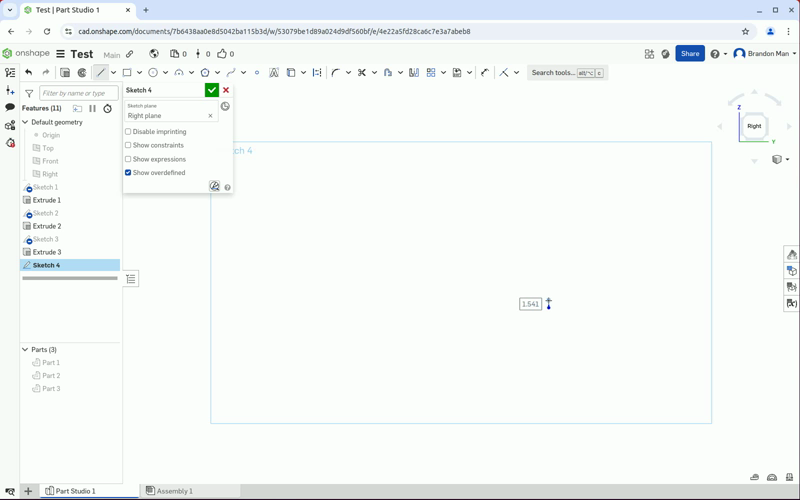
key(esc)
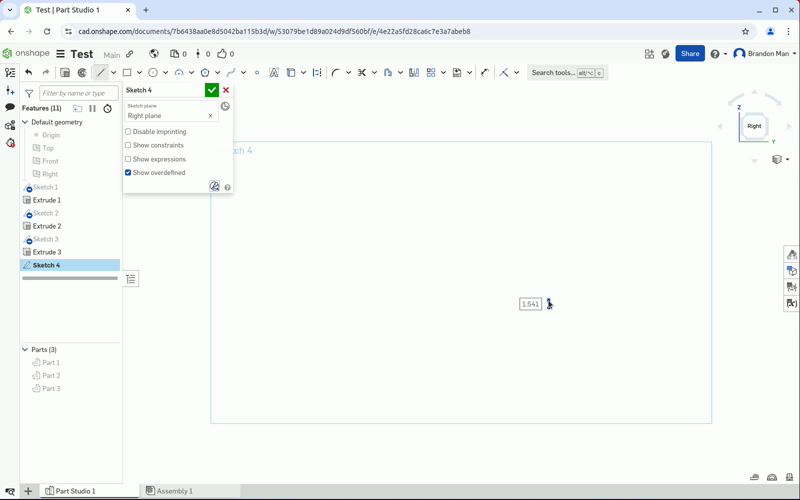
key(a)
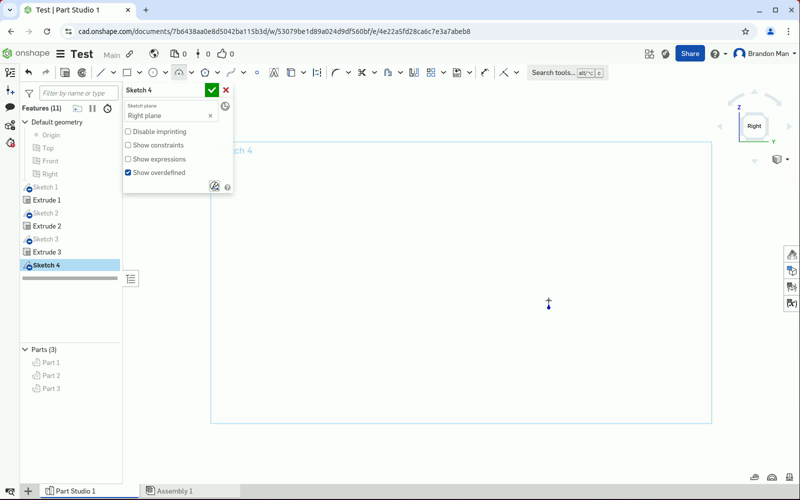
mouse_move(548, 300)
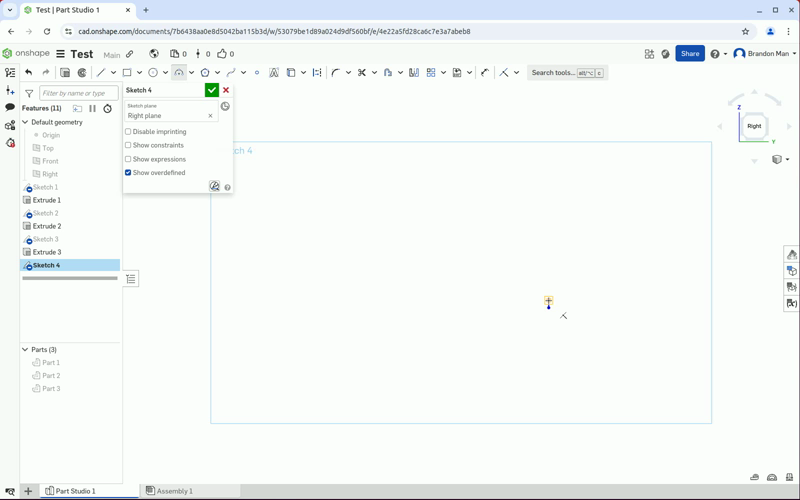
click(548, 300)
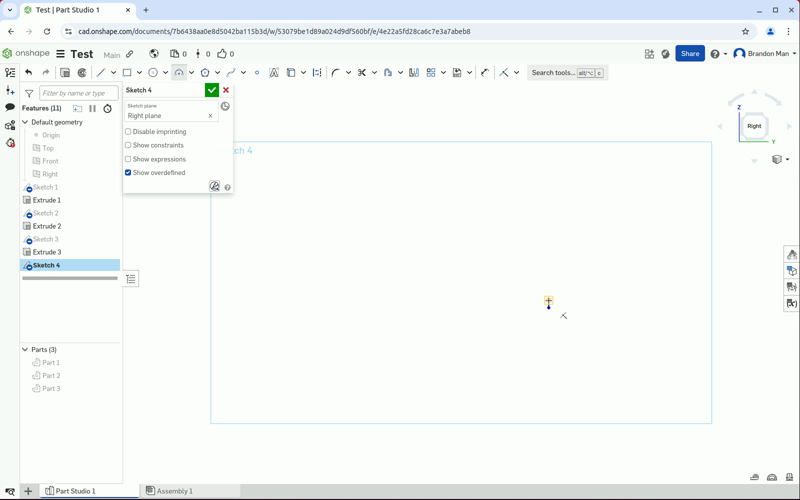
key_down(shift)
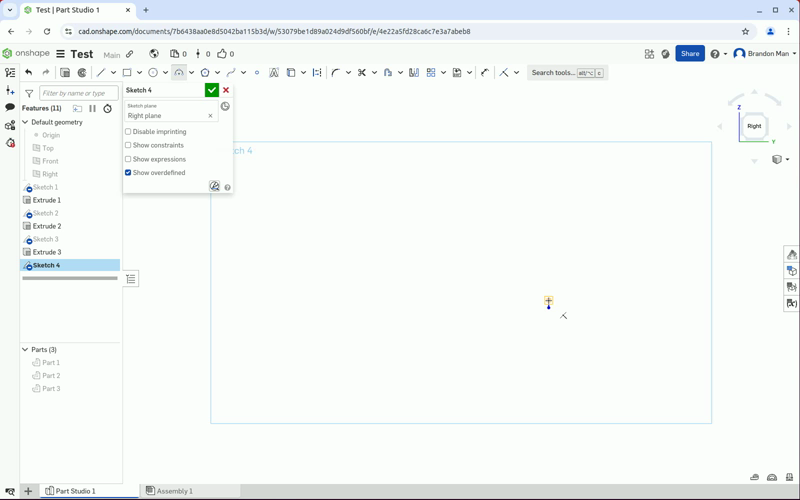
mouse_move(548, 264)
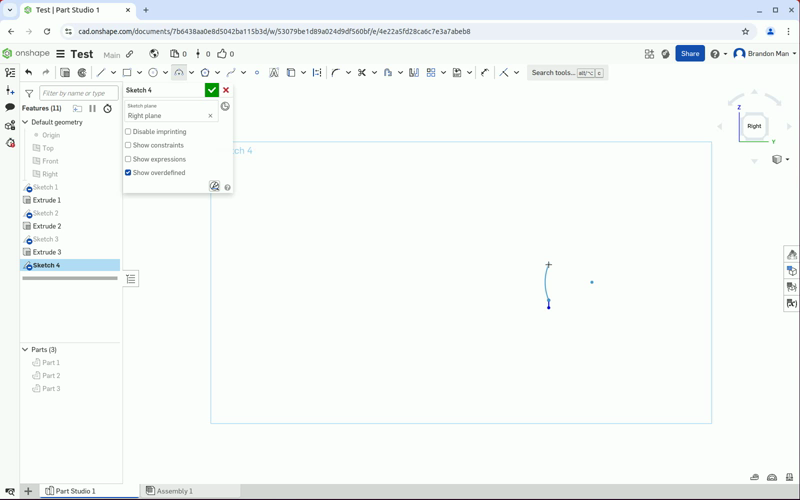
click(548, 264)
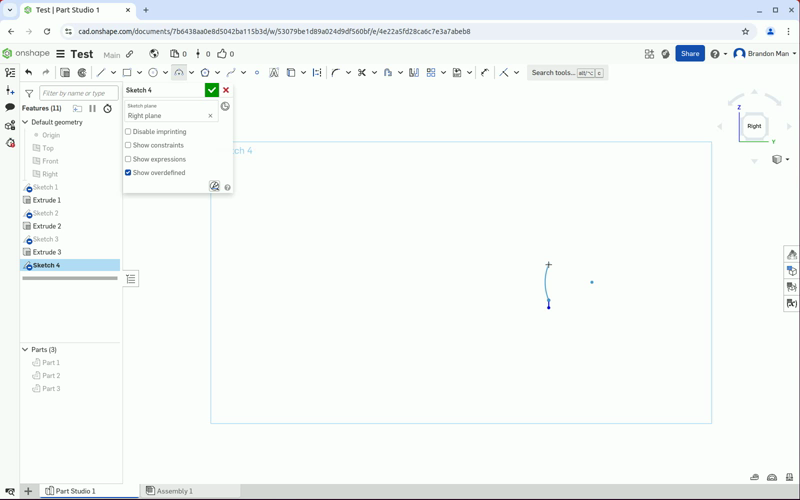
mouse_move(530, 282)
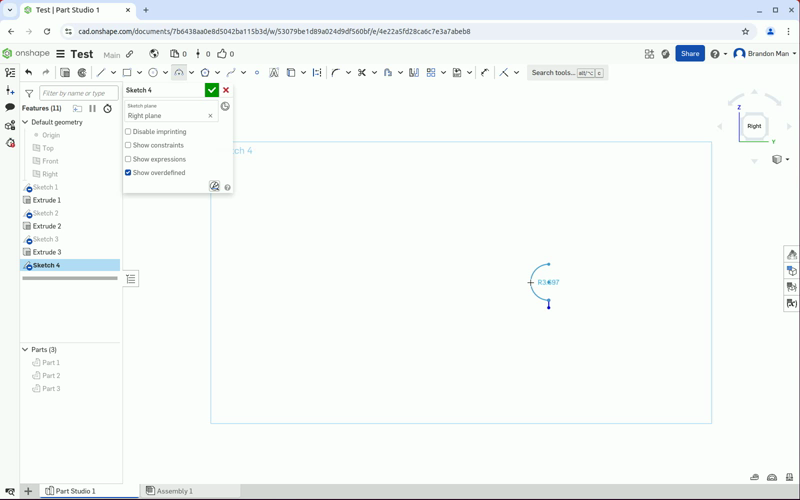
click(530, 282)
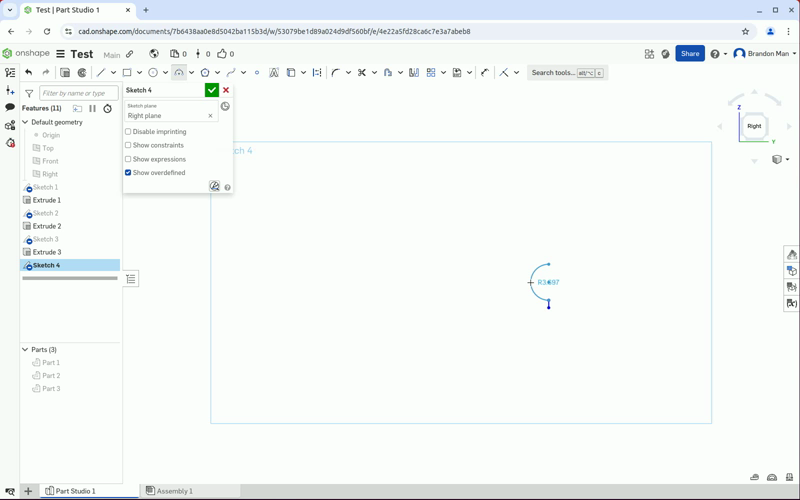
key_up(shift)
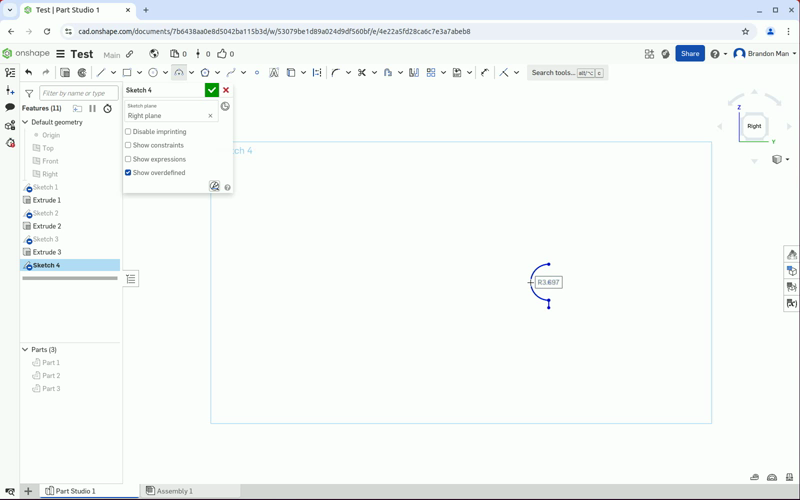
key(esc)
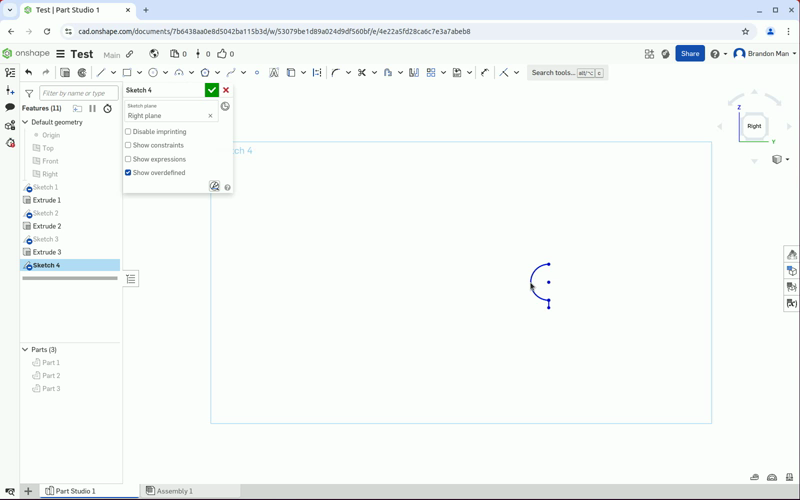
key(l)
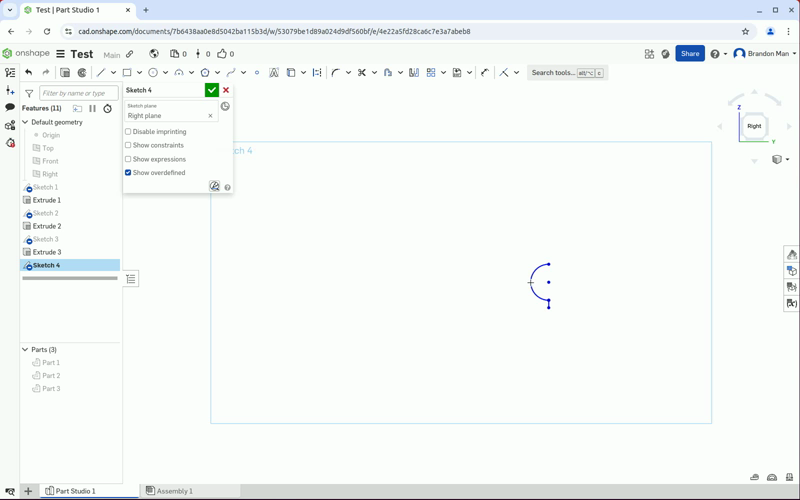
mouse_move(548, 264)
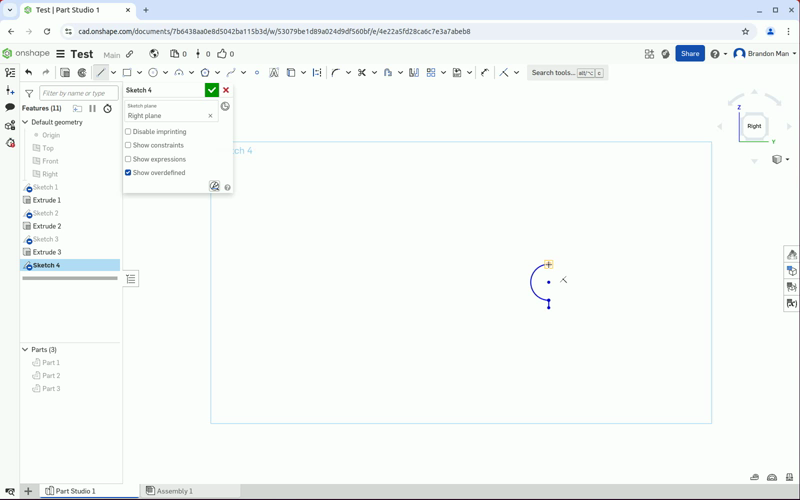
click(548, 264)
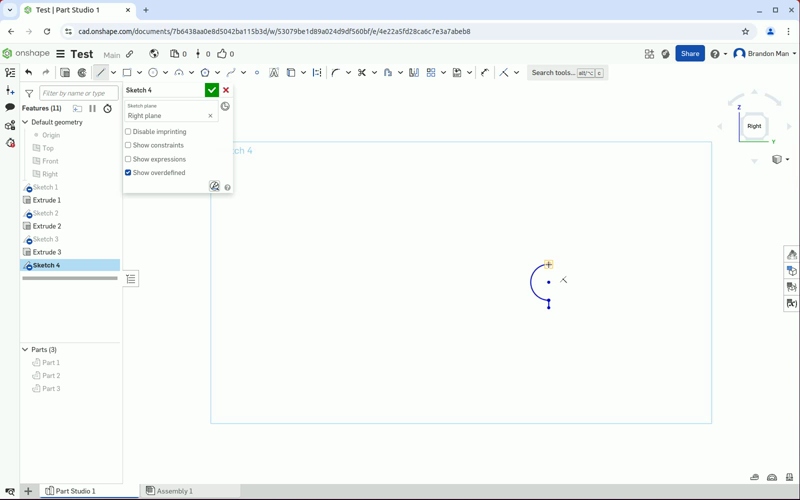
key_down(shift)
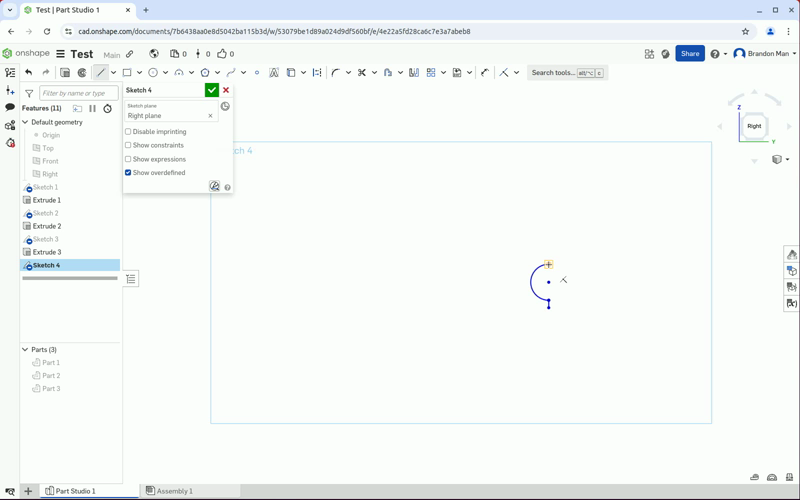
mouse_move(578, 264)
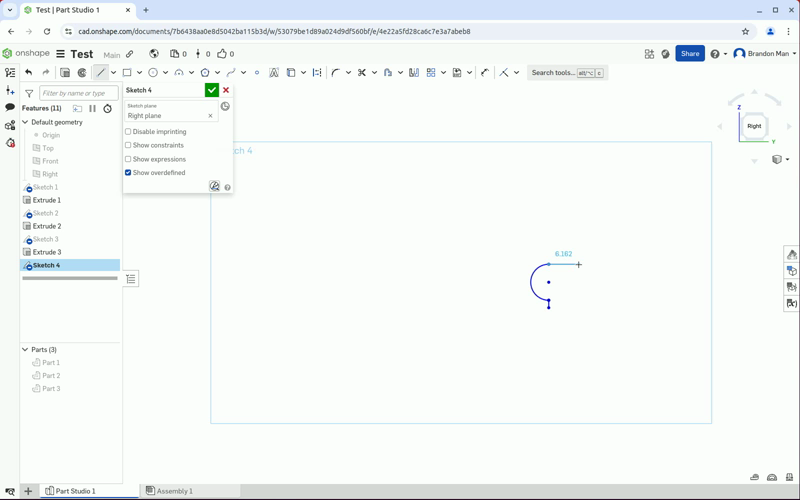
mouse_move(548, 256)
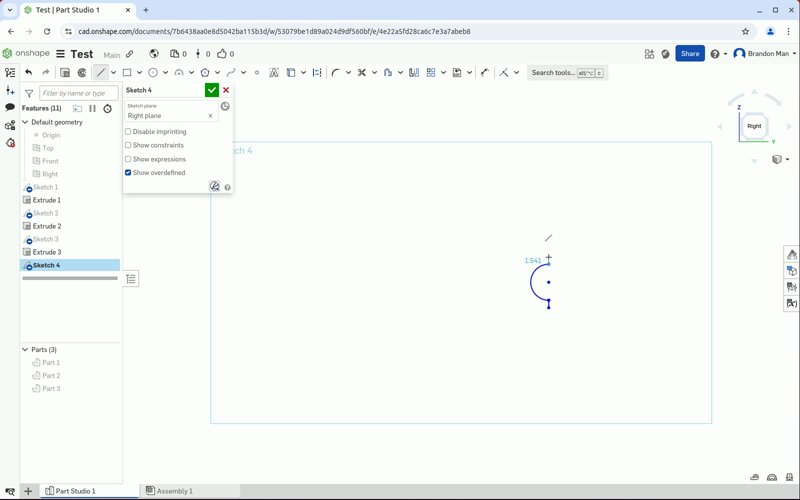
click(548, 256)
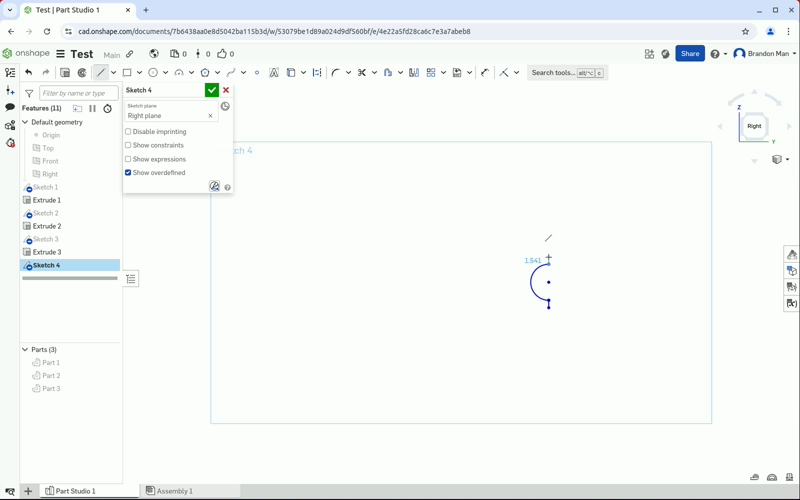
key_up(shift)
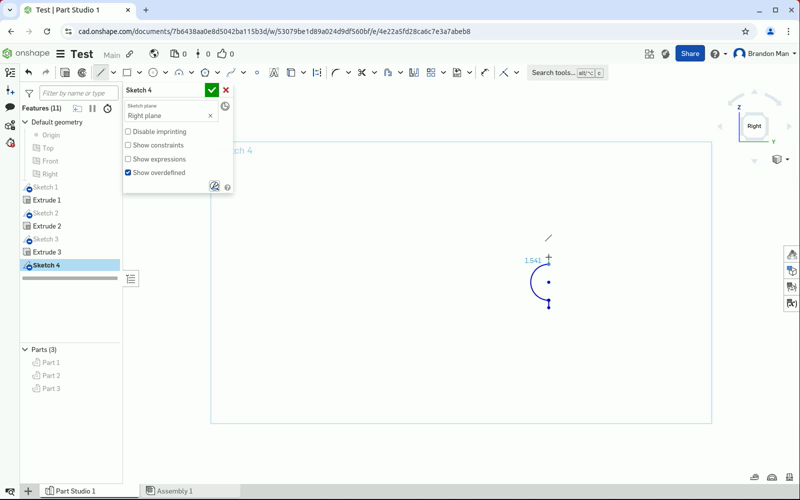
key(esc)
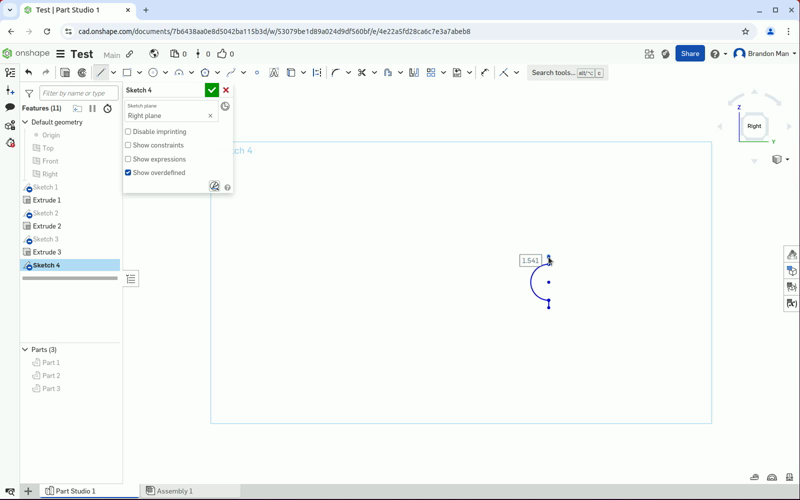
key(a)
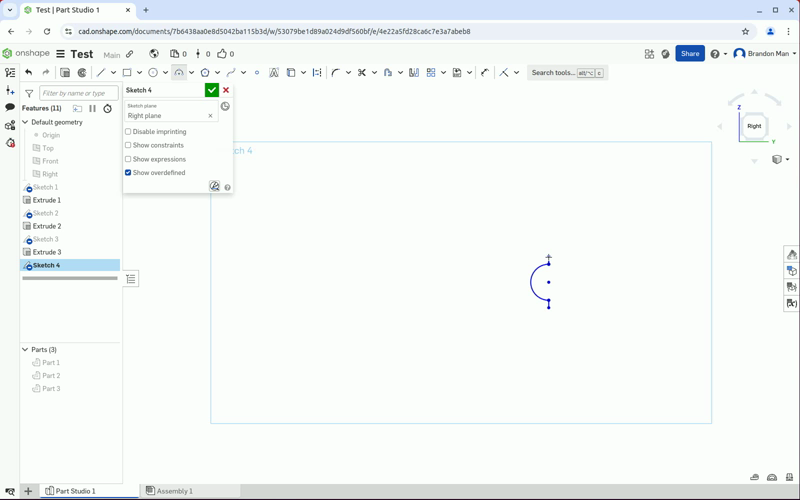
mouse_move(548, 256)
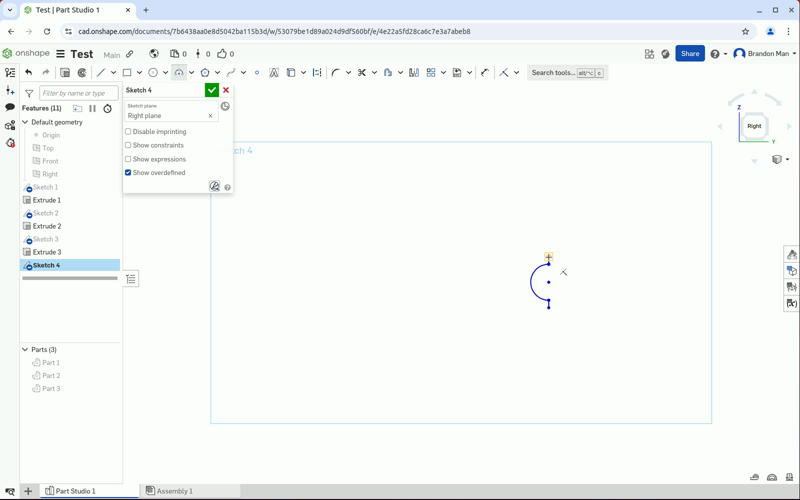
click(548, 256)
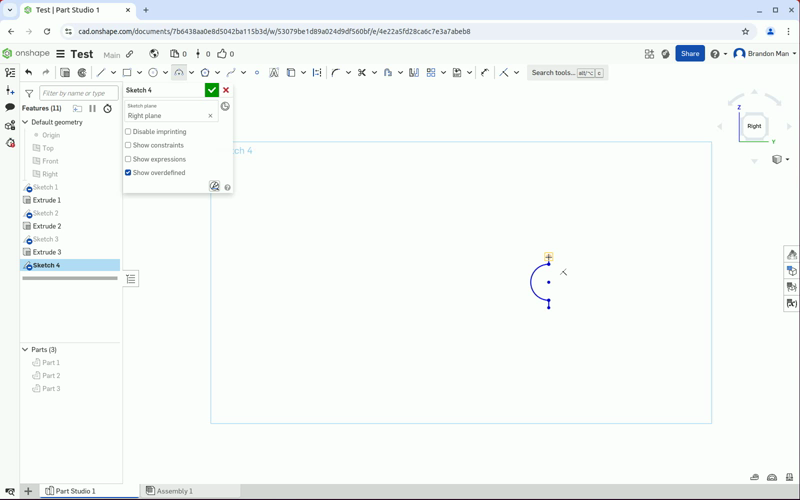
mouse_move(548, 307)
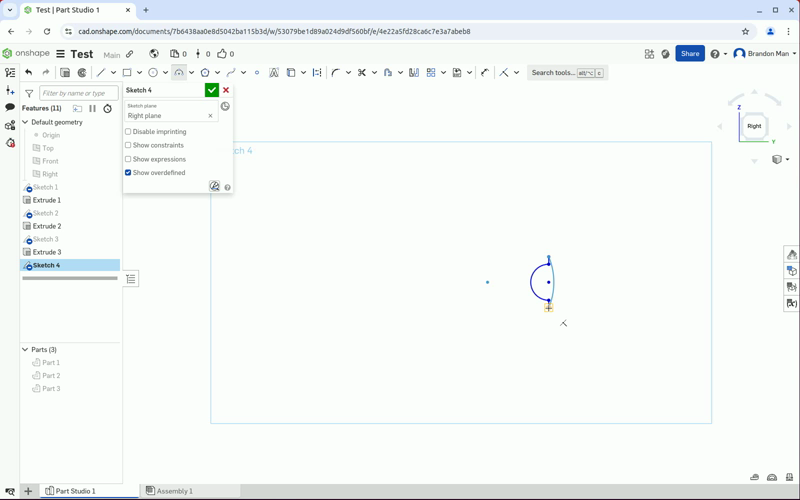
click(548, 307)
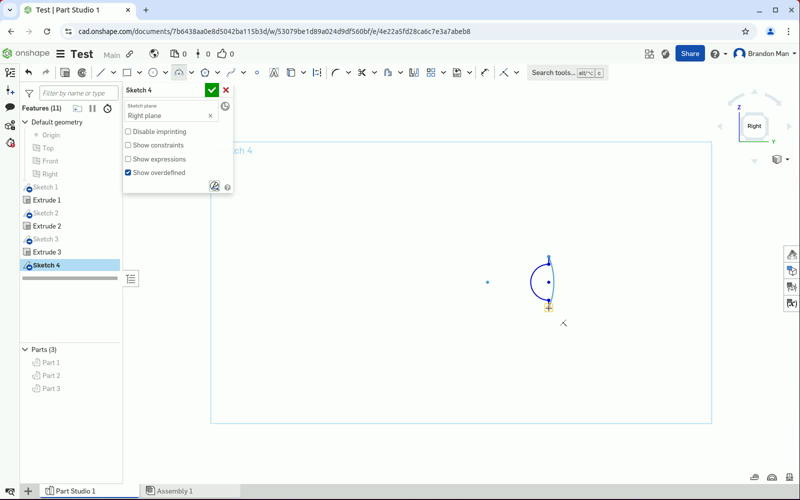
key_down(shift)
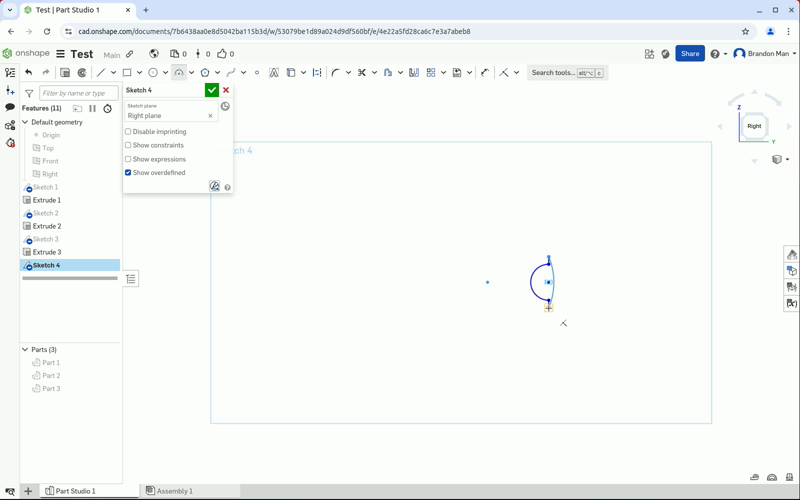
mouse_move(523, 282)
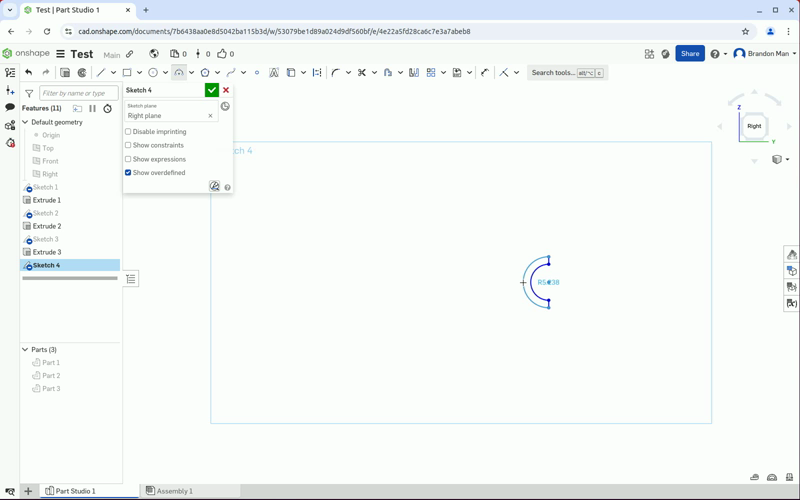
click(523, 282)
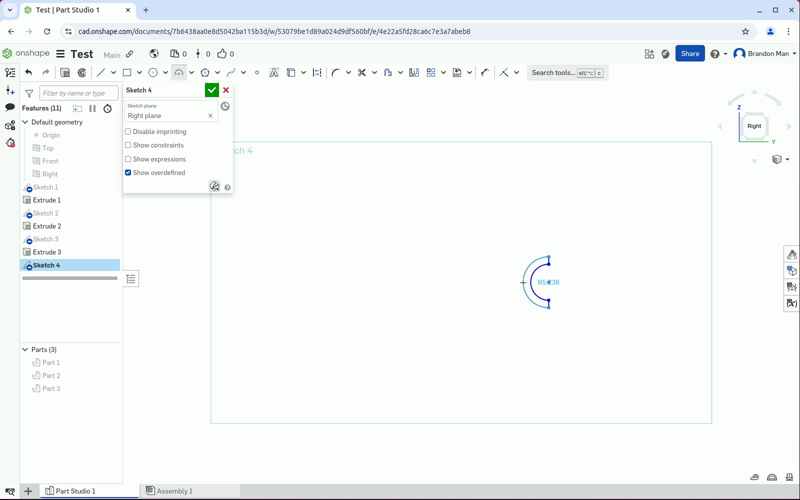
key_up(shift)
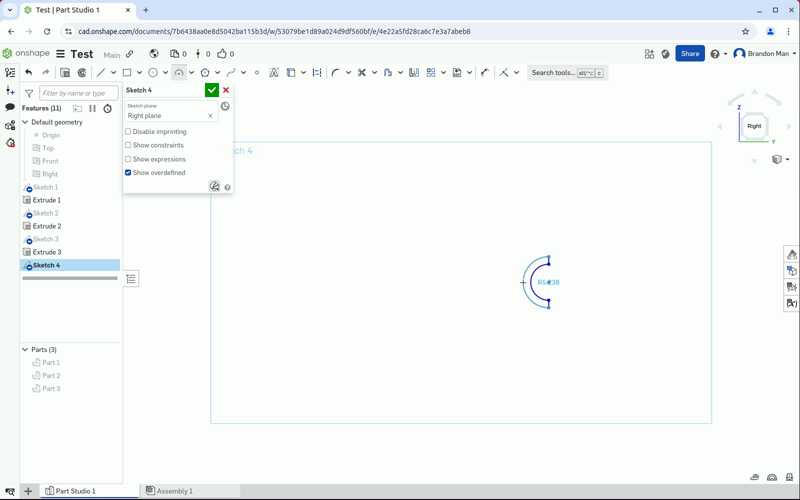
key(esc)
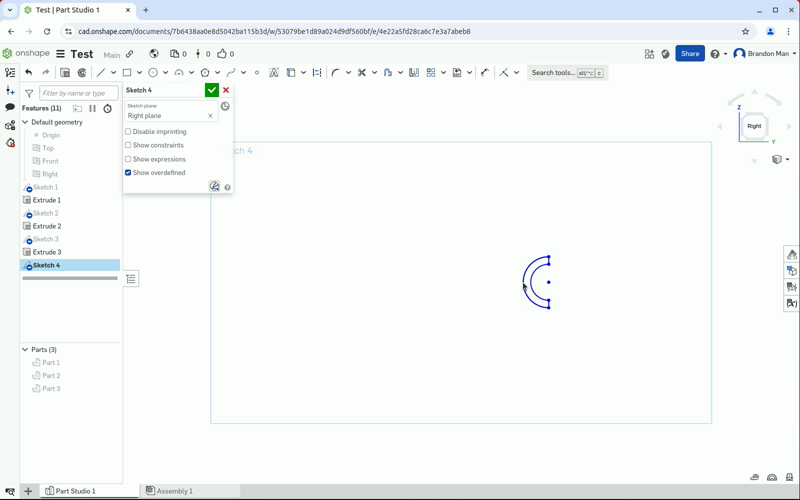
mouse_move(533, 279)
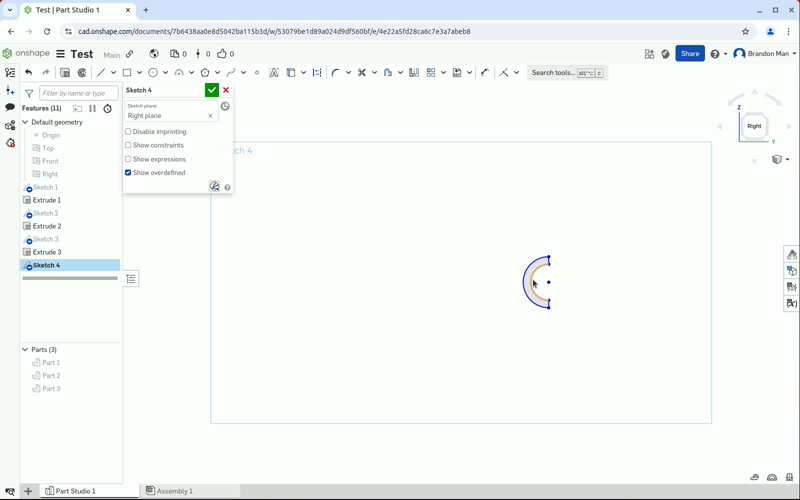
scroll(6)
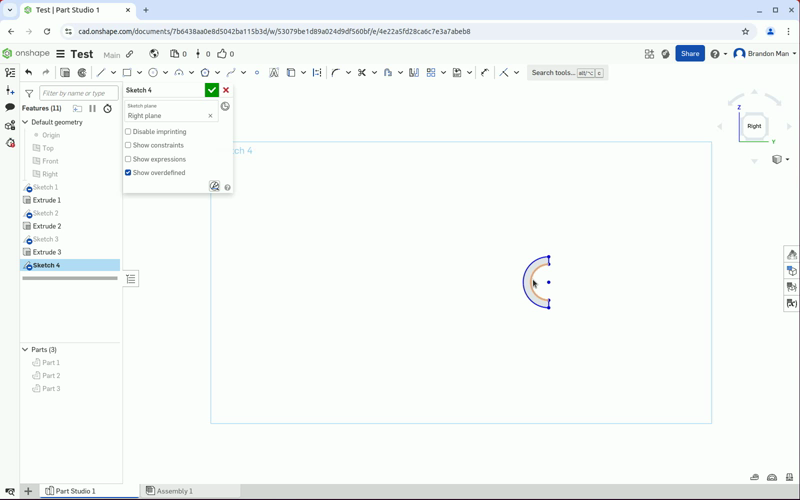
scroll(6)
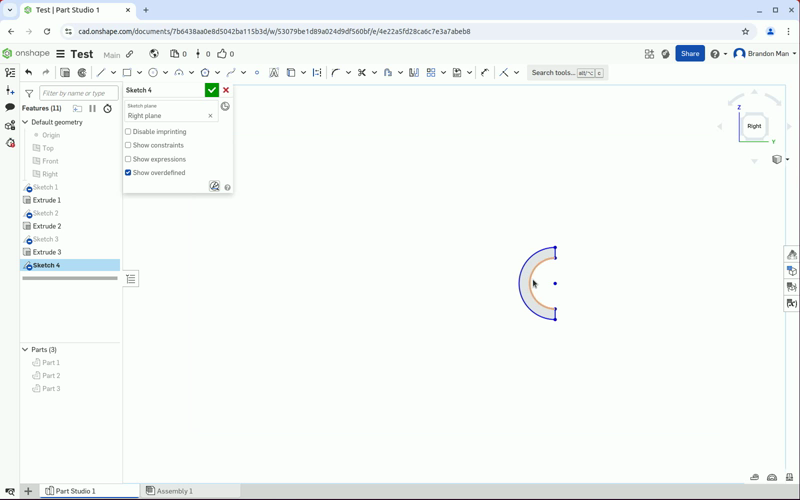
scroll(6)
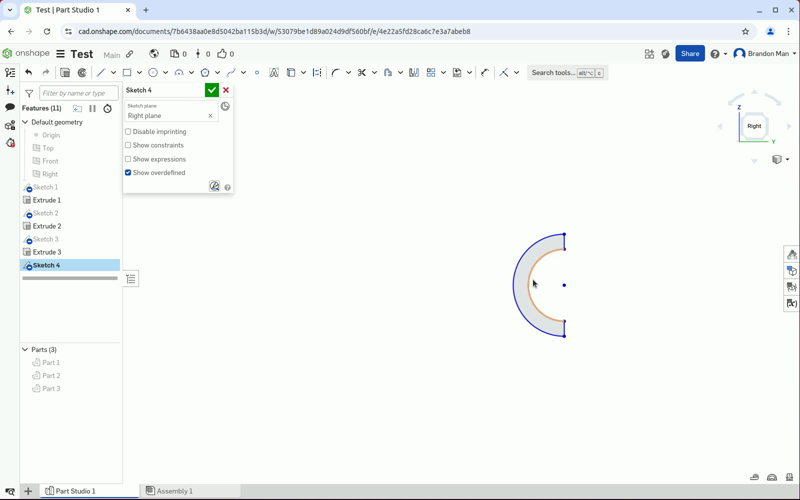
scroll(6)
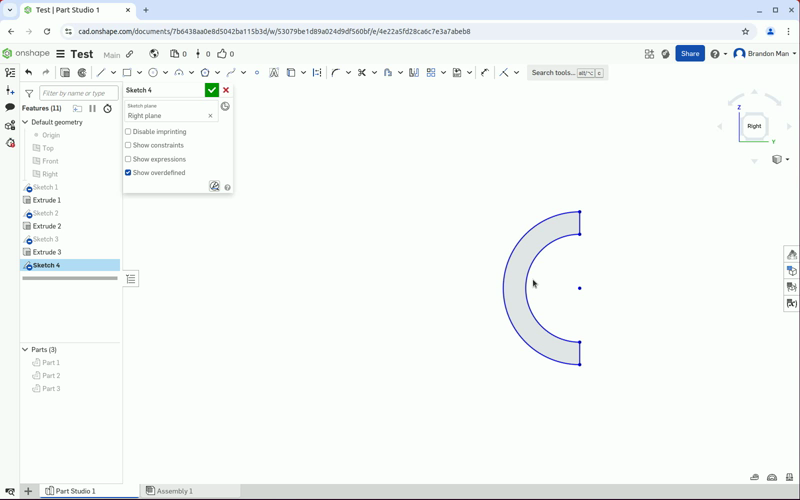
scroll(6)
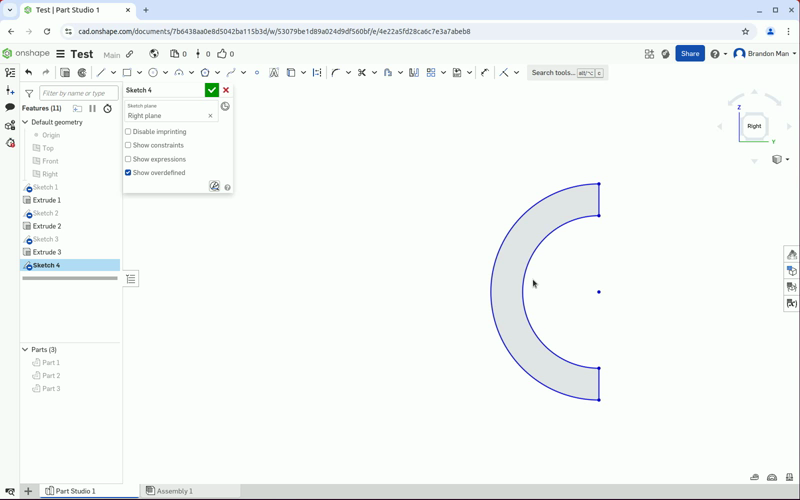
scroll(6)
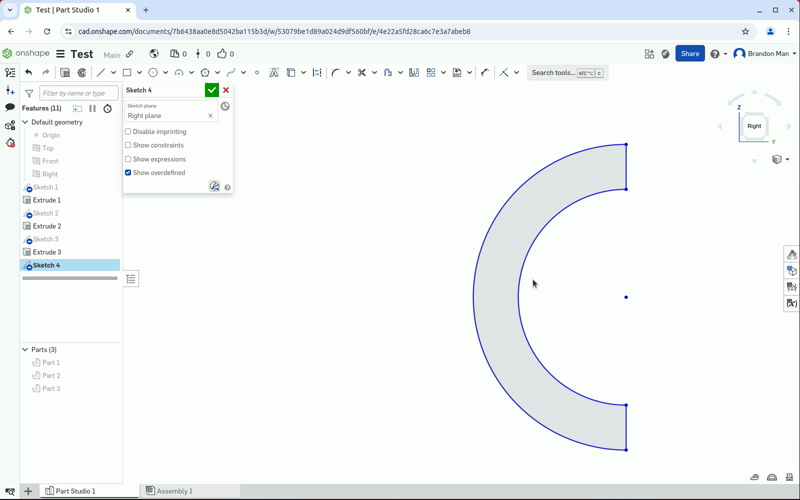
scroll(6)
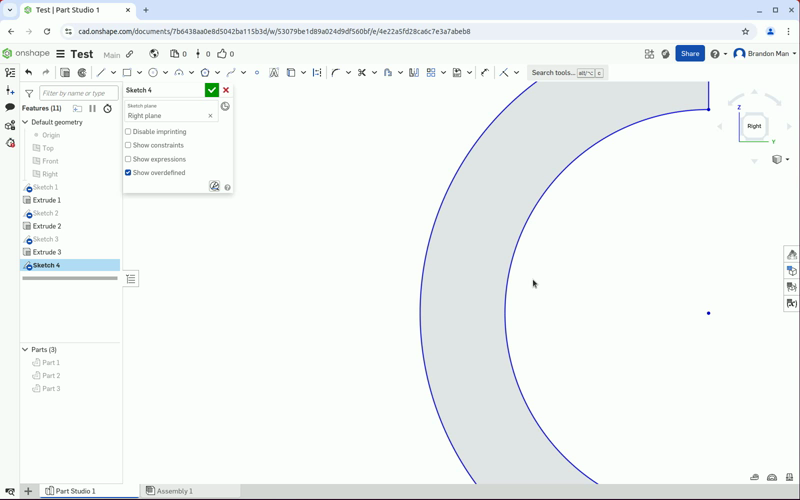
click(533, 279)
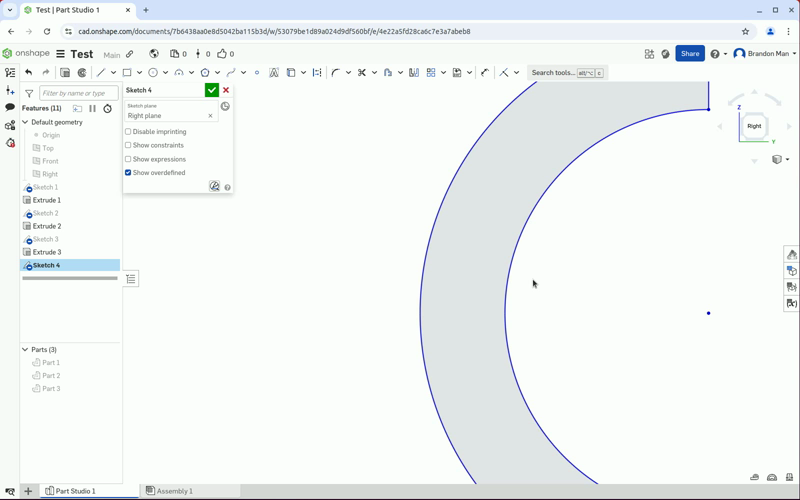
scroll(-6)
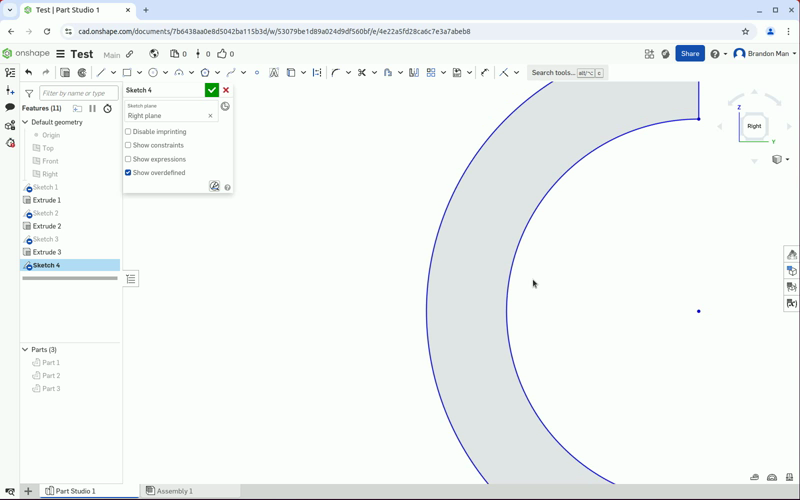
scroll(-6)
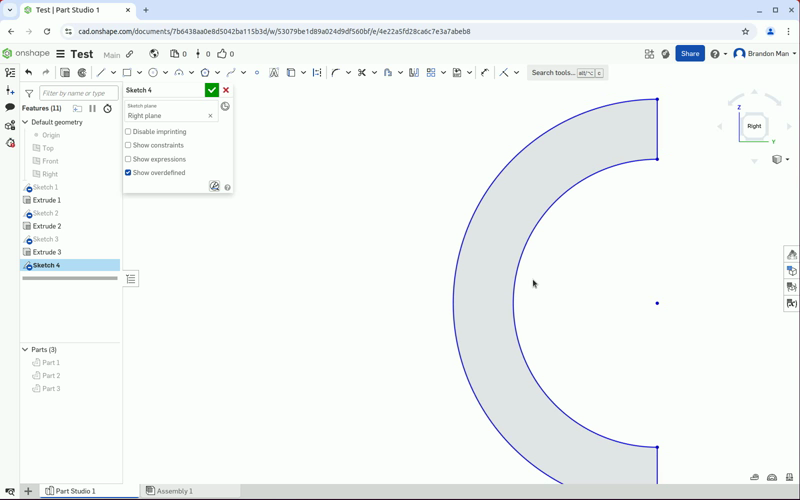
scroll(-6)
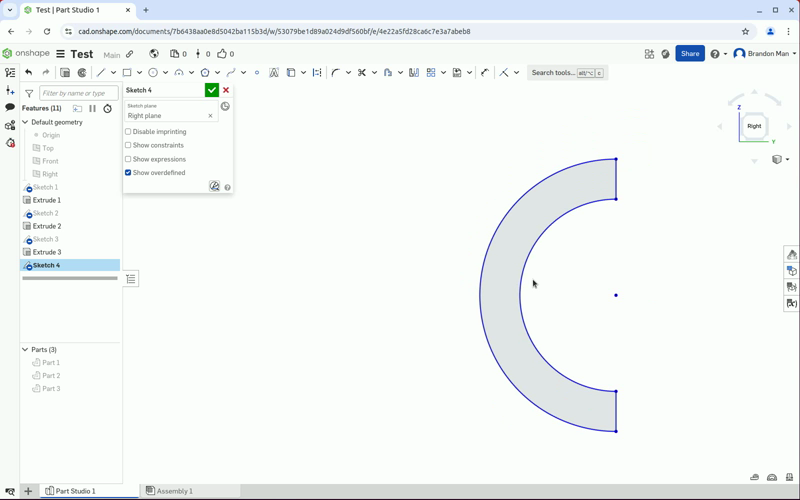
scroll(-6)
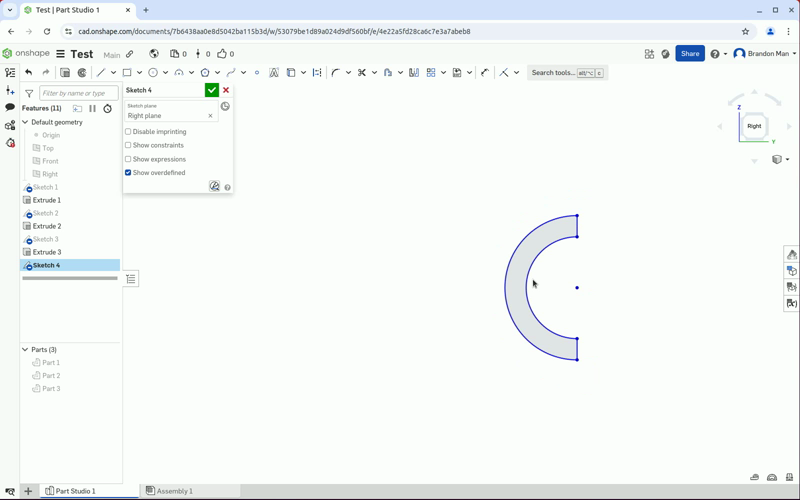
scroll(-6)
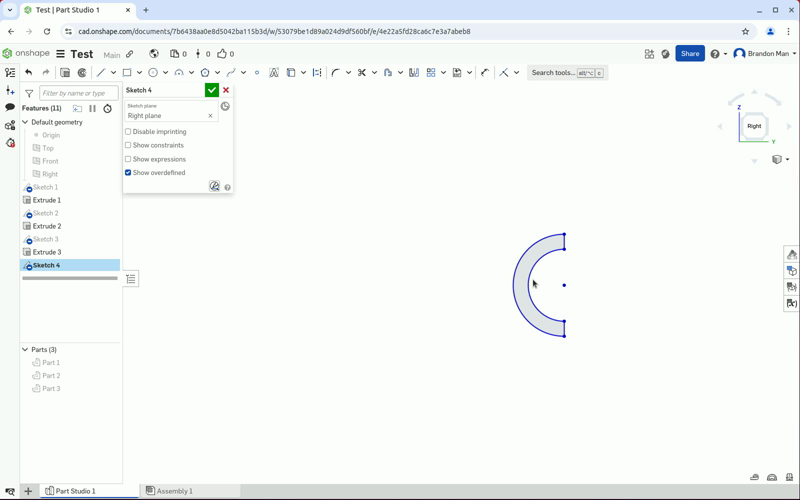
scroll(-6)
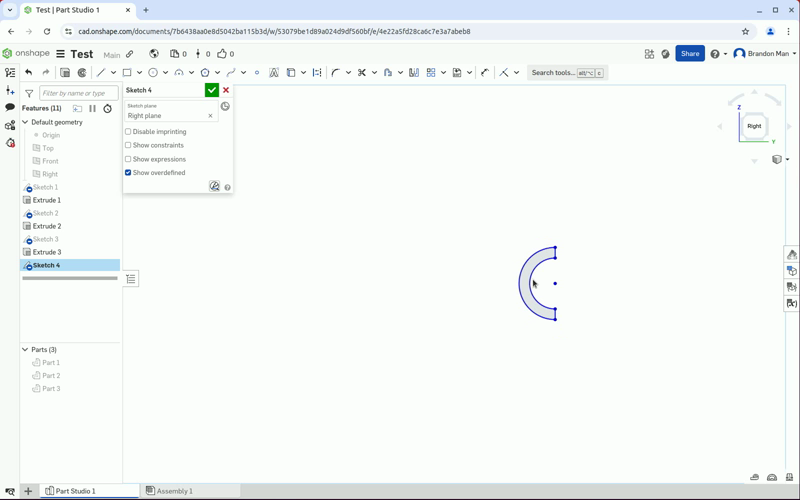
scroll(-6)
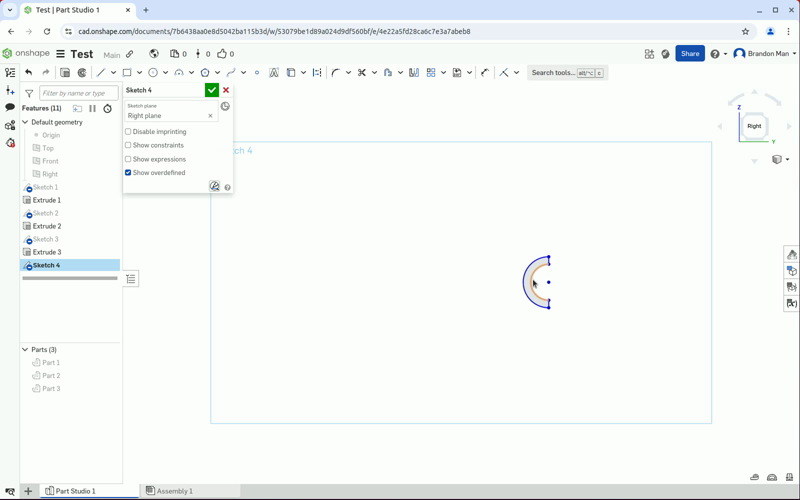
mouse_move(73, 352)
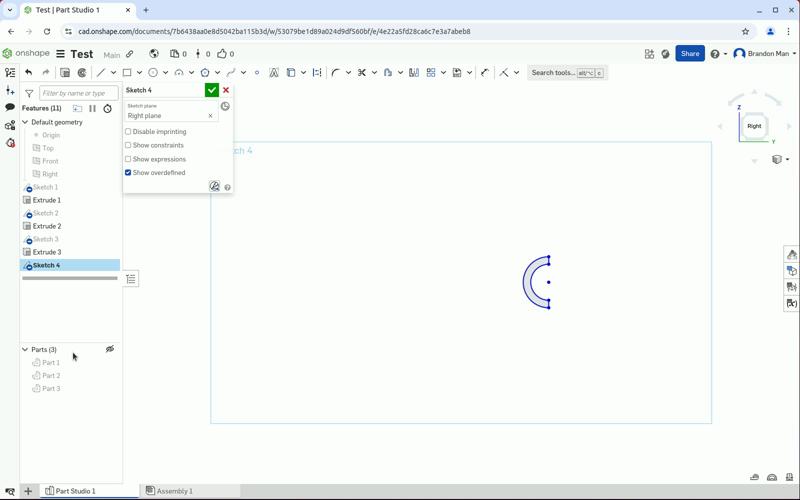
key(shift+y)
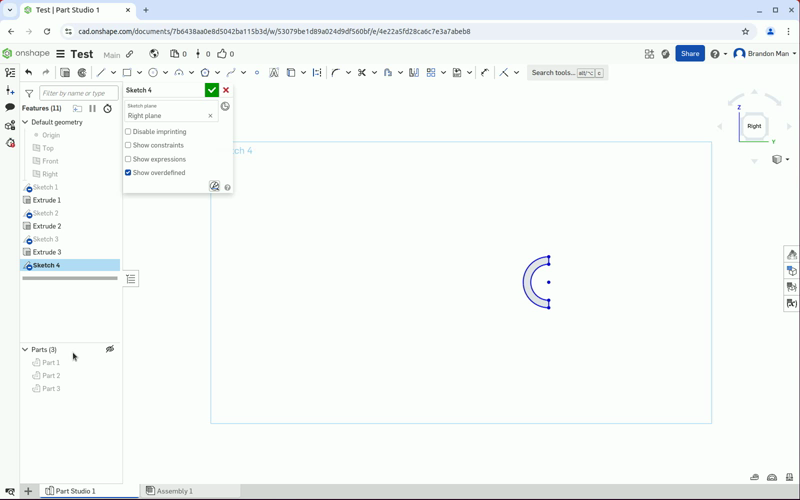
key(shift+e)
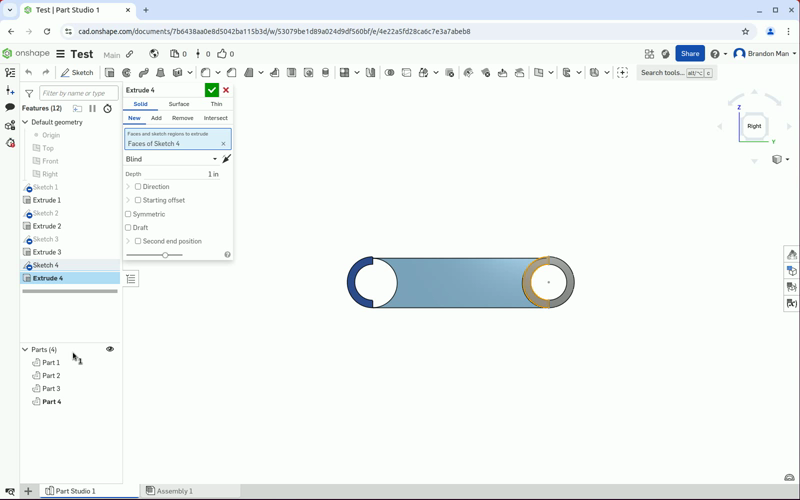
mouse_move(143, 106)
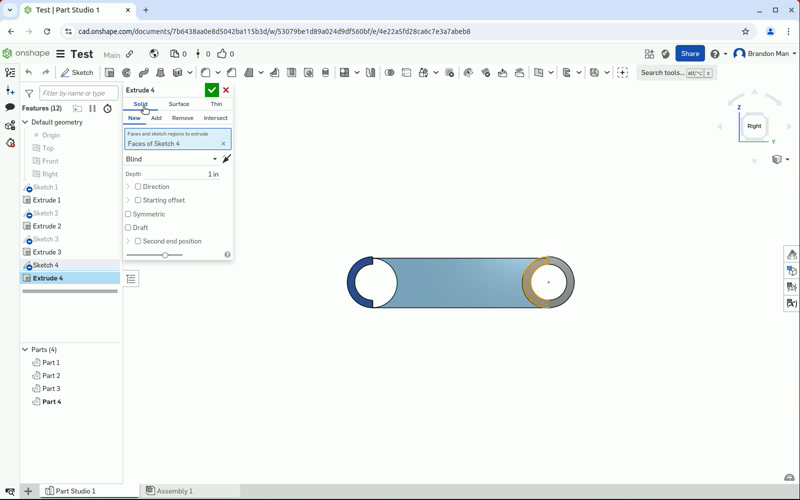
click(143, 106)
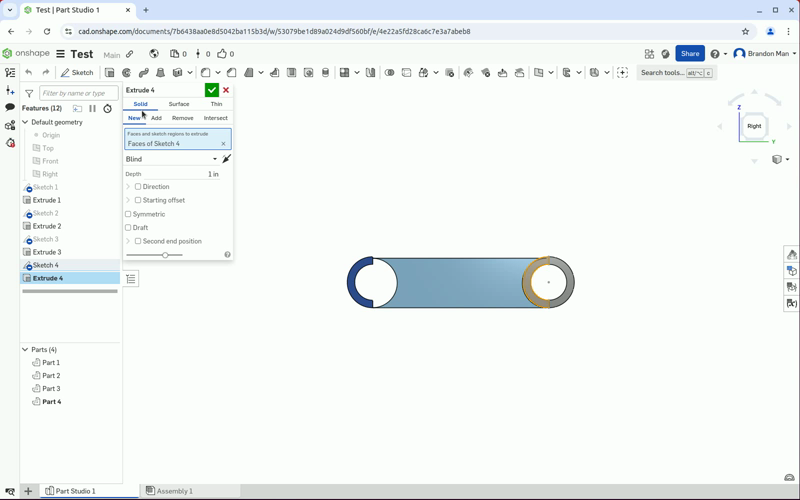
mouse_move(137, 120)
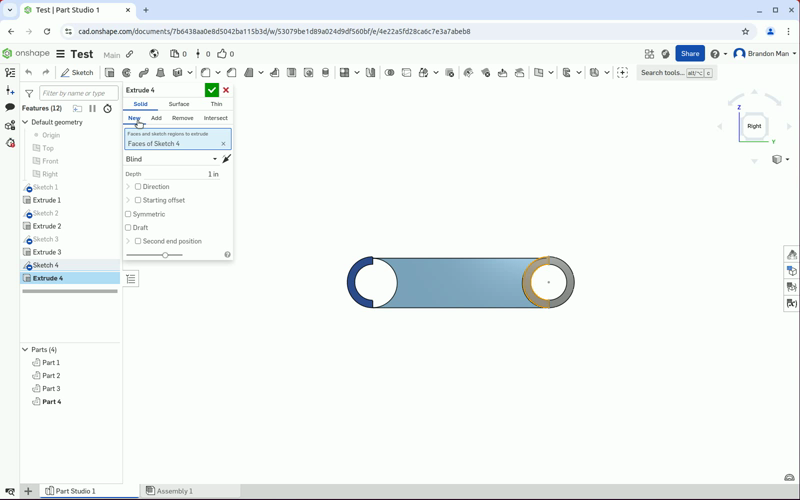
click(137, 120)
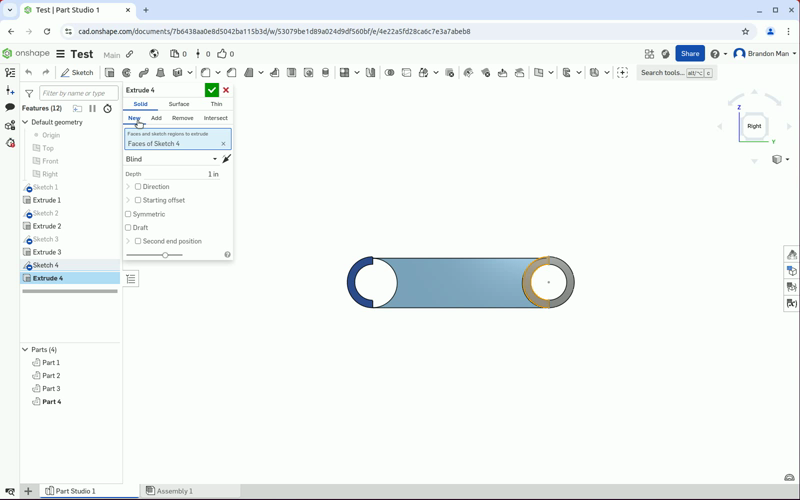
key(tab, 4)
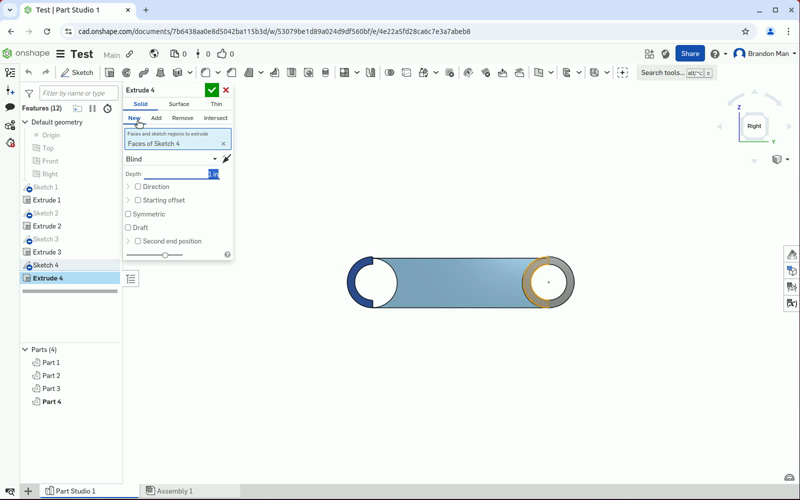
text(5.055)
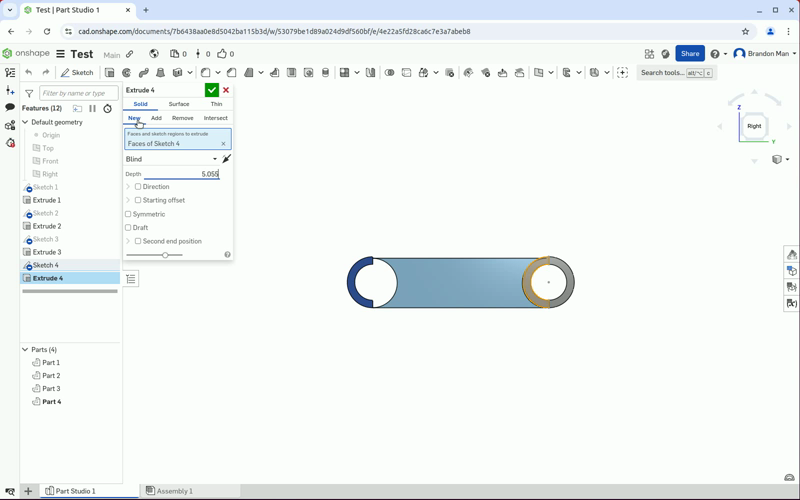
key(enter)
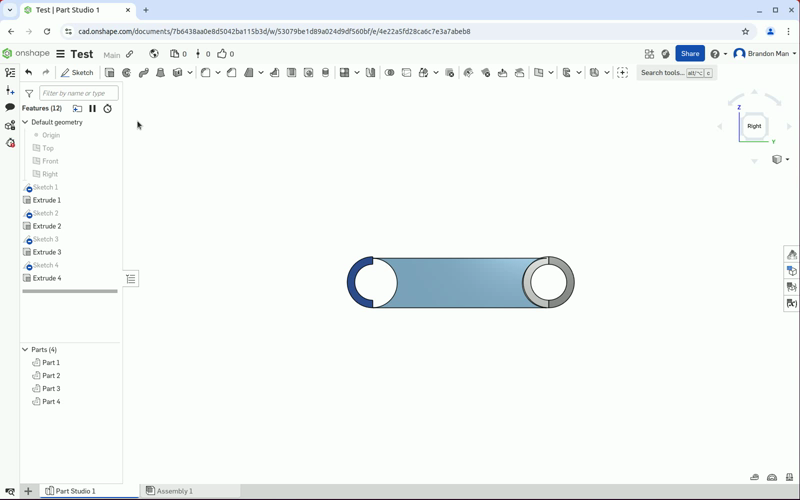
key(shift+h)
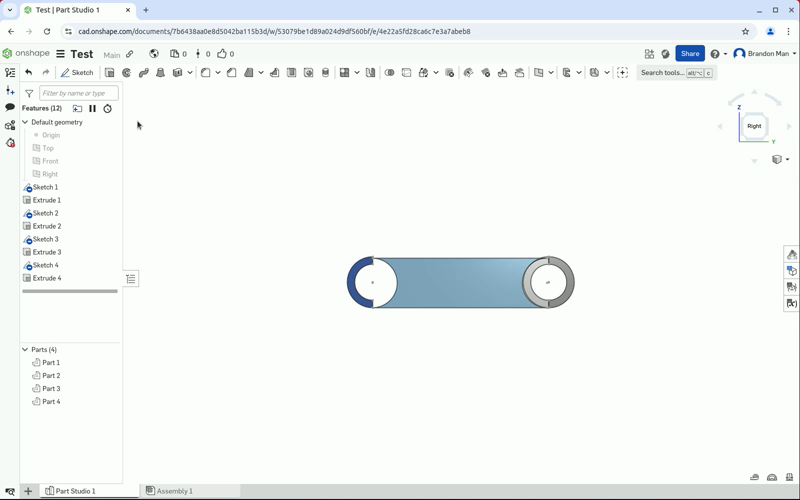
key(shift+h)
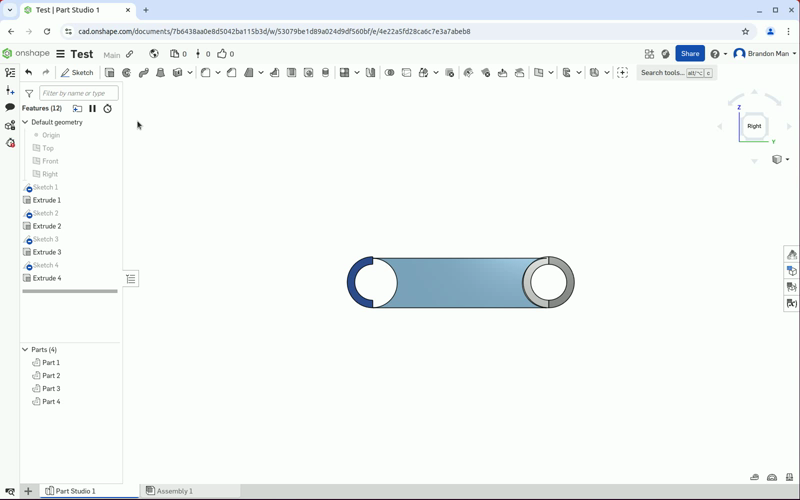
mouse_move(73, 189)
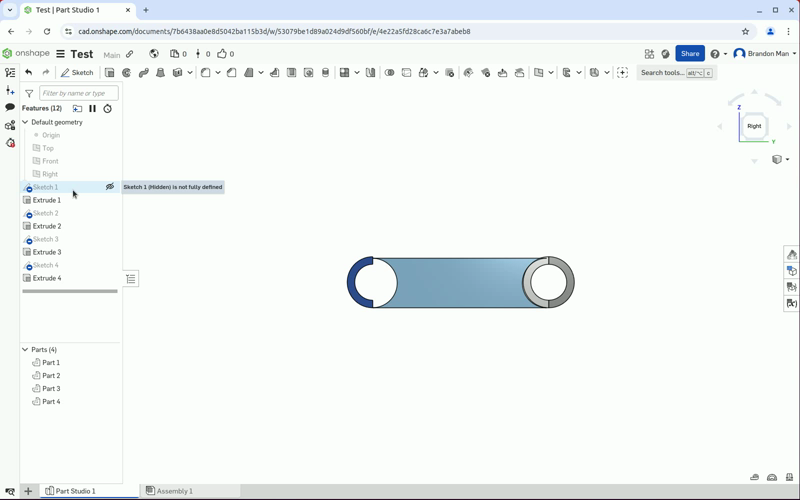
click(73, 189)
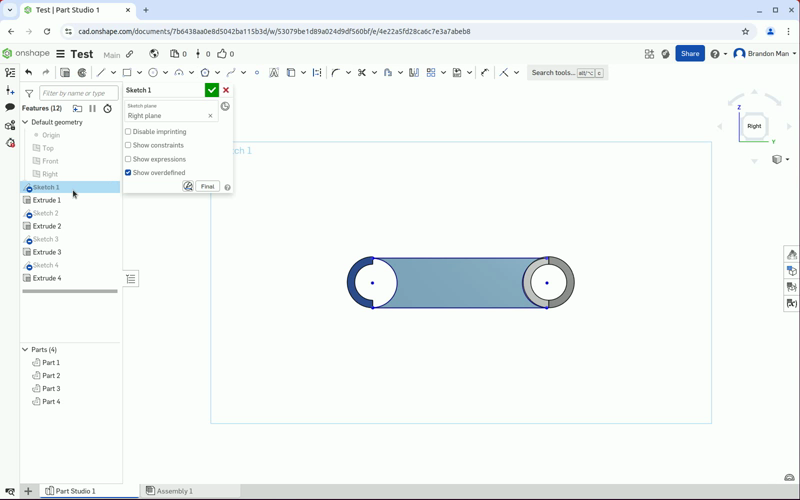
mouse_move(229, 92)
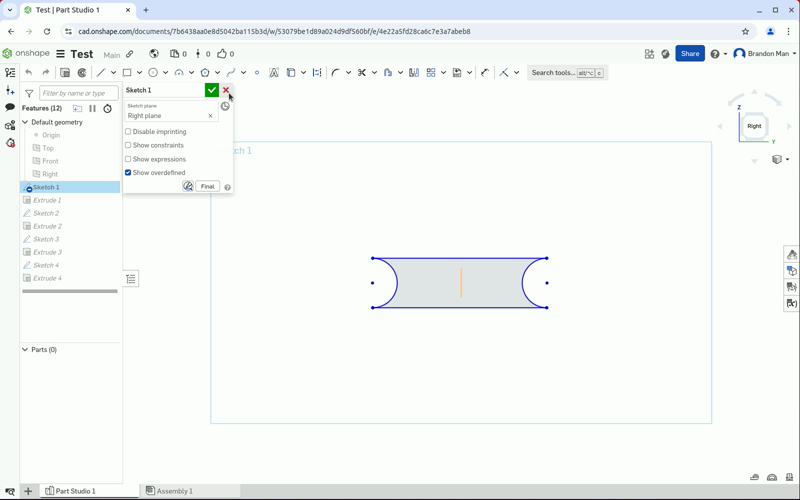
click(229, 92)
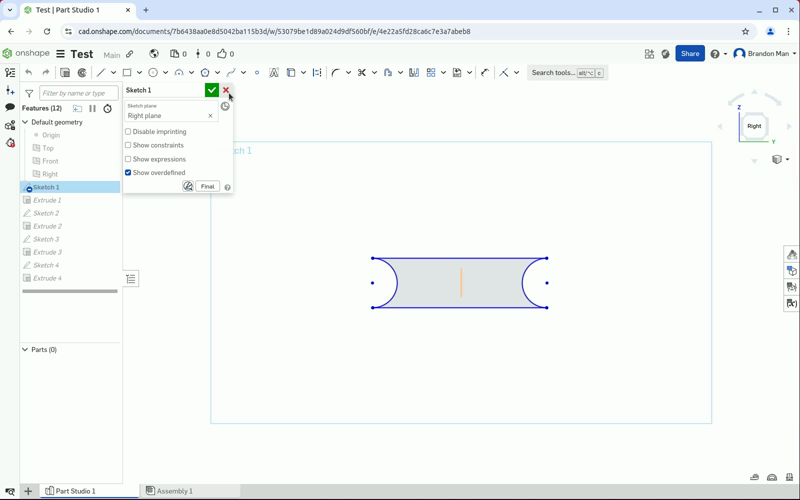
key(shift+s)
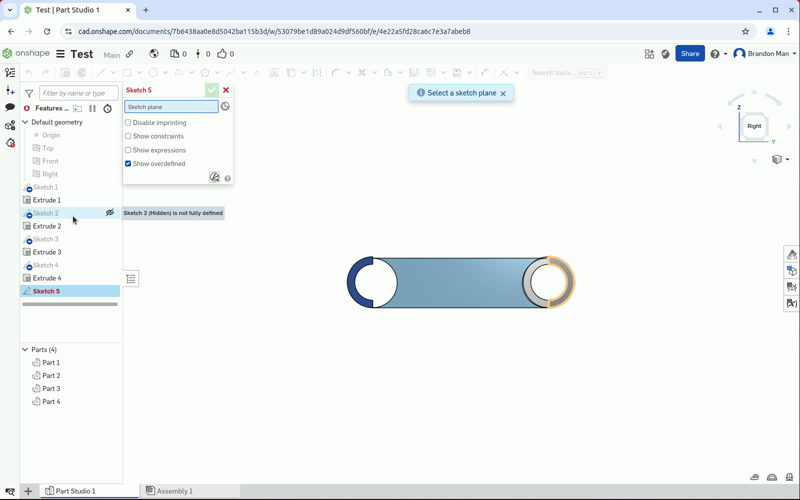
scroll(3)
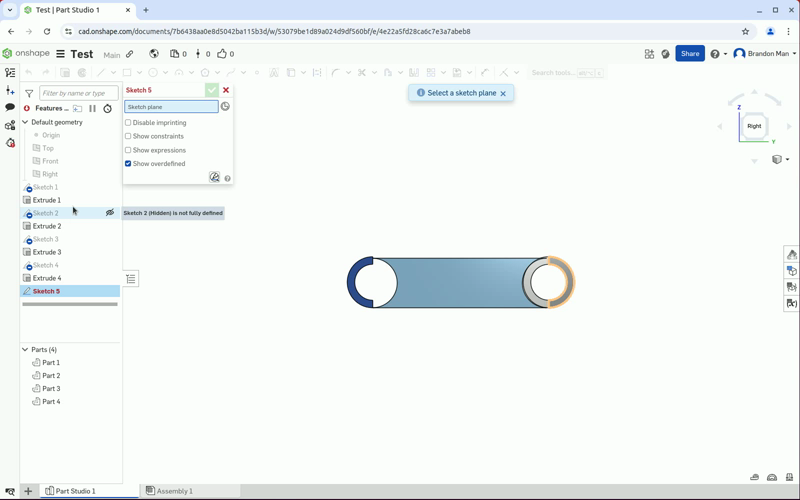
mouse_move(73, 176)
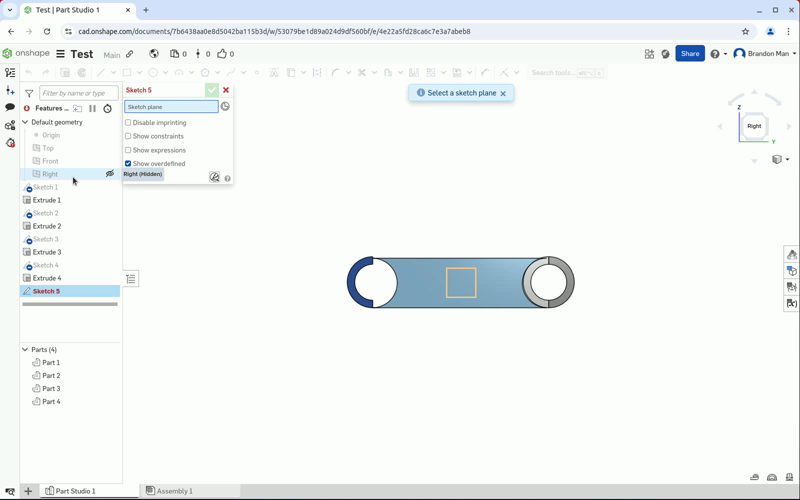
click(73, 176)
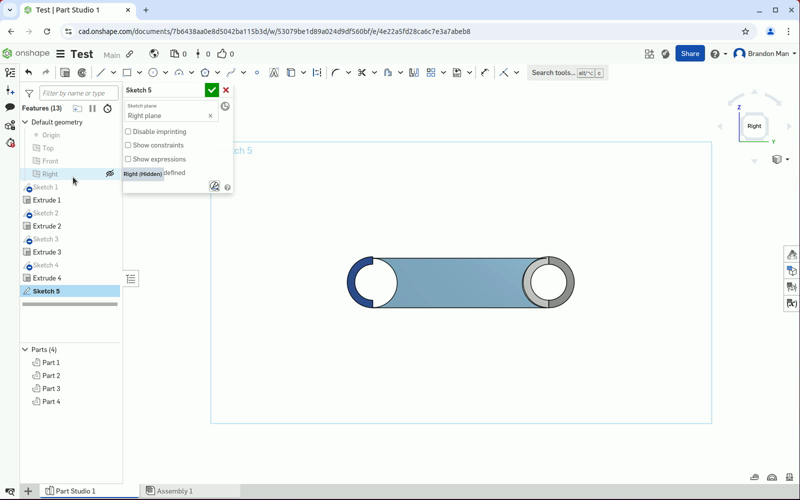
mouse_move(73, 352)
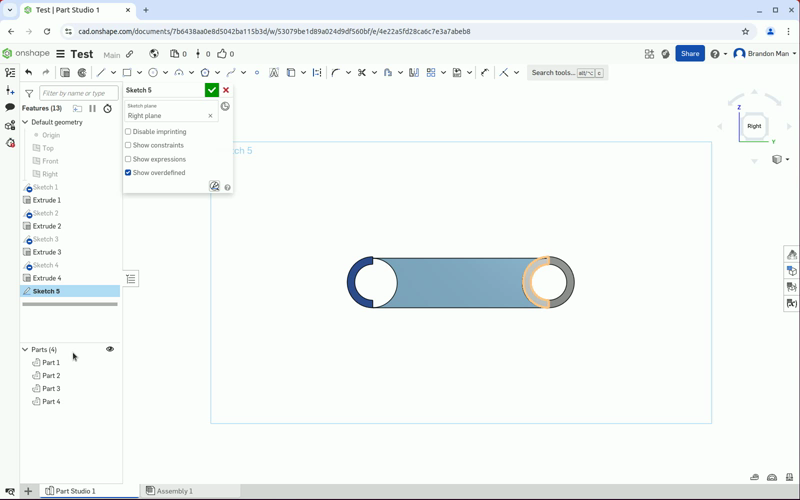
key(y)
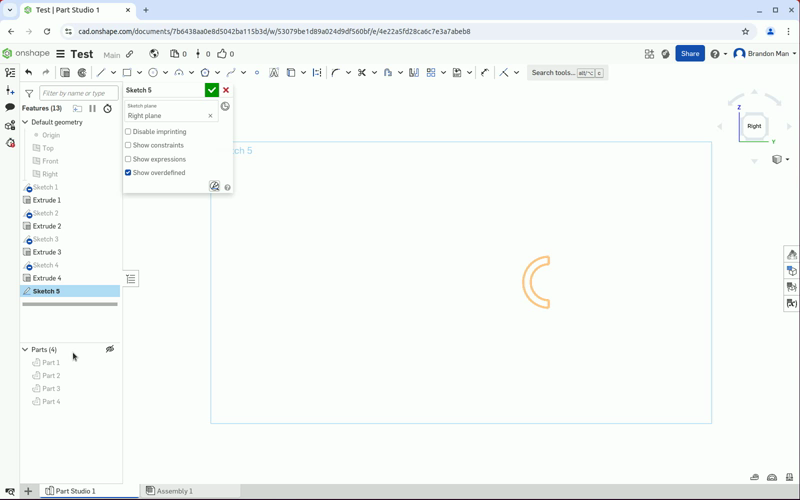
key(a)
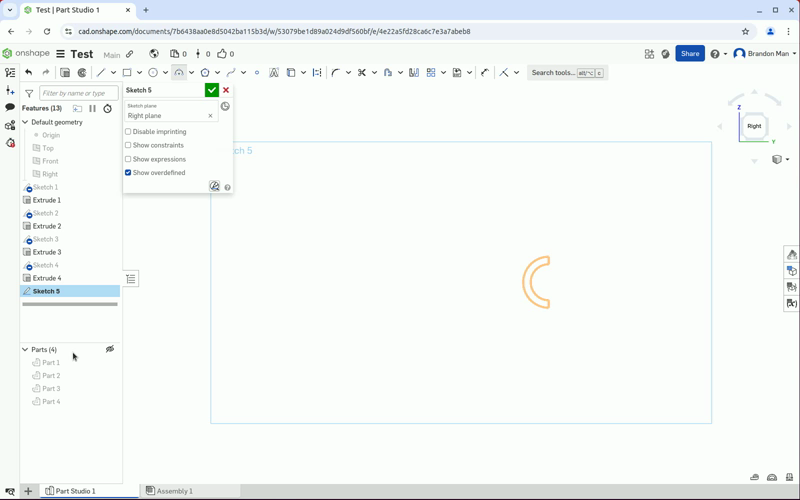
key_down(shift)
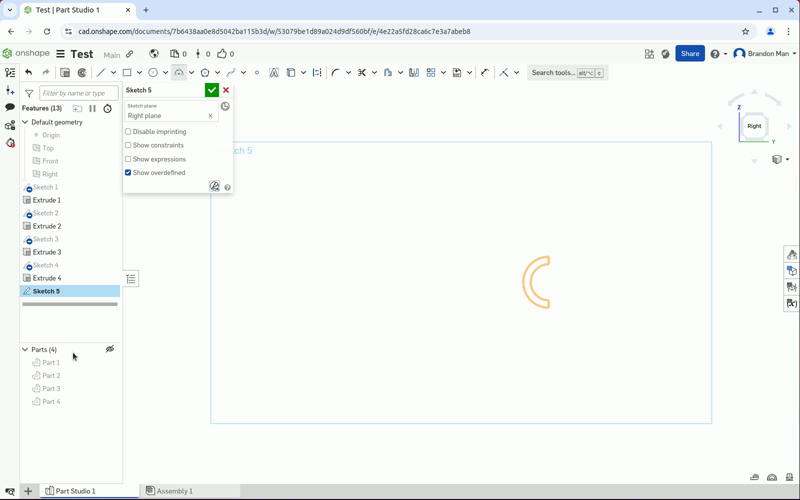
mouse_move(372, 307)
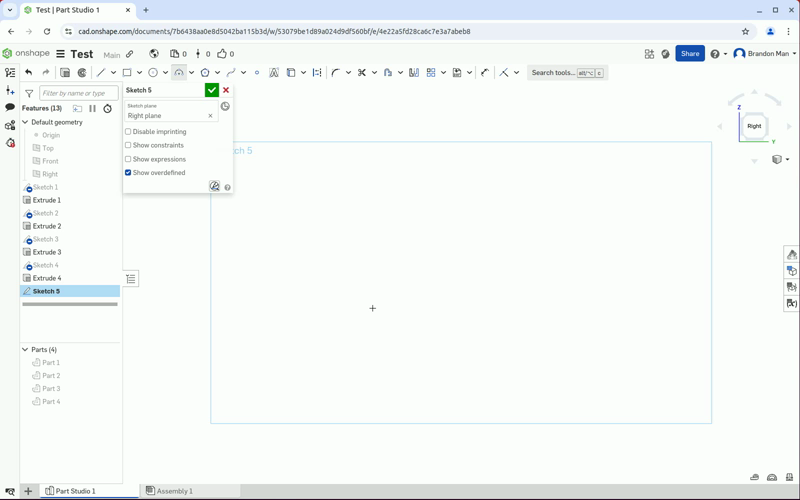
click(372, 307)
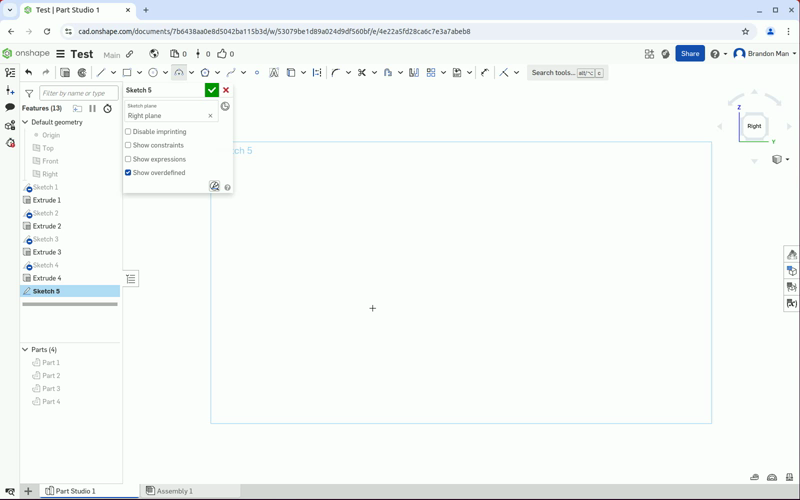
key_up(shift)
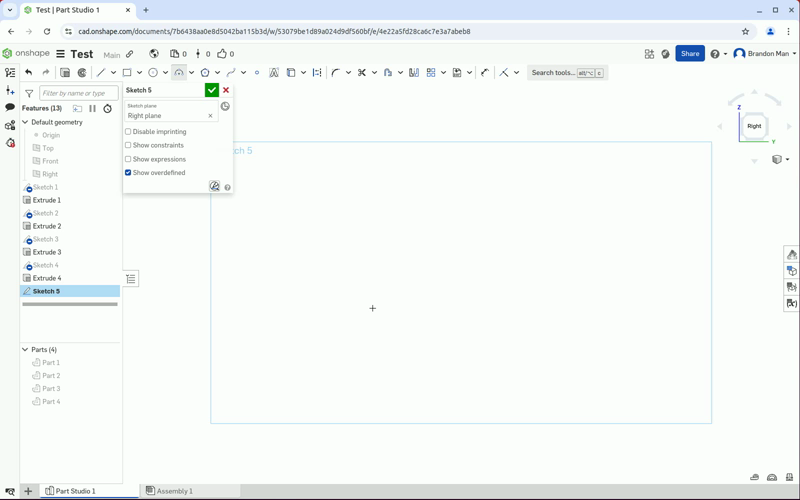
key_down(shift)
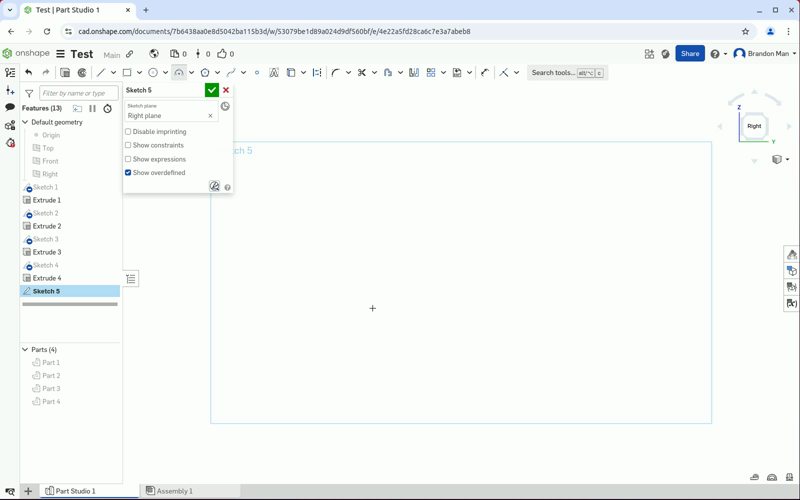
mouse_move(372, 256)
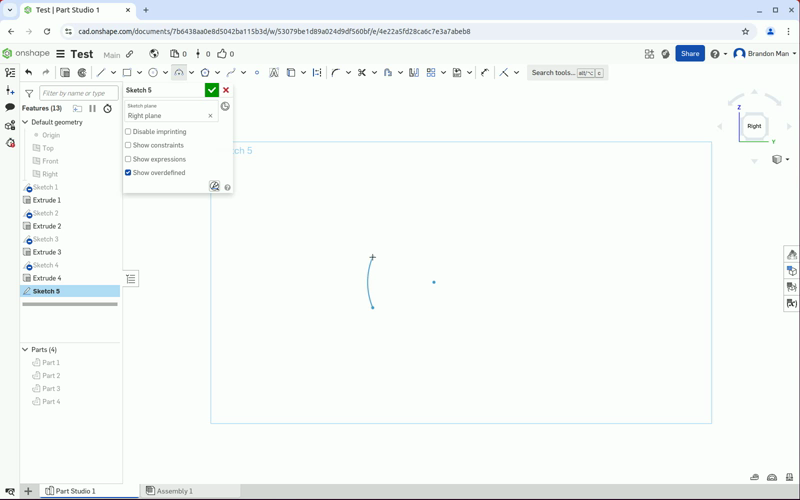
click(372, 256)
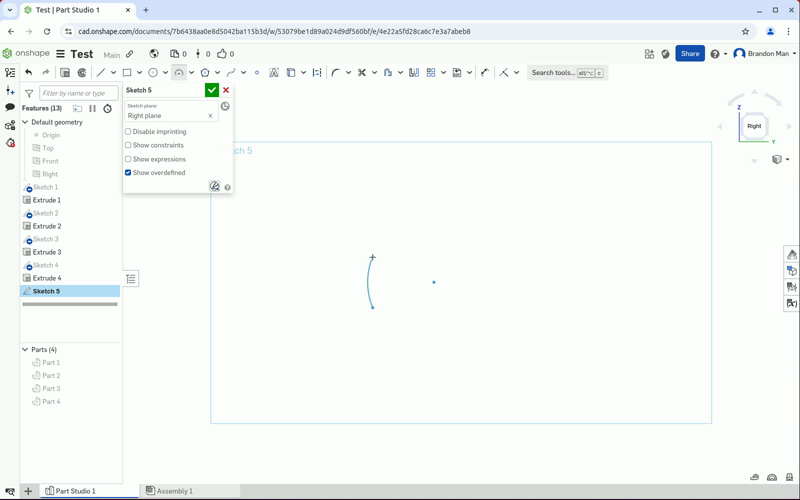
mouse_move(398, 282)
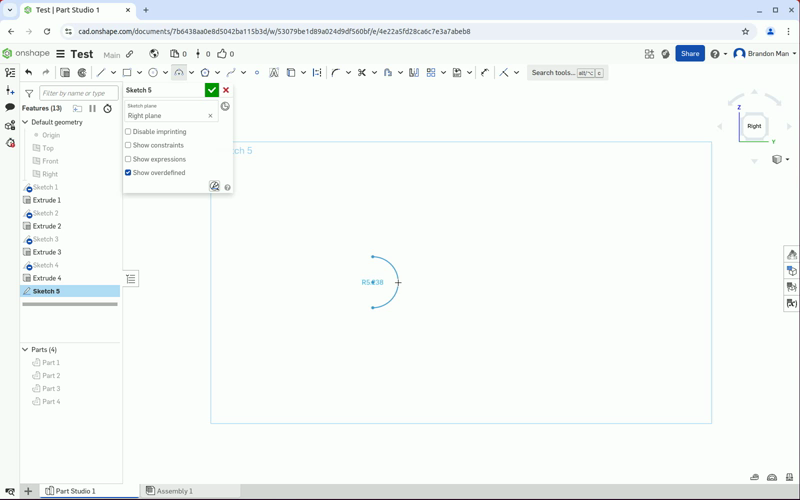
click(398, 282)
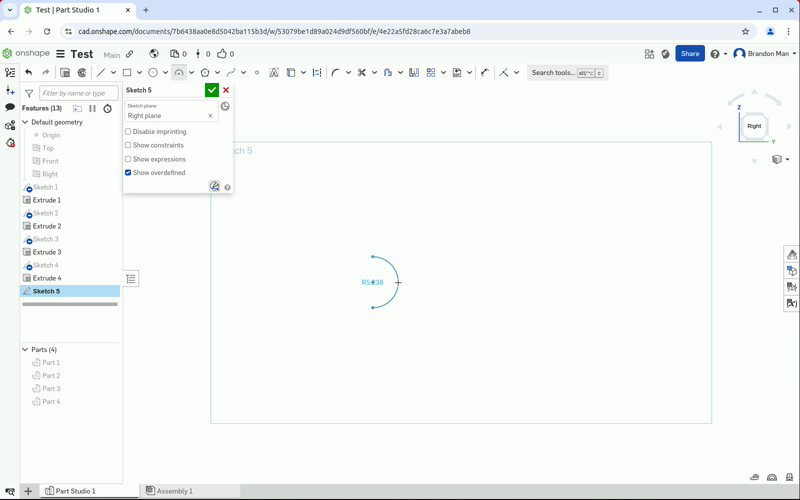
key_up(shift)
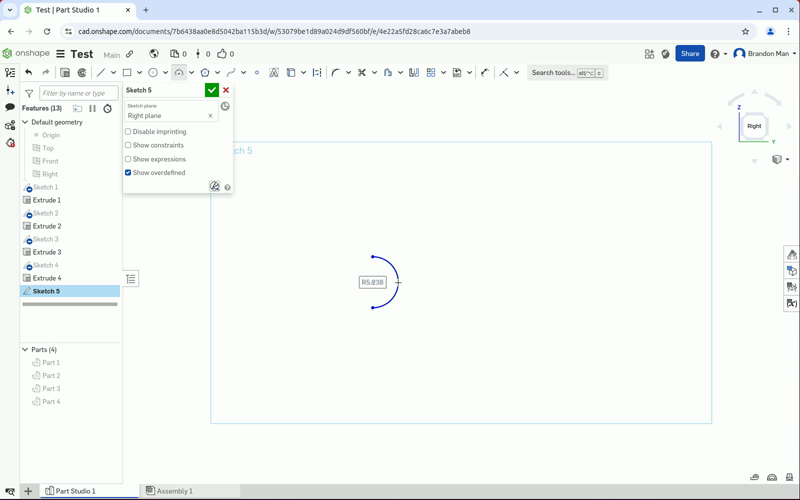
key(esc)
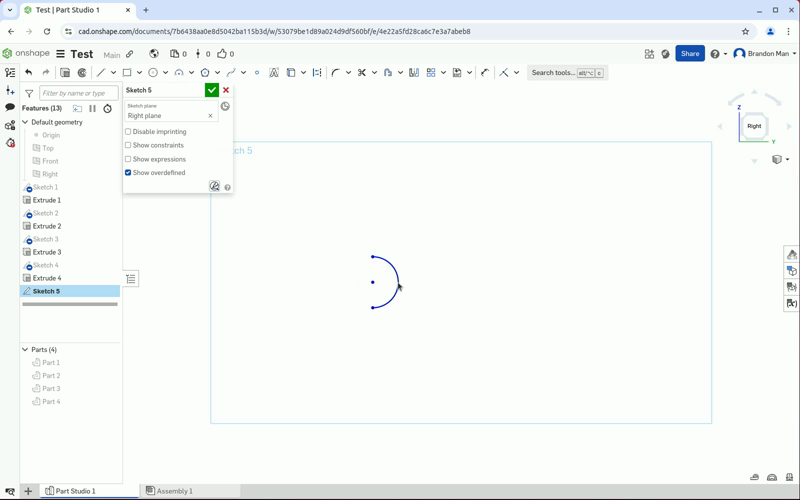
key(l)
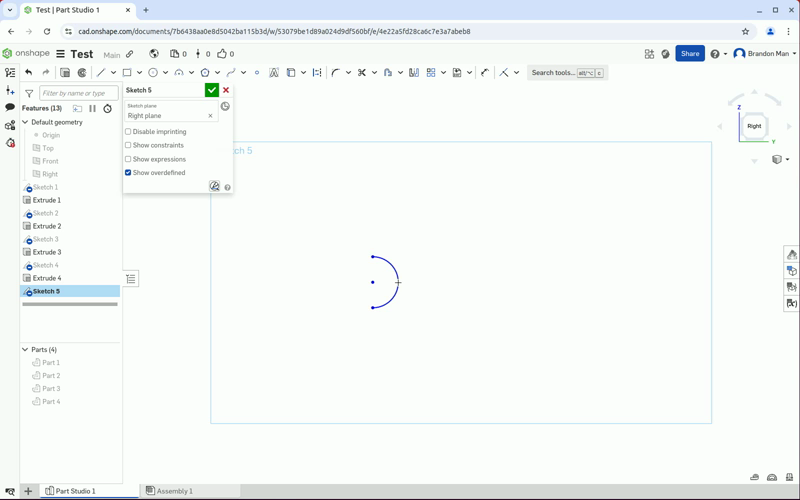
mouse_move(372, 256)
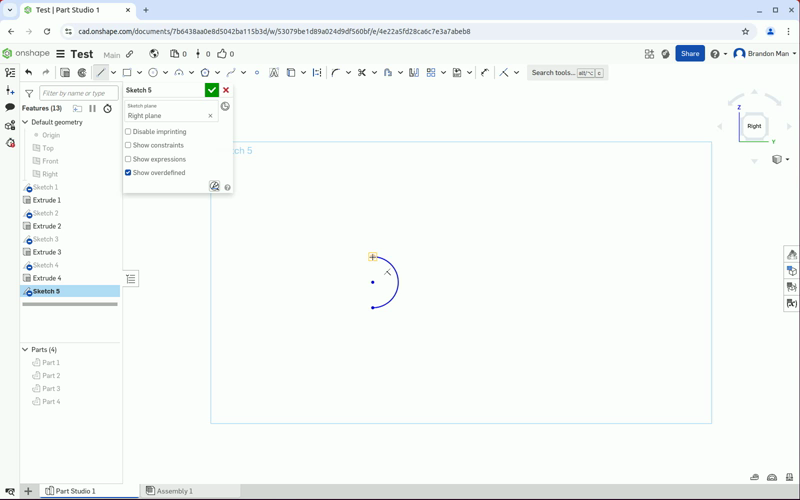
click(372, 256)
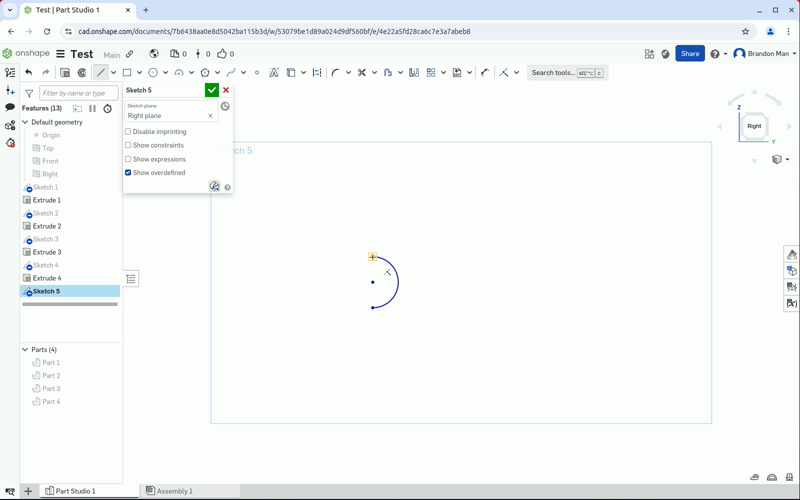
key_down(shift)
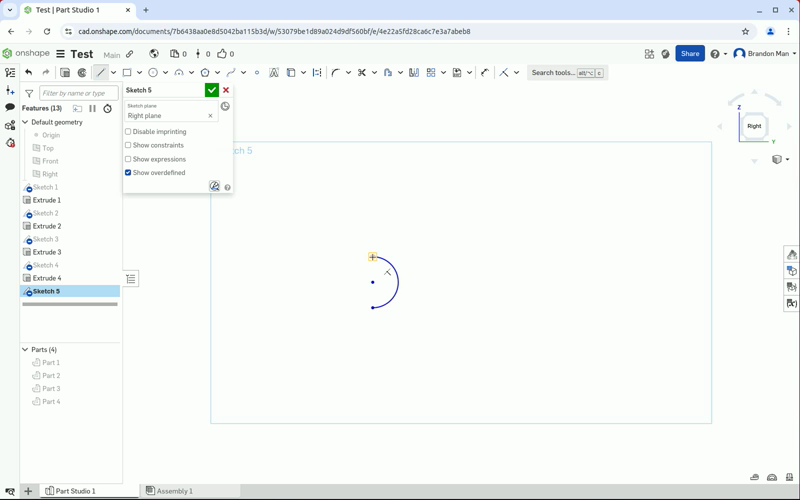
mouse_move(402, 256)
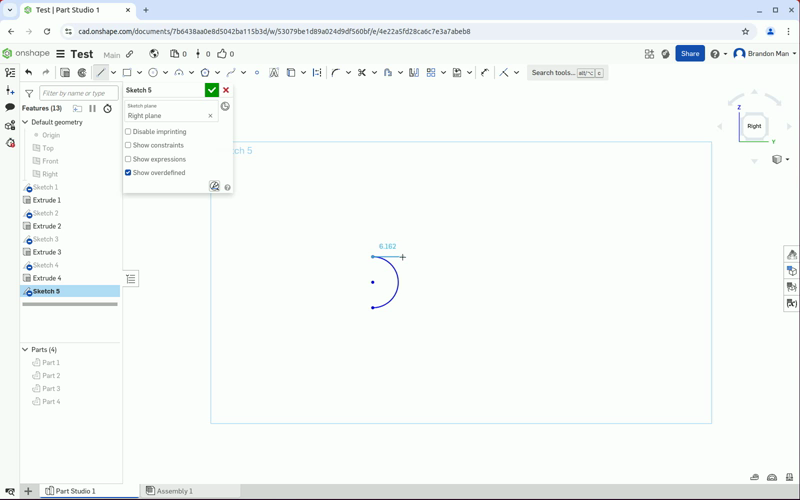
mouse_move(372, 264)
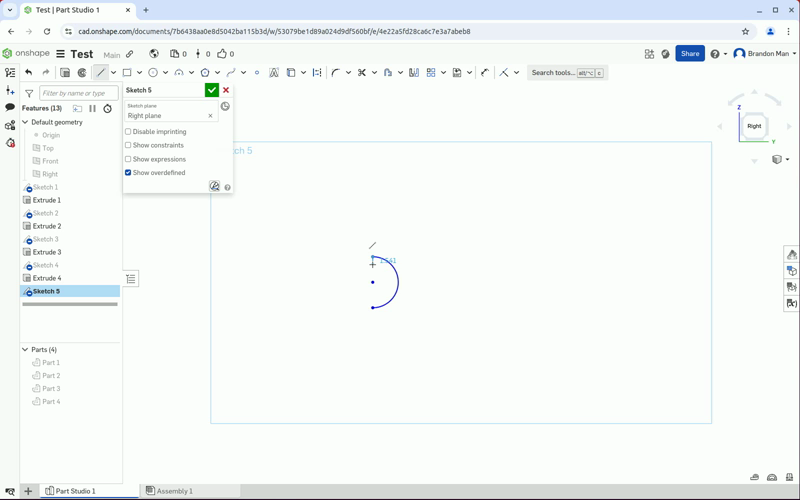
click(372, 264)
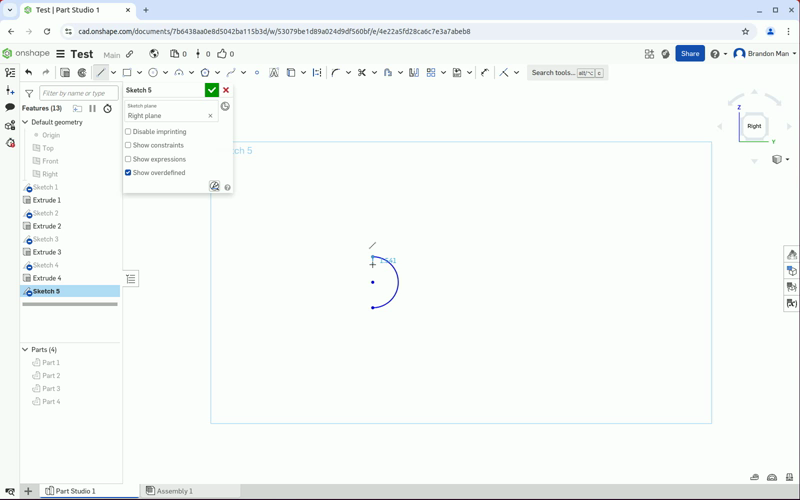
key_up(shift)
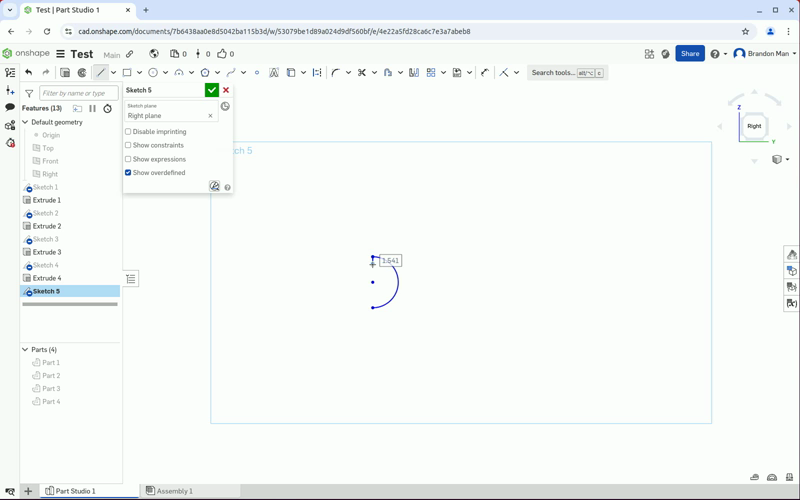
key(esc)
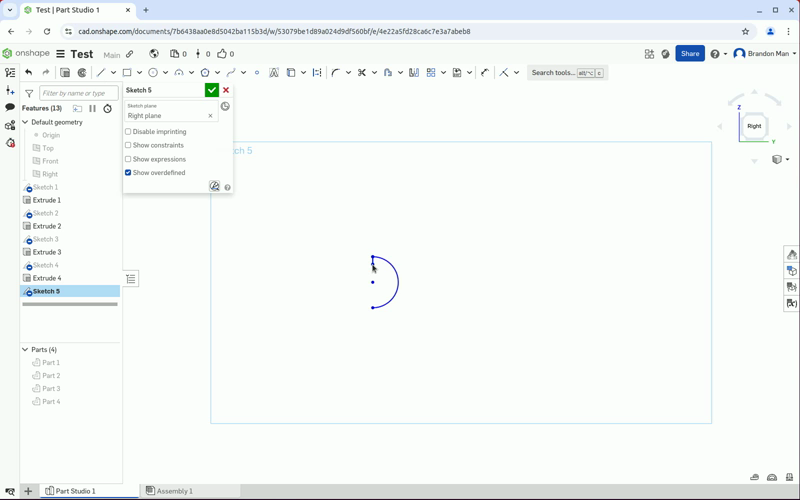
key(a)
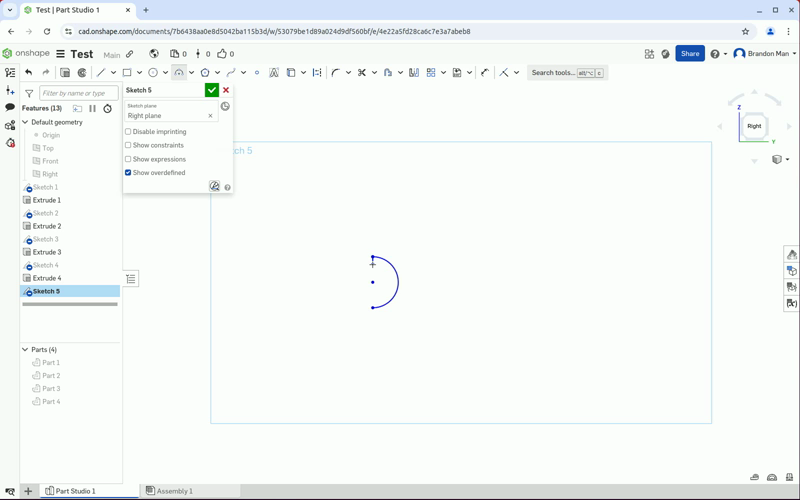
mouse_move(372, 264)
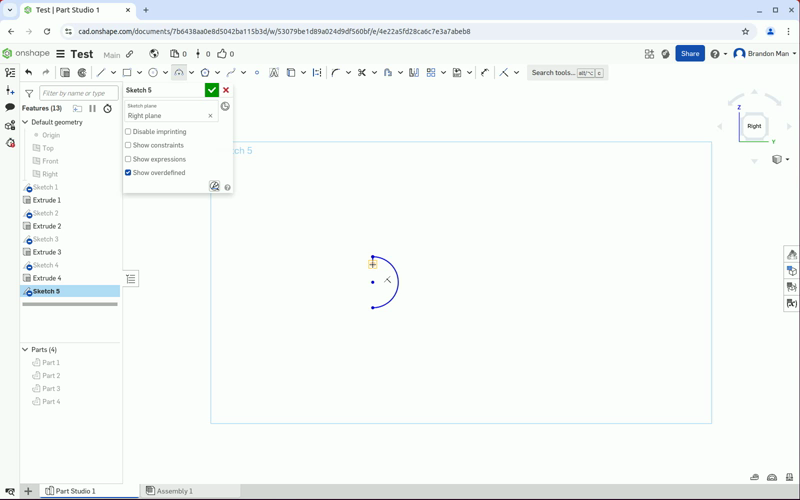
click(372, 264)
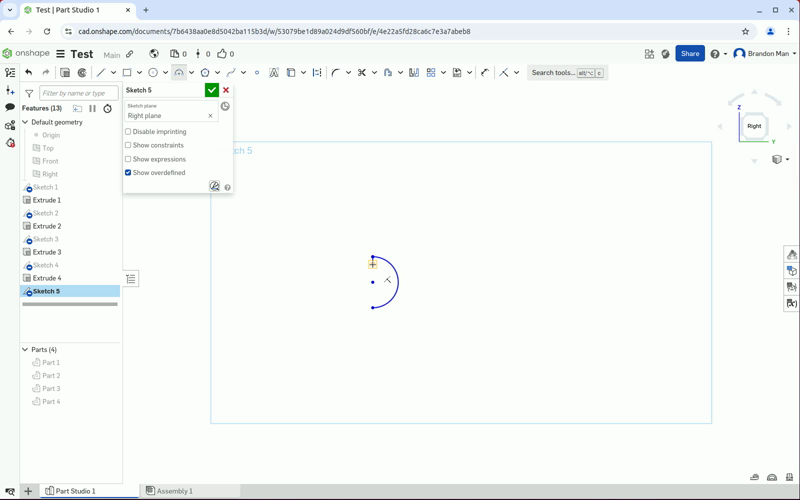
key_down(shift)
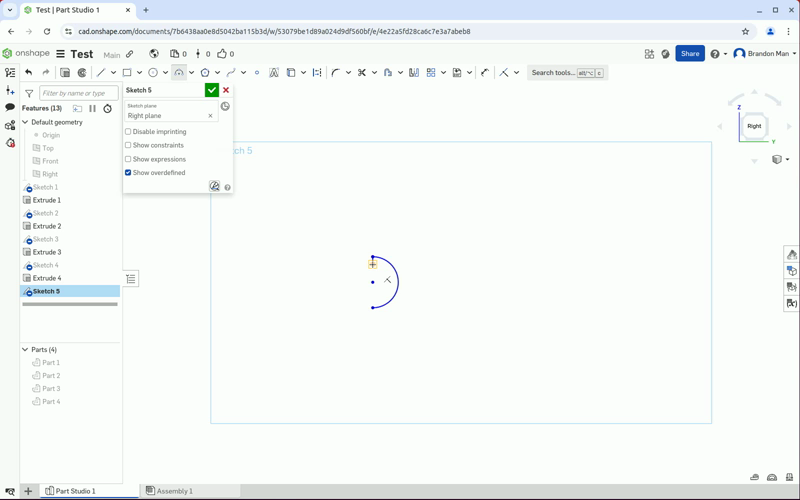
mouse_move(372, 300)
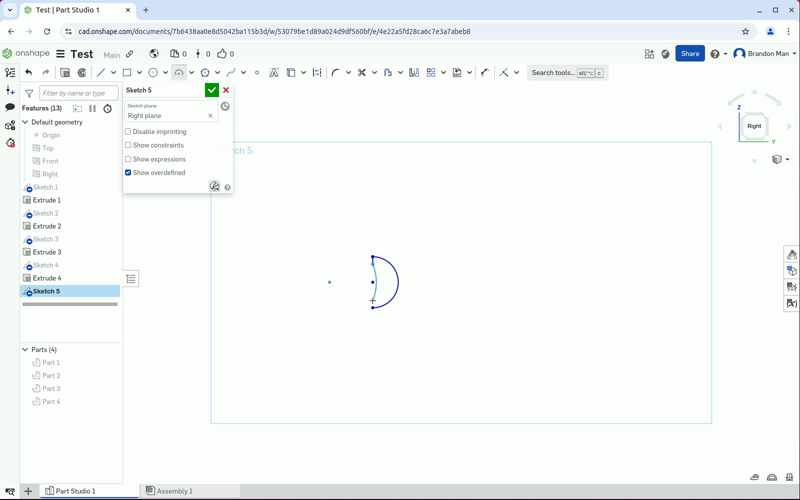
click(372, 300)
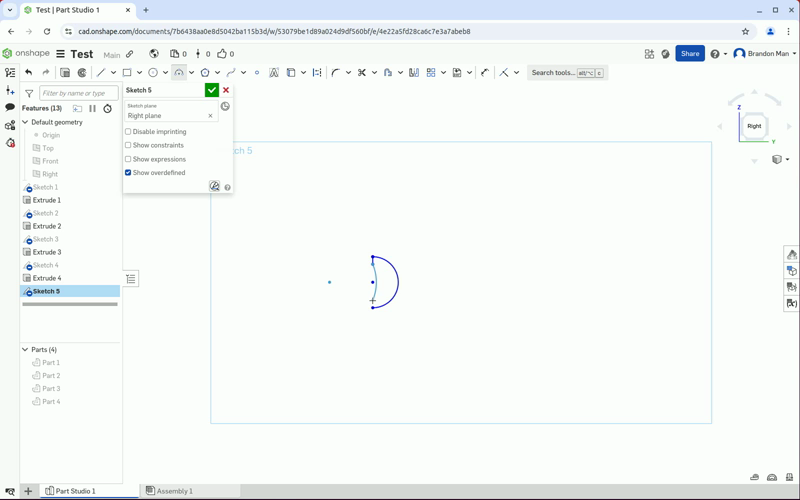
mouse_move(390, 282)
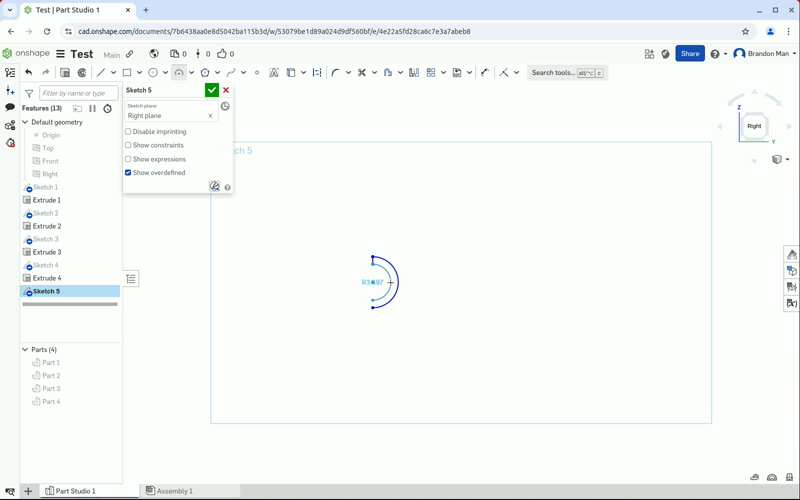
click(390, 282)
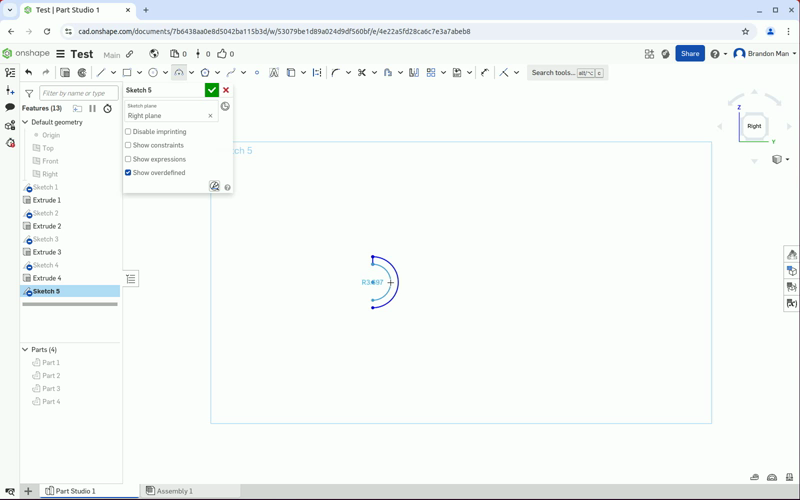
key_up(shift)
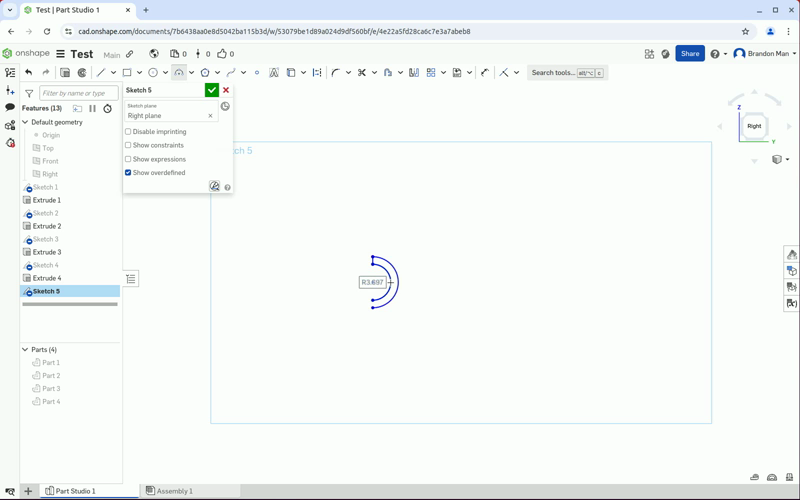
key(esc)
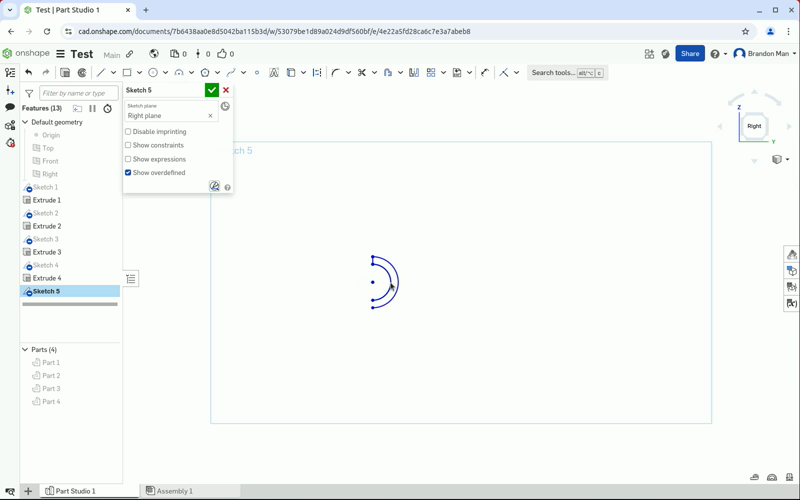
key(l)
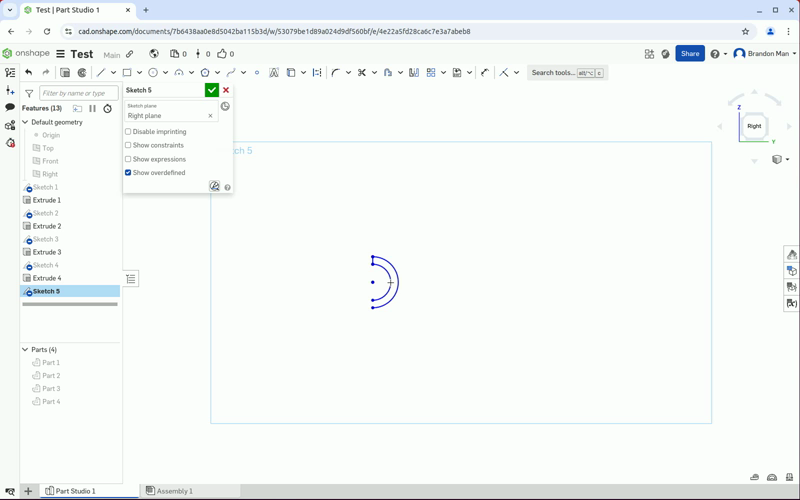
mouse_move(372, 300)
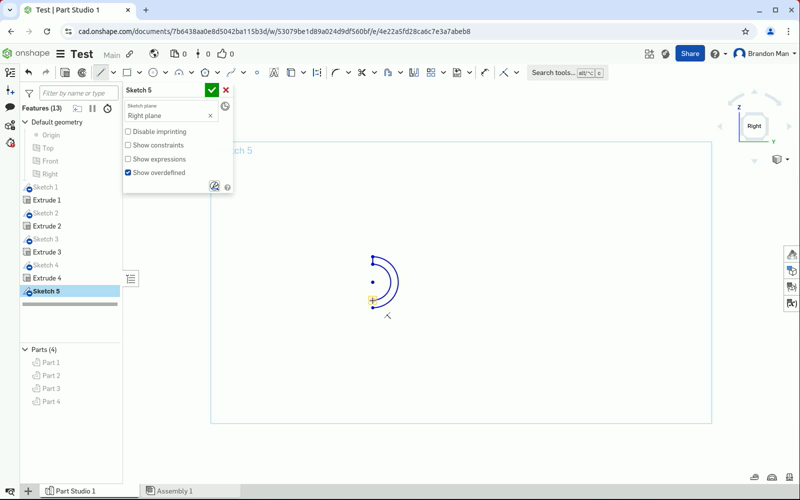
click(372, 300)
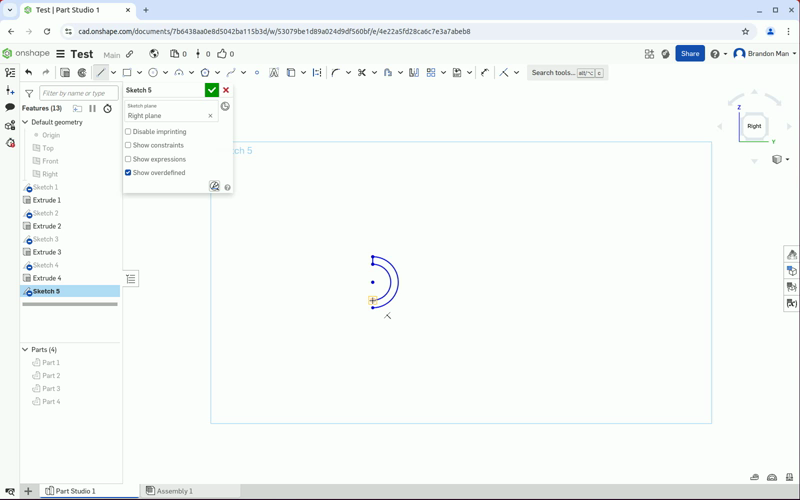
mouse_move(402, 300)
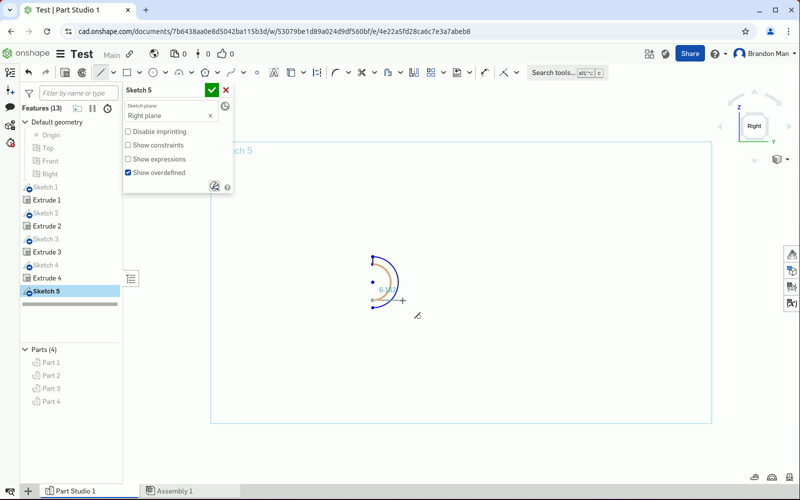
key_down(shift)
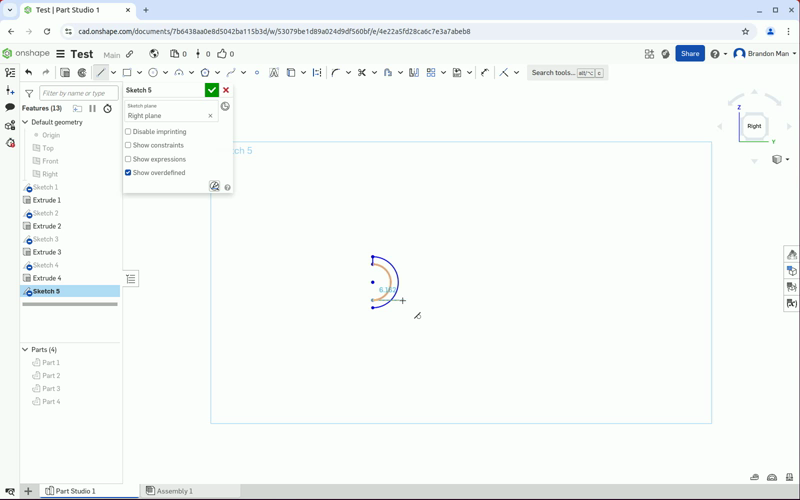
mouse_move(372, 307)
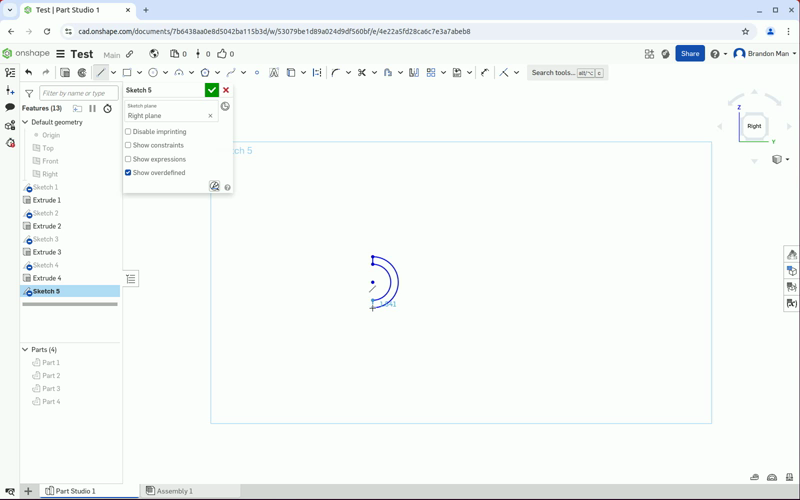
key_up(shift)
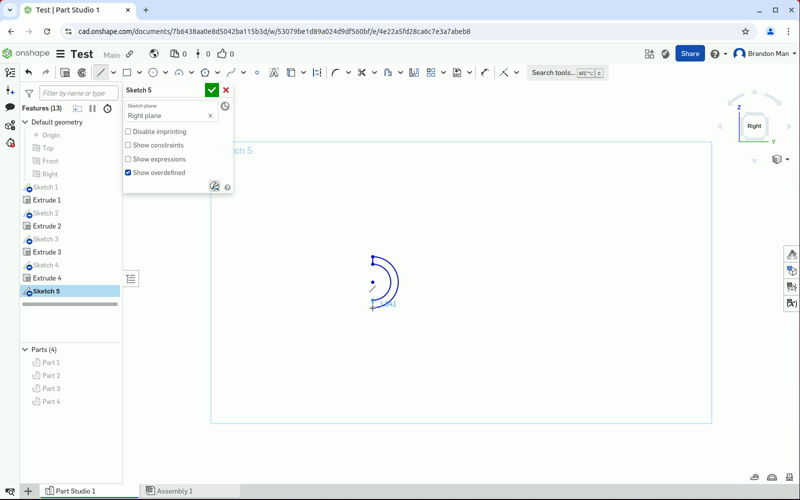
click(372, 307)
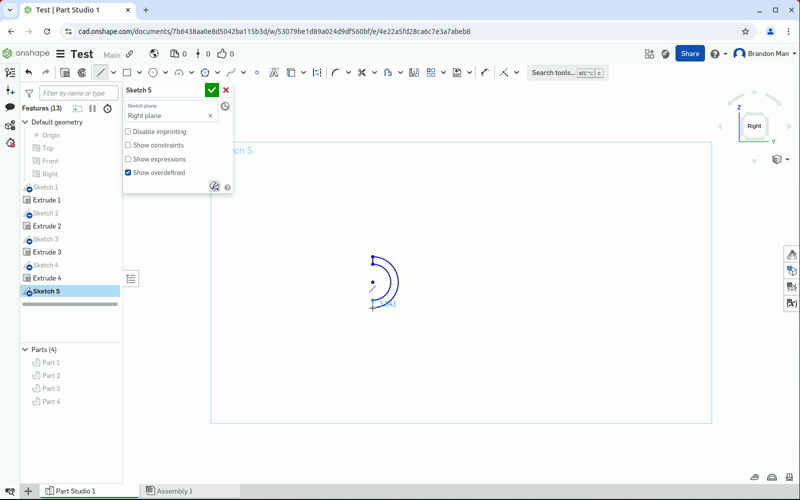
key(esc)
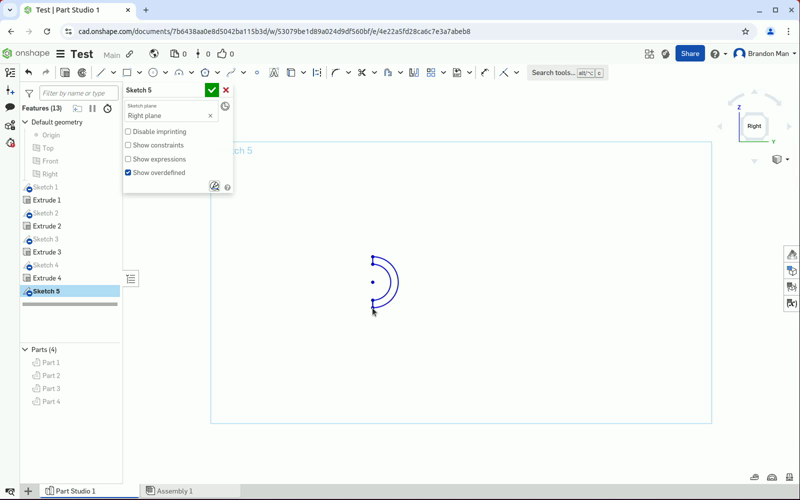
mouse_move(373, 302)
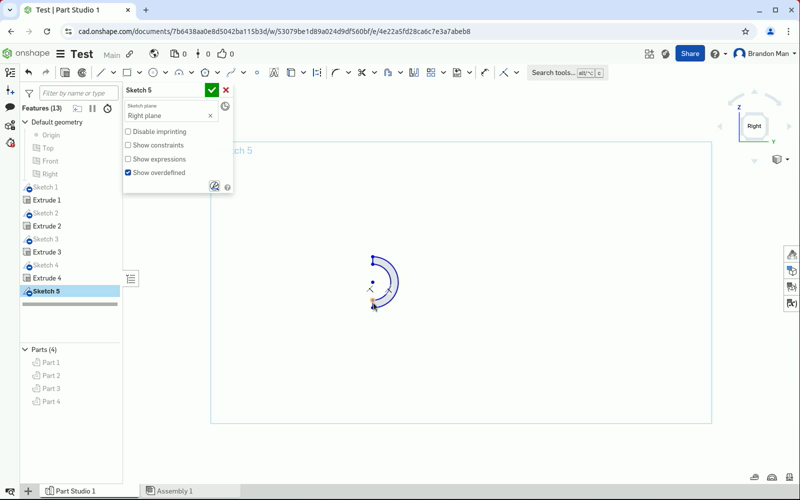
scroll(6)
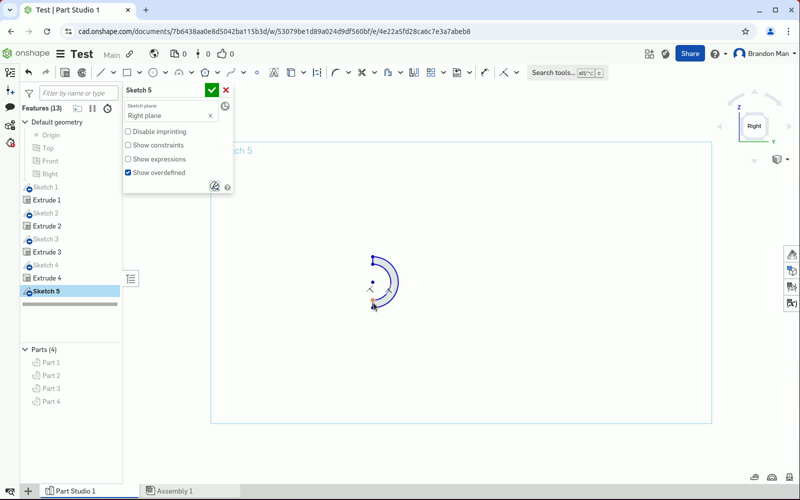
scroll(6)
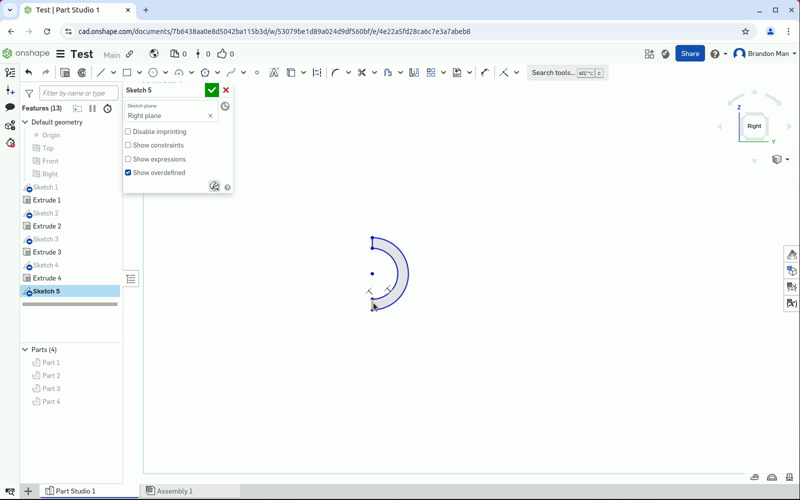
scroll(6)
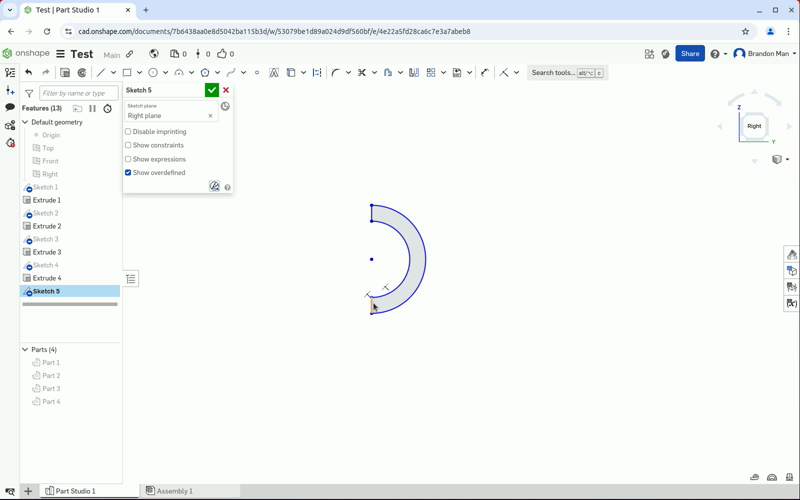
scroll(6)
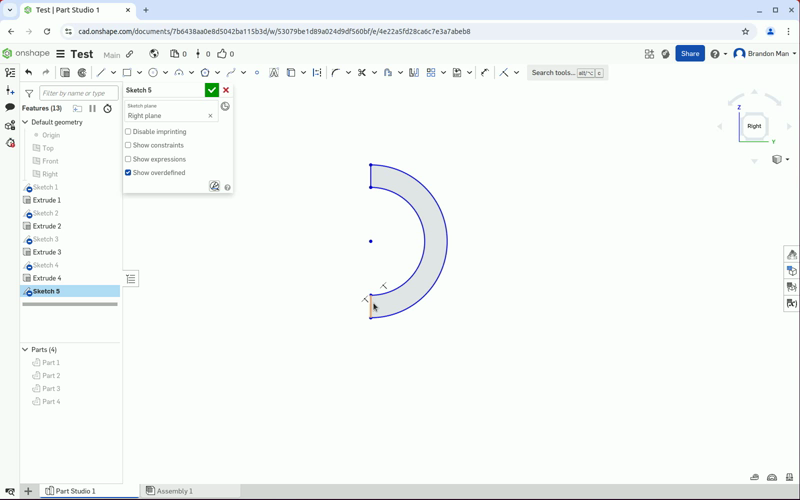
scroll(6)
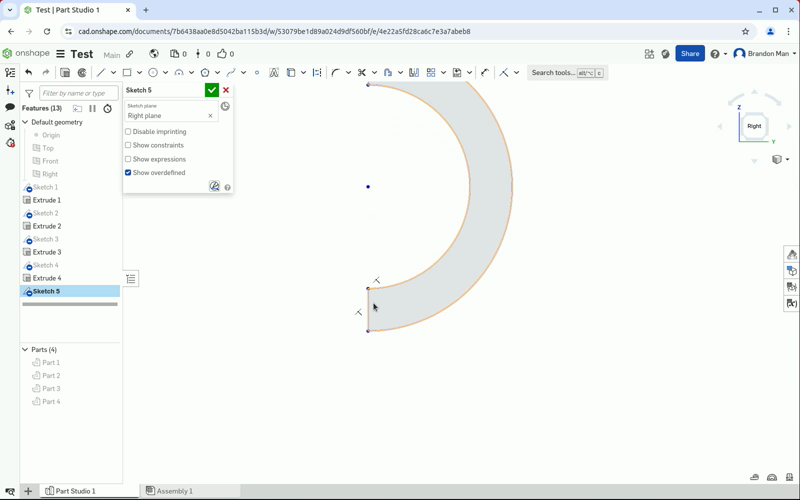
scroll(6)
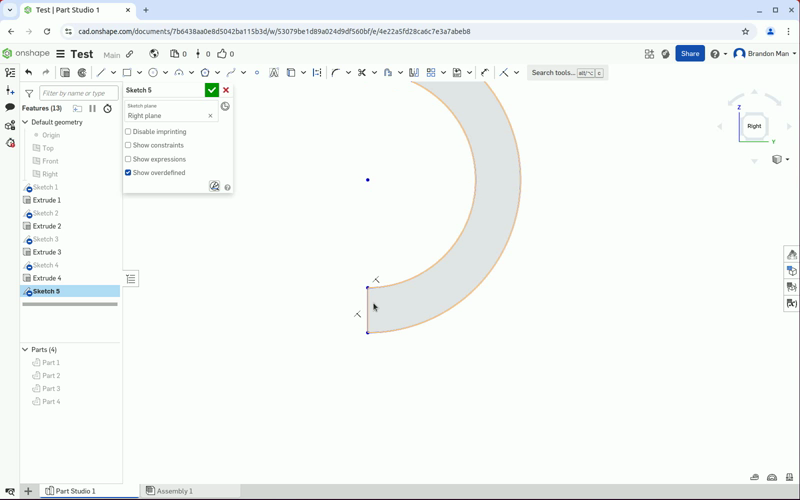
scroll(6)
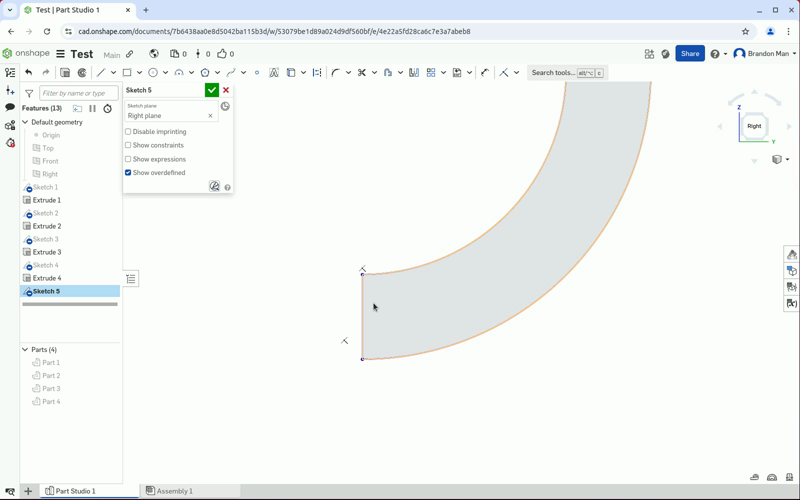
click(373, 302)
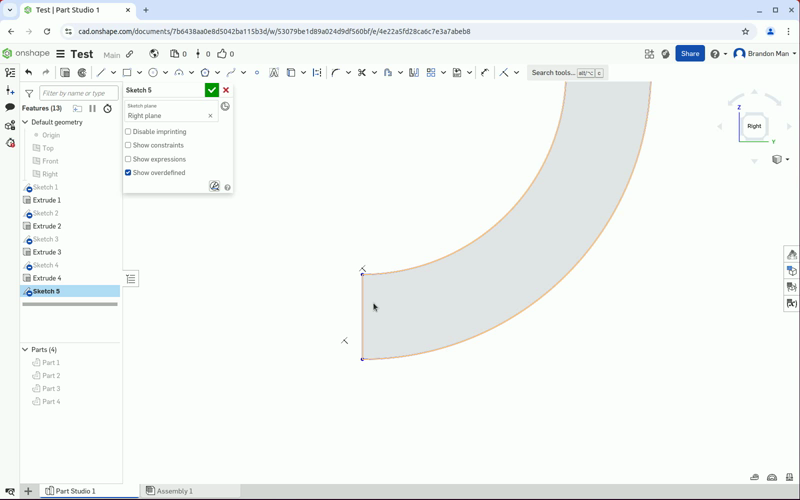
scroll(-6)
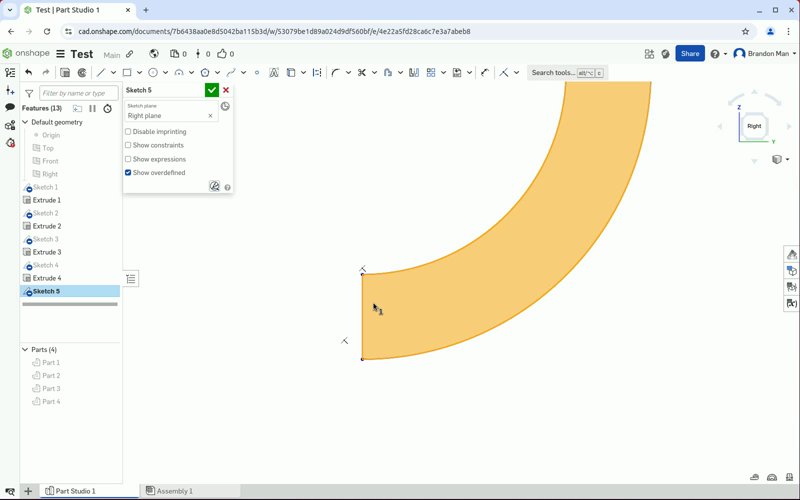
scroll(-6)
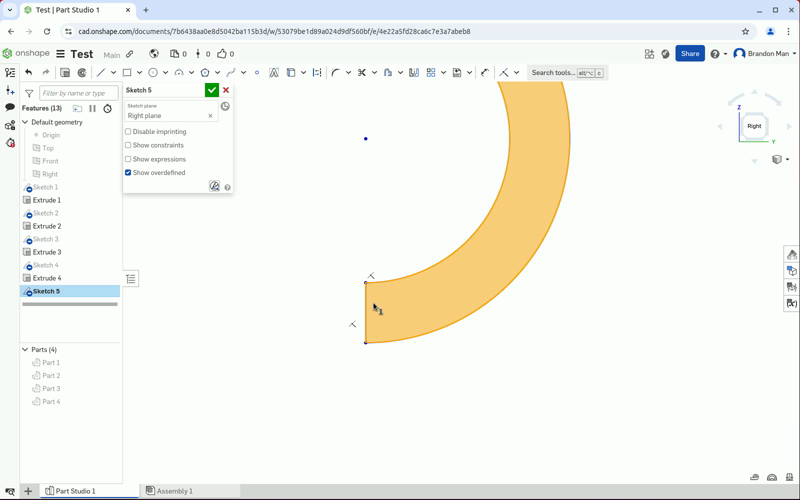
scroll(-6)
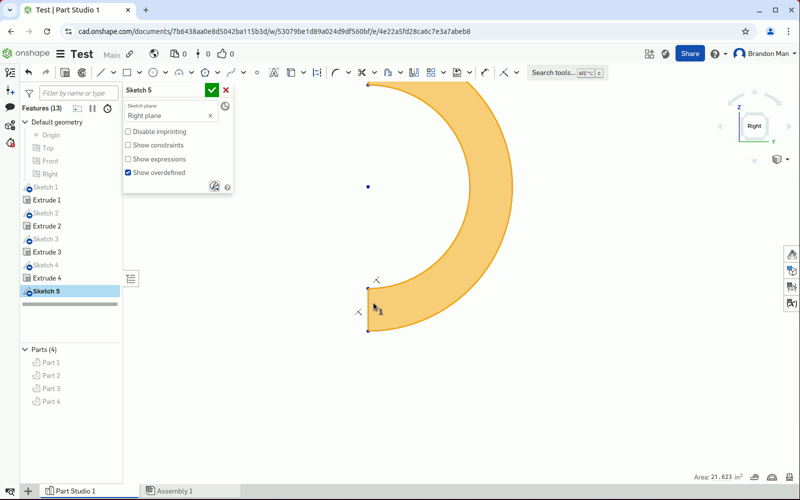
scroll(-6)
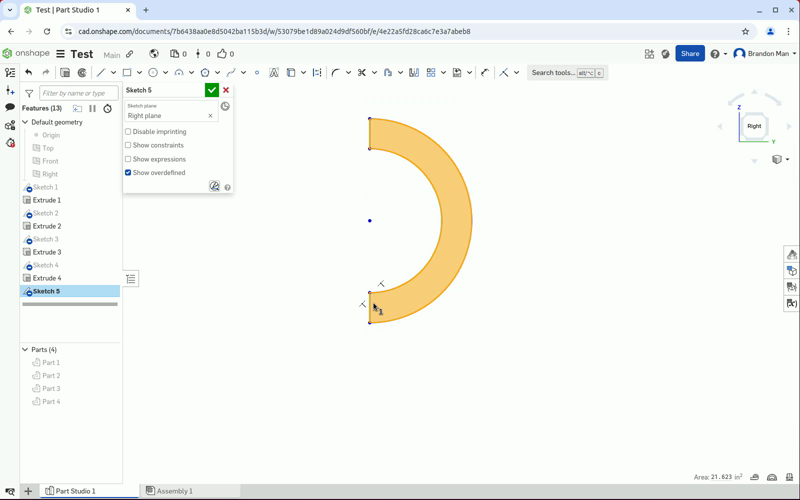
scroll(-6)
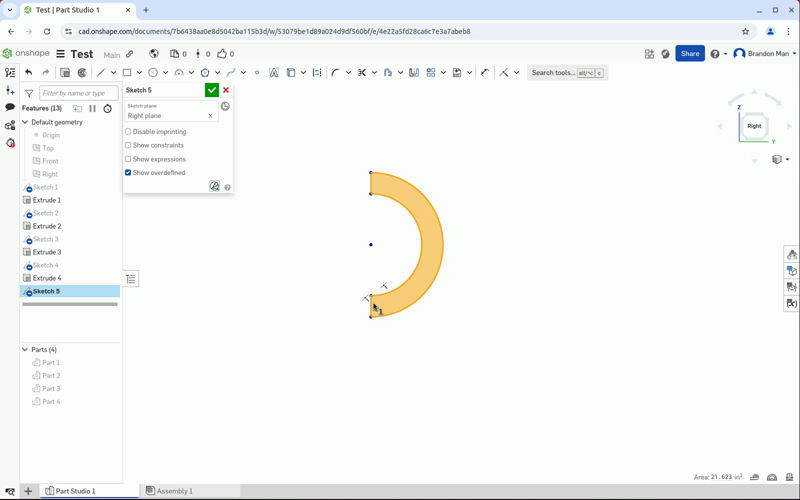
scroll(-6)
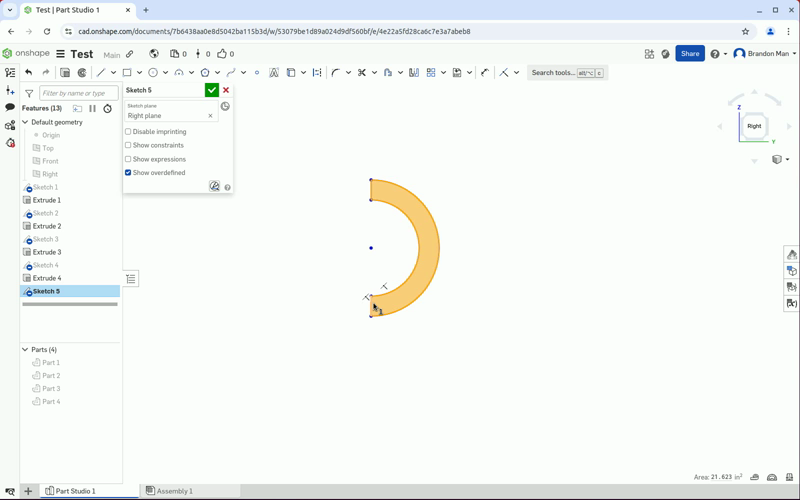
scroll(-6)
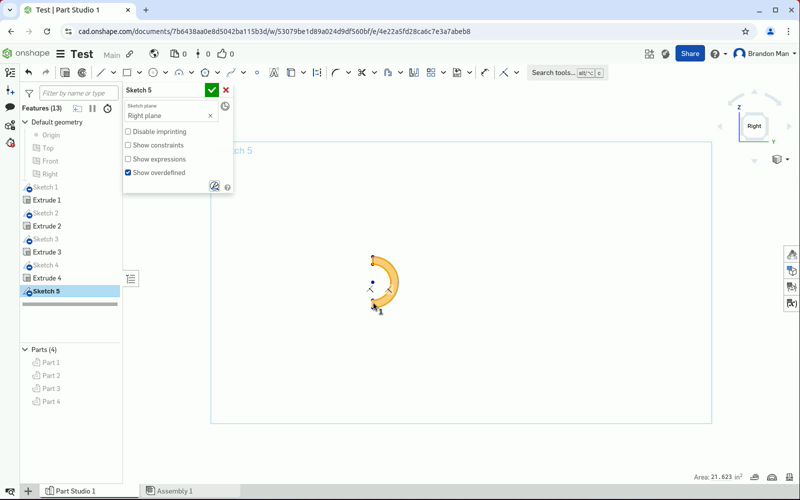
mouse_move(73, 352)
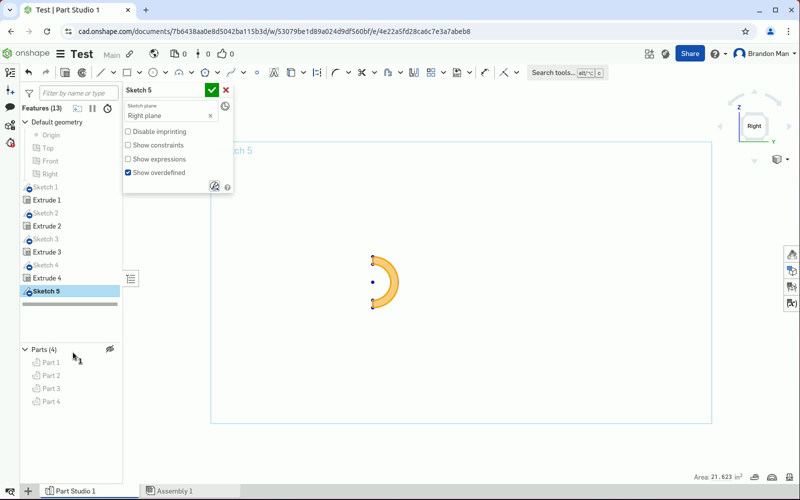
key(shift+y)
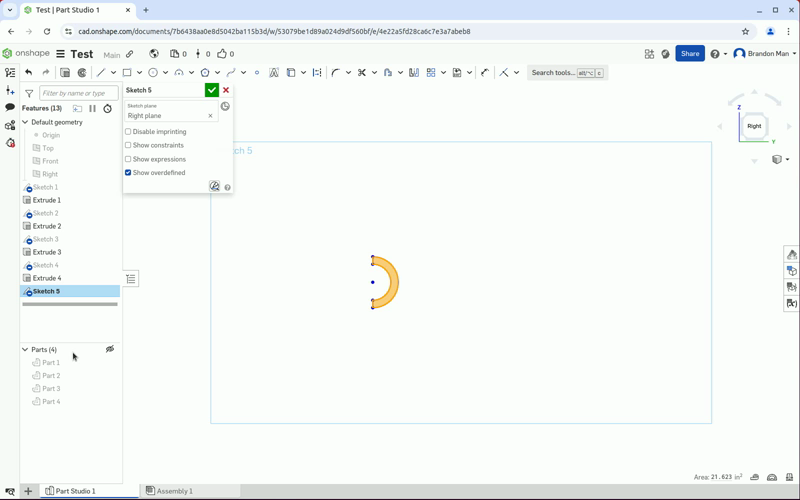
key(shift+e)
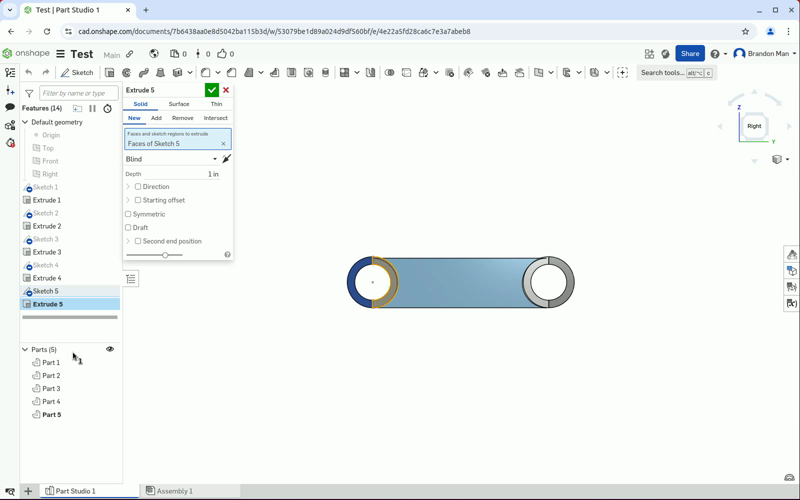
mouse_move(143, 106)
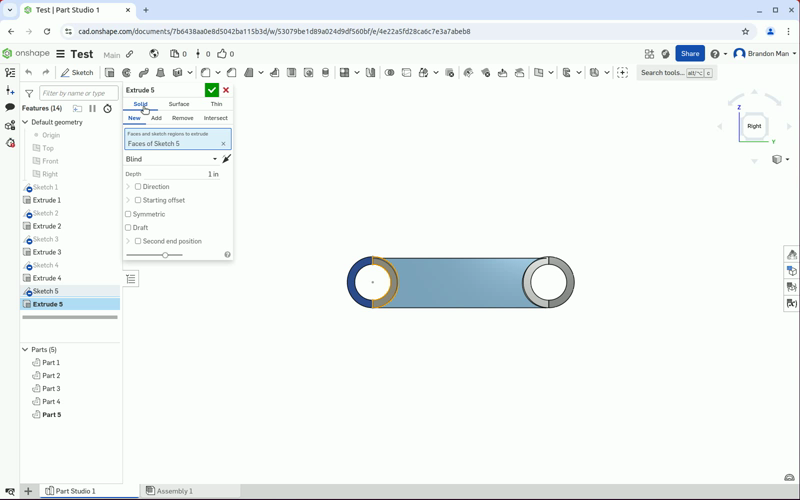
click(143, 106)
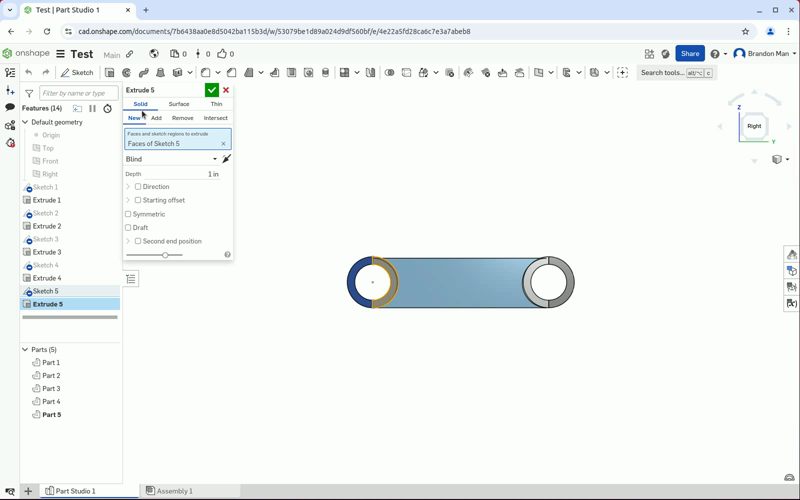
mouse_move(137, 120)
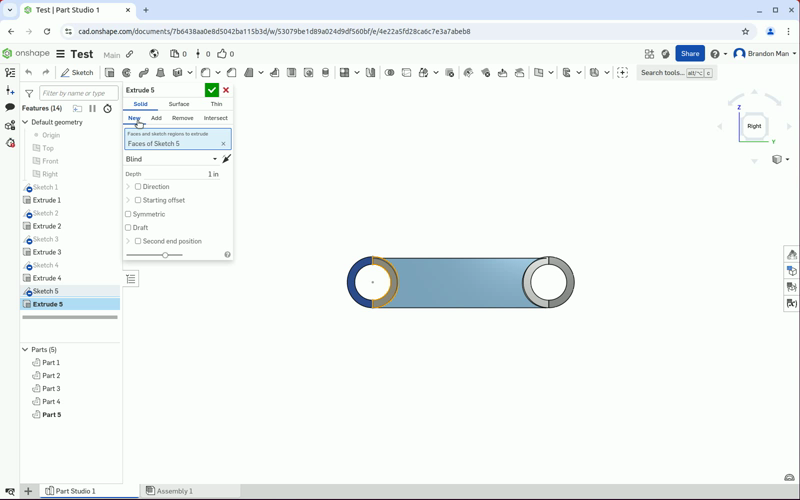
click(137, 120)
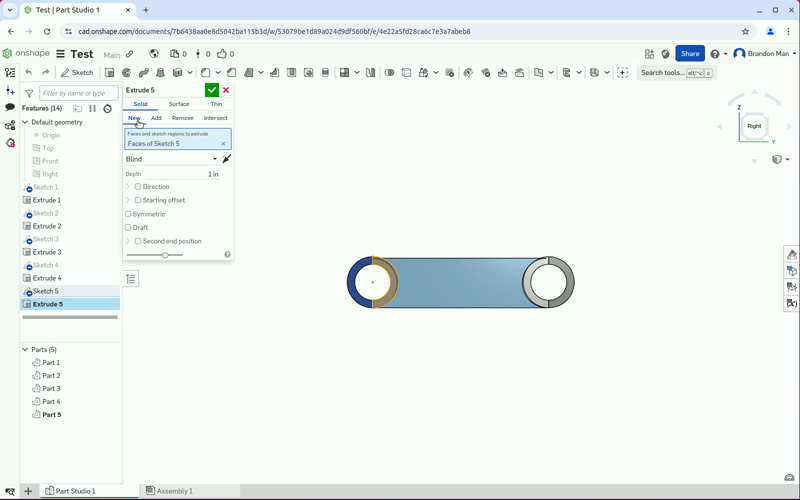
key(tab, 4)
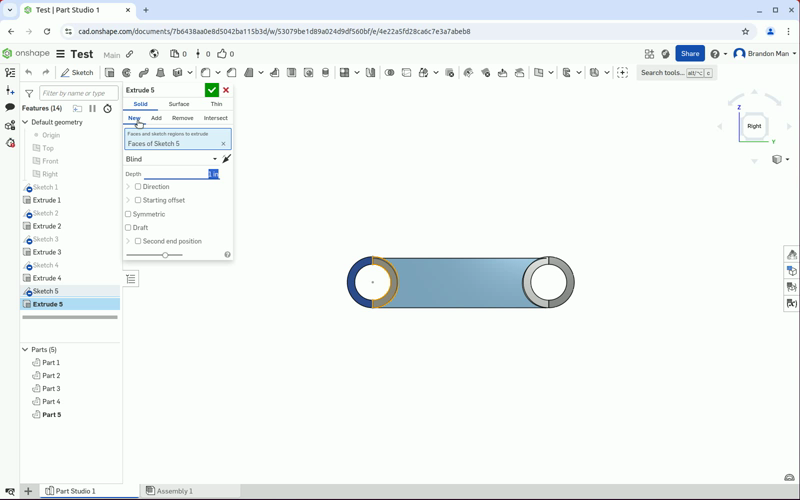
text(5.055)
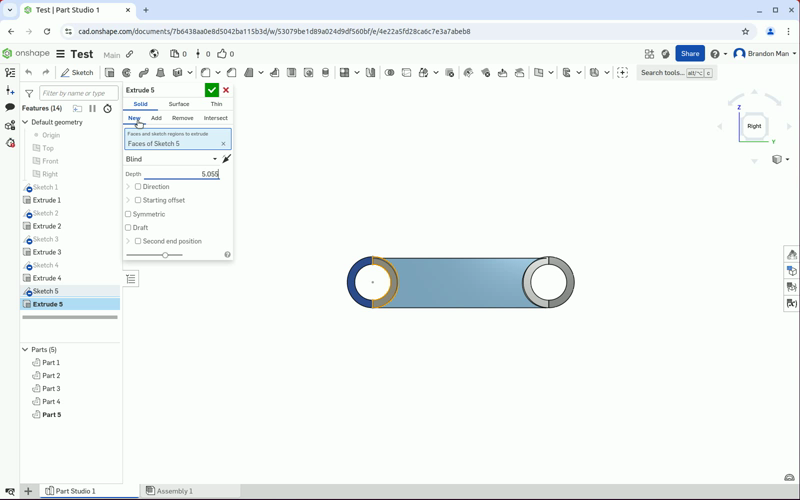
key(enter)
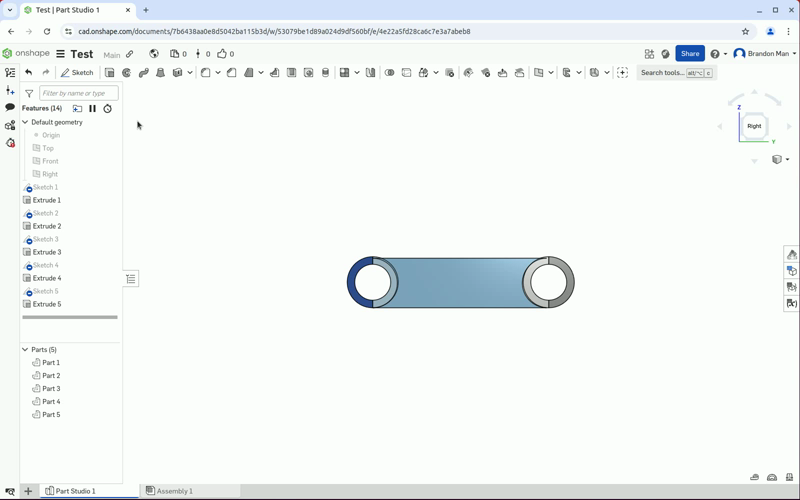
key(shift+h)
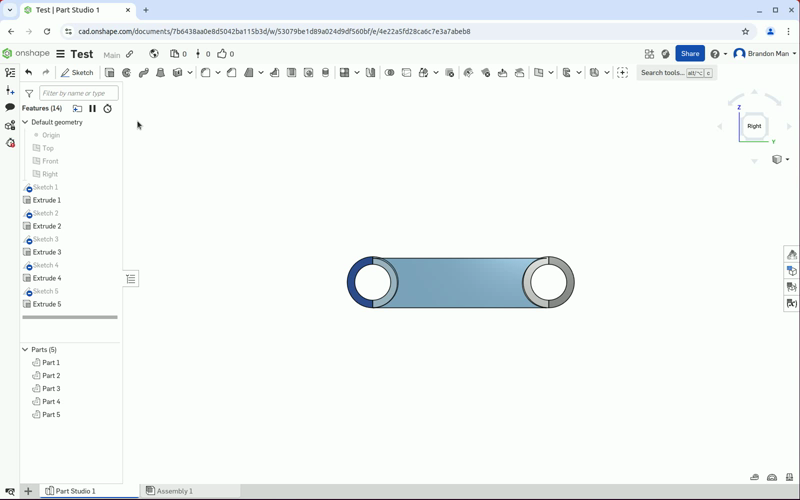
key(shift+h)
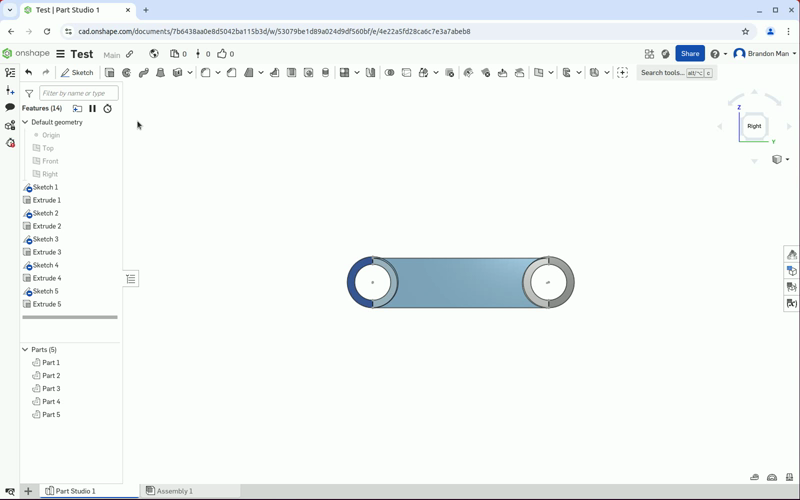
key(shift+7)
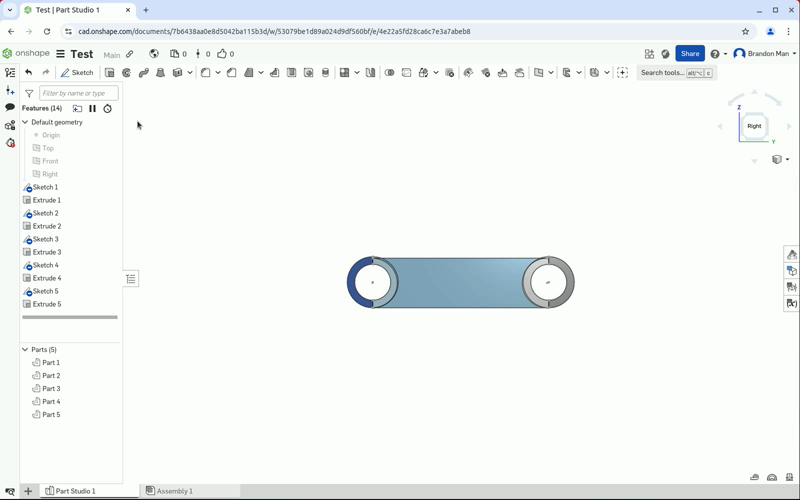
key(right, 2)
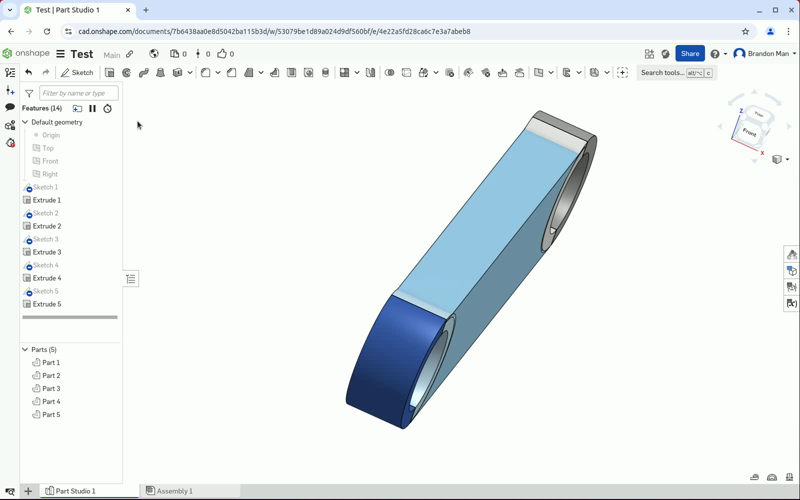
key(down, 2)
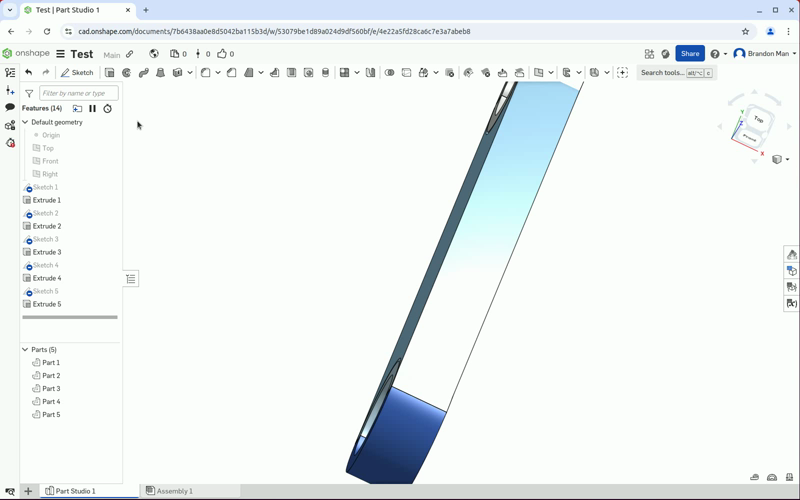
key(up, 2)
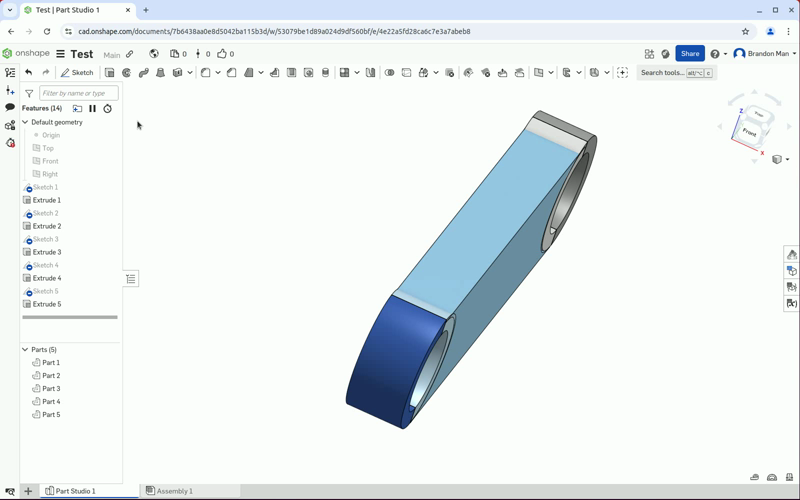
key(left, 2)
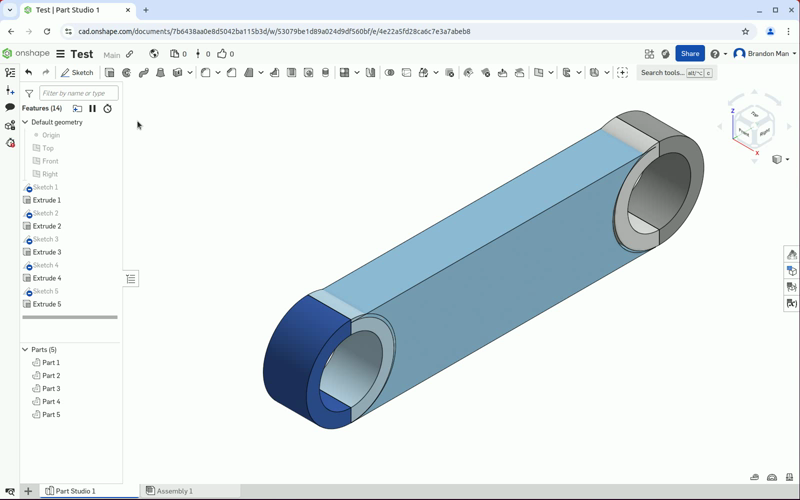
mouse_move(73, 189)
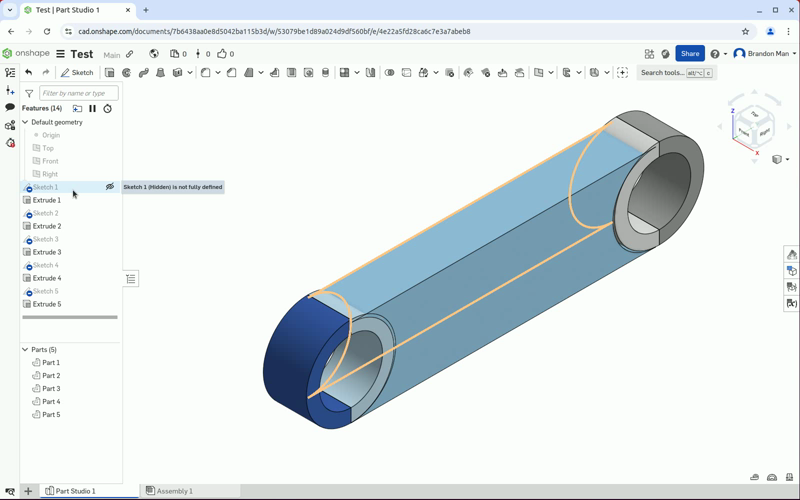
click(73, 189)